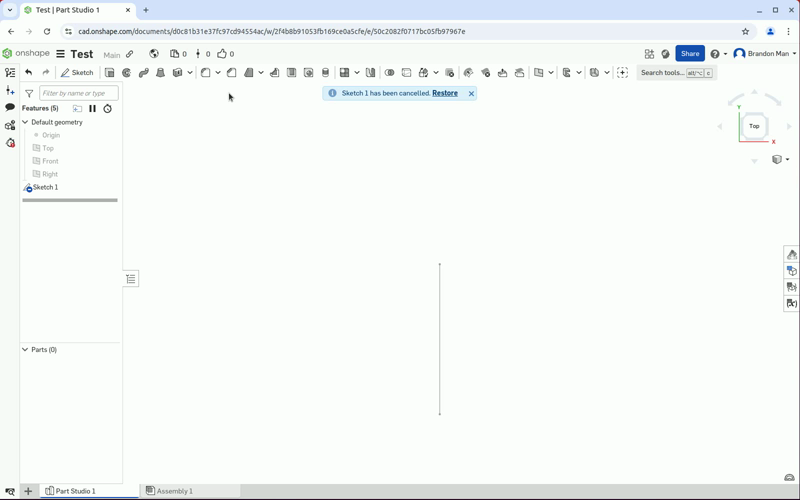
key(shift+h)
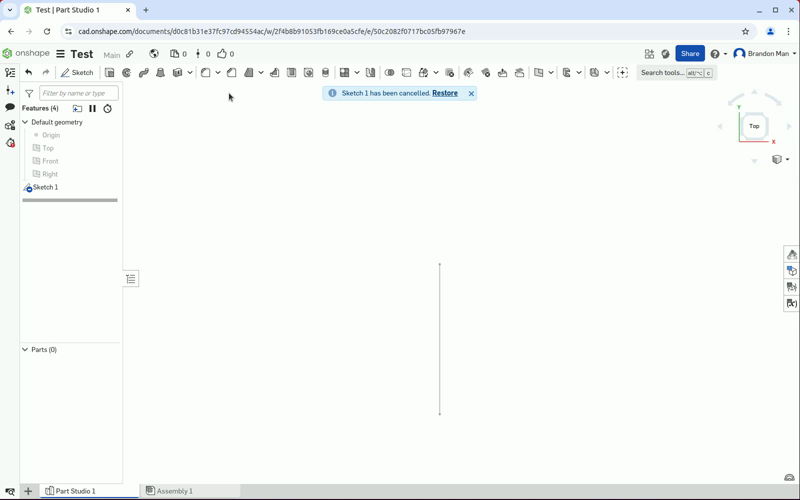
key(shift+s)
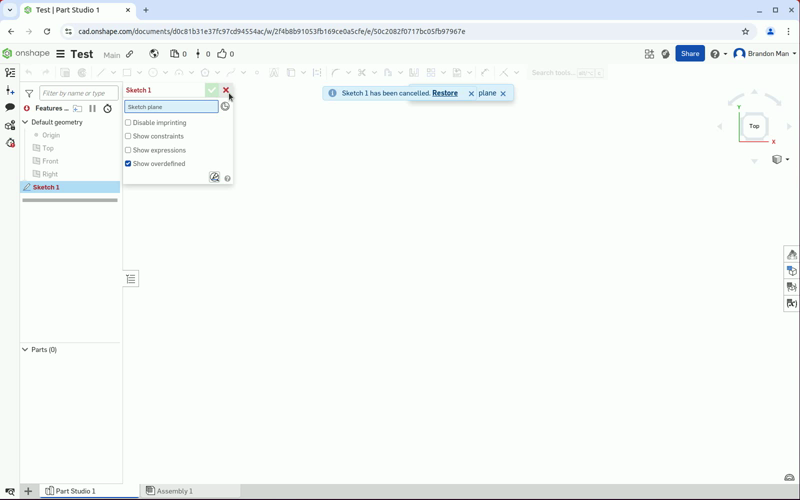
mouse_move(73, 150)
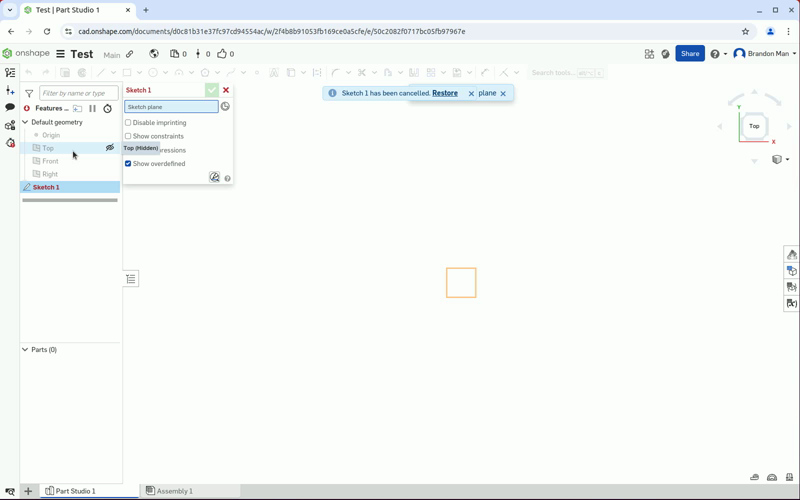
click(73, 150)
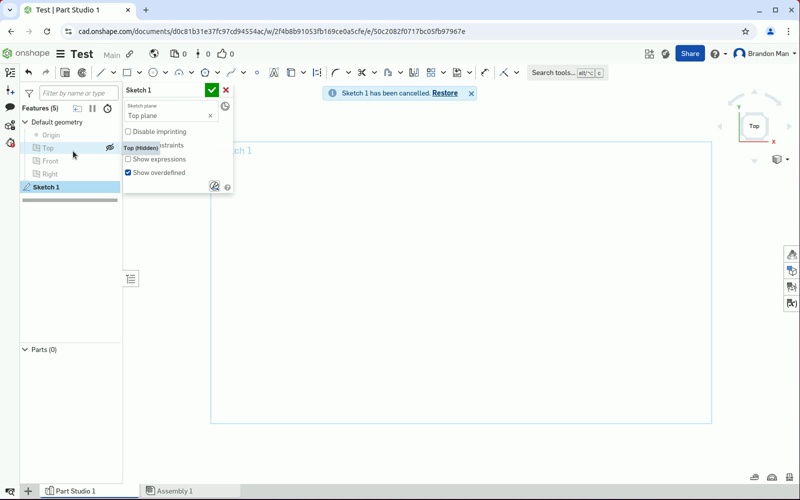
mouse_move(73, 352)
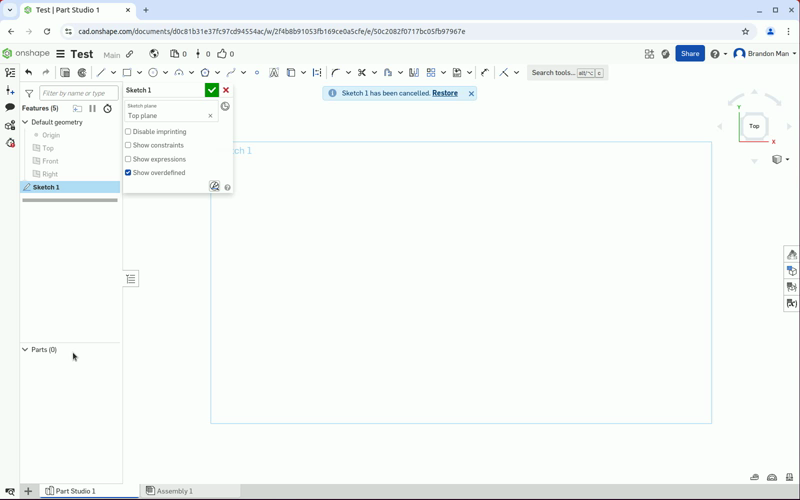
key(y)
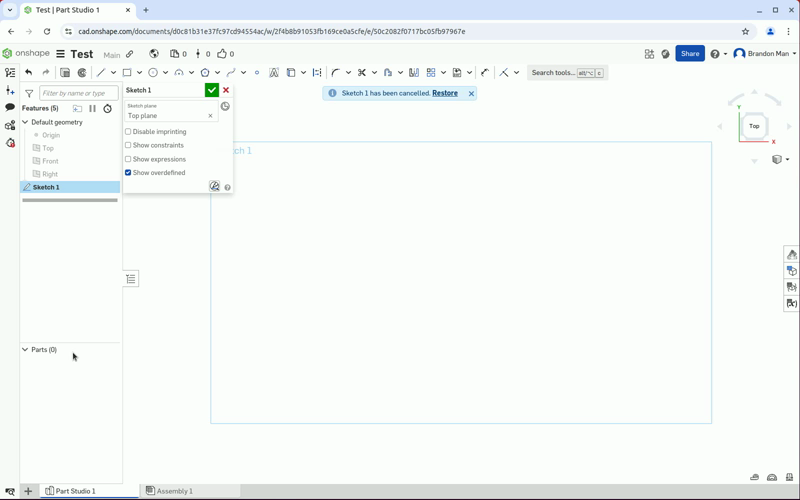
key(l)
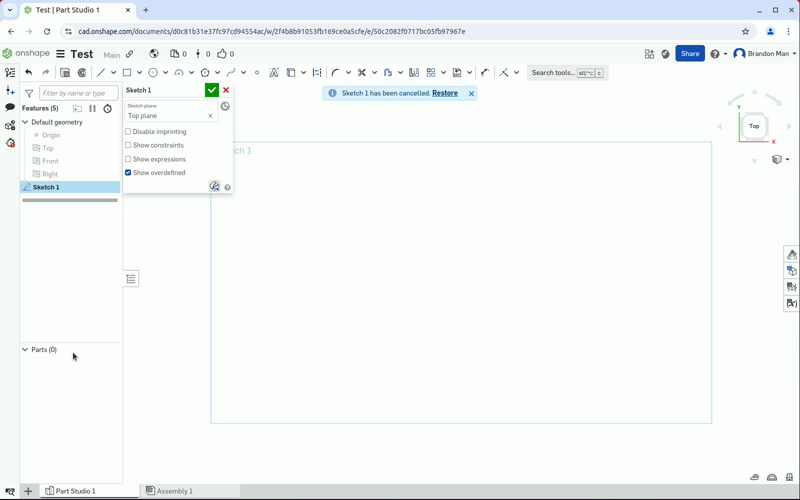
key_down(shift)
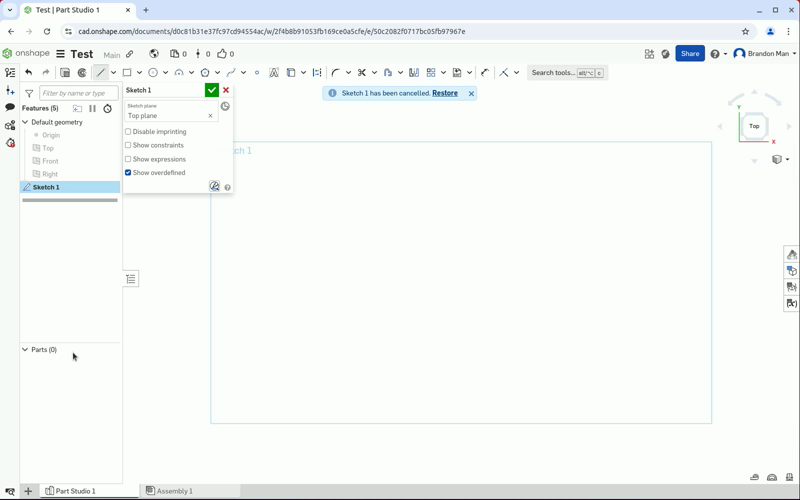
mouse_move(460, 314)
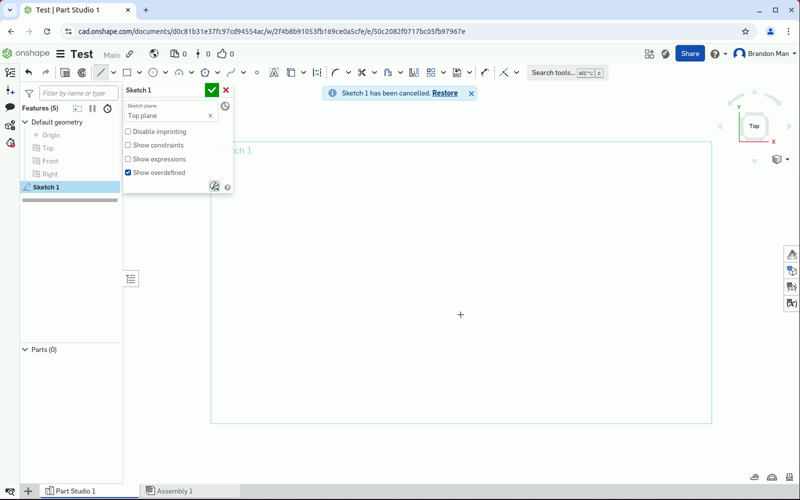
click(460, 314)
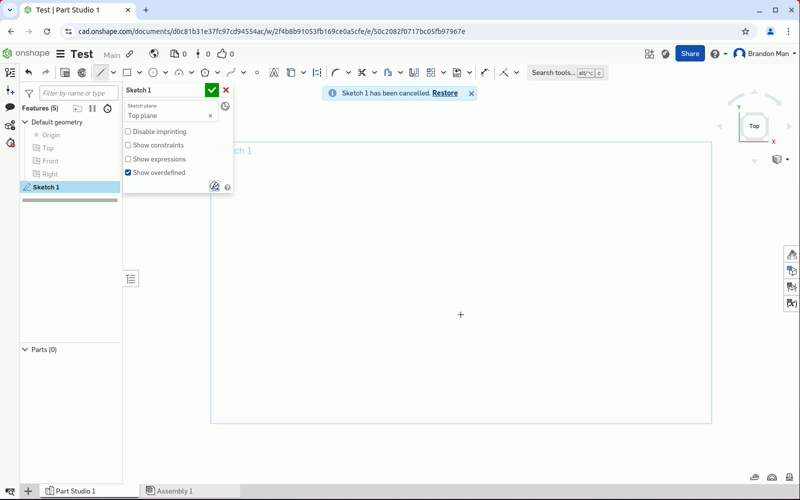
key_up(shift)
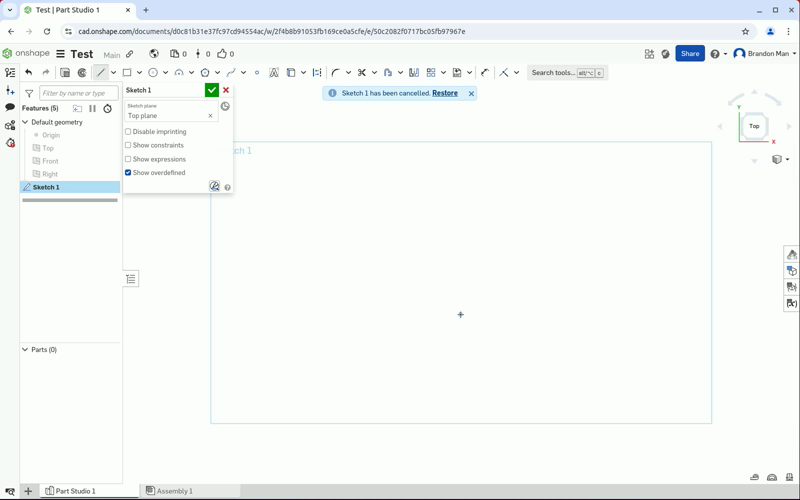
key_down(shift)
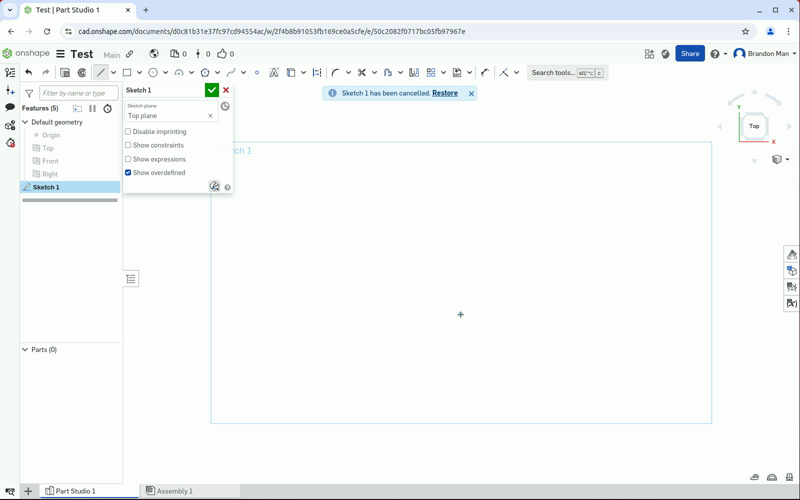
mouse_move(542, 314)
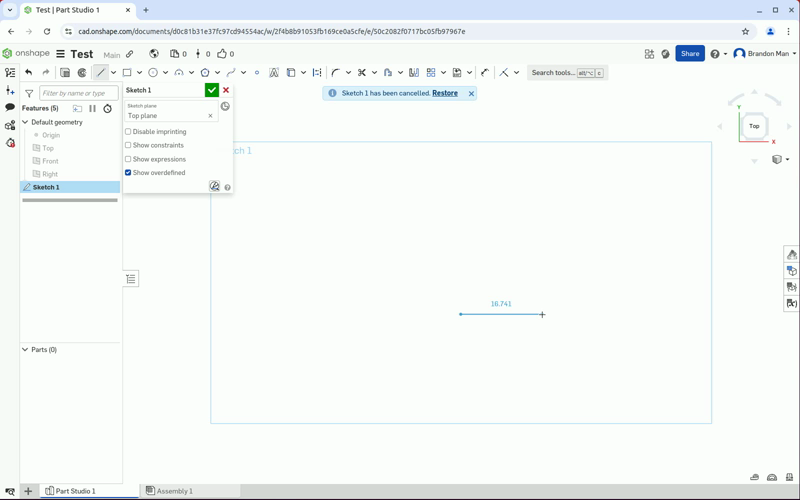
click(542, 314)
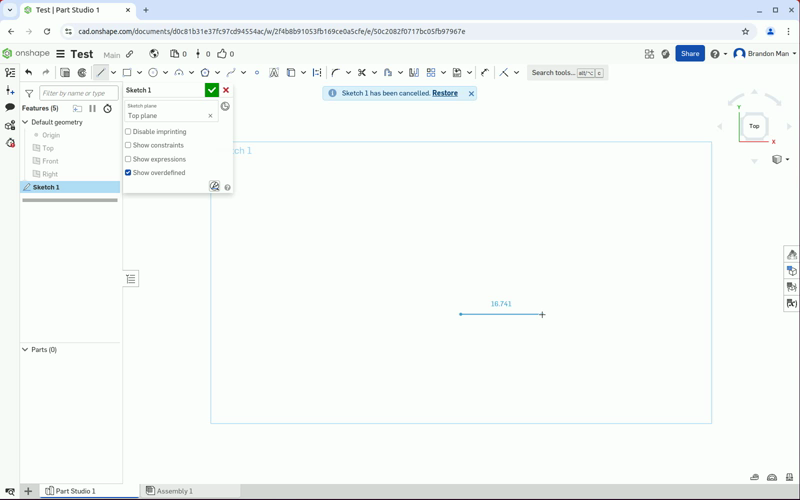
key_up(shift)
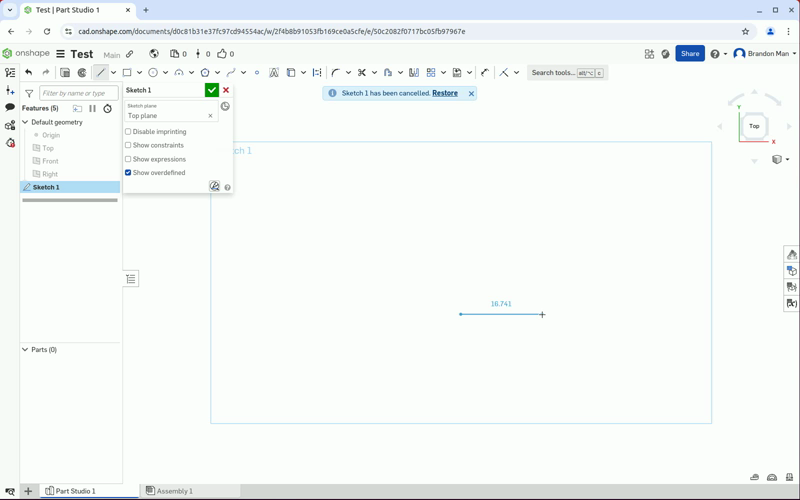
key(esc)
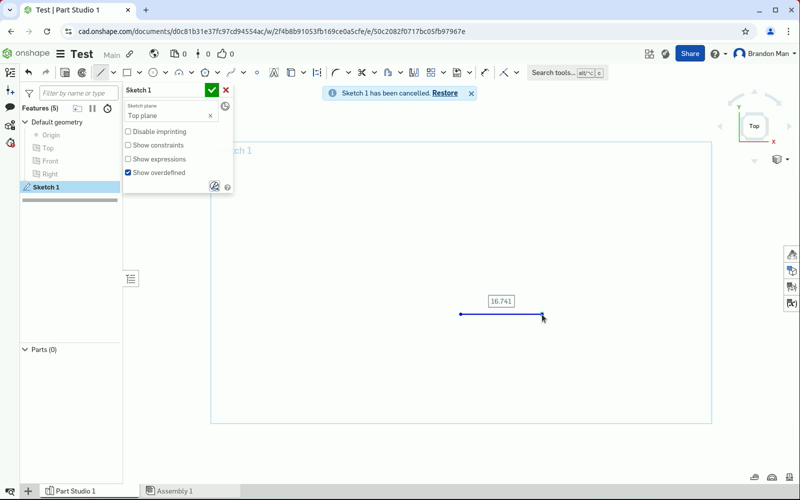
key(a)
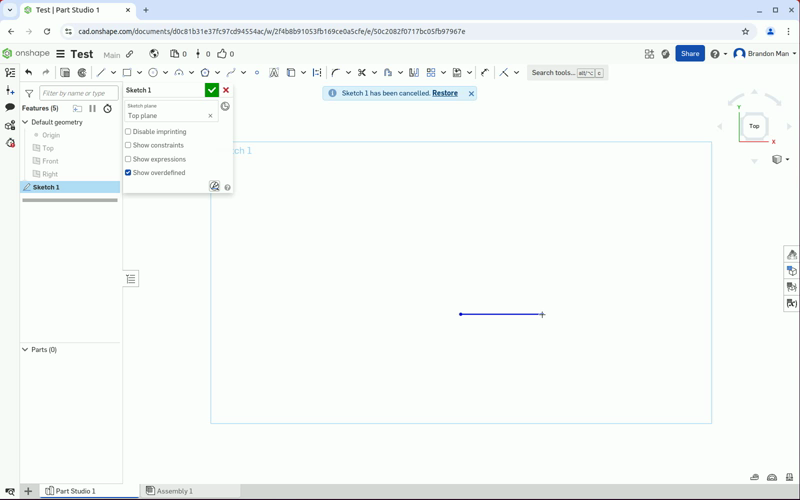
mouse_move(542, 314)
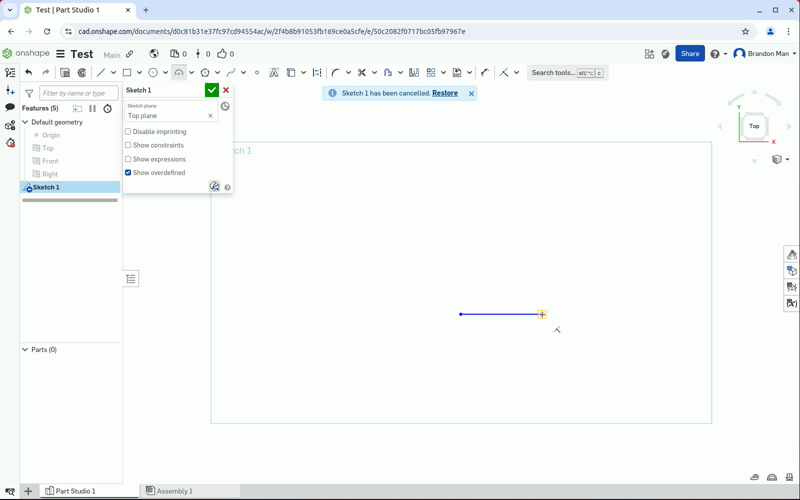
click(542, 314)
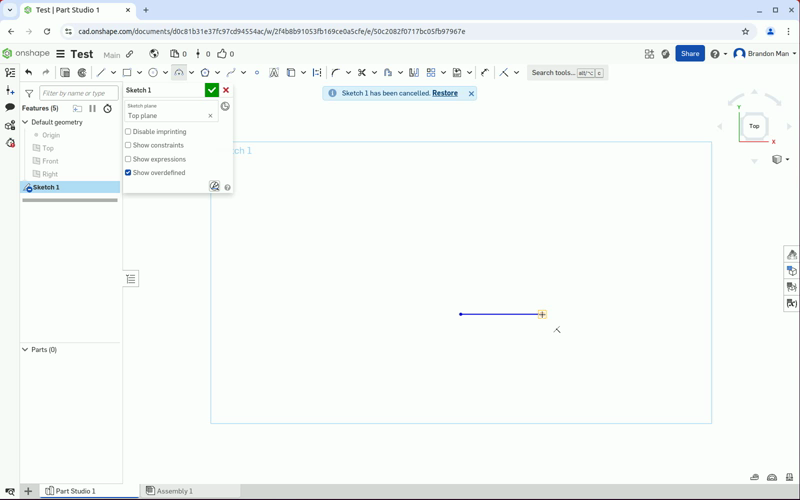
key_down(shift)
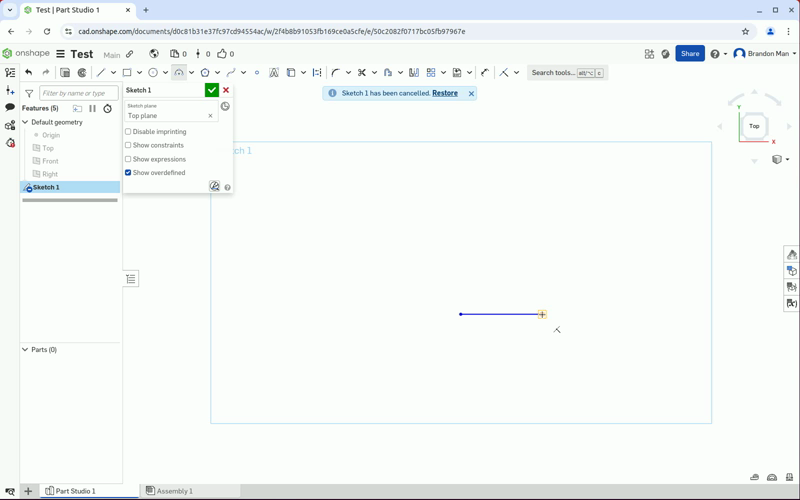
mouse_move(542, 251)
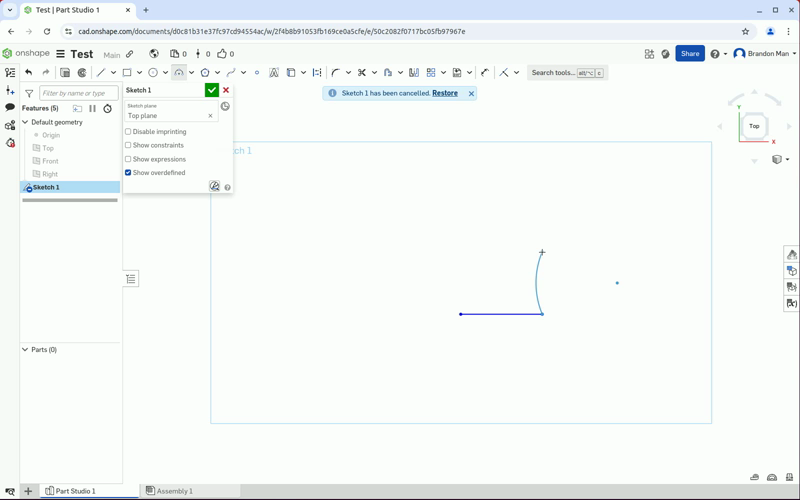
click(542, 251)
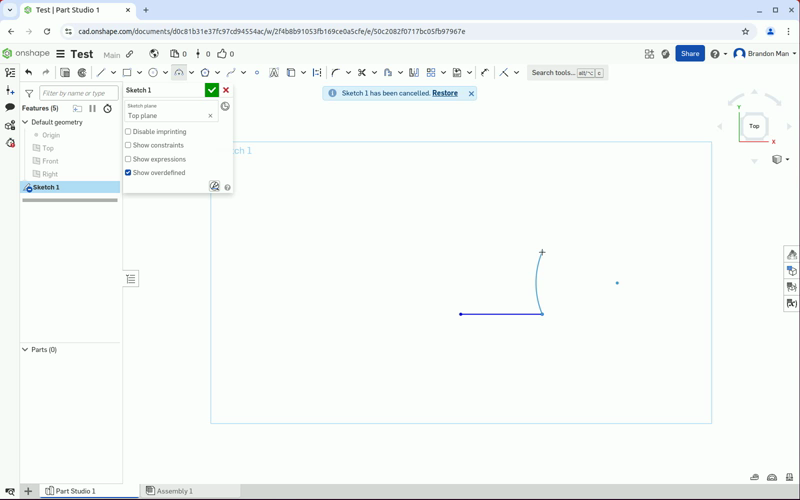
mouse_move(573, 283)
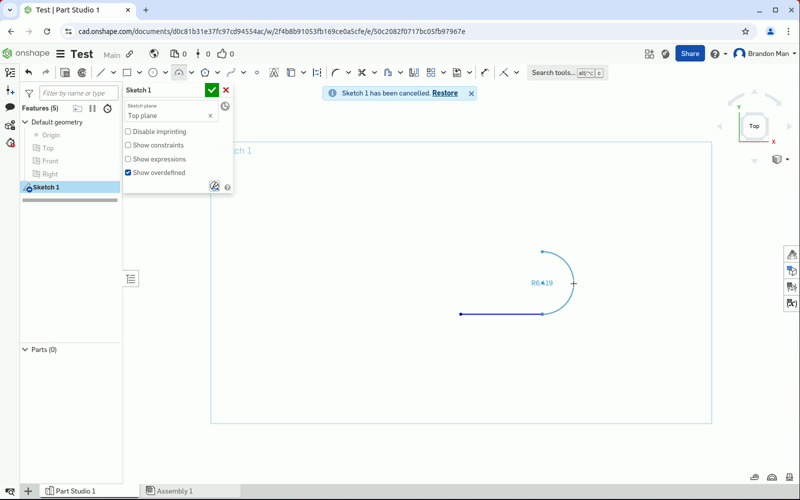
click(573, 283)
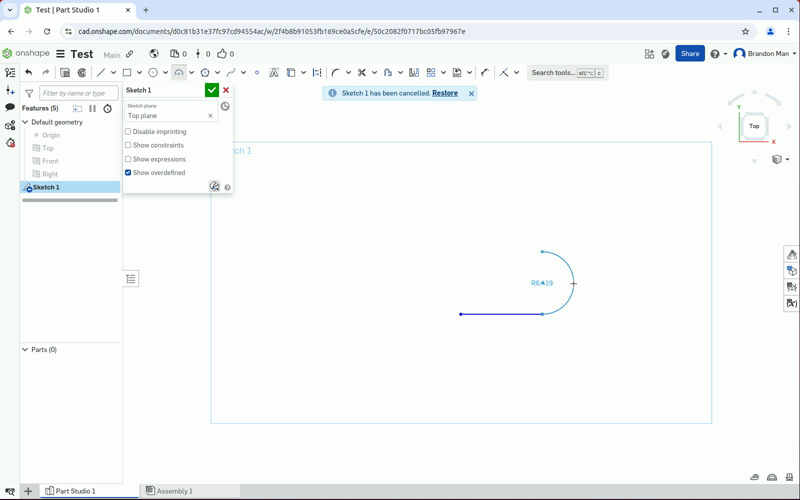
key_up(shift)
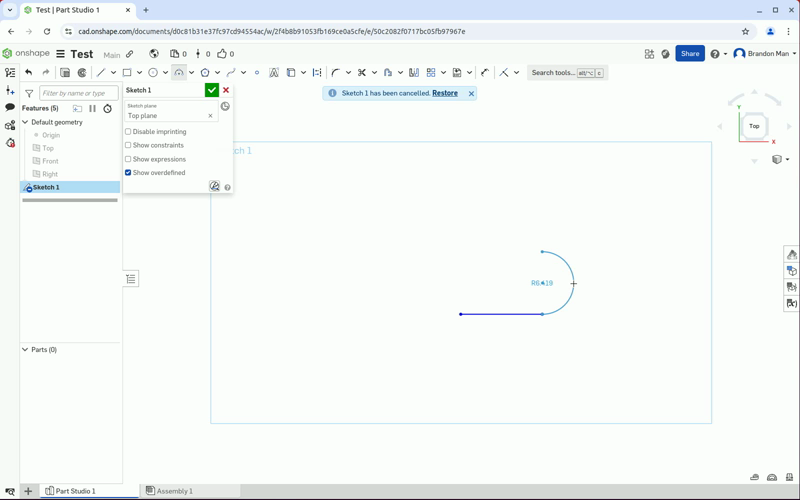
key(esc)
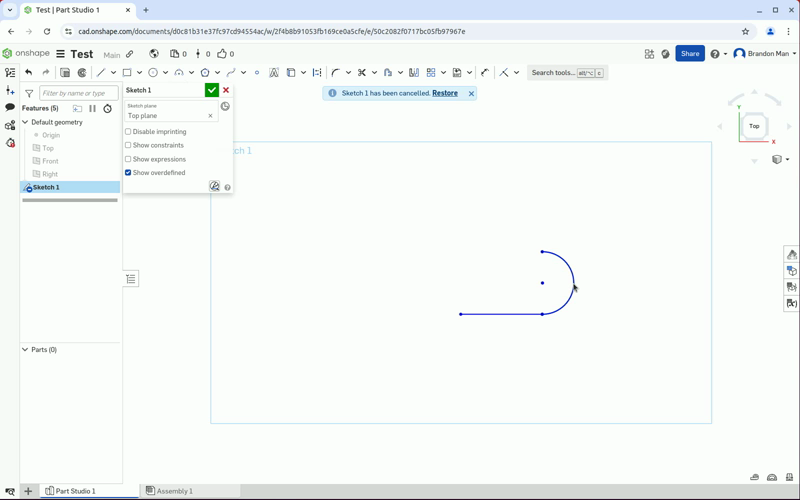
key(l)
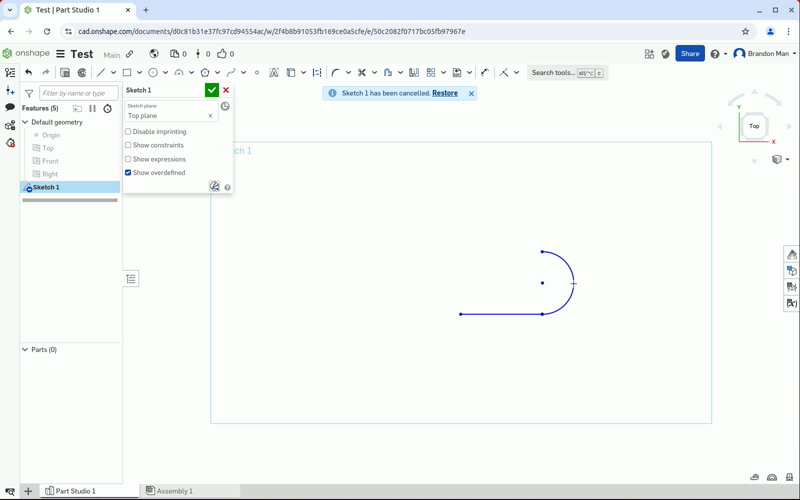
mouse_move(542, 251)
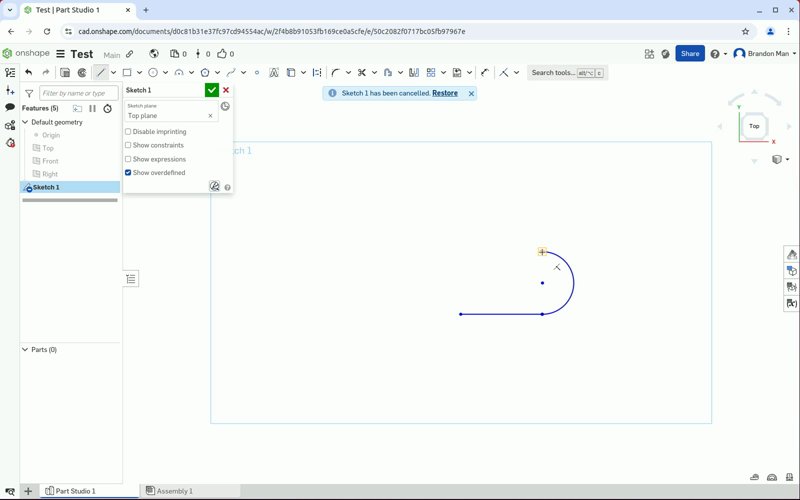
click(542, 251)
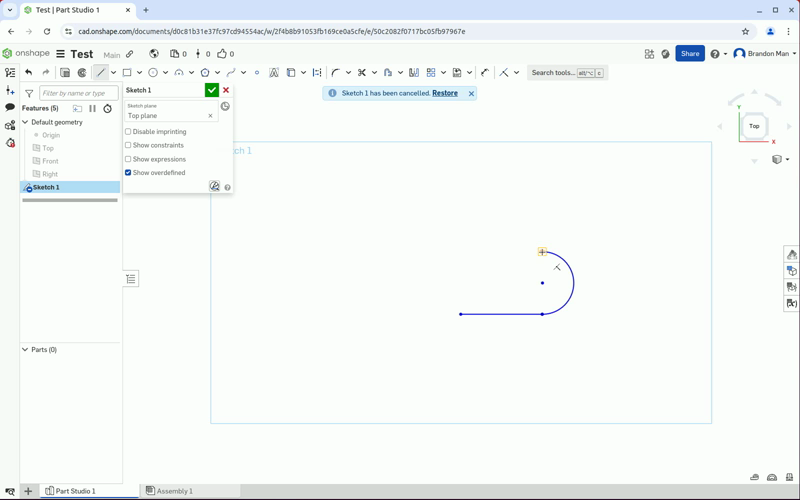
key_down(shift)
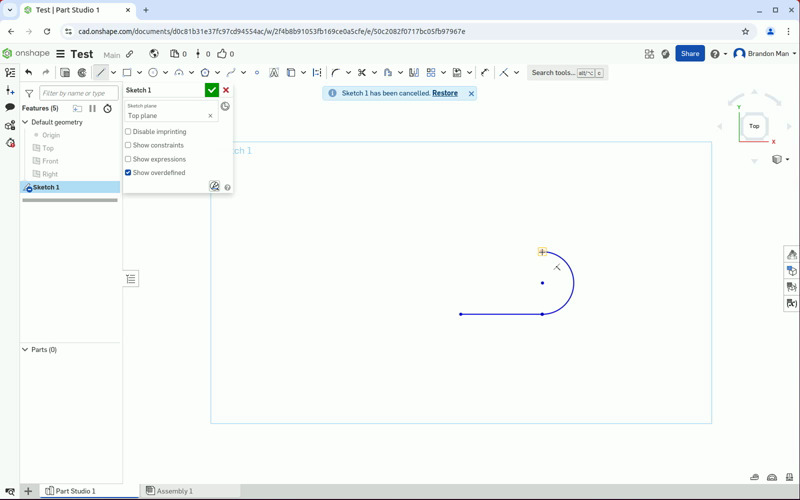
mouse_move(460, 251)
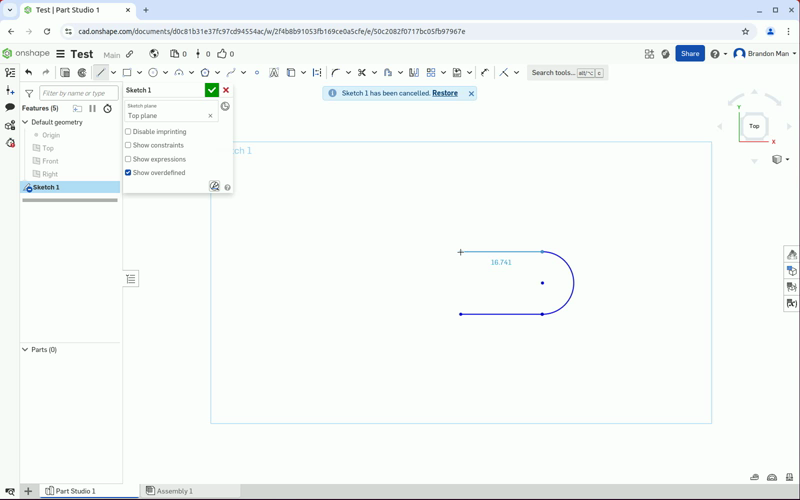
click(460, 251)
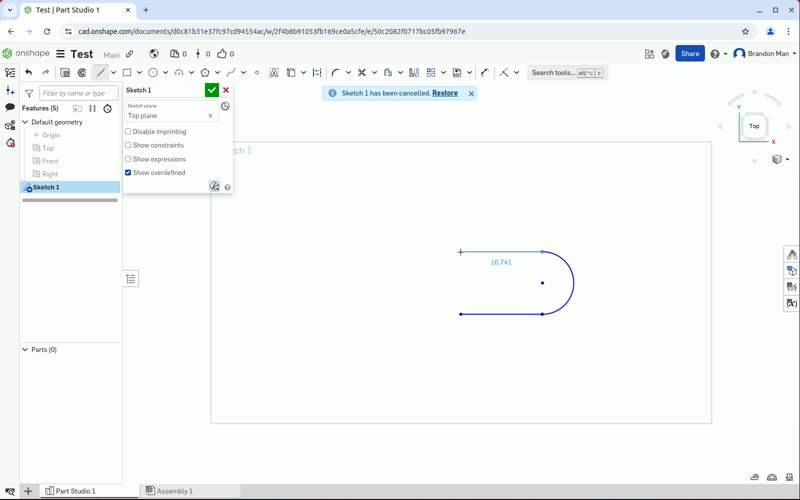
key_up(shift)
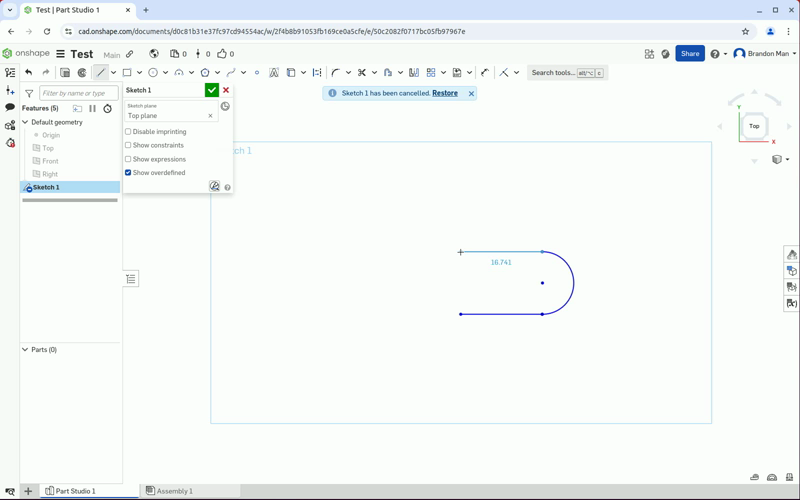
key(esc)
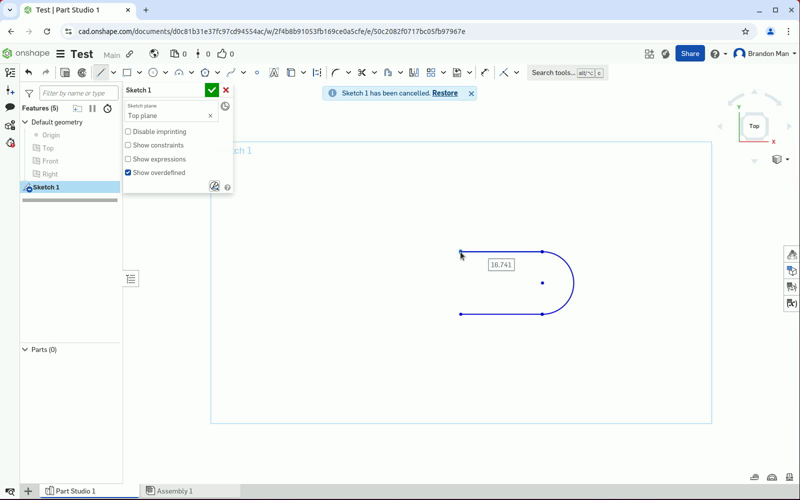
key(a)
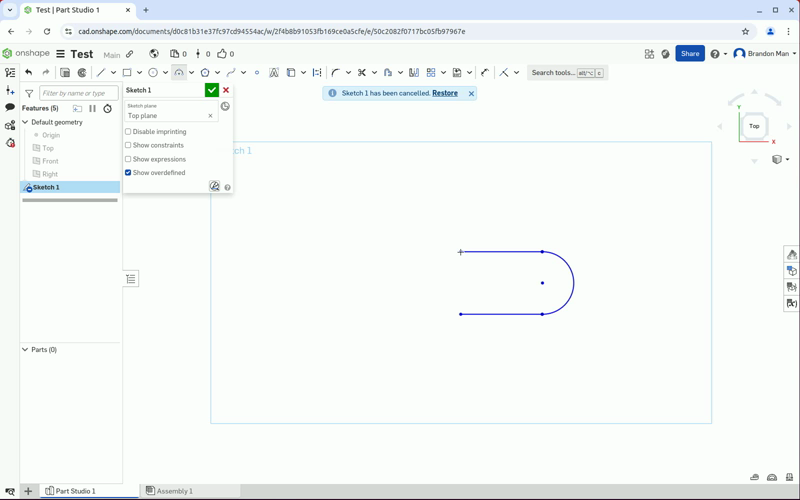
mouse_move(460, 251)
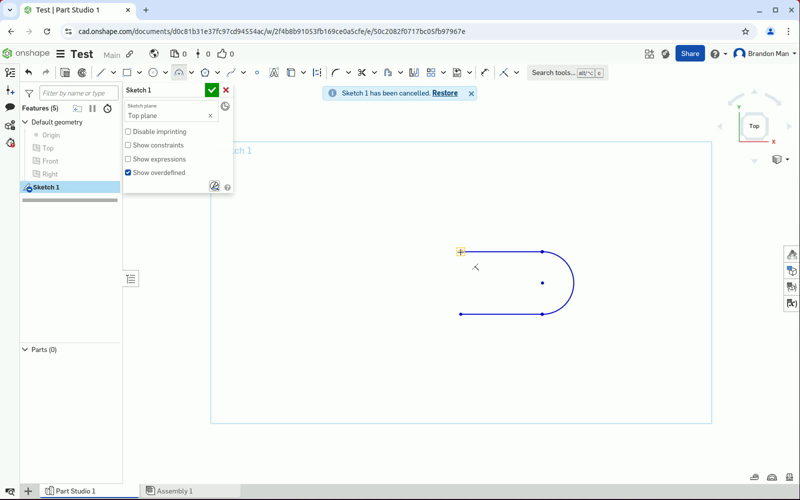
click(460, 251)
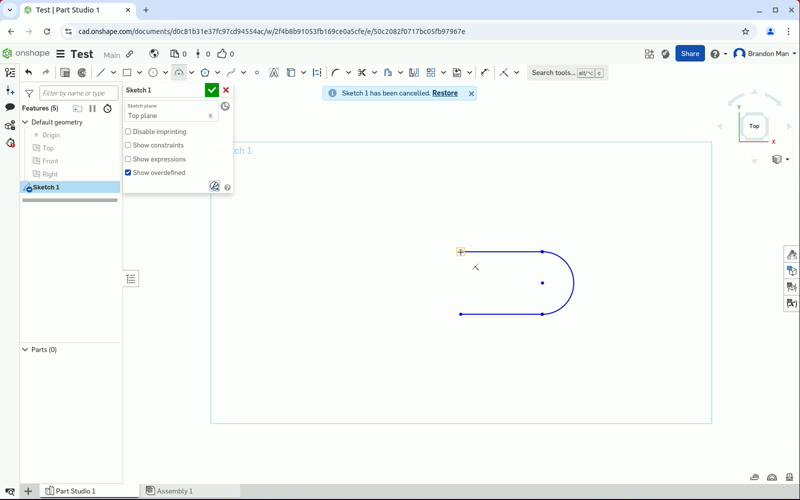
mouse_move(460, 314)
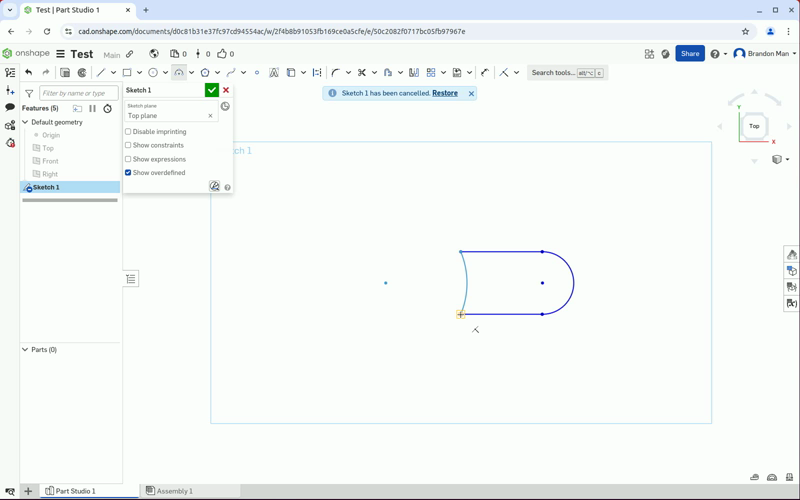
click(460, 314)
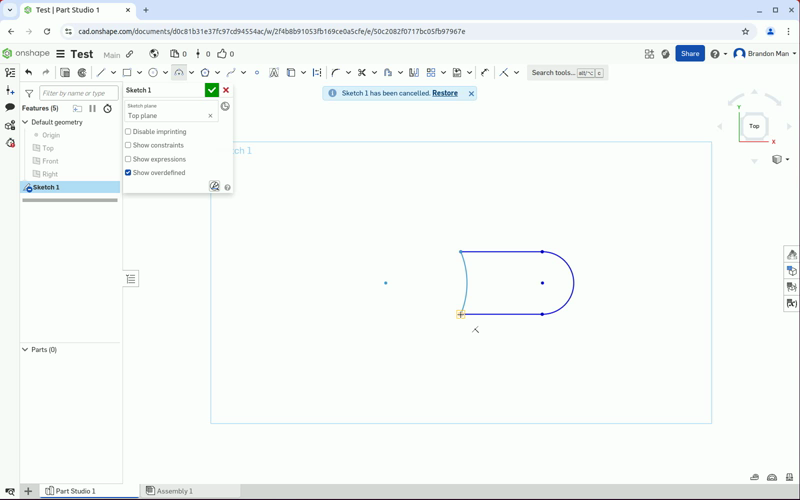
key_down(shift)
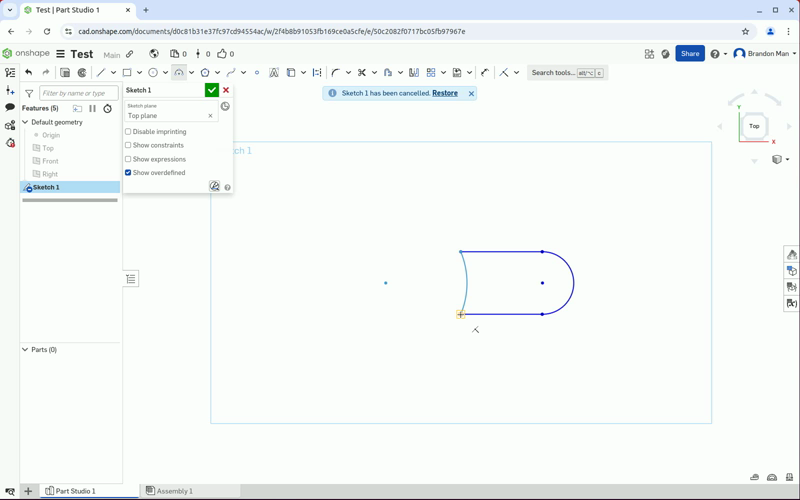
mouse_move(429, 283)
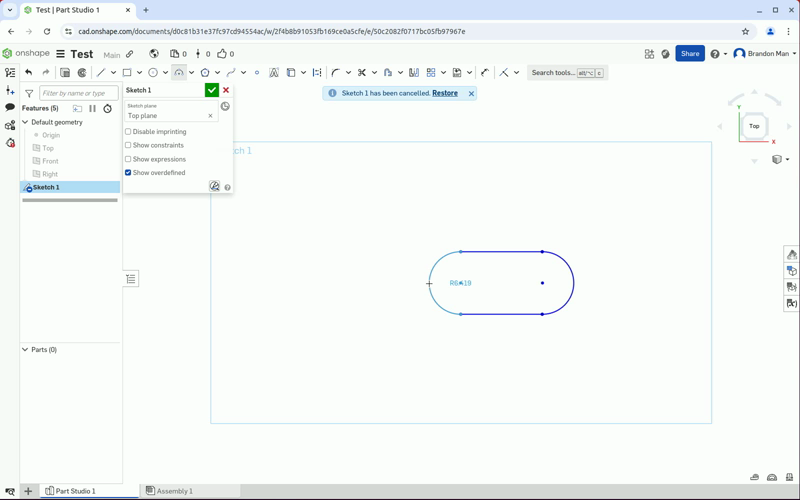
click(429, 283)
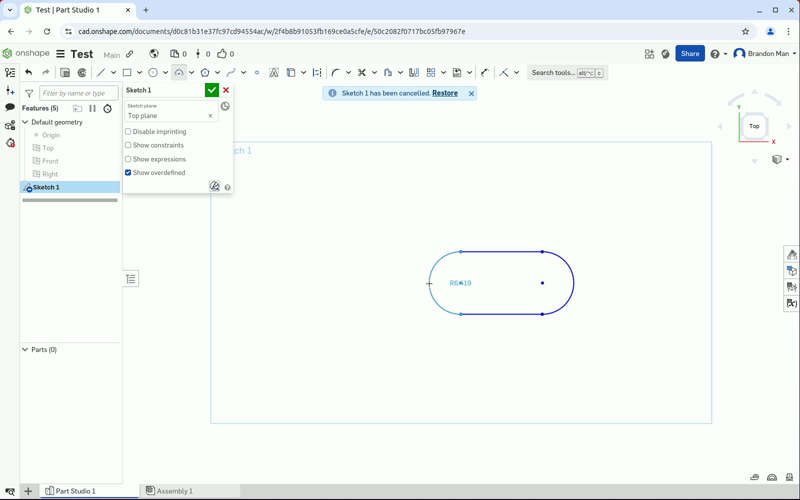
key_up(shift)
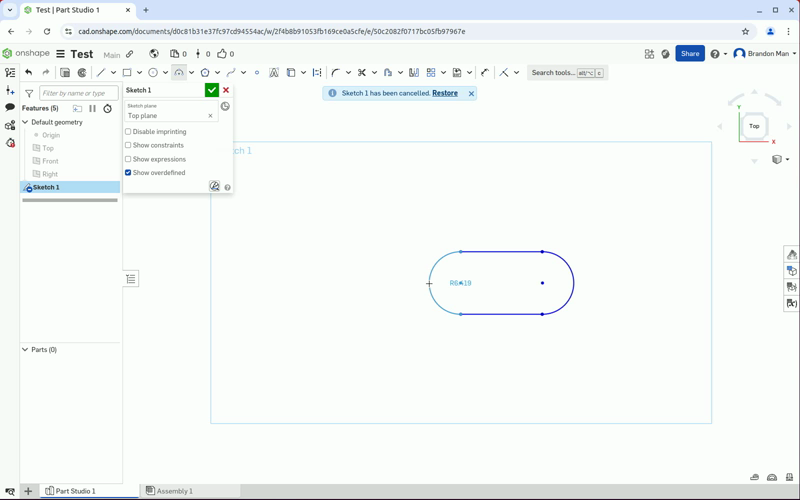
key(esc)
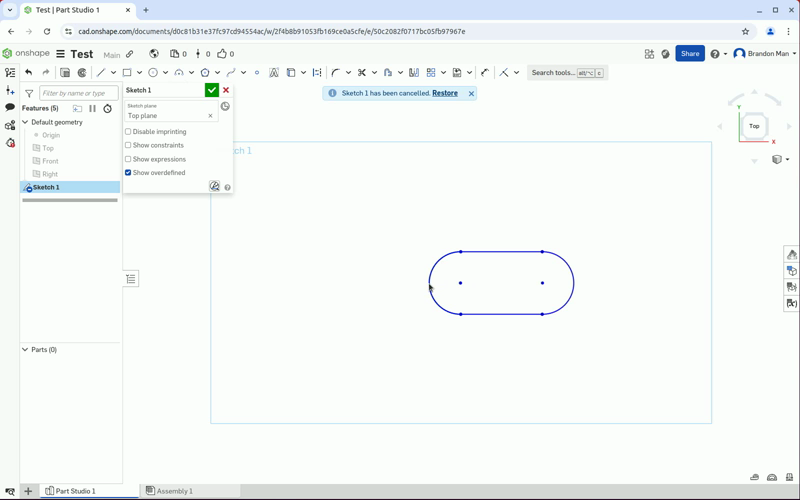
mouse_move(552, 265)
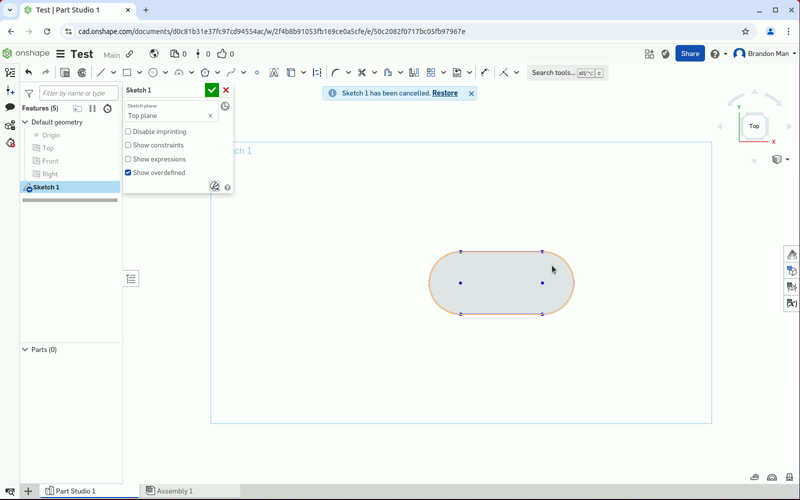
click(552, 265)
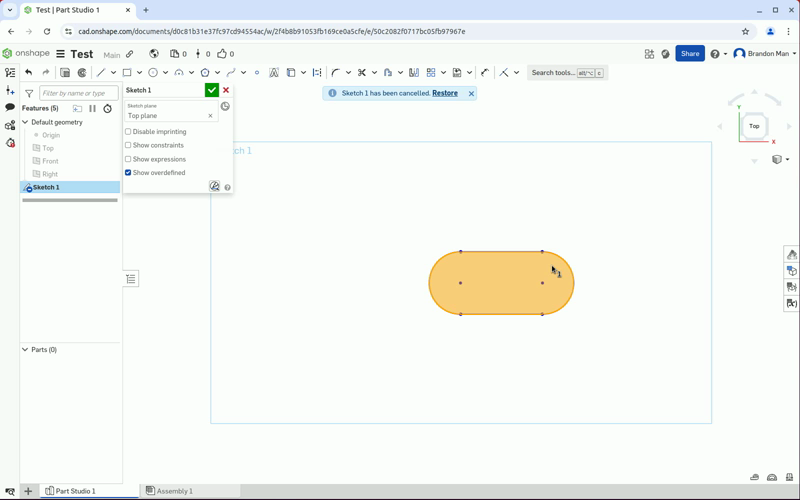
mouse_move(73, 352)
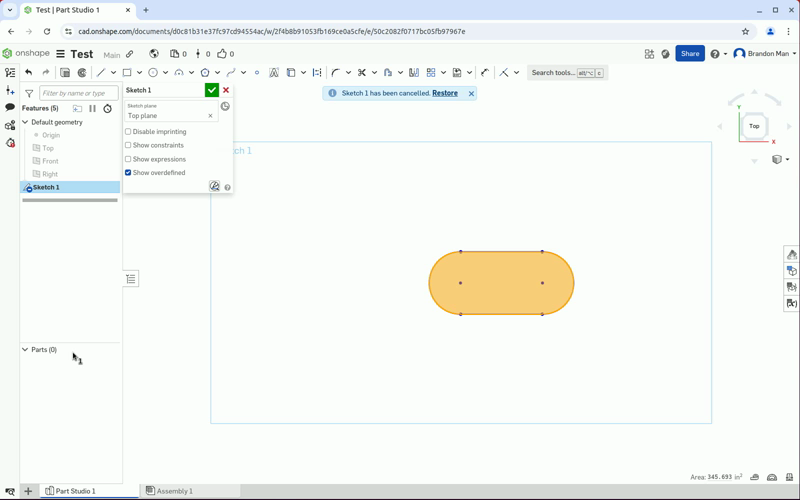
key(shift+y)
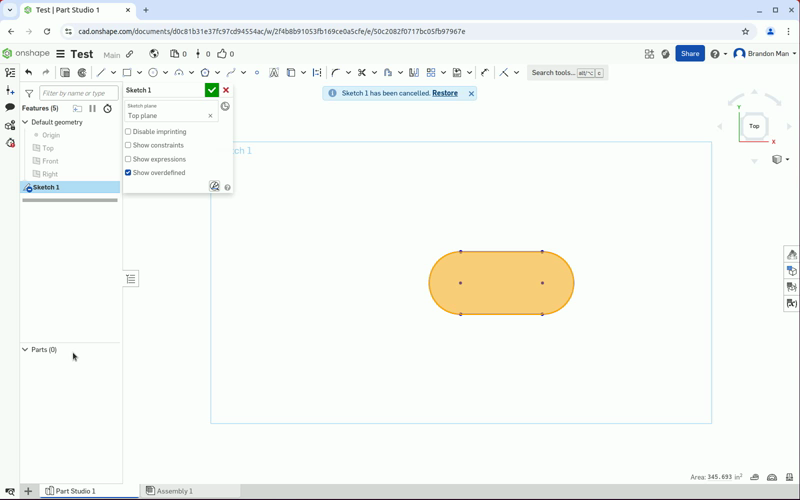
key(shift+e)
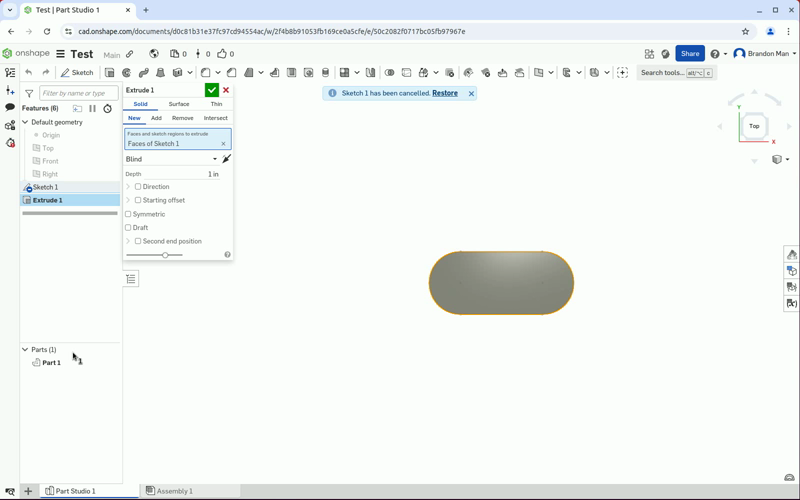
mouse_move(143, 106)
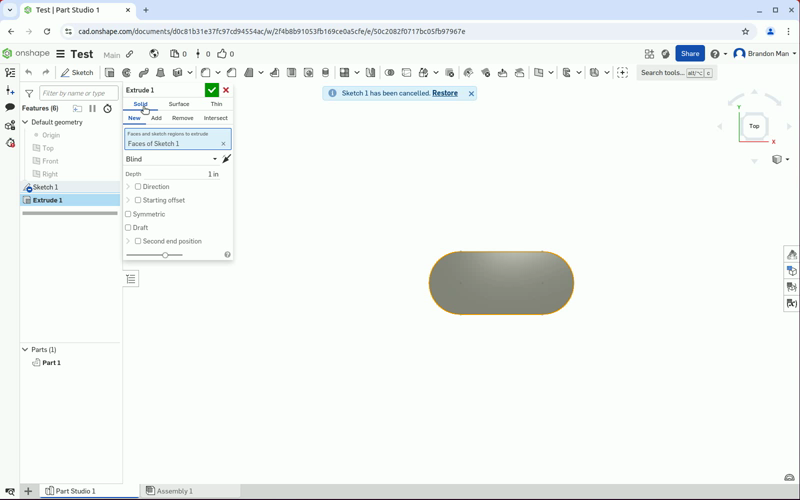
click(143, 106)
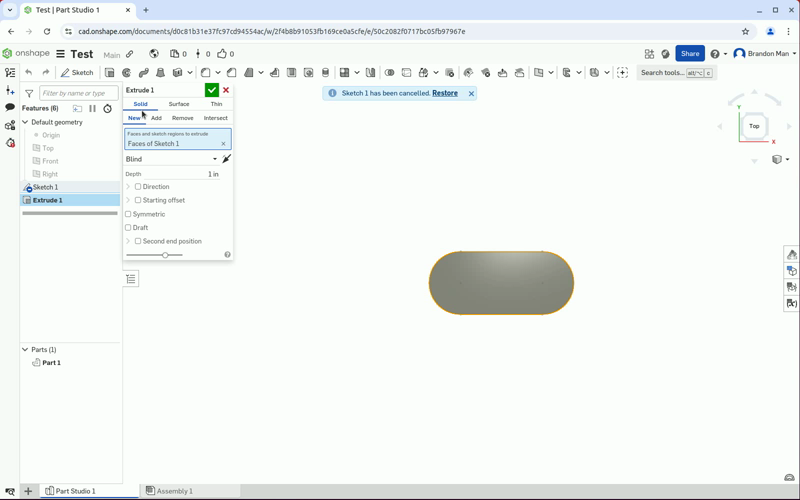
mouse_move(137, 120)
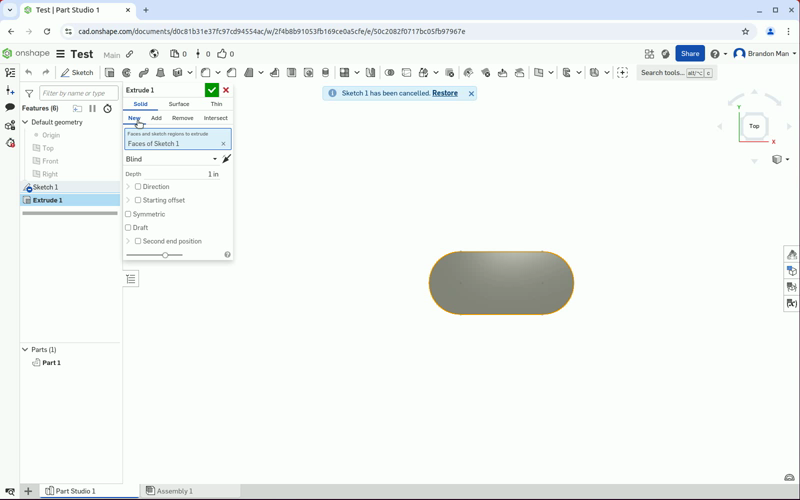
click(137, 120)
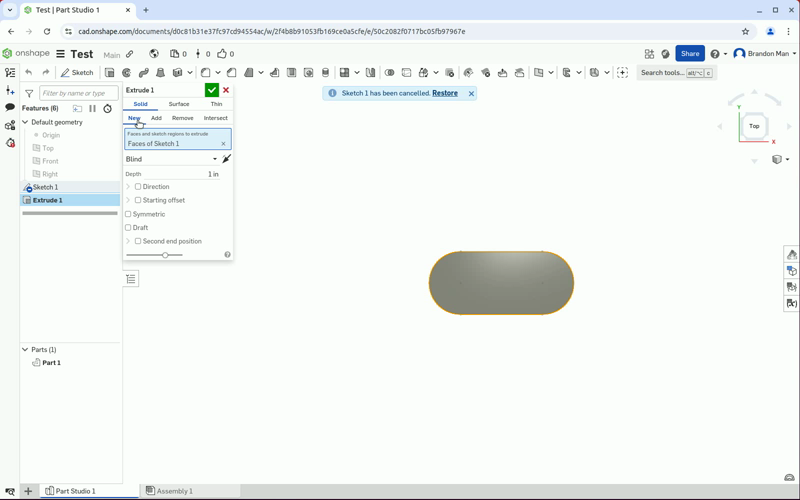
key(tab, 4)
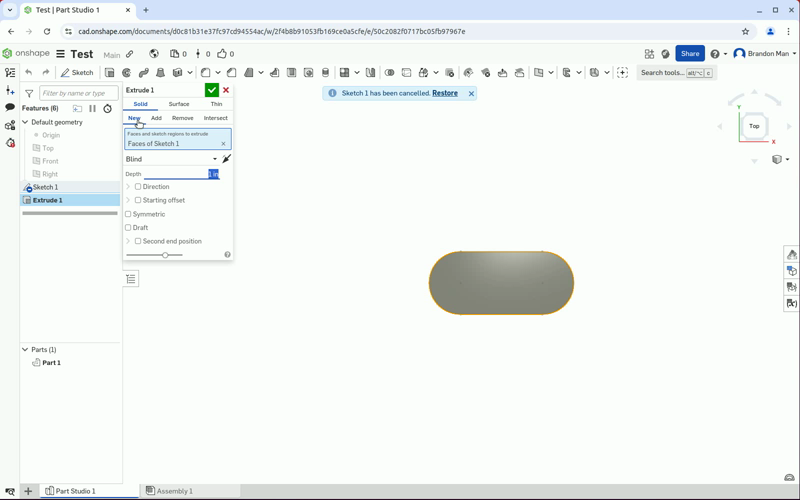
text(3.129)
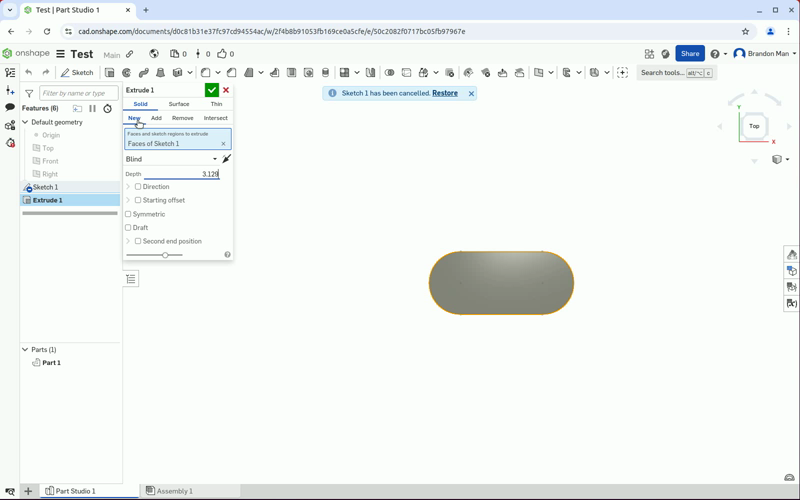
key(enter)
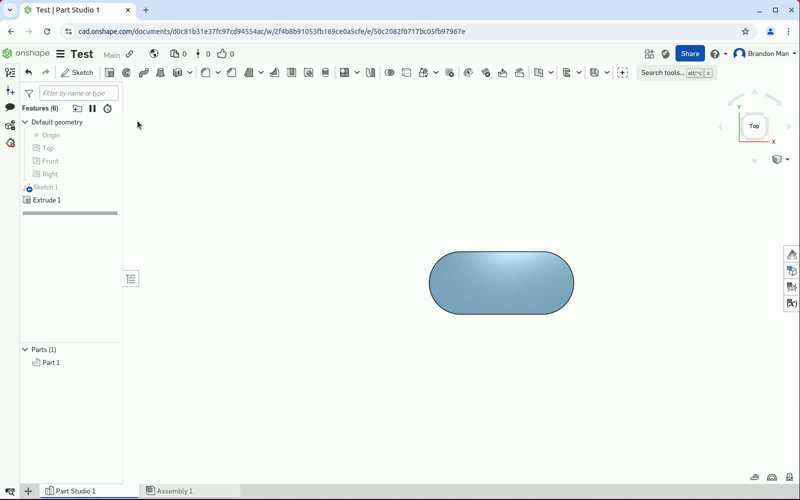
key(shift+h)
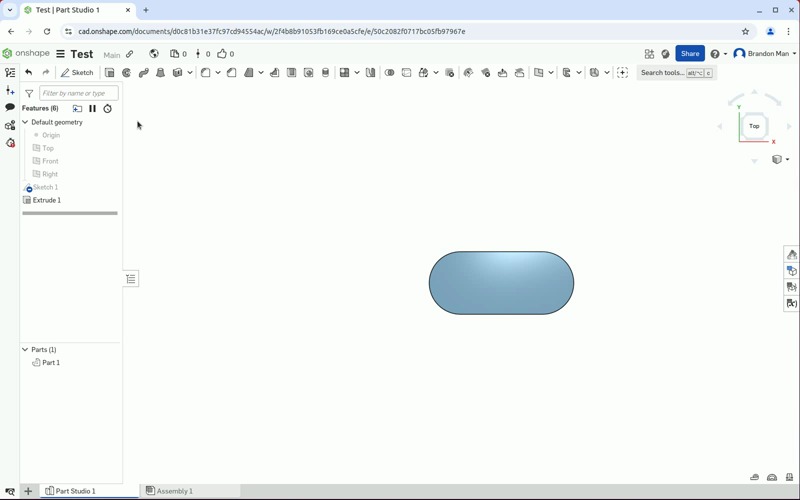
key(shift+h)
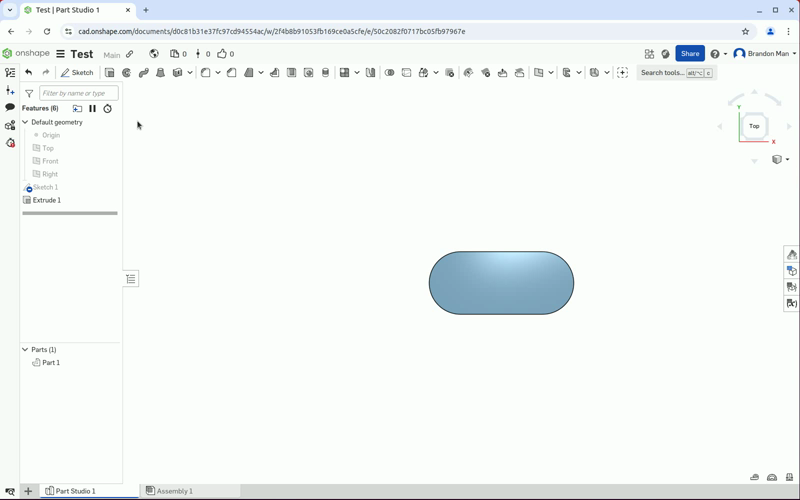
mouse_move(73, 189)
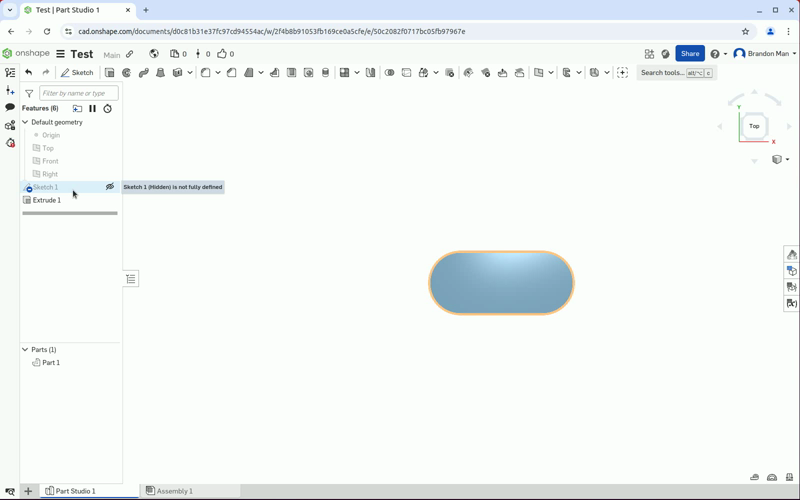
click(73, 189)
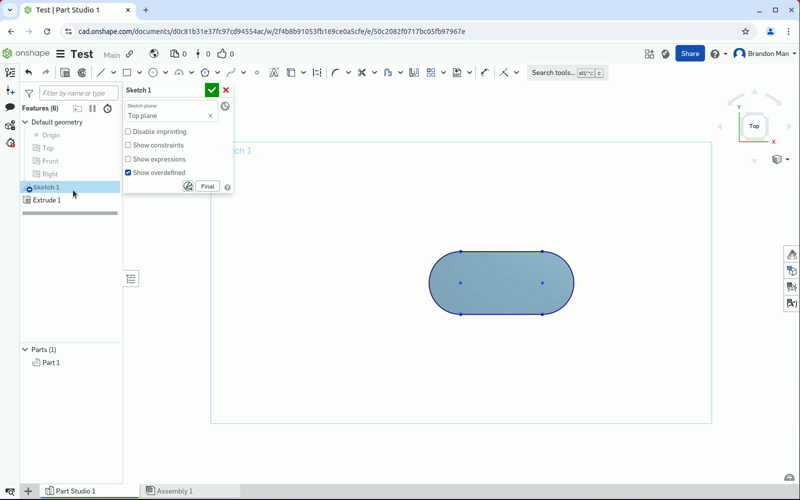
mouse_move(229, 92)
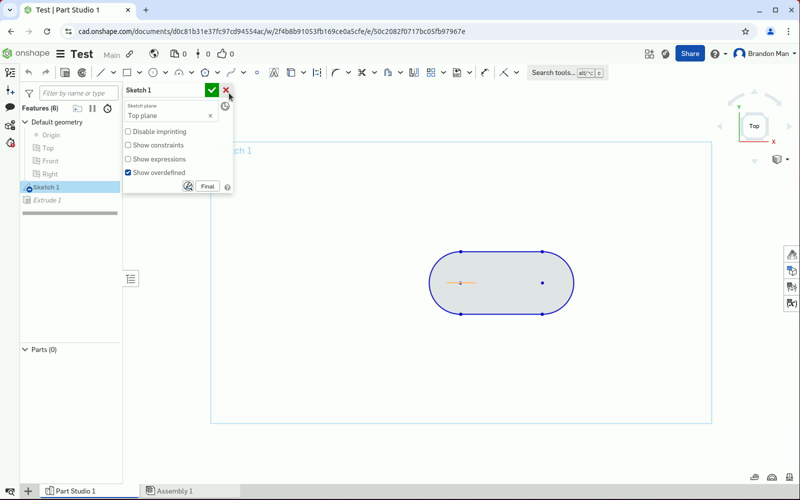
click(229, 92)
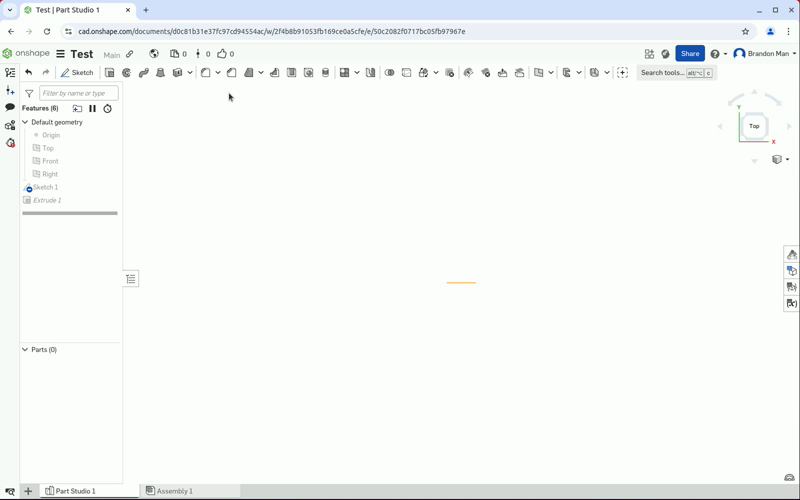
mouse_move(541, 75)
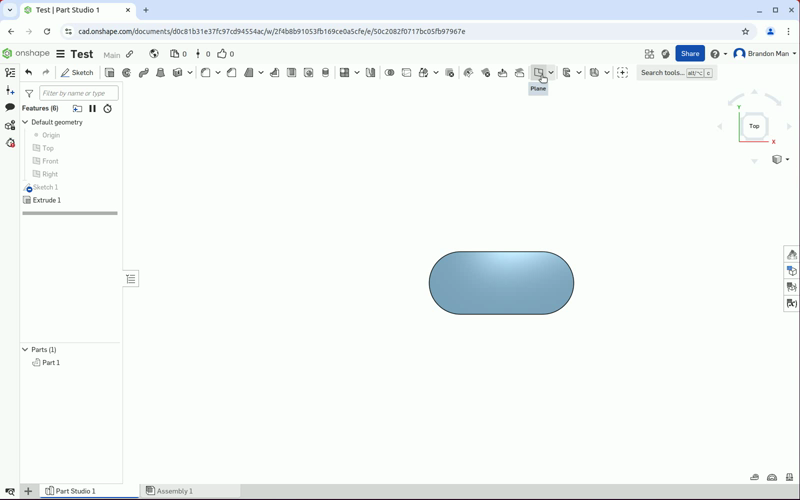
click(541, 75)
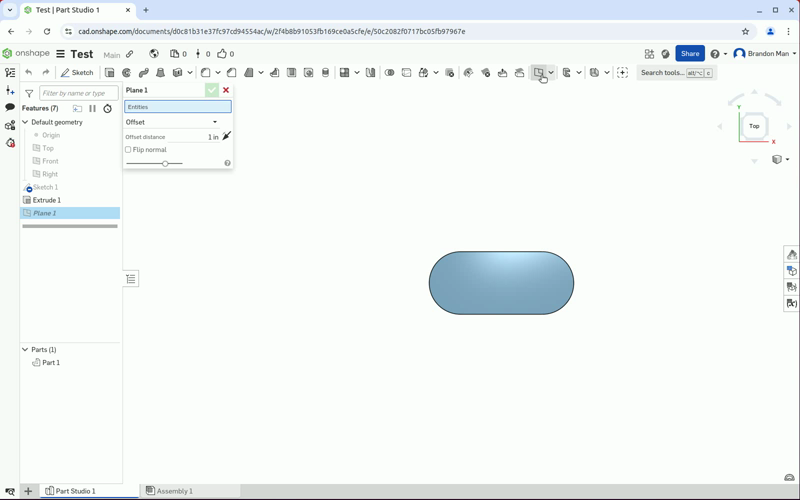
mouse_move(73, 150)
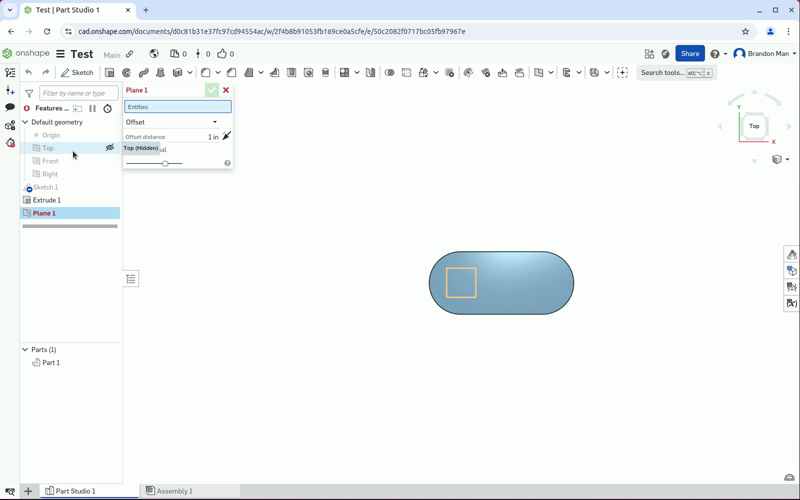
click(73, 150)
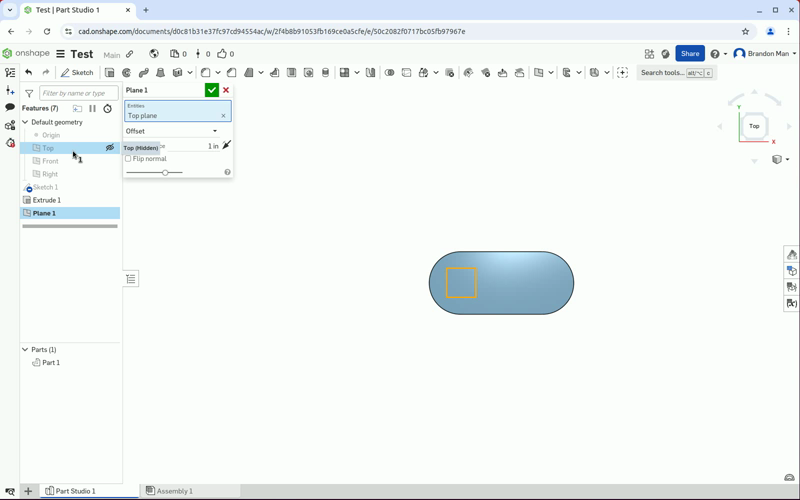
key(tab, 2)
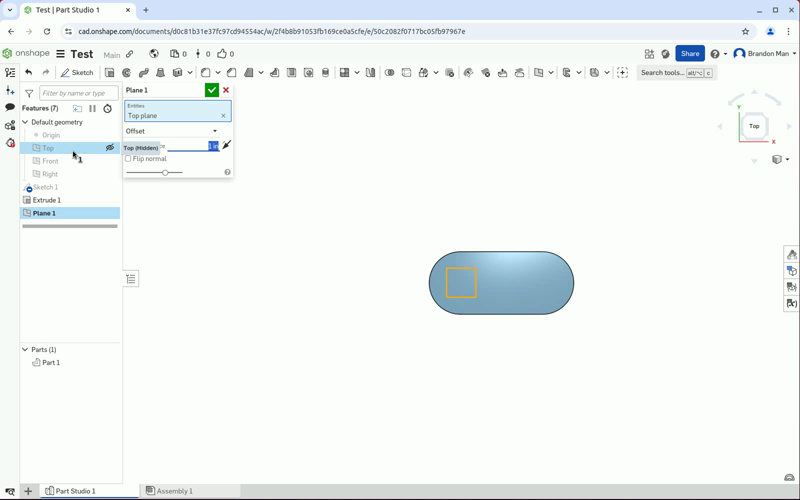
text(3.143)
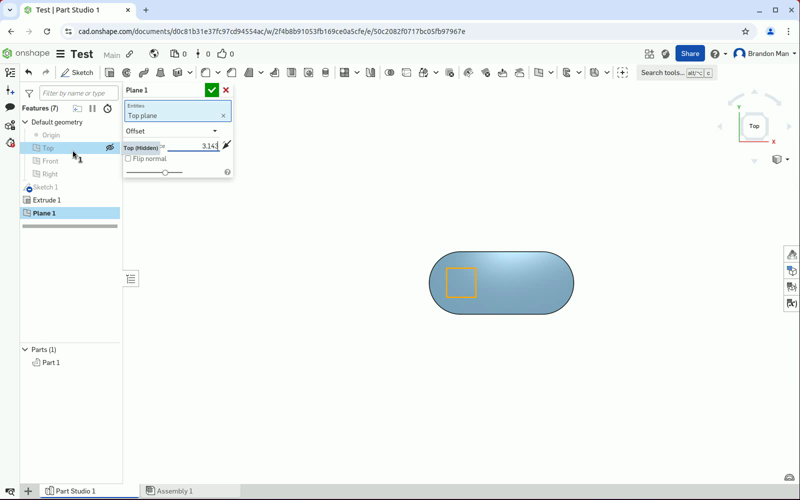
key(enter, 2)
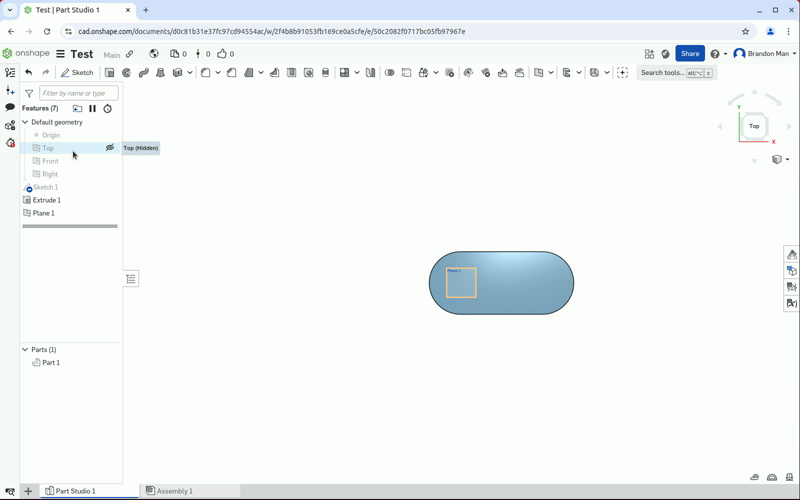
key(shift+s)
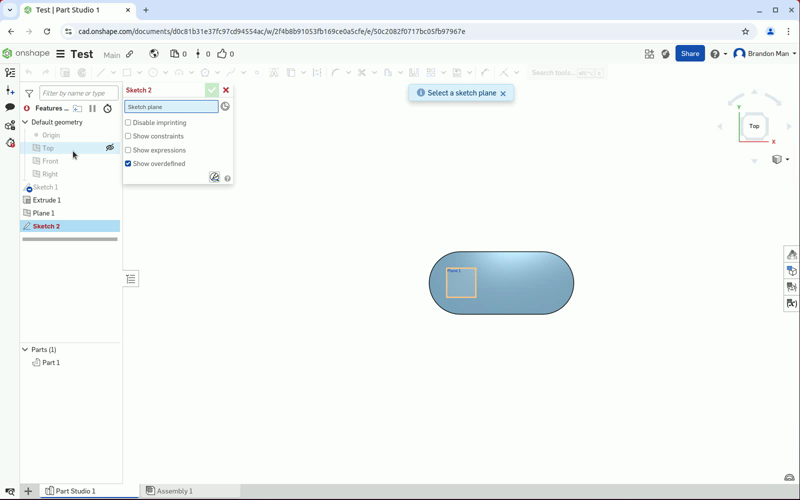
mouse_move(73, 215)
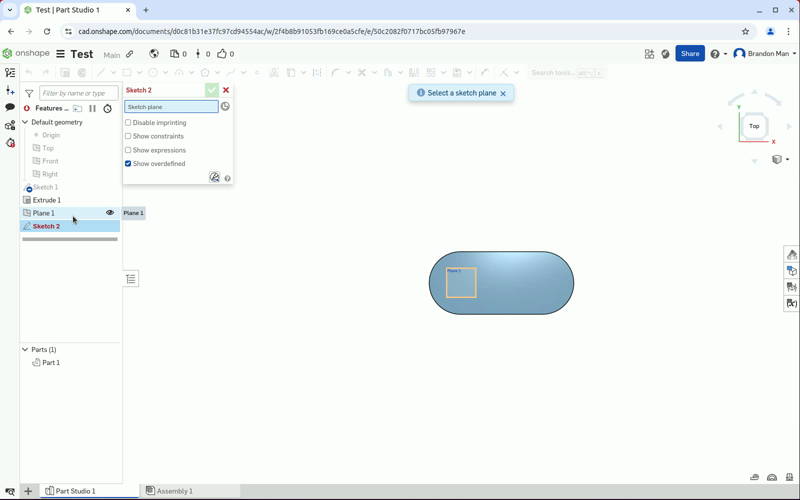
click(73, 215)
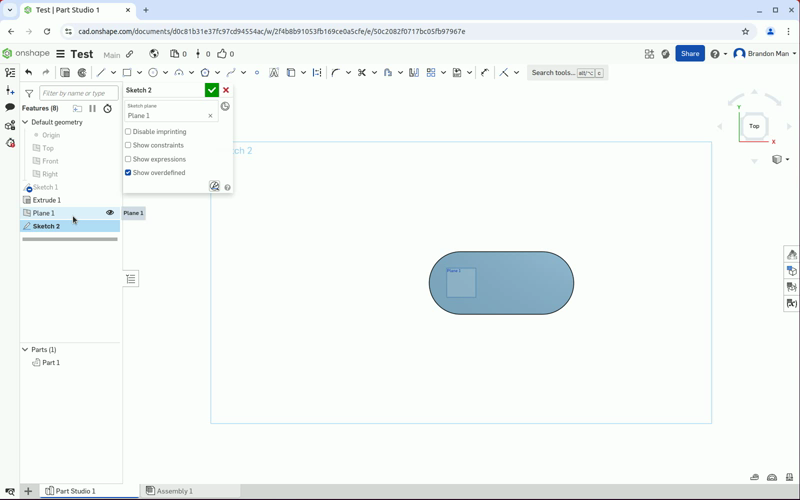
mouse_move(73, 352)
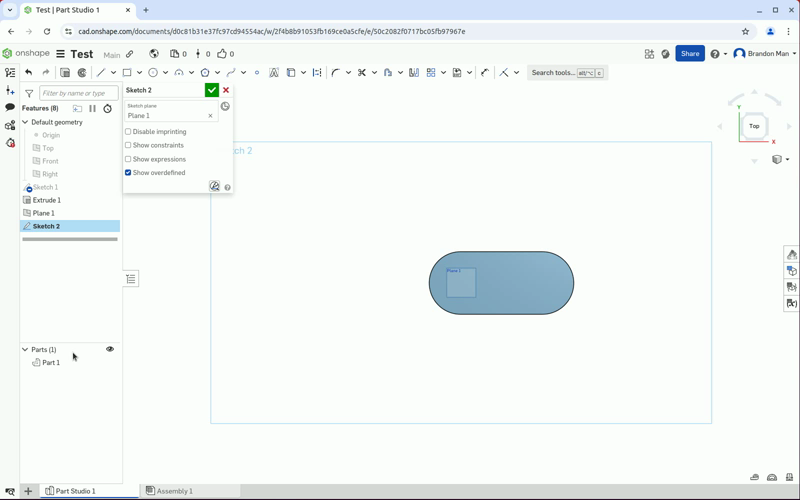
key(y)
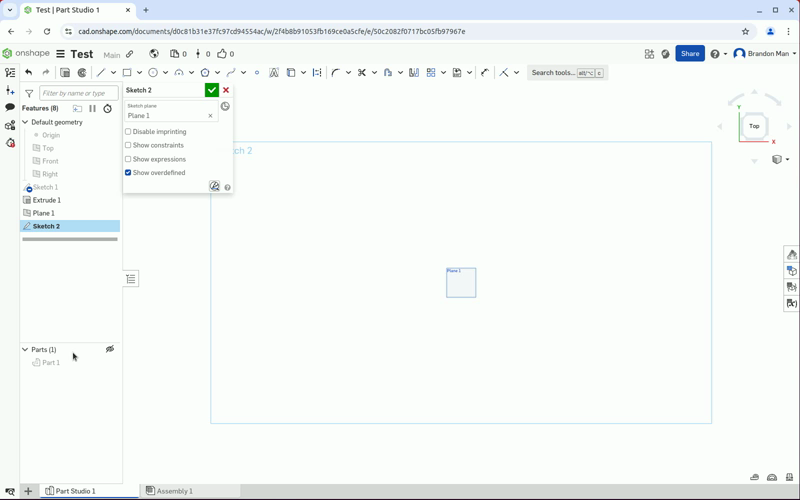
key(c)
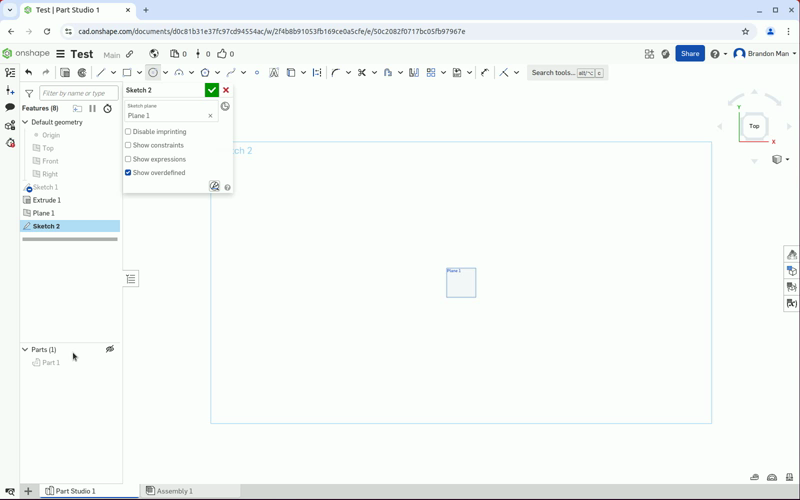
key_down(shift)
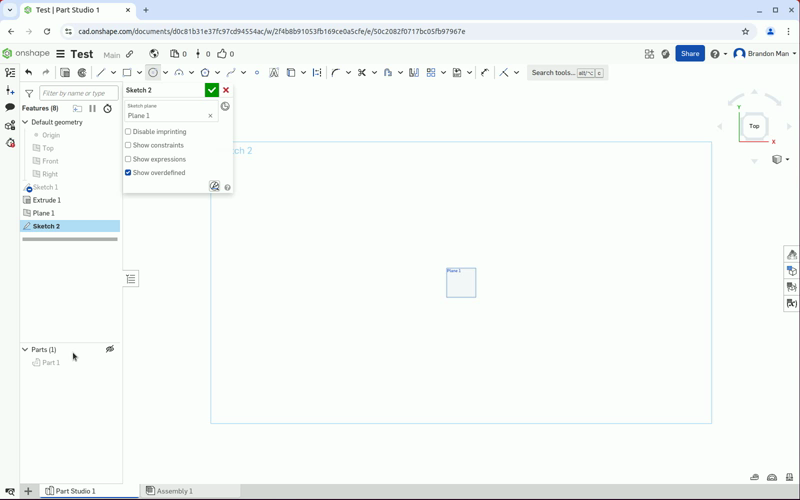
mouse_move(460, 282)
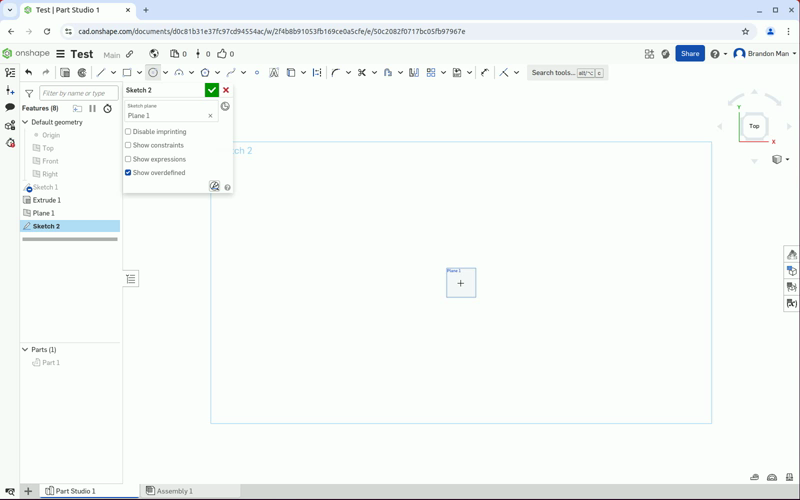
click(460, 282)
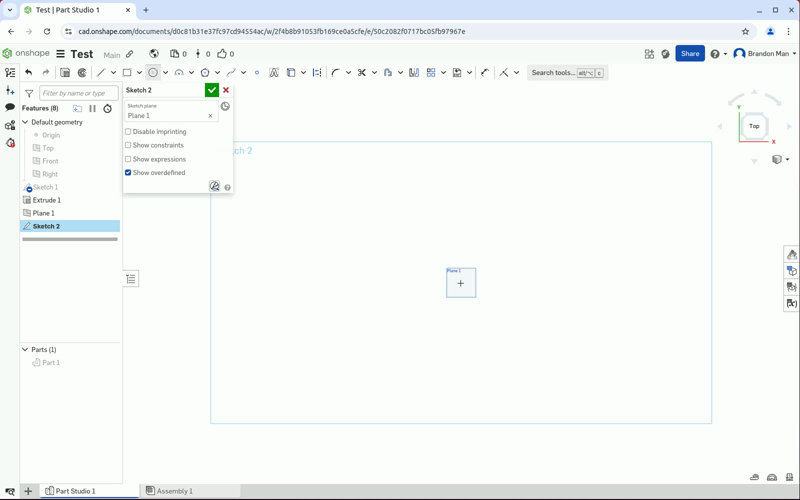
key_up(shift)
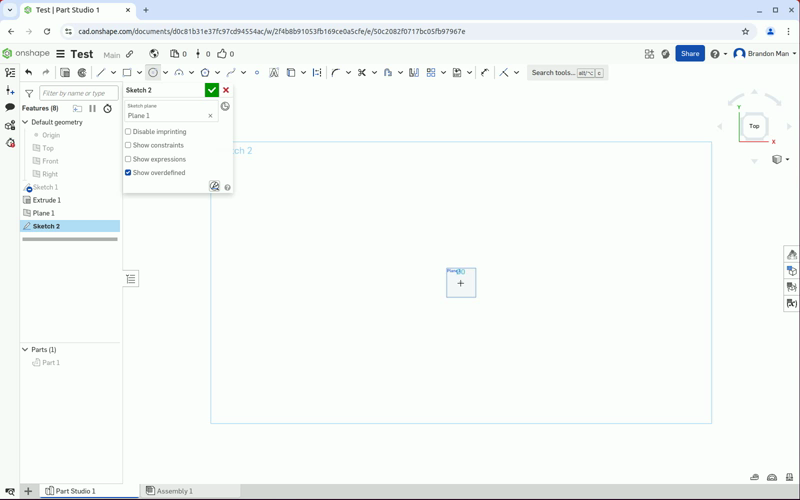
mouse_move(492, 282)
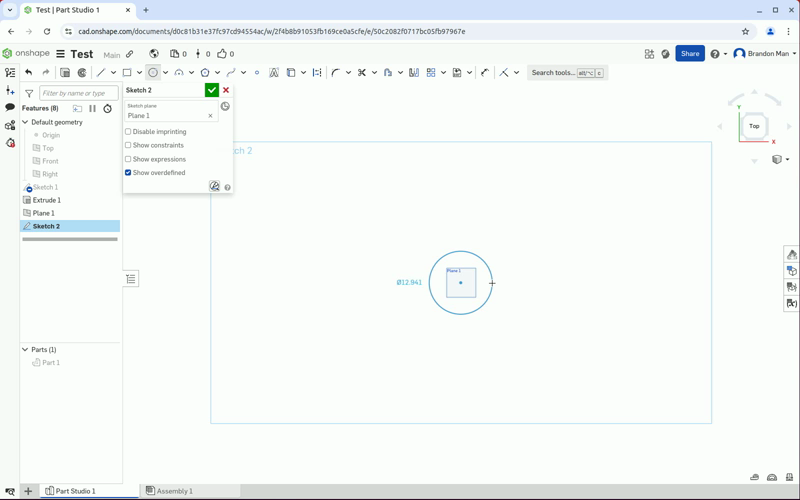
click(492, 282)
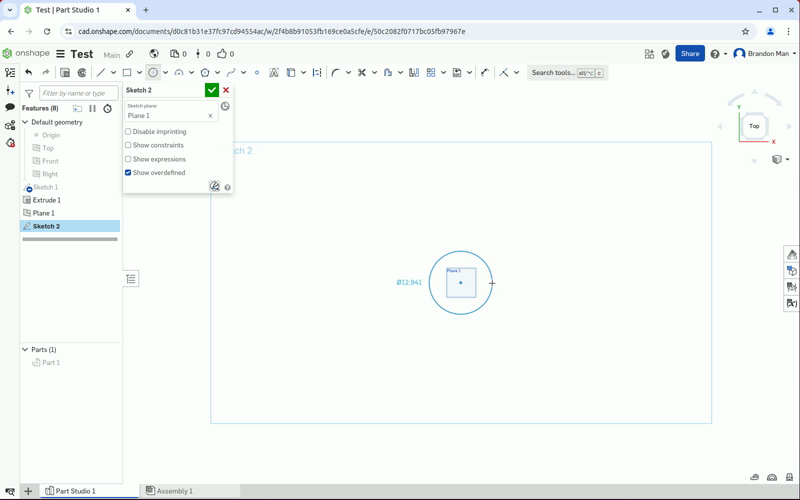
key(esc)
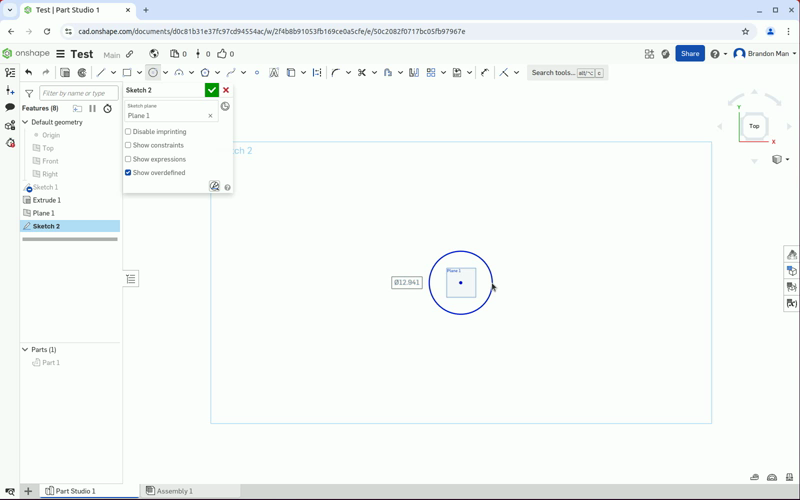
mouse_move(455, 285)
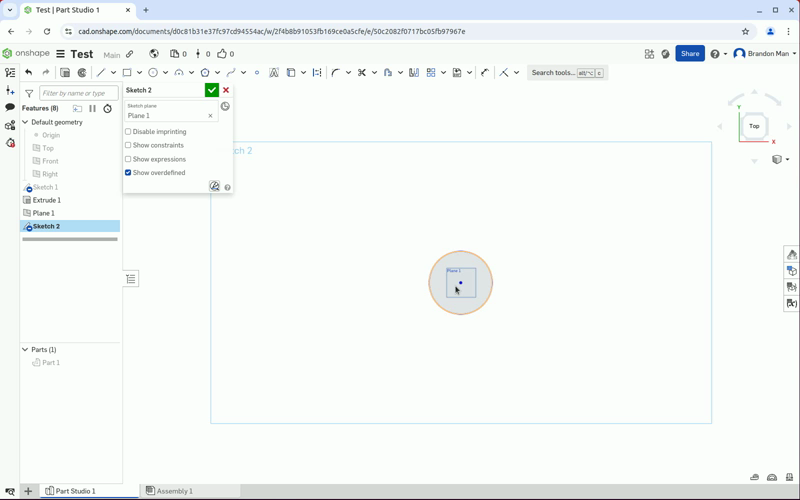
click(455, 285)
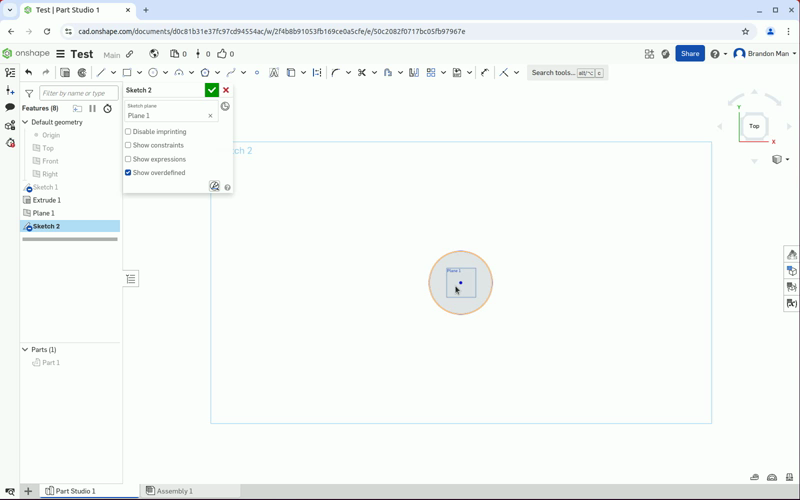
mouse_move(73, 352)
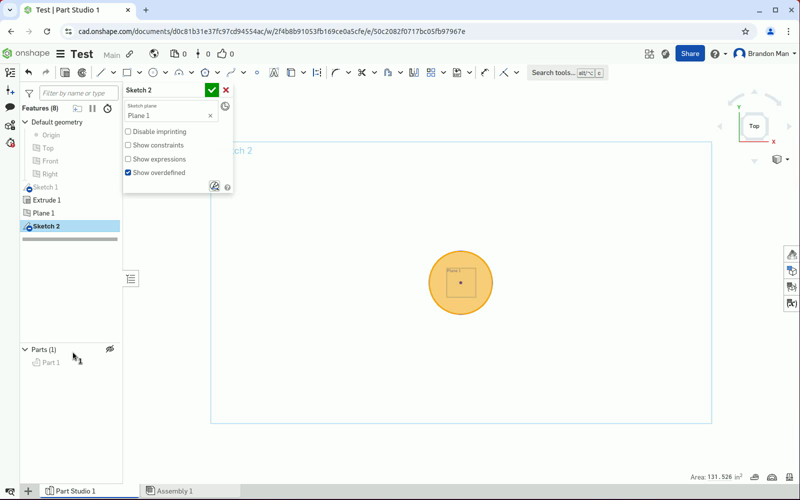
key(shift+y)
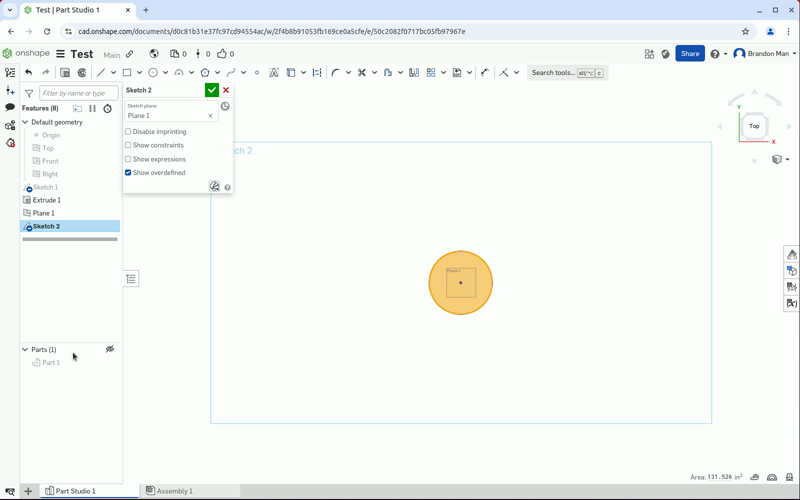
key(shift+e)
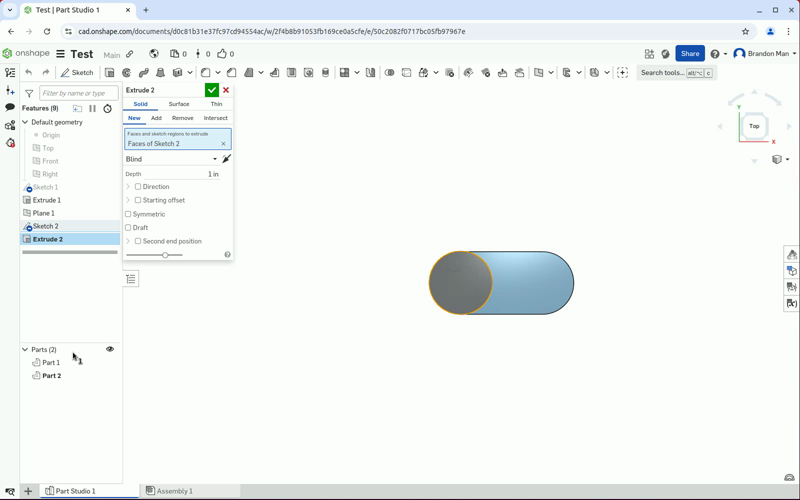
mouse_move(143, 106)
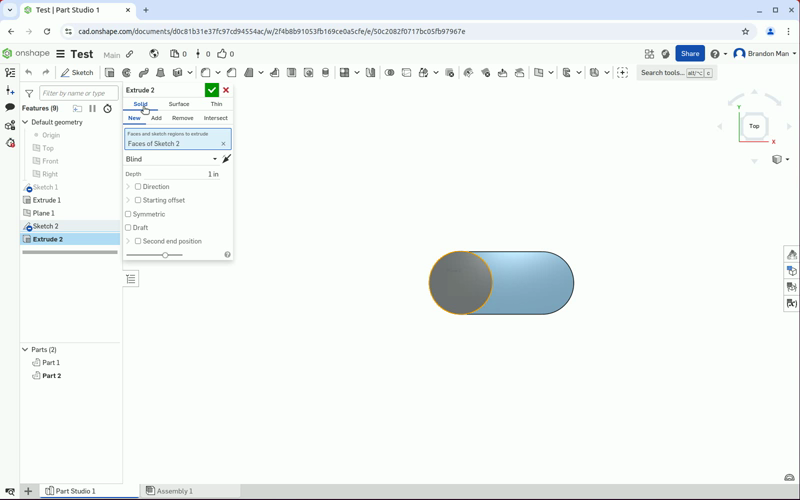
click(143, 106)
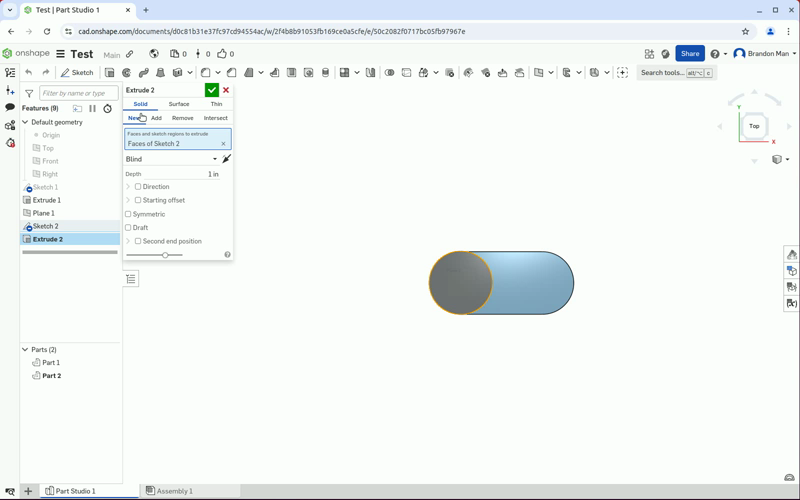
mouse_move(137, 120)
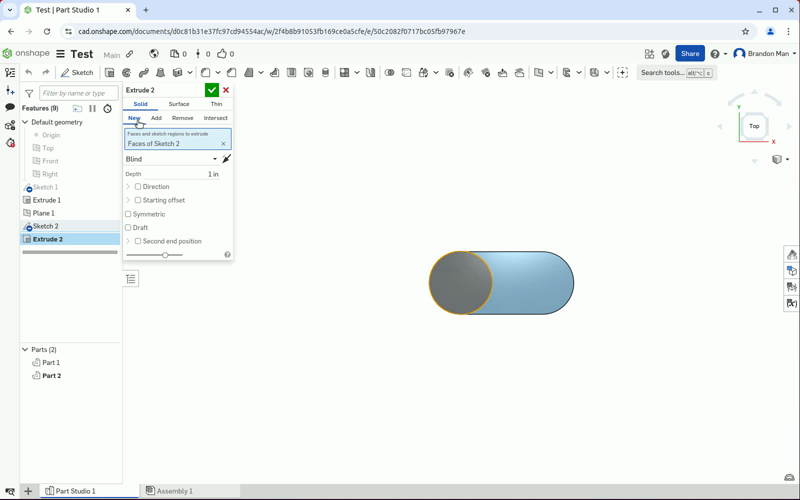
click(137, 120)
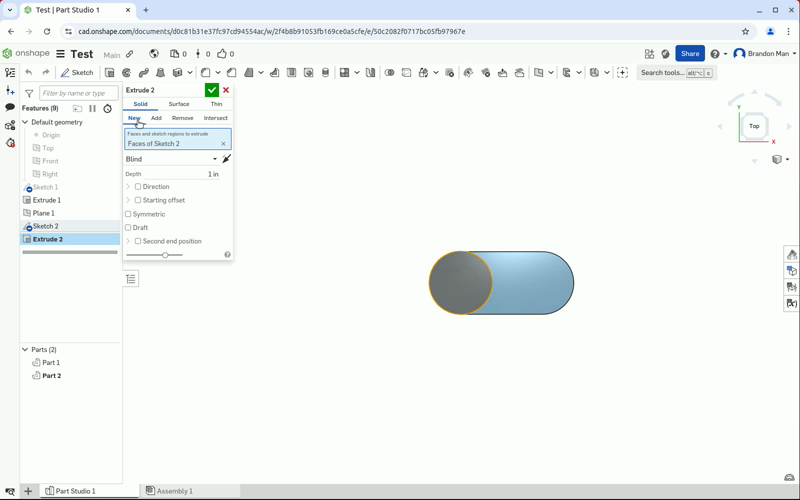
key(tab, 4)
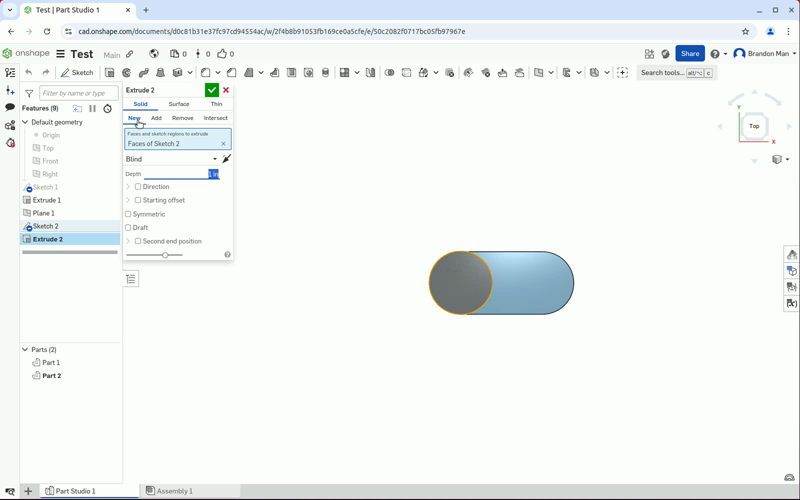
text(6.499)
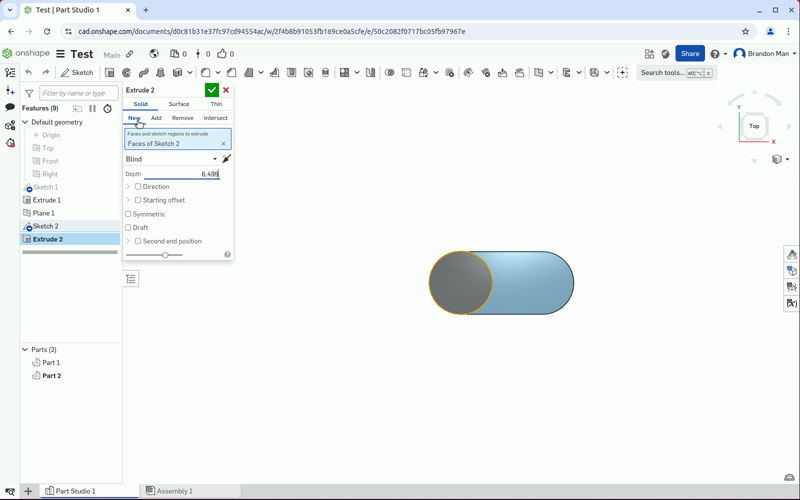
key(enter)
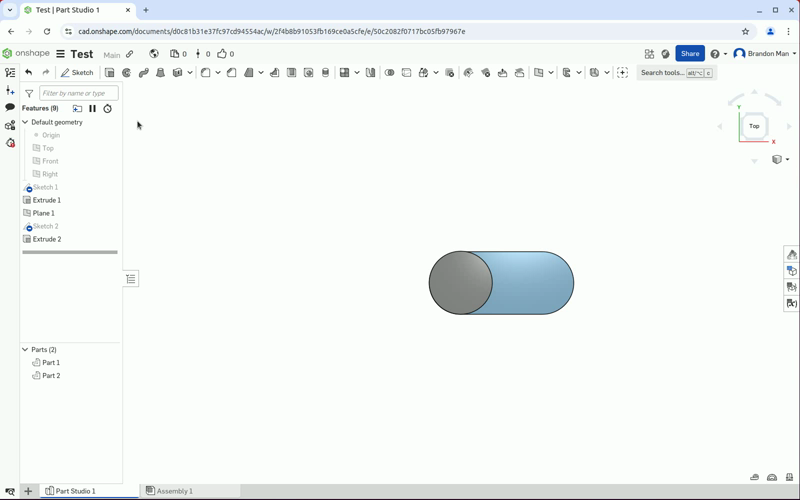
key(shift+h)
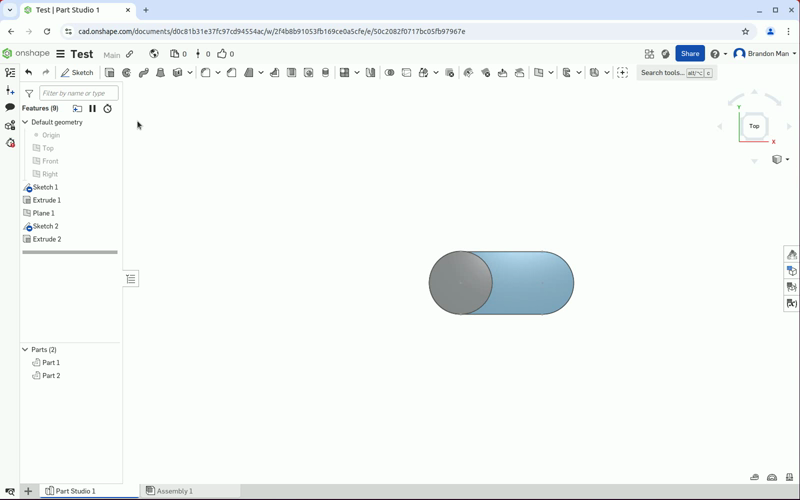
key(shift+h)
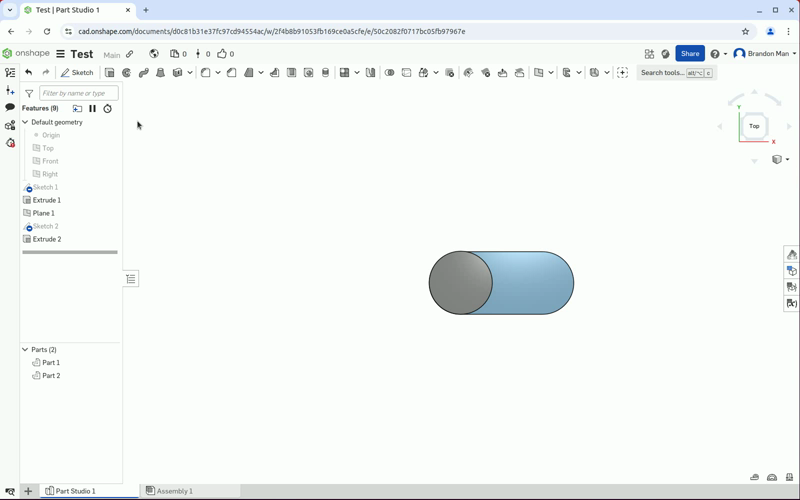
mouse_move(73, 189)
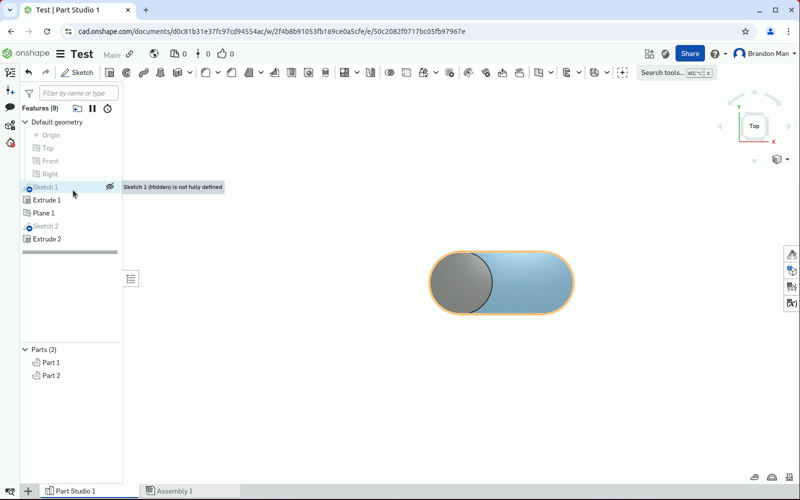
click(73, 189)
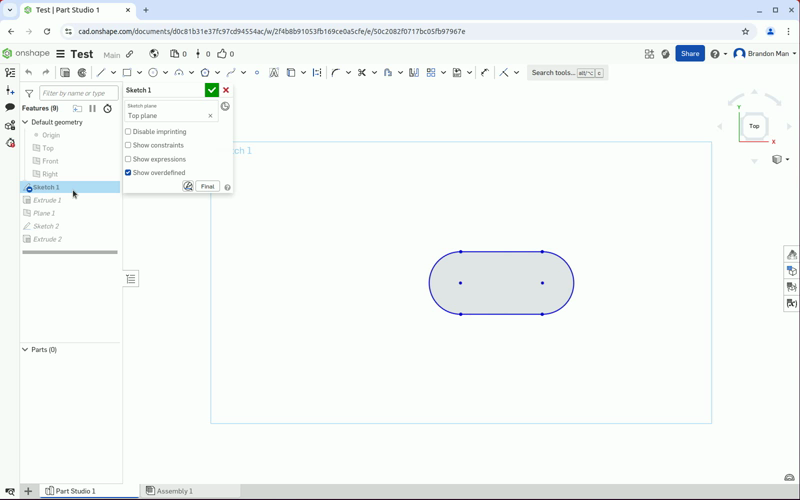
mouse_move(229, 92)
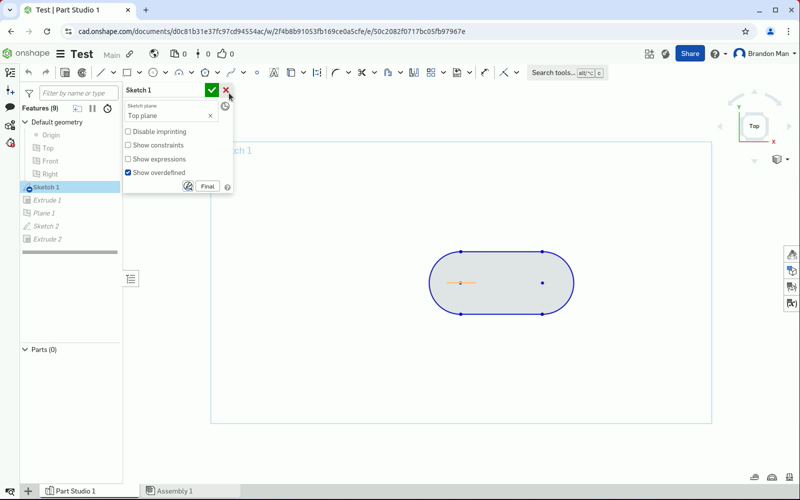
click(229, 92)
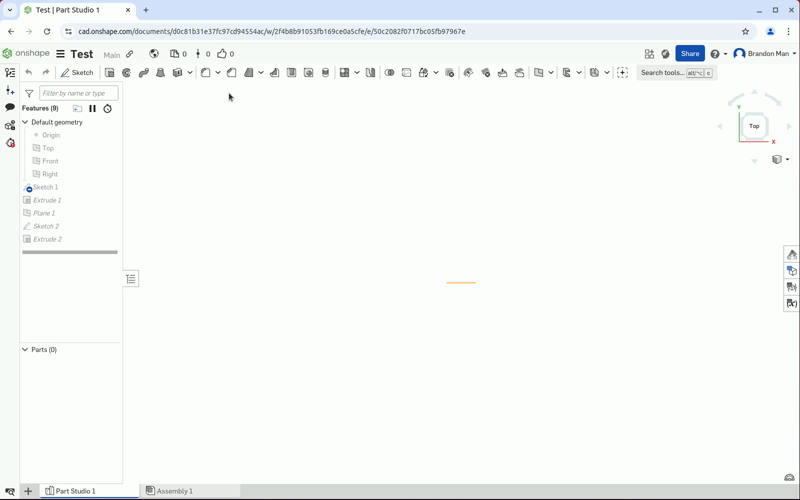
mouse_move(541, 75)
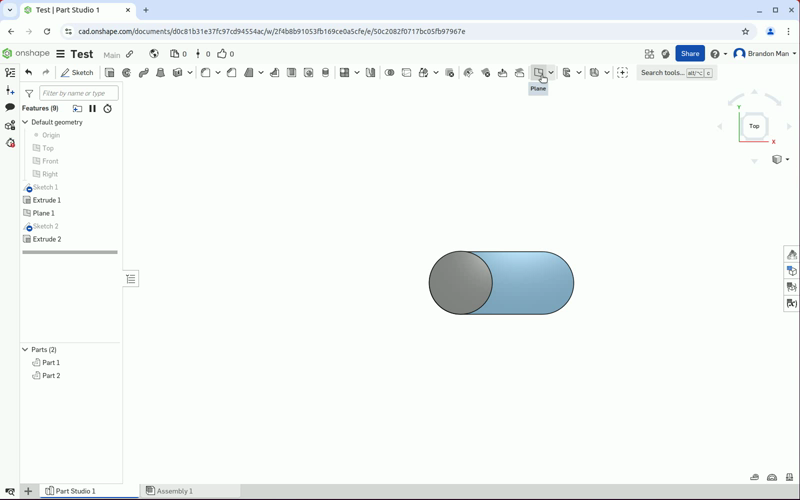
click(541, 75)
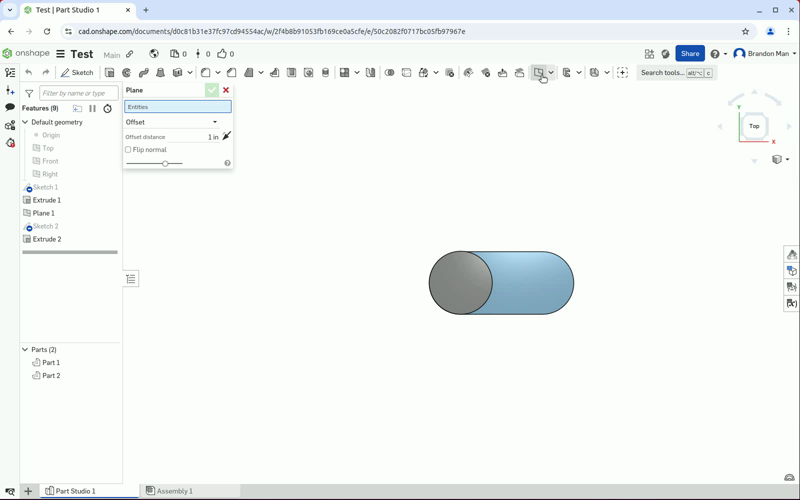
mouse_move(73, 150)
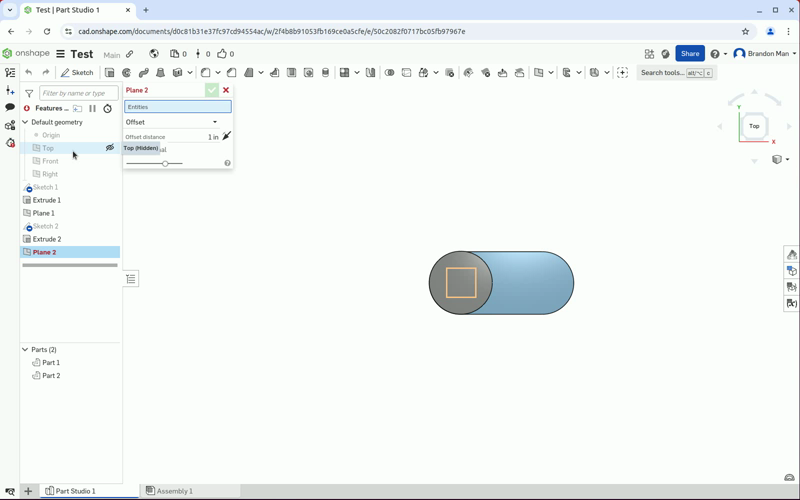
click(73, 150)
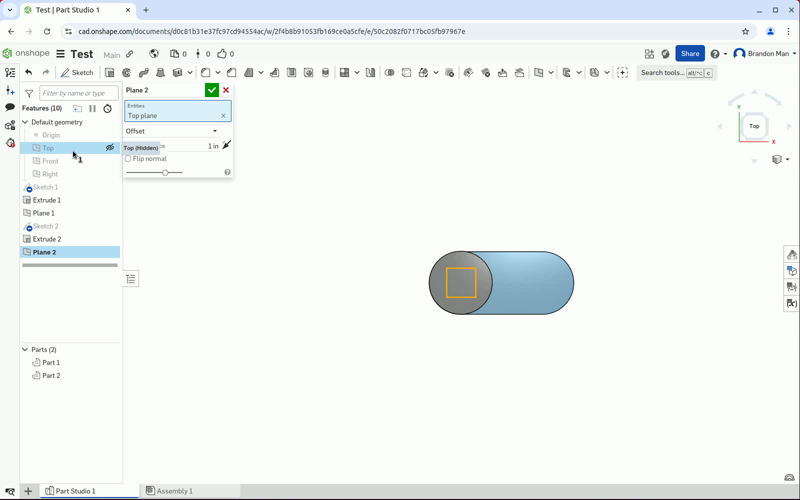
key(tab, 2)
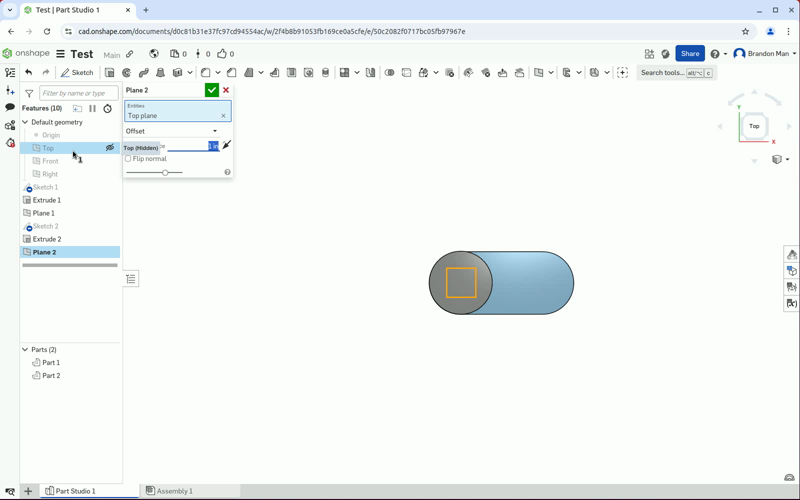
text(9.613)
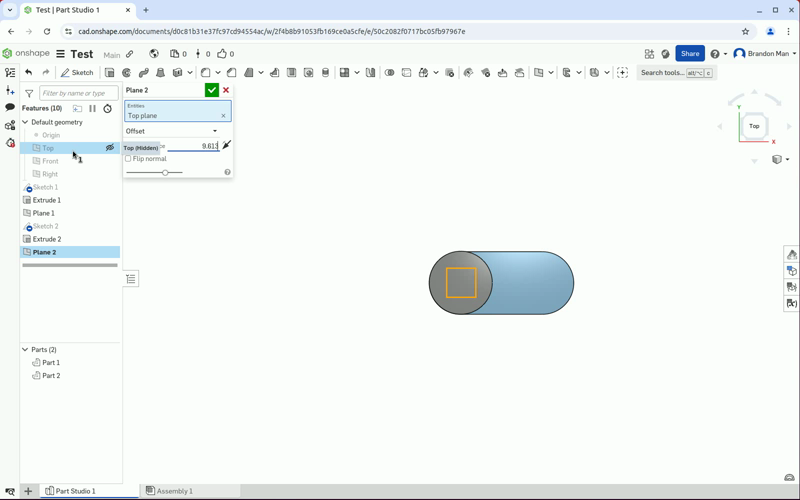
key(enter, 2)
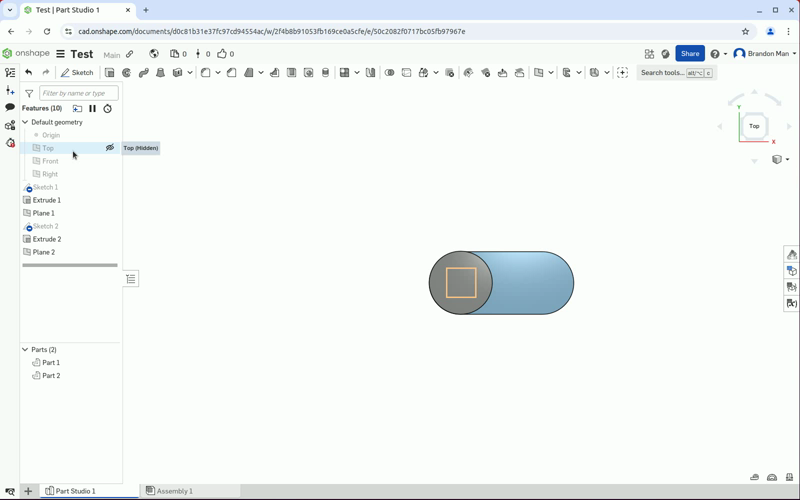
key(shift+s)
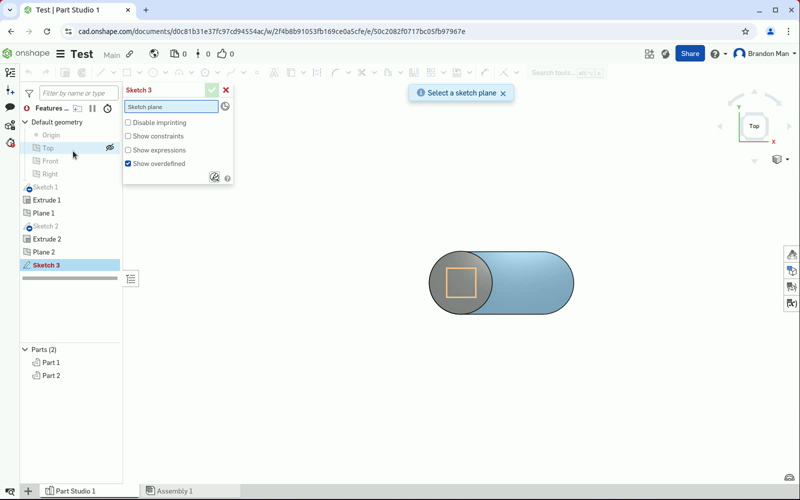
mouse_move(73, 254)
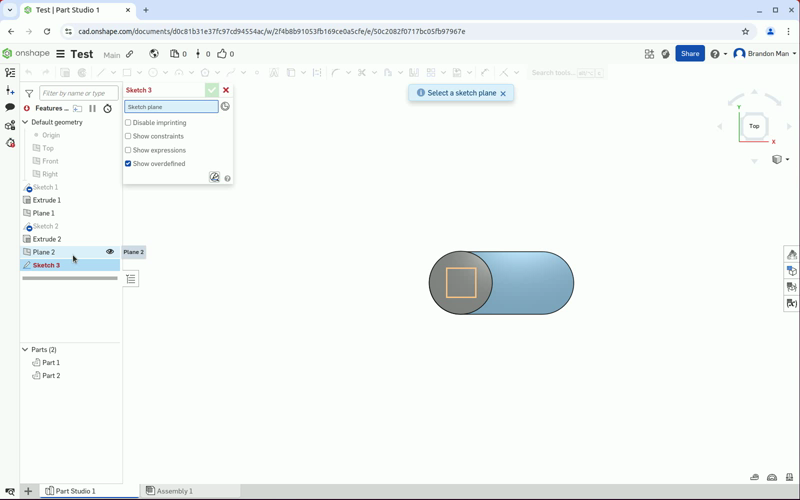
click(73, 254)
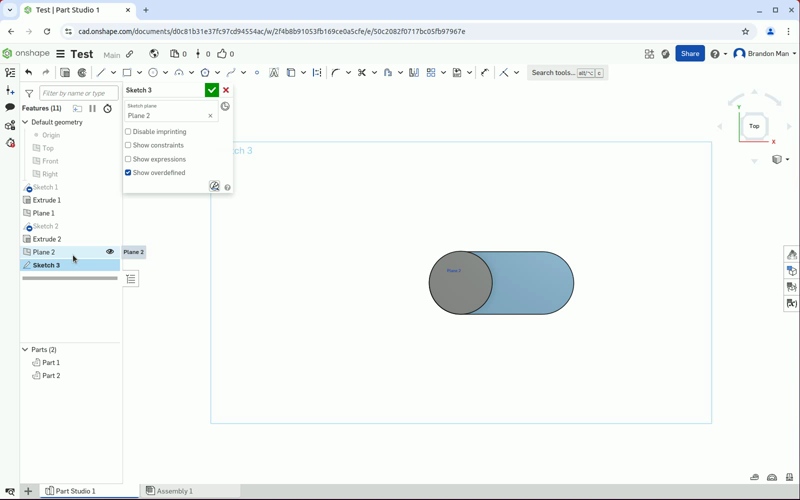
mouse_move(73, 352)
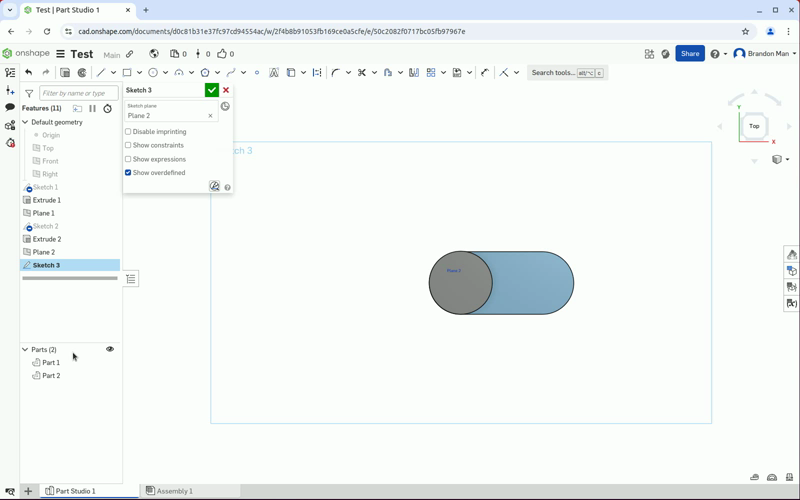
key(y)
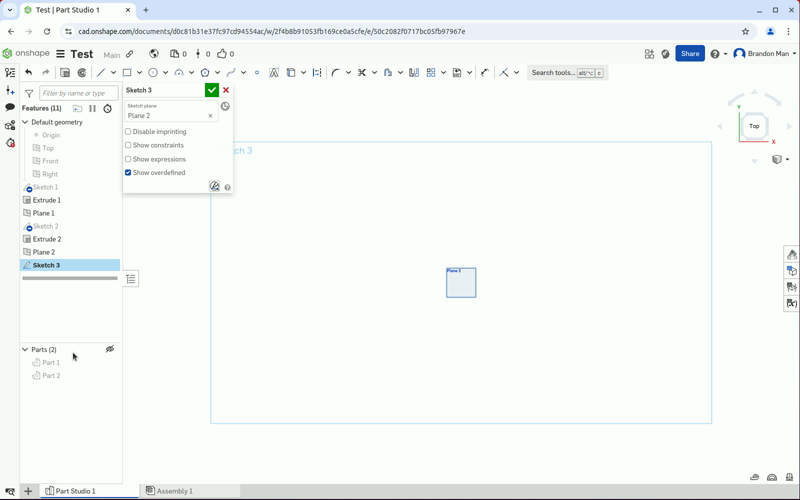
key(c)
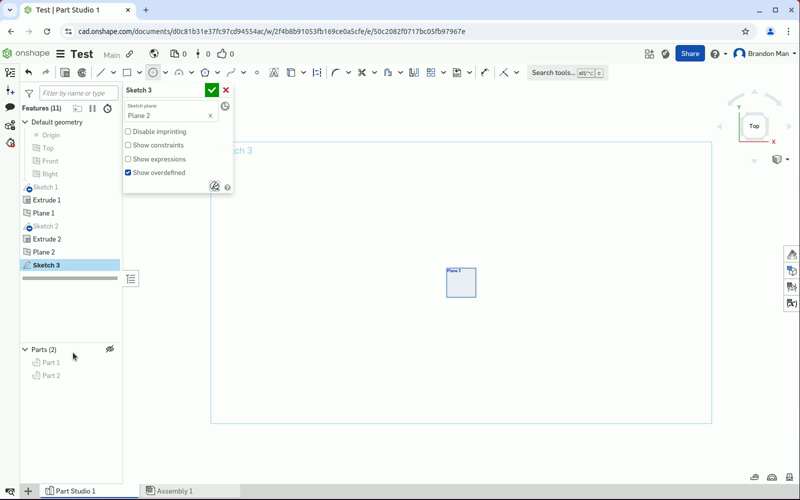
key_down(shift)
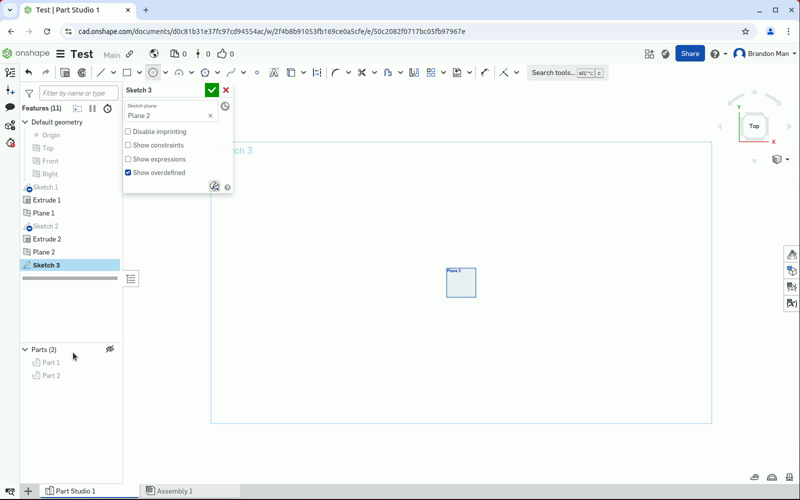
mouse_move(461, 282)
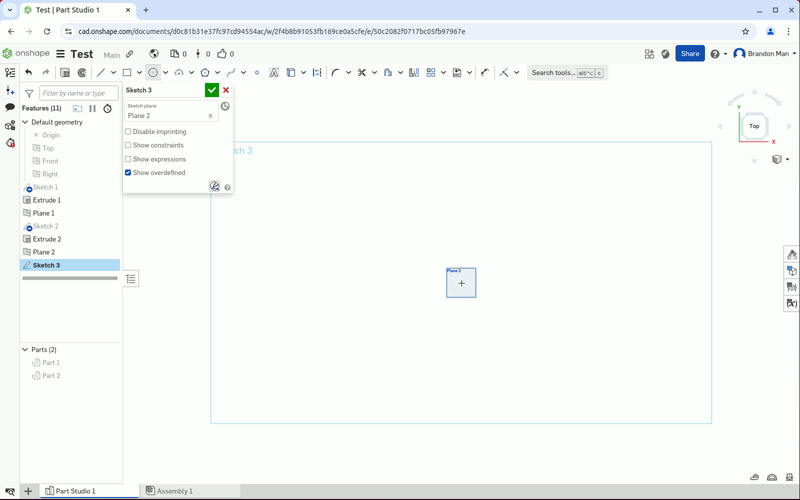
click(461, 282)
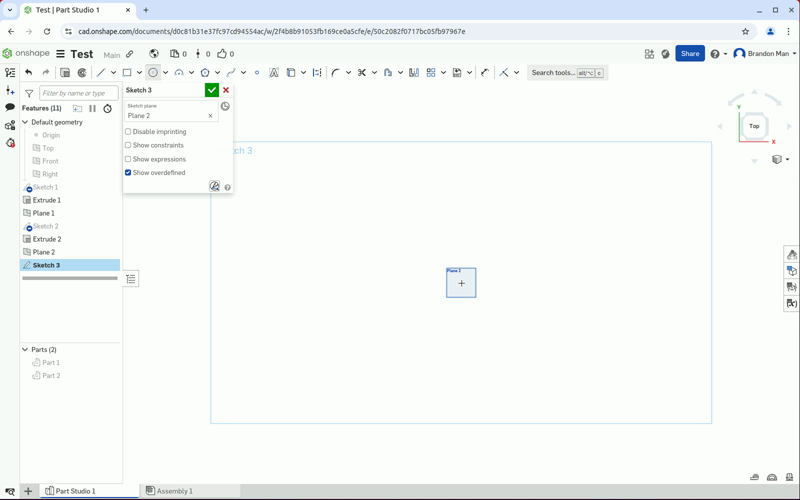
key_up(shift)
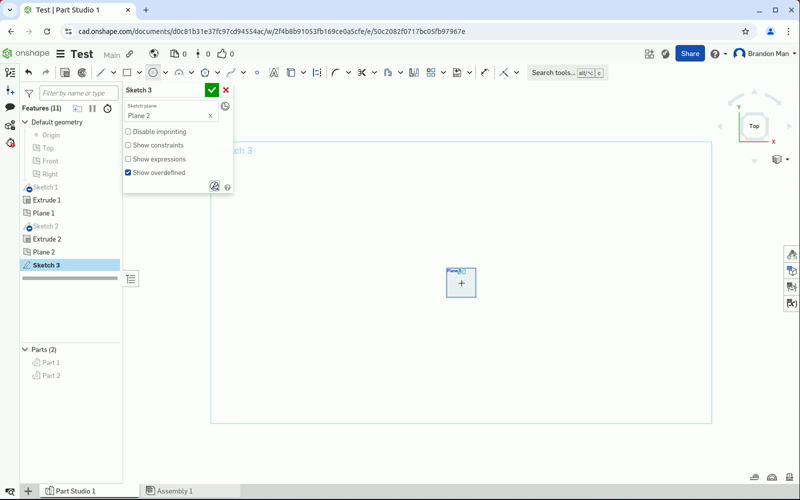
mouse_move(478, 282)
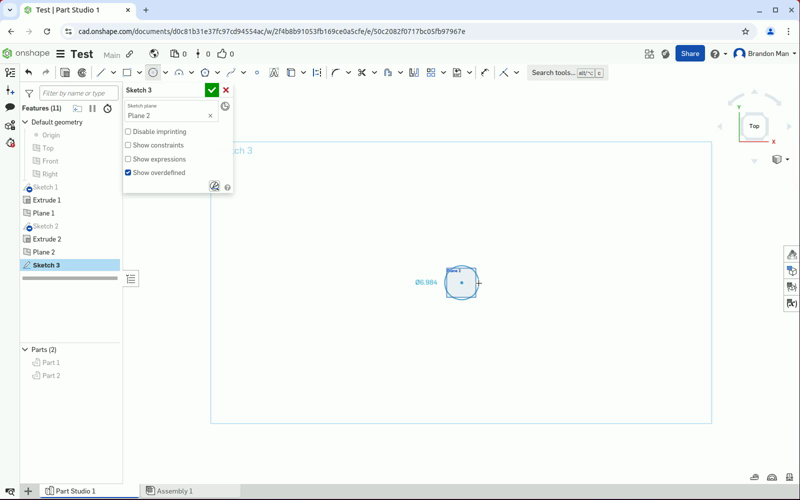
click(478, 282)
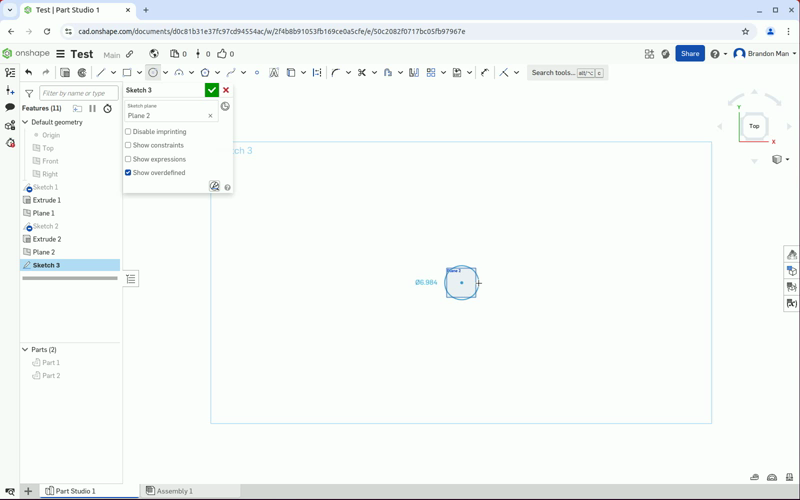
key(esc)
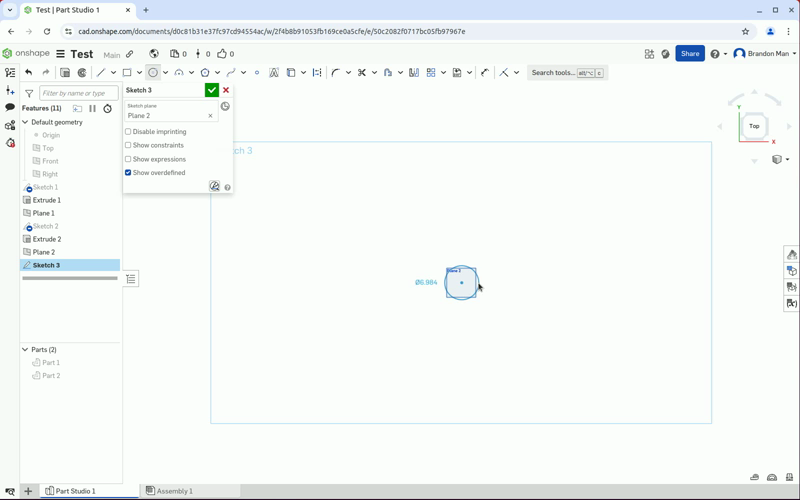
mouse_move(465, 295)
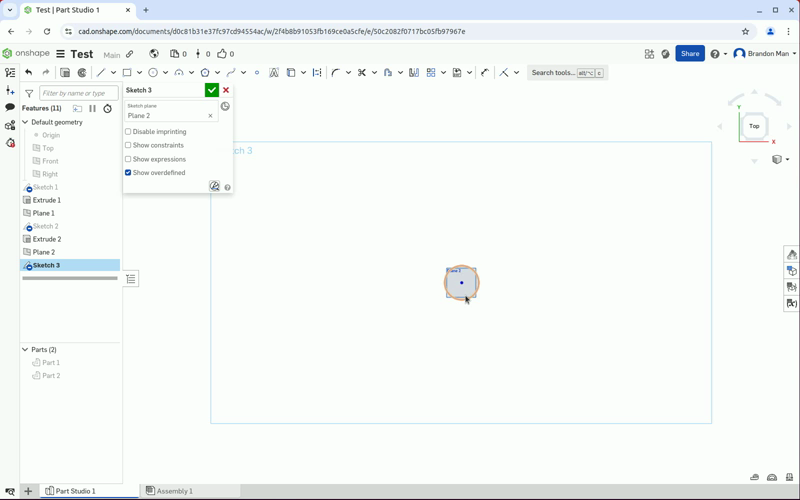
scroll(6)
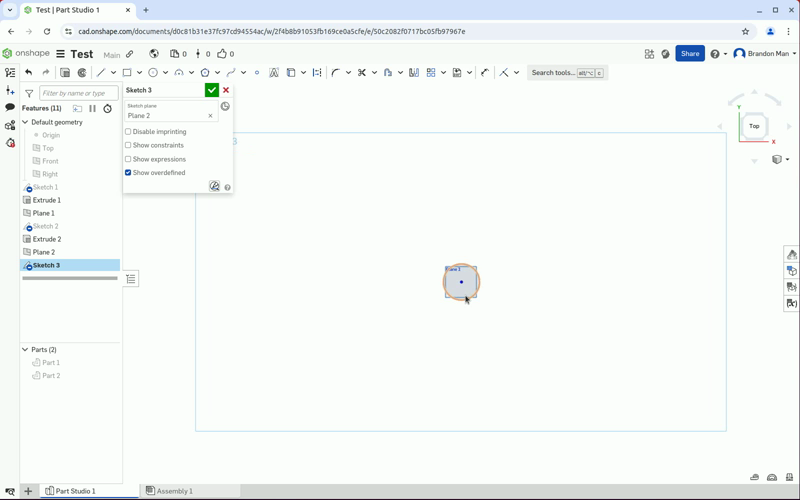
scroll(6)
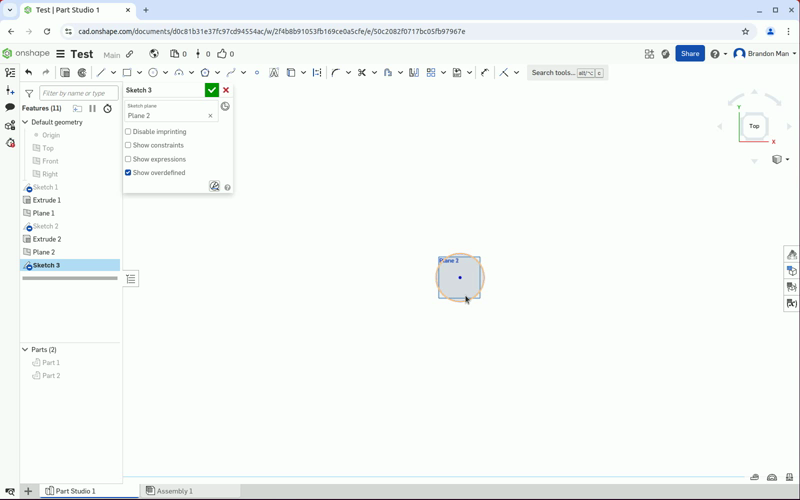
scroll(6)
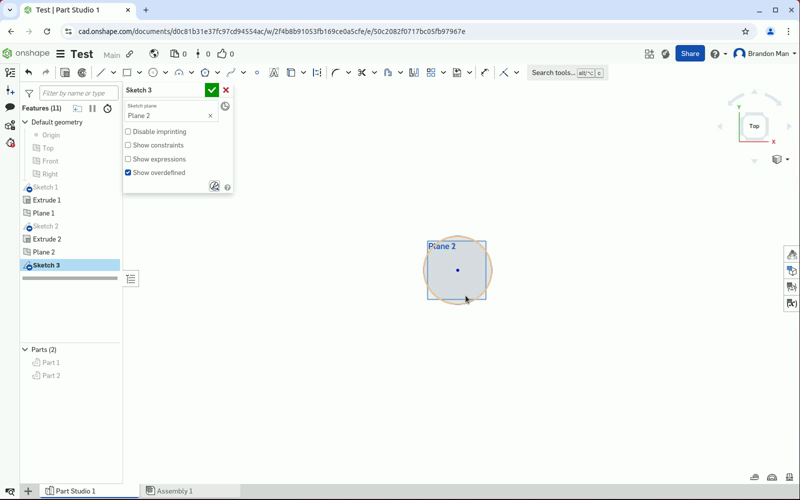
scroll(6)
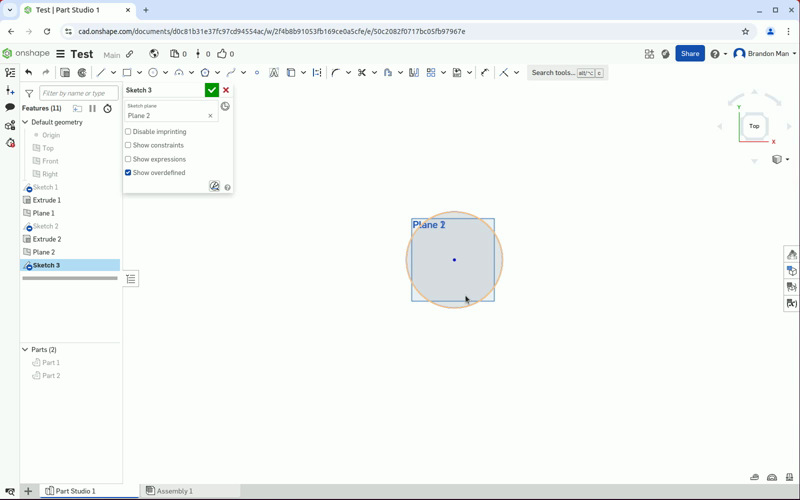
scroll(6)
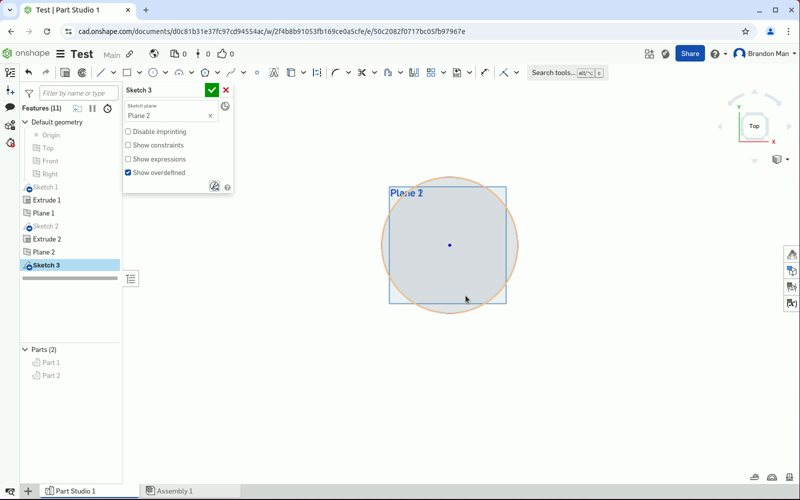
scroll(6)
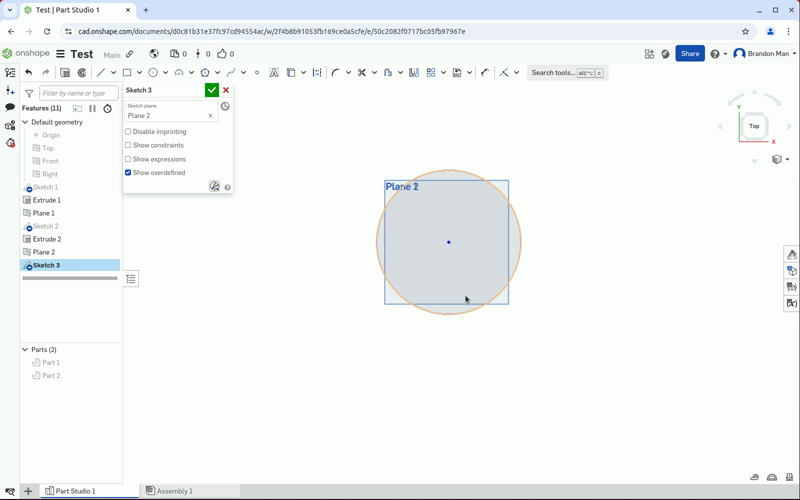
scroll(6)
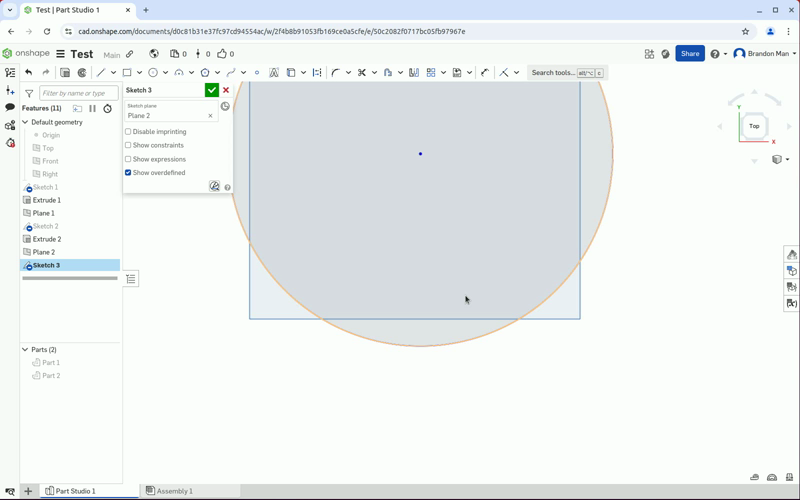
click(465, 295)
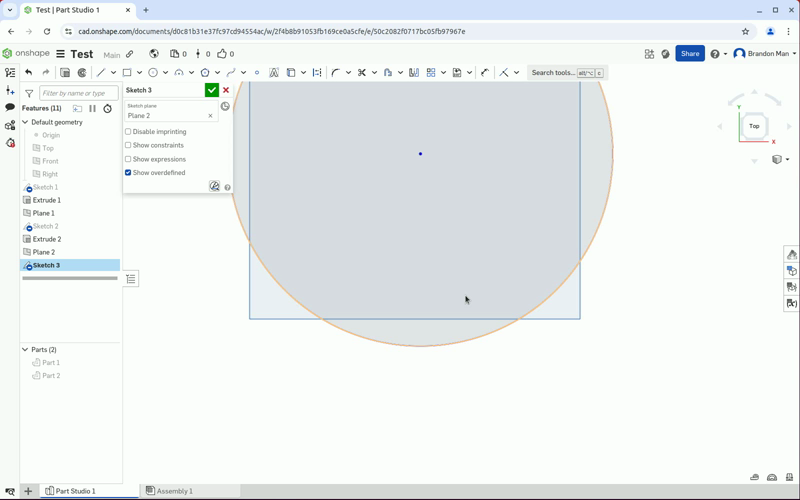
scroll(-6)
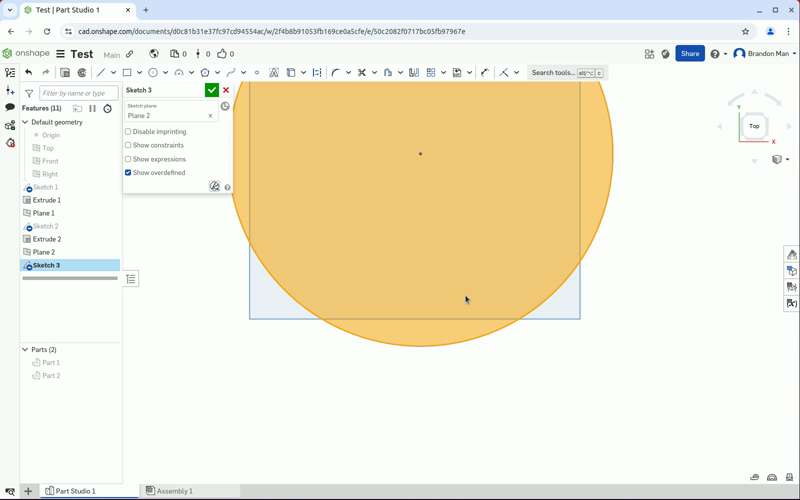
scroll(-6)
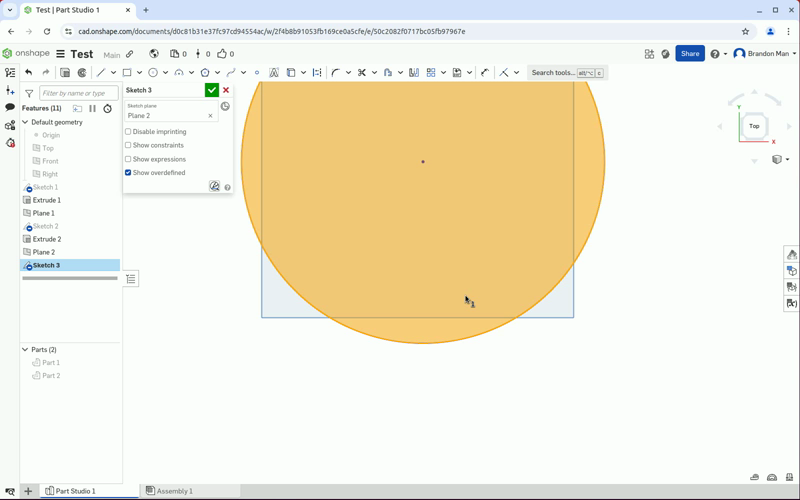
scroll(-6)
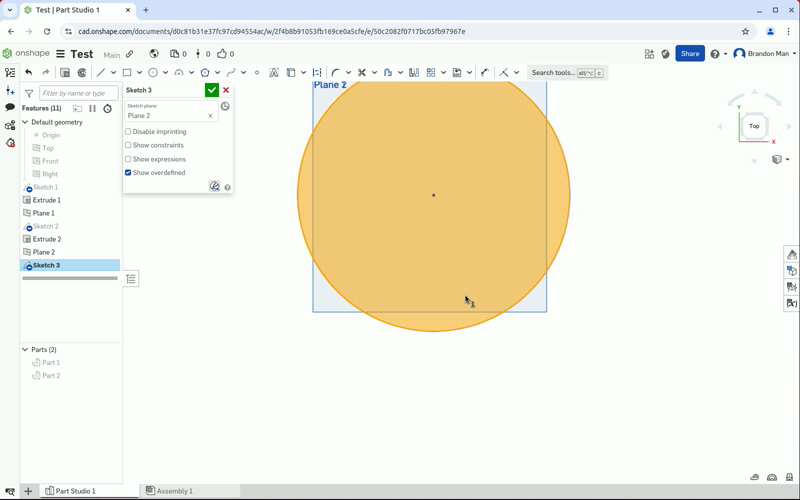
scroll(-6)
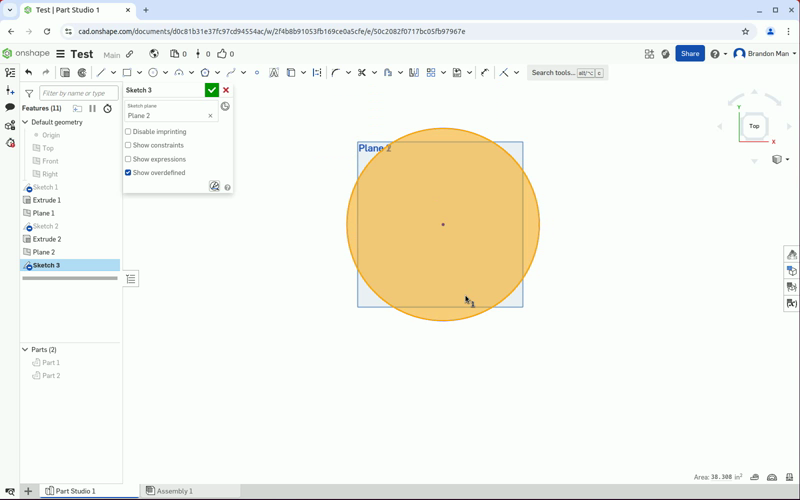
scroll(-6)
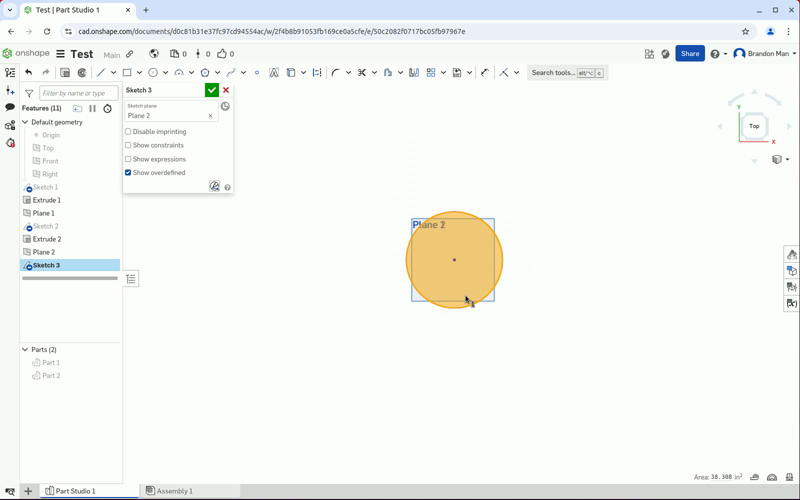
scroll(-6)
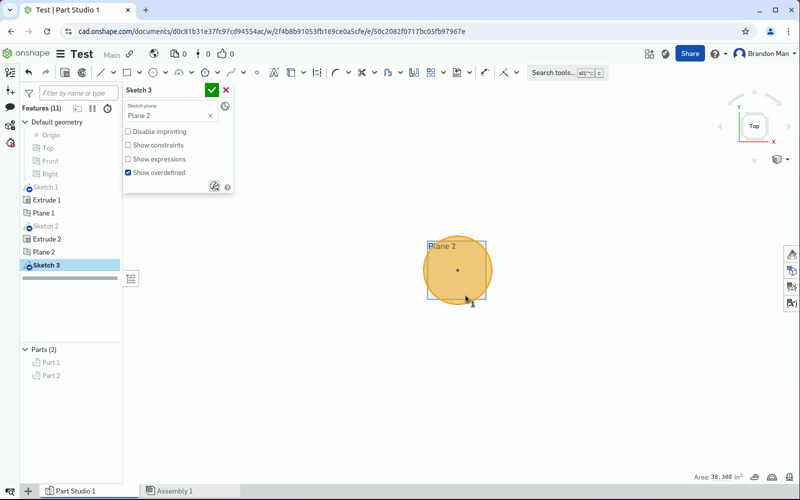
scroll(-6)
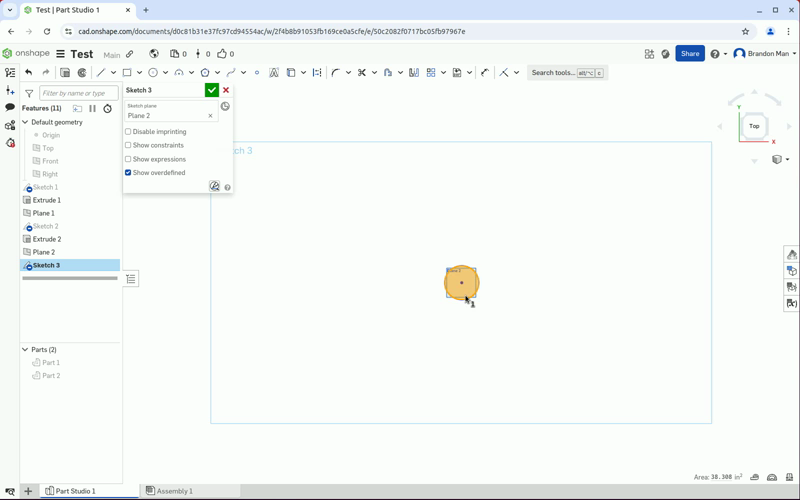
mouse_move(73, 352)
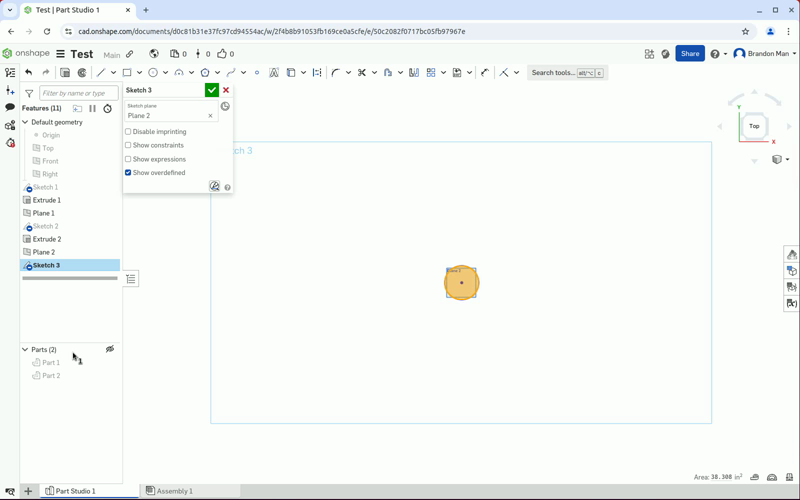
key(shift+y)
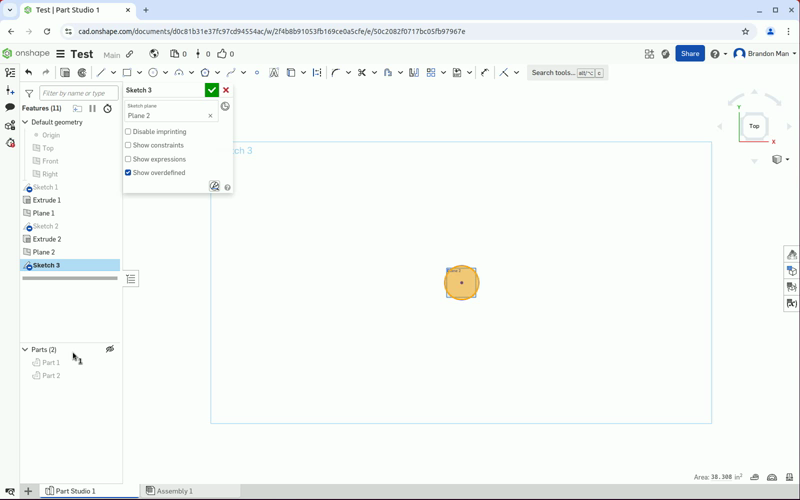
key(shift+e)
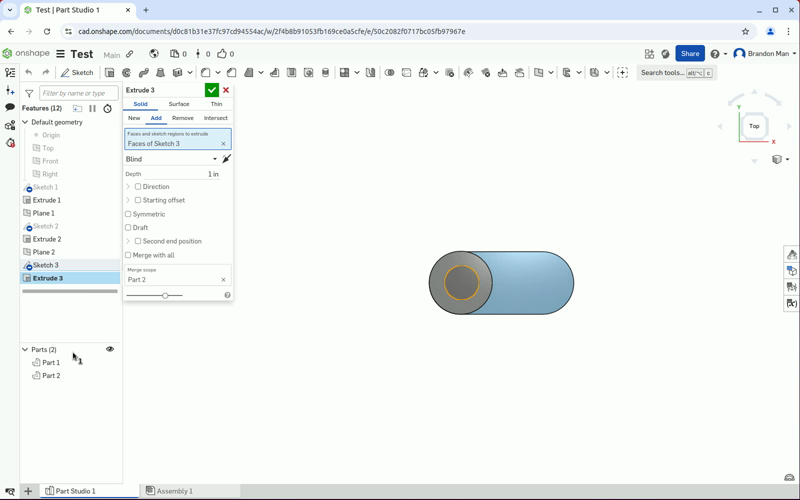
mouse_move(143, 106)
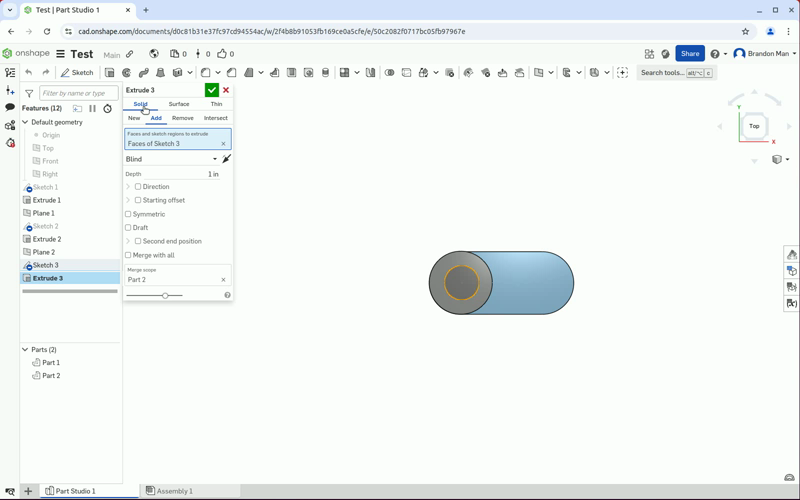
click(143, 106)
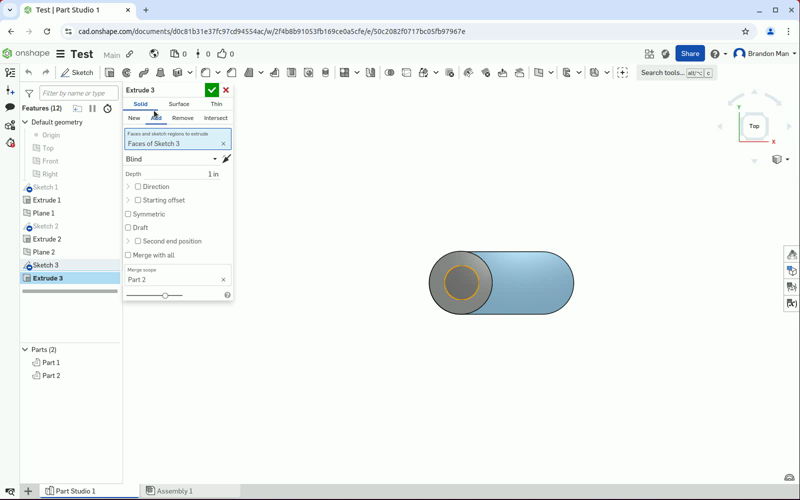
mouse_move(186, 120)
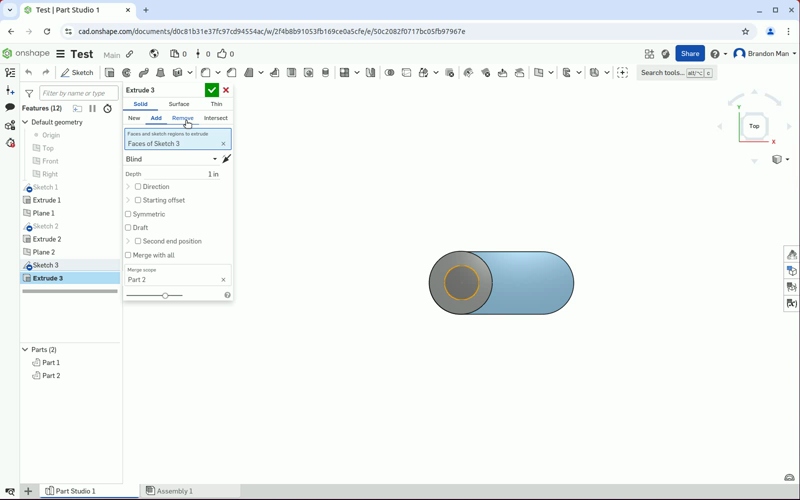
click(186, 120)
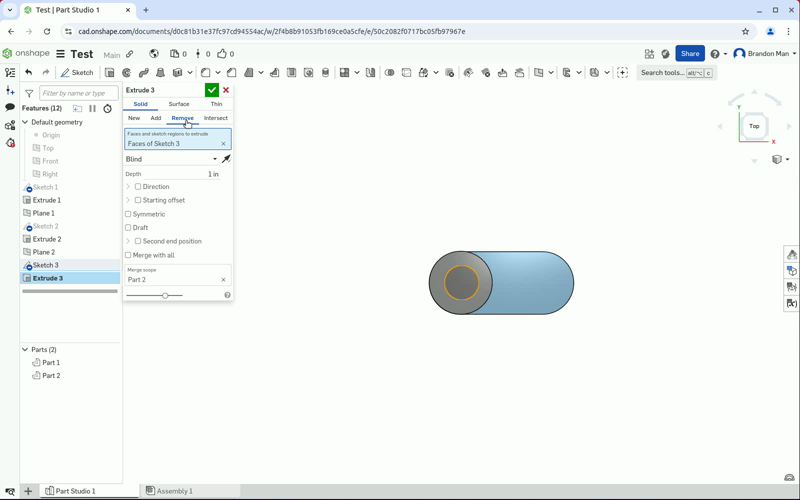
key(tab, 4)
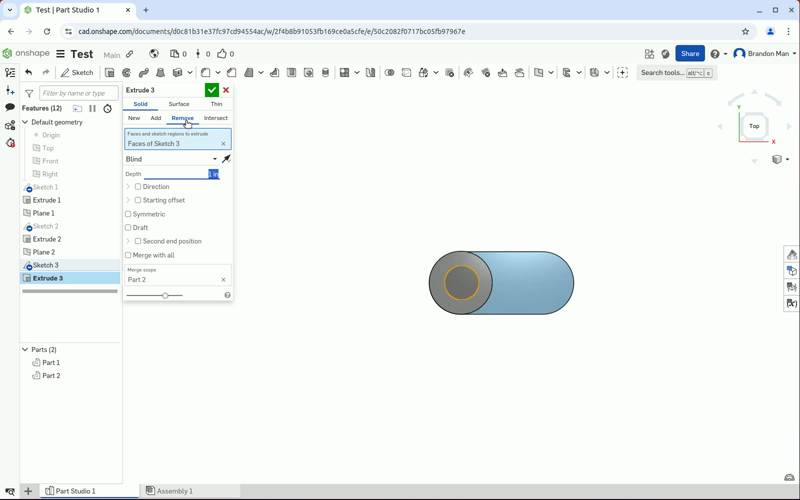
text(15.887)
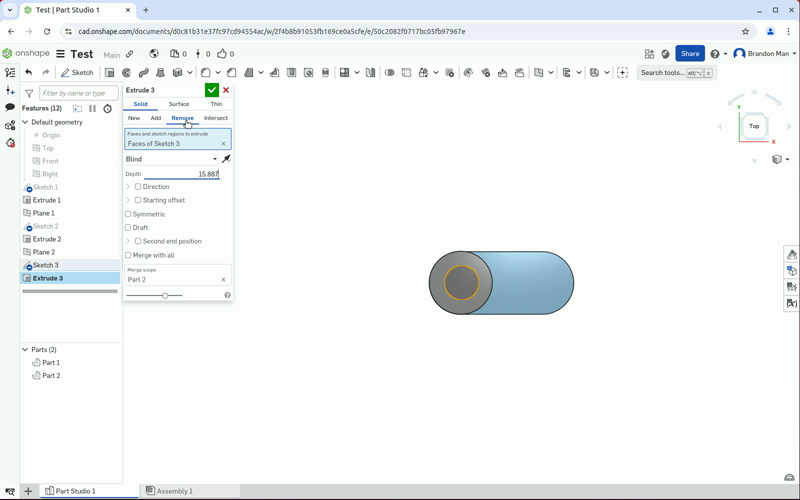
key(tab, 6)
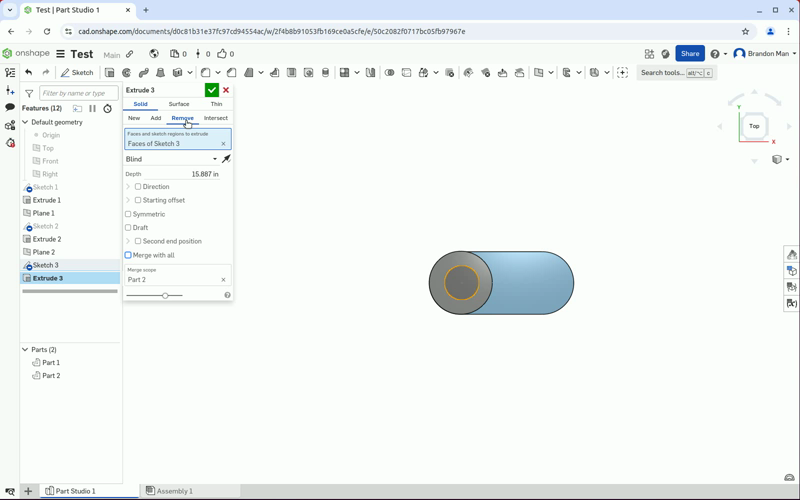
key(space)
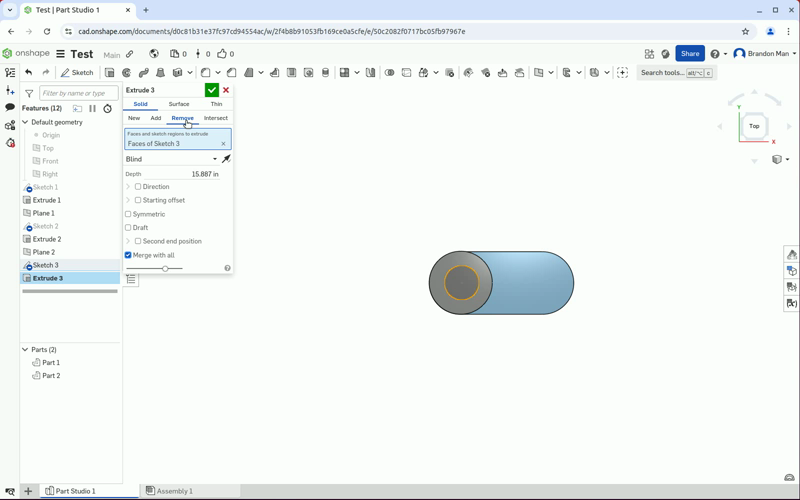
key(enter)
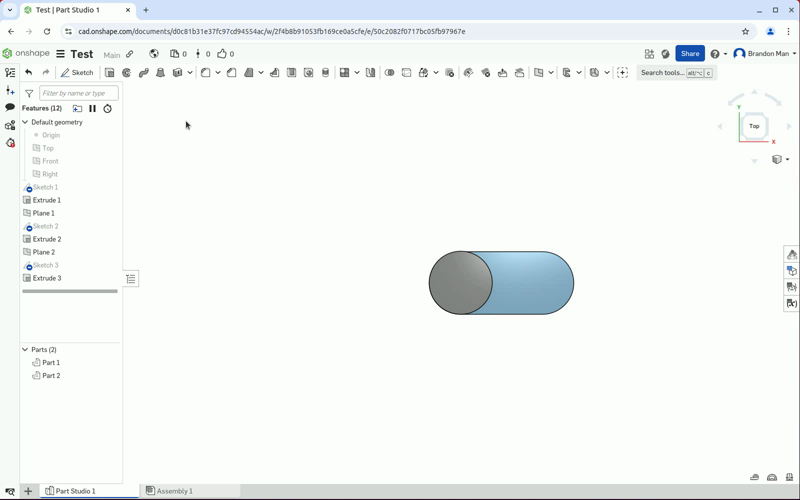
key(shift+h)
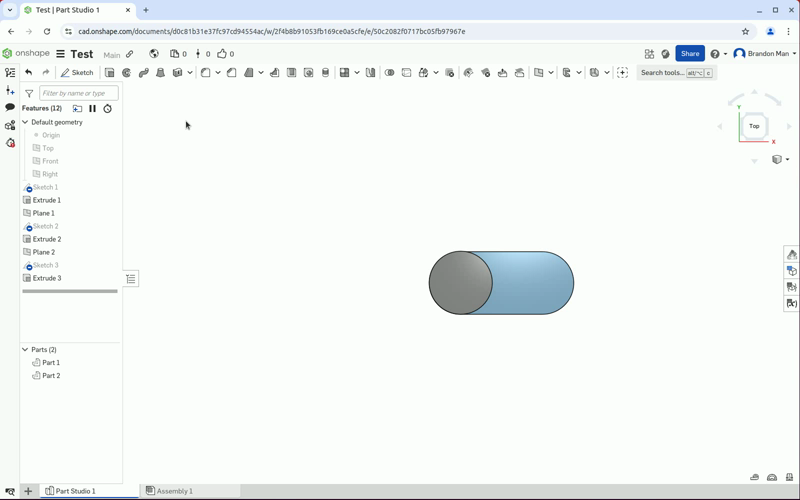
key(shift+h)
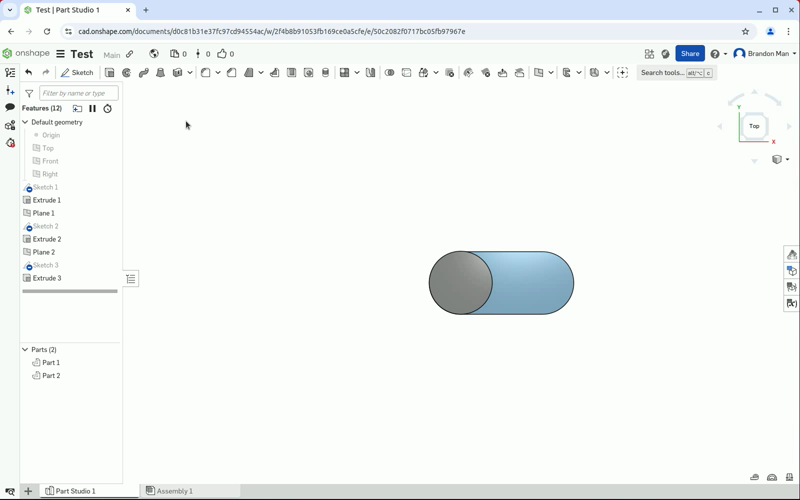
mouse_move(73, 189)
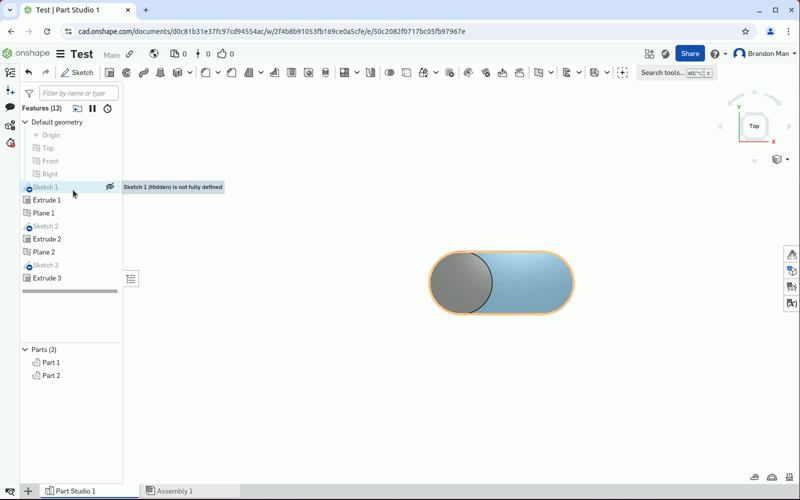
click(73, 189)
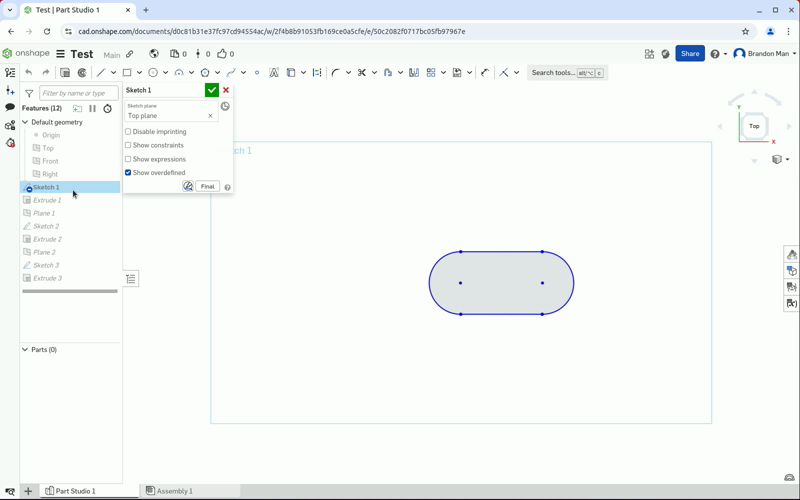
mouse_move(229, 92)
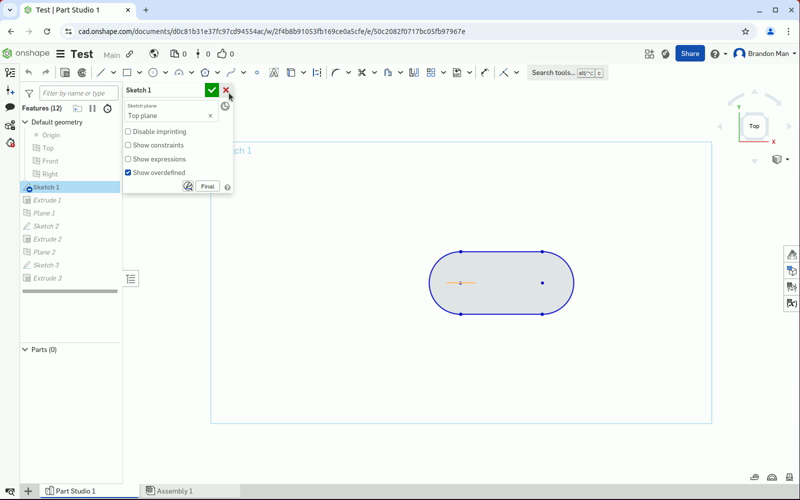
click(229, 92)
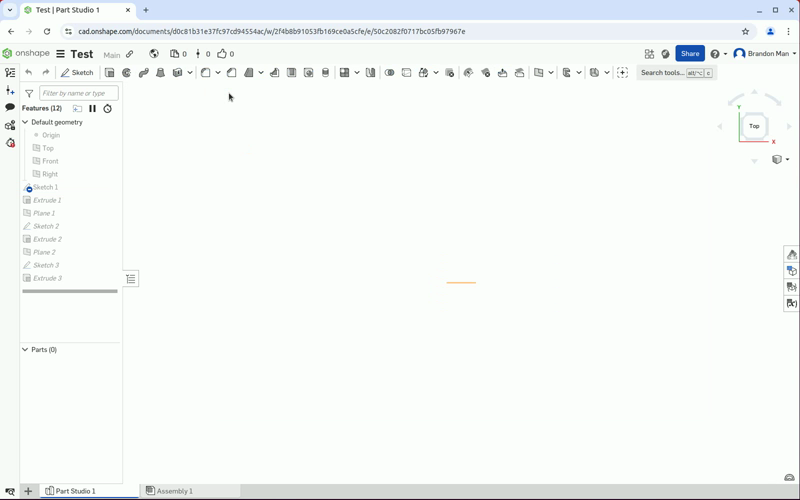
key(shift+s)
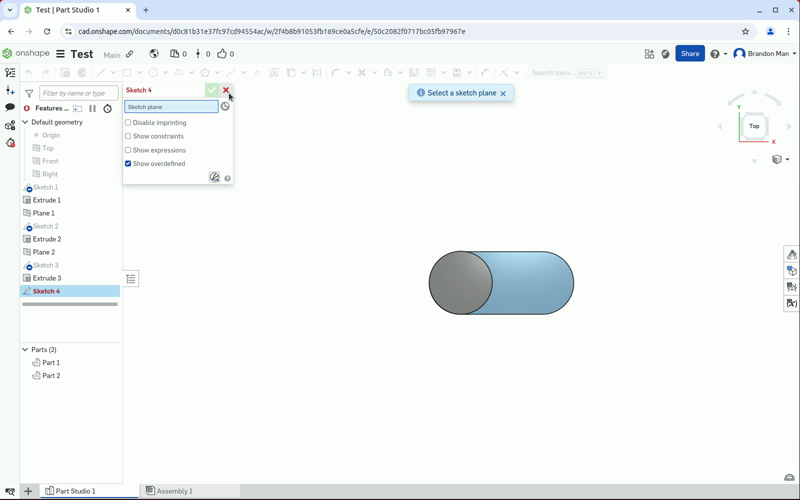
mouse_move(73, 254)
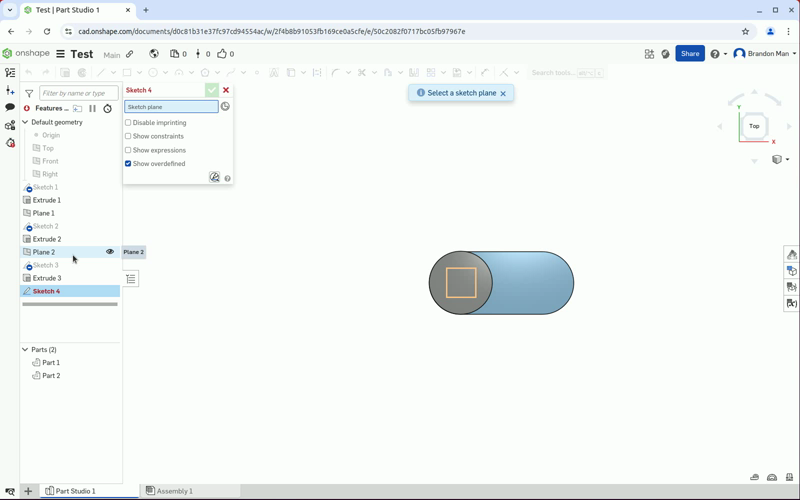
click(73, 254)
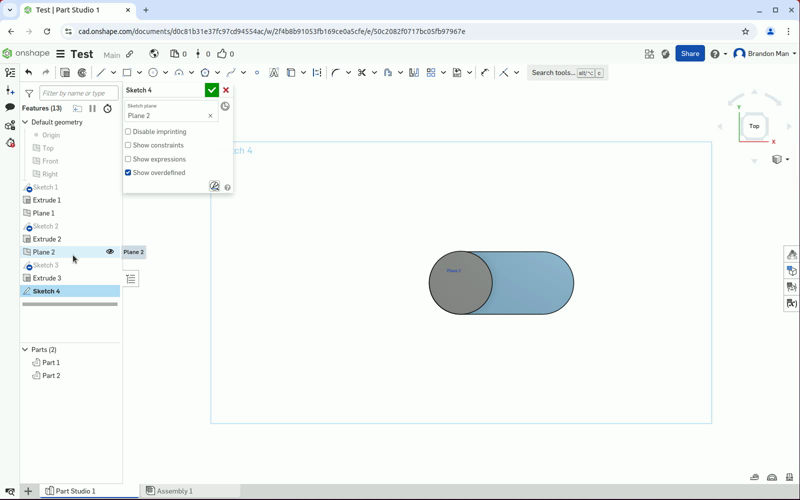
mouse_move(73, 352)
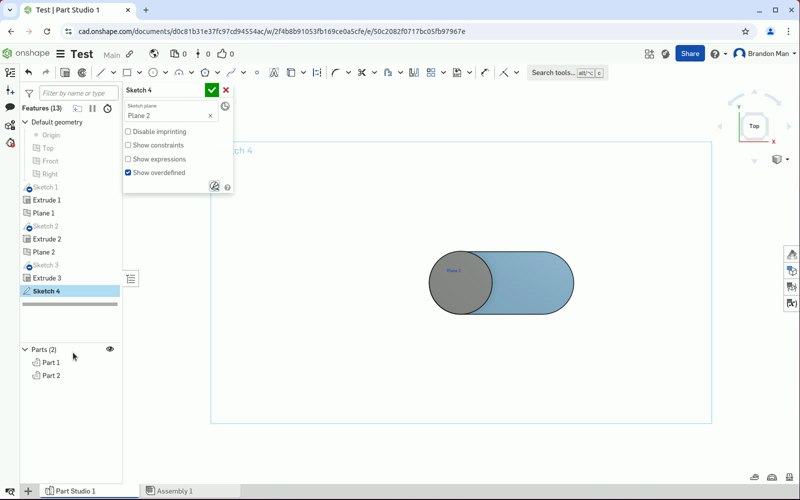
key(y)
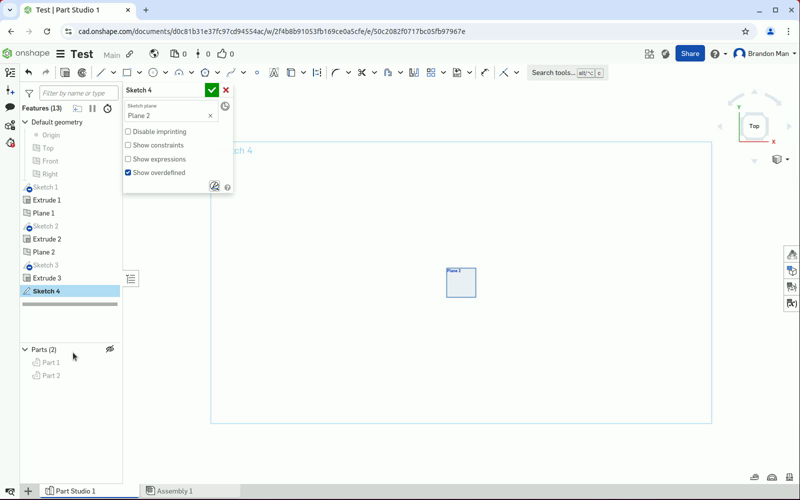
key(l)
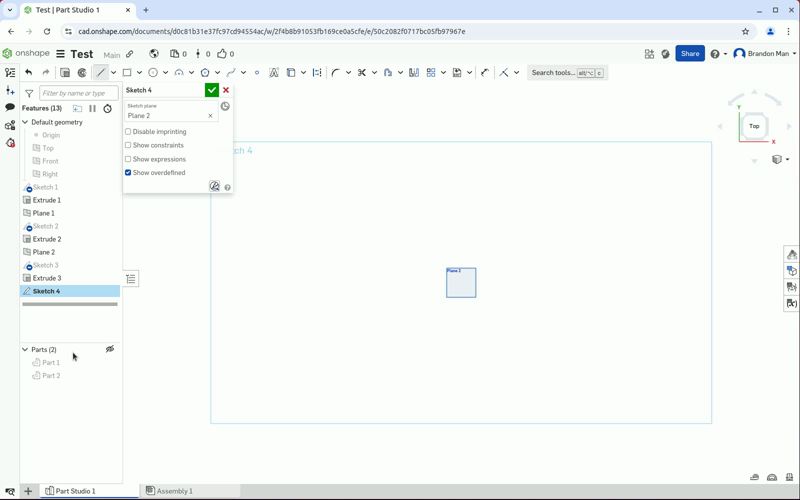
key_down(shift)
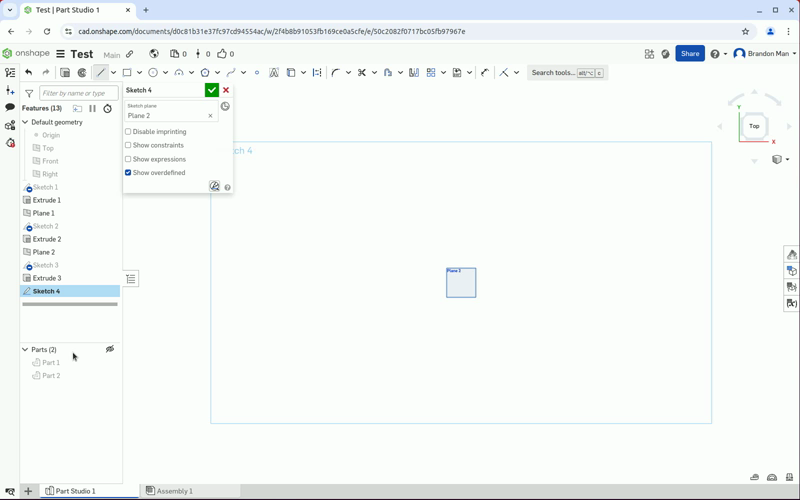
mouse_move(489, 293)
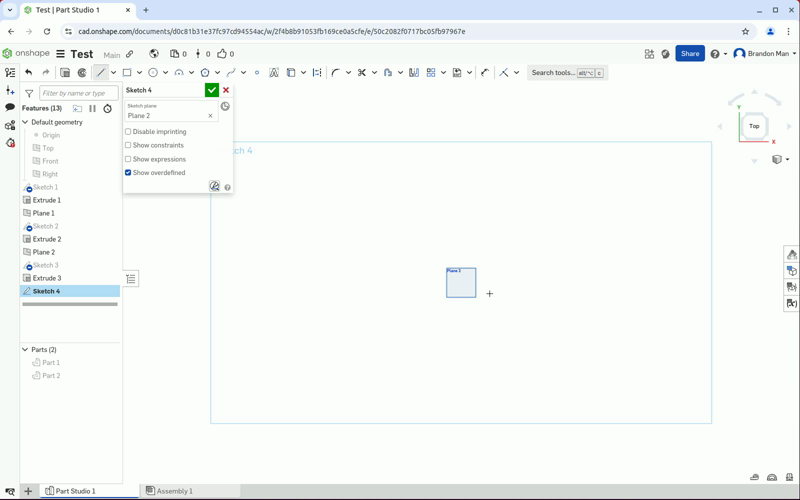
click(489, 293)
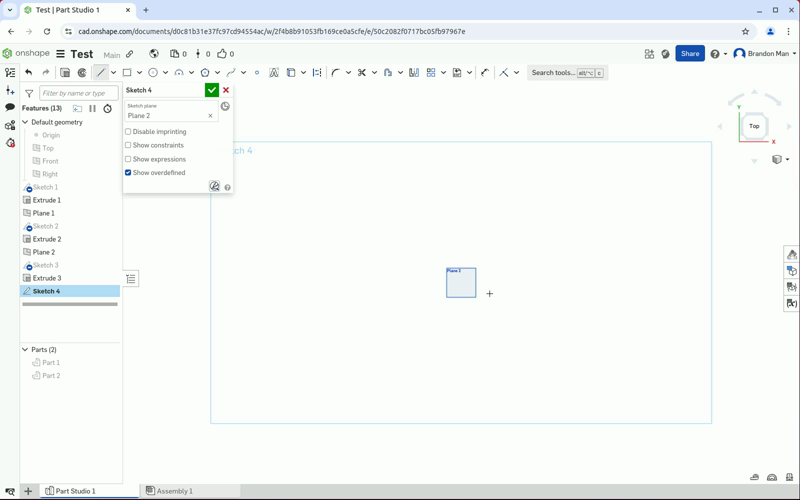
key_up(shift)
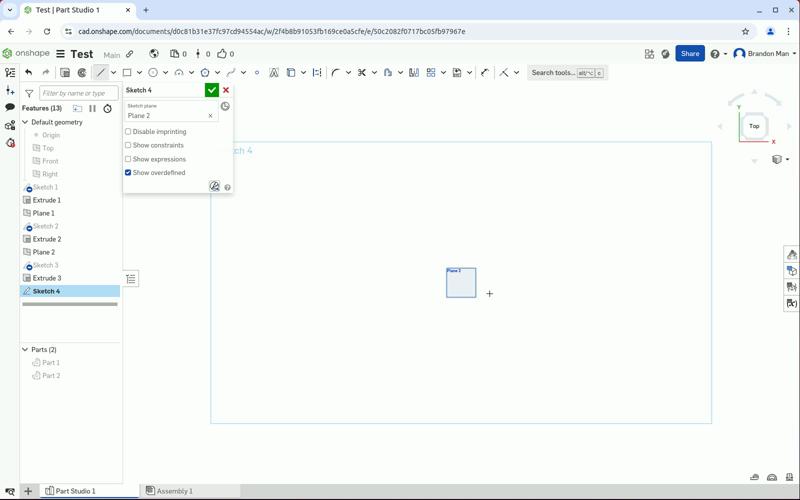
key_down(shift)
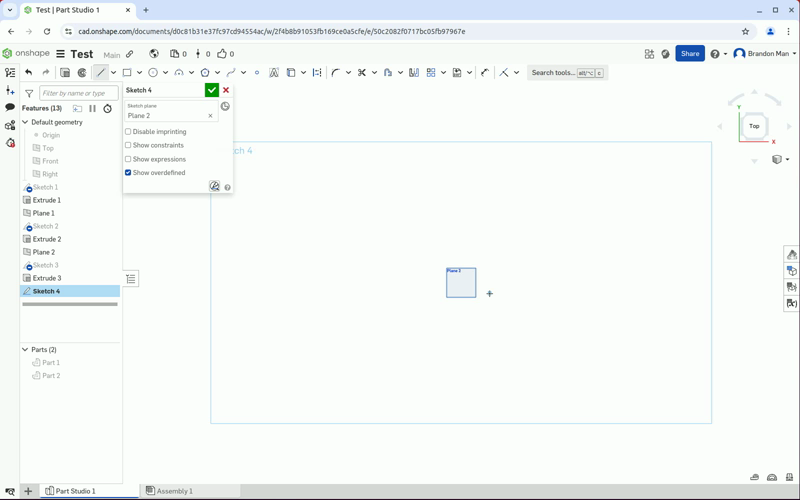
mouse_move(519, 293)
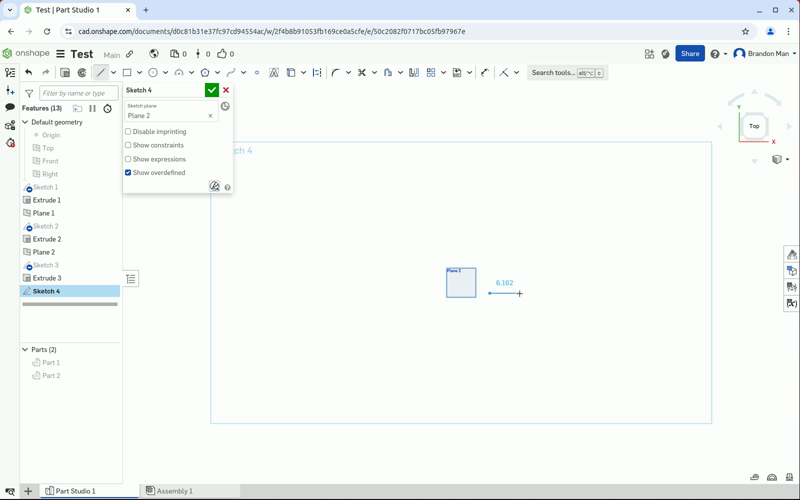
mouse_move(499, 293)
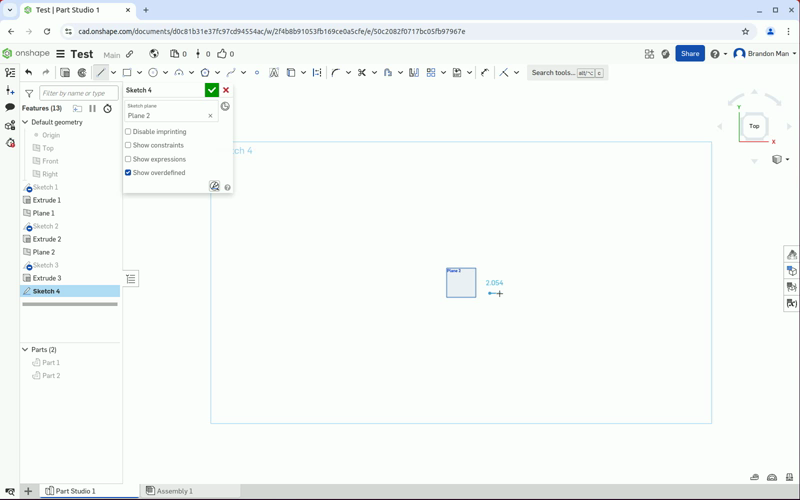
click(499, 293)
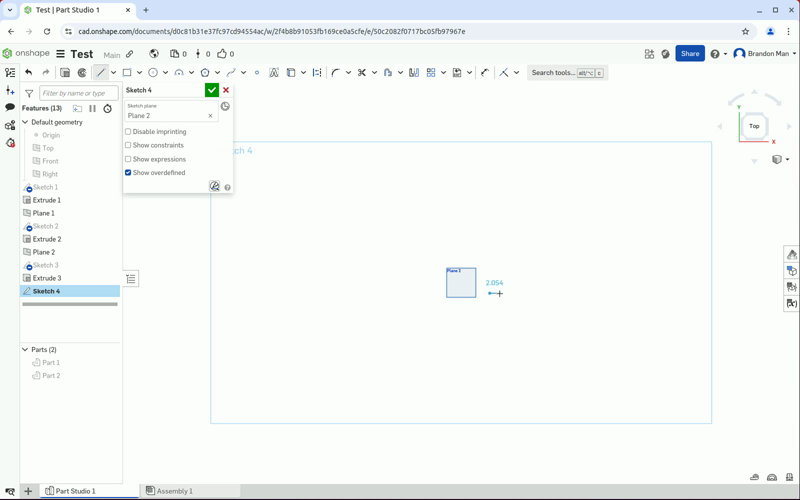
key_up(shift)
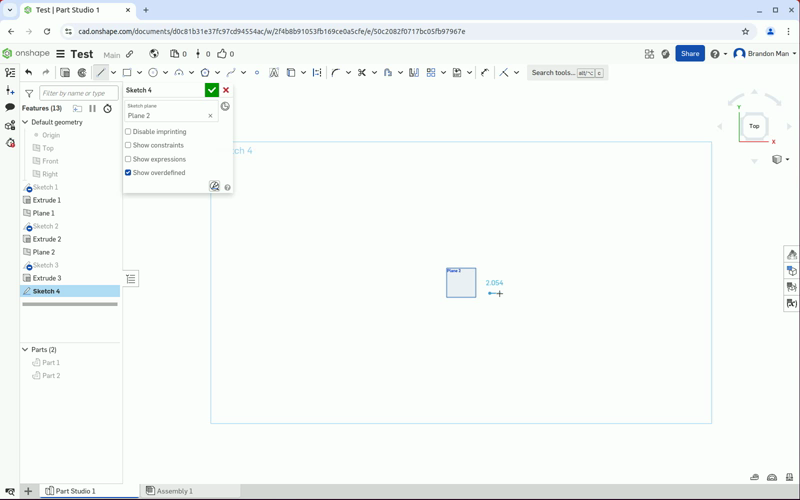
key_down(shift)
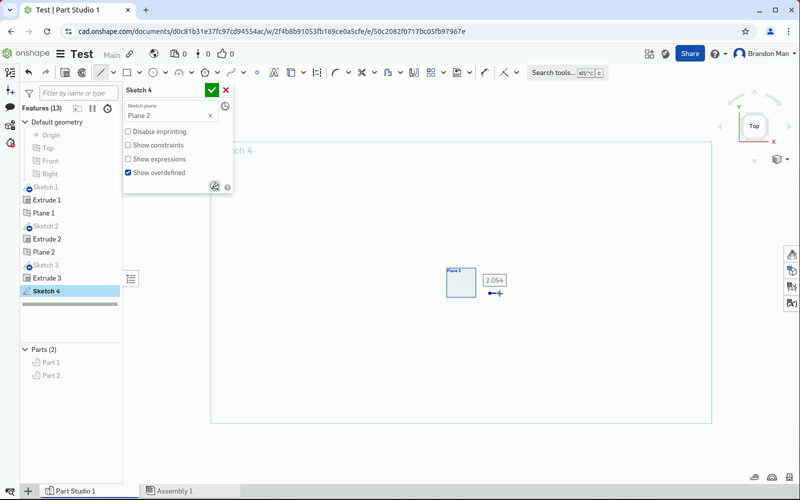
mouse_move(529, 293)
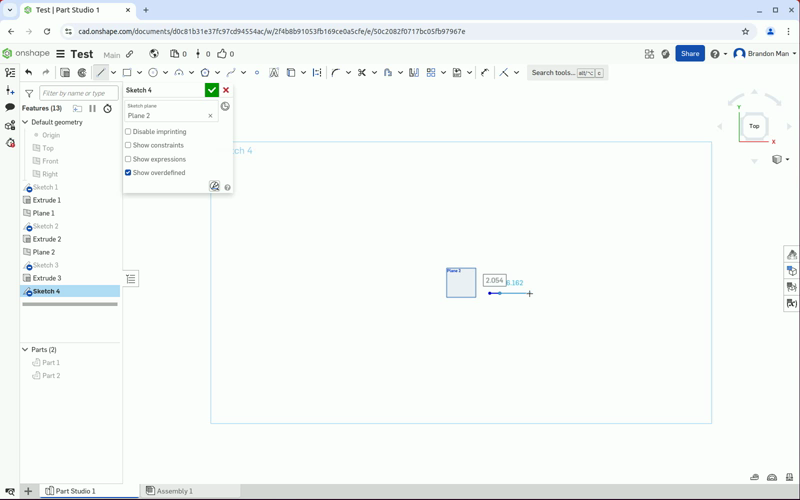
mouse_move(499, 273)
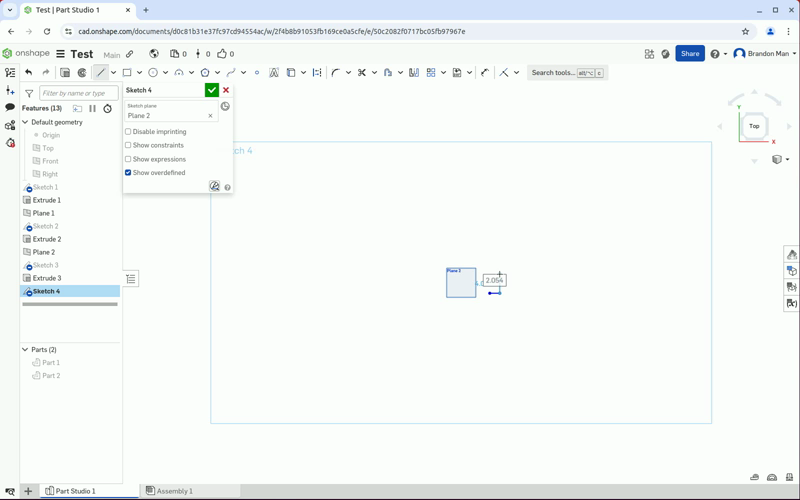
click(499, 273)
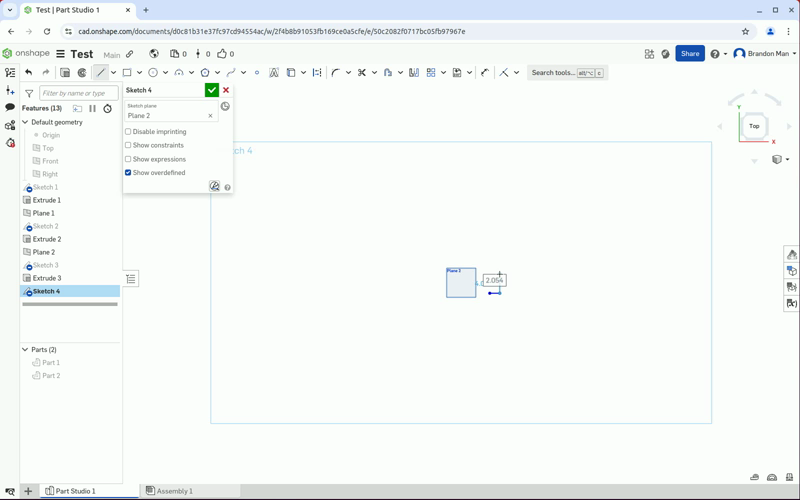
key_up(shift)
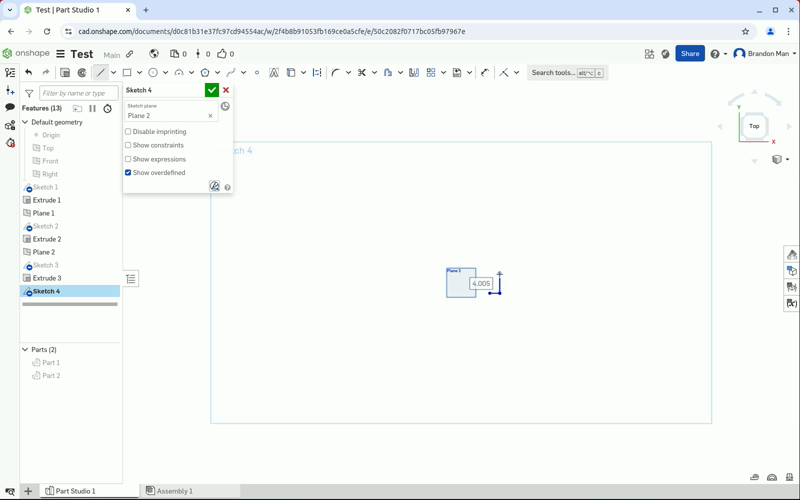
key_down(shift)
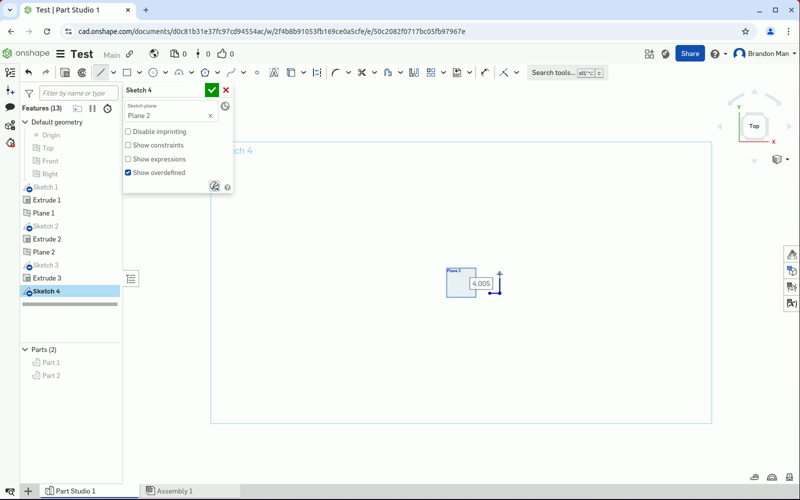
mouse_move(529, 273)
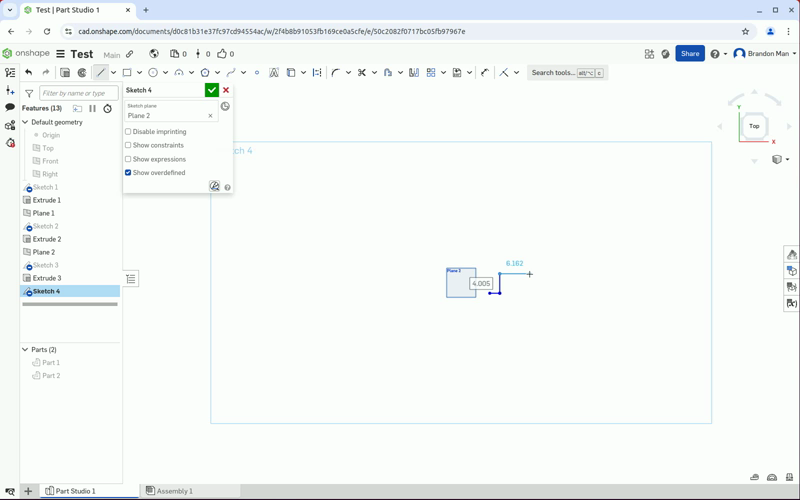
mouse_move(489, 273)
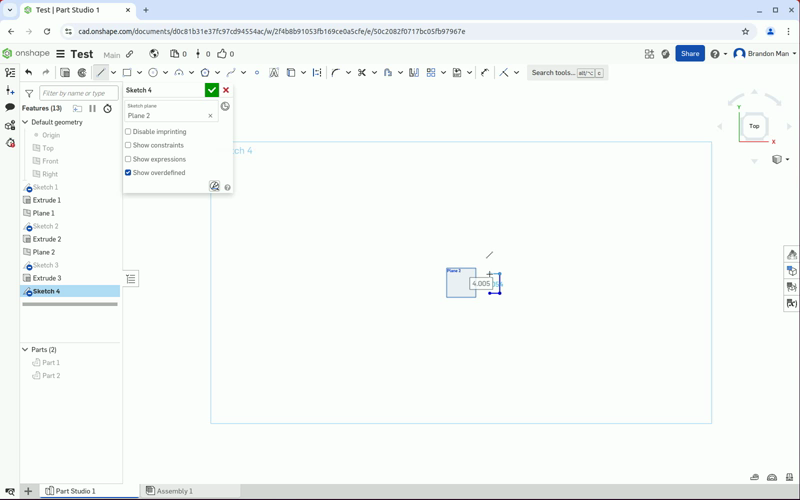
click(489, 273)
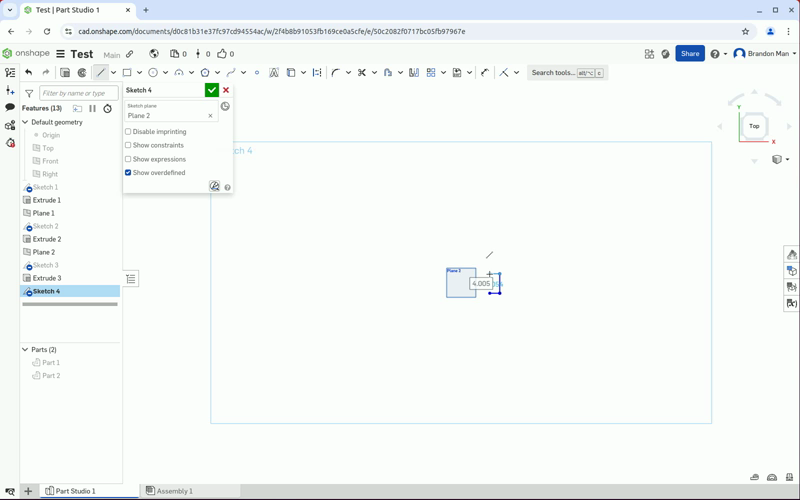
key_up(shift)
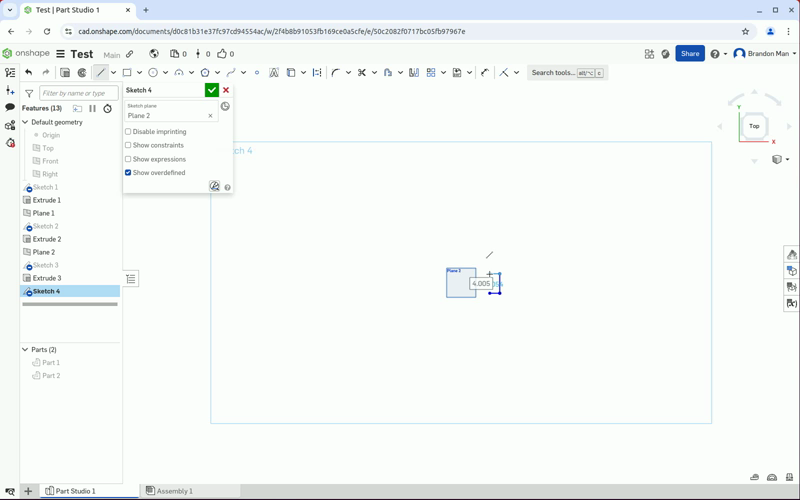
key(esc)
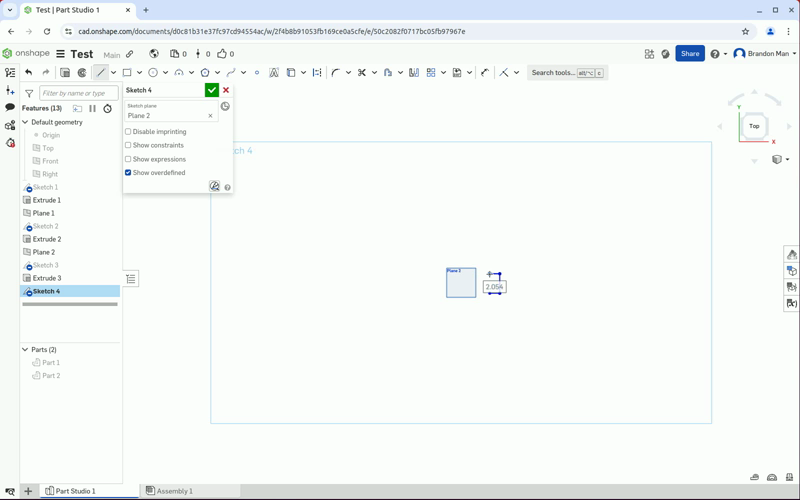
key(a)
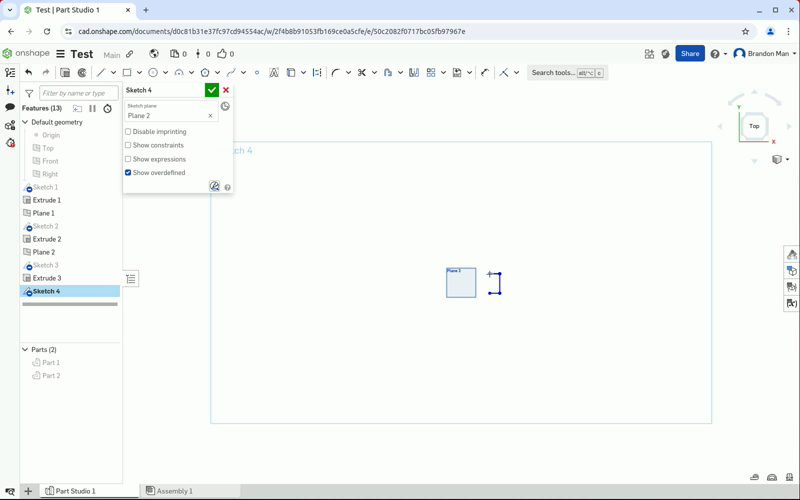
mouse_move(489, 273)
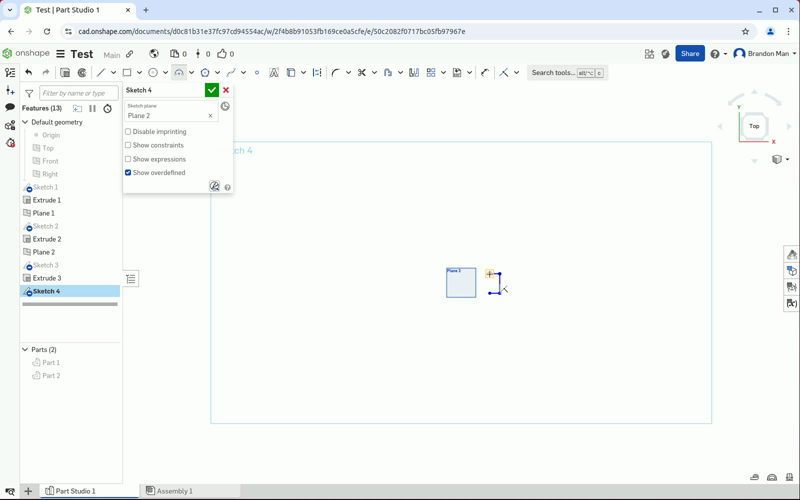
click(489, 273)
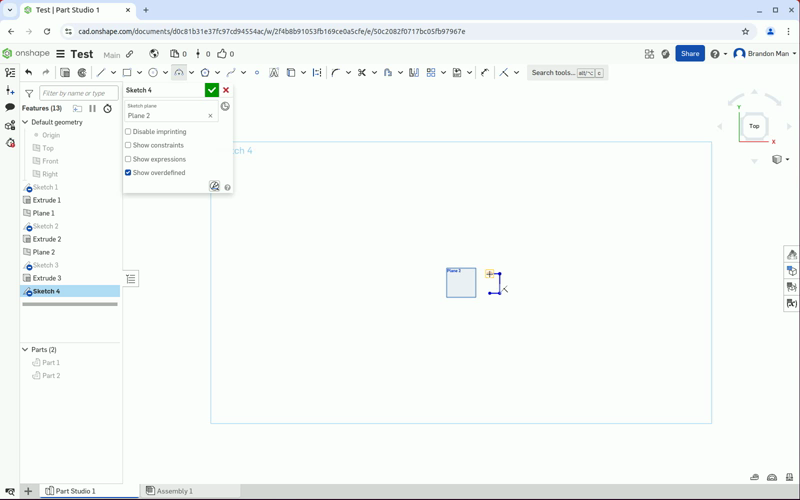
mouse_move(489, 293)
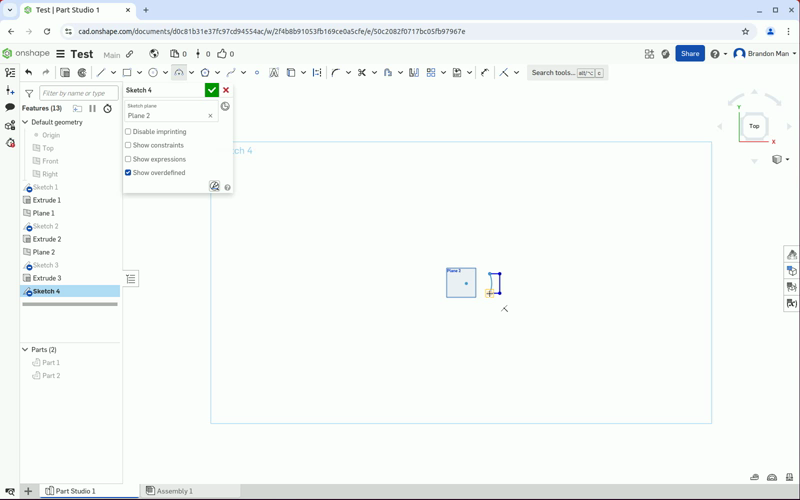
click(489, 293)
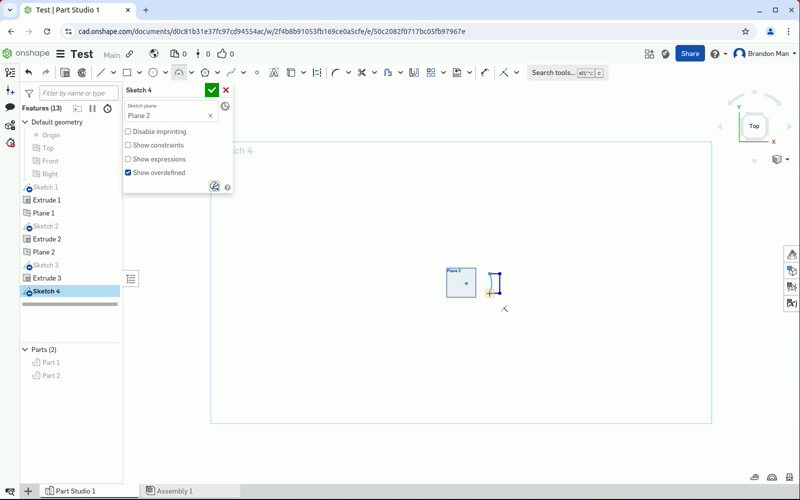
key_down(shift)
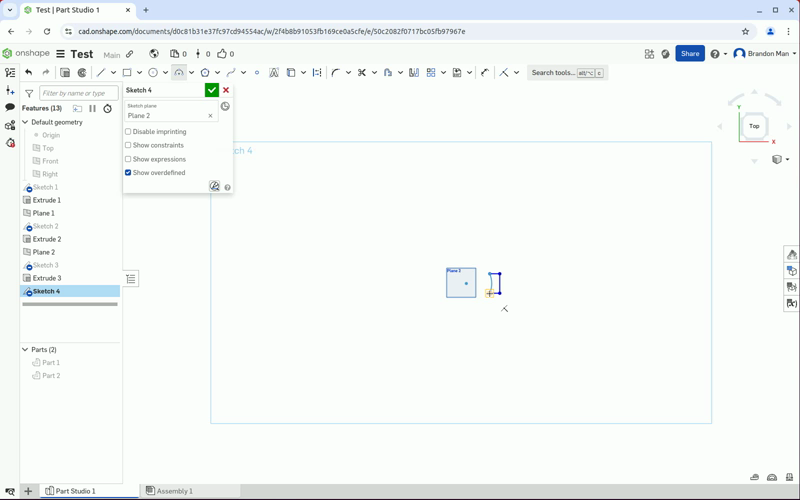
mouse_move(491, 283)
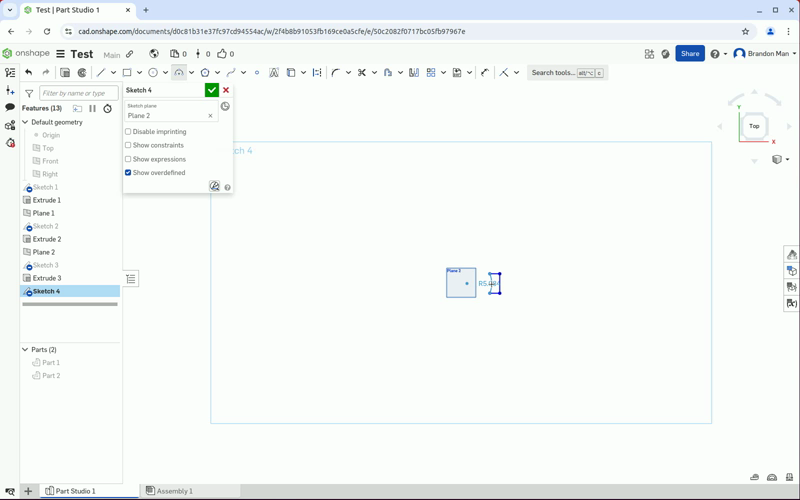
click(491, 283)
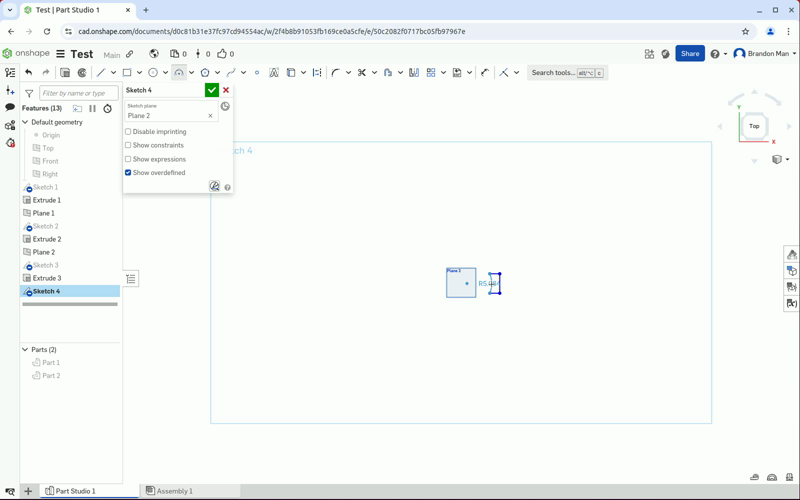
key_up(shift)
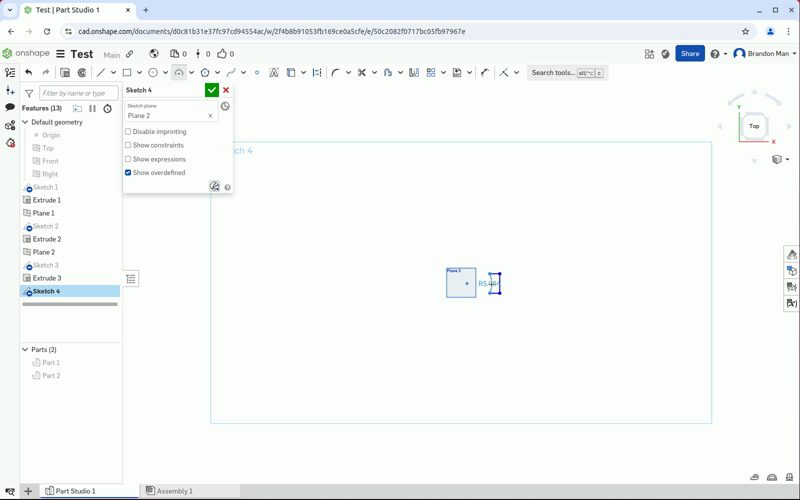
key(esc)
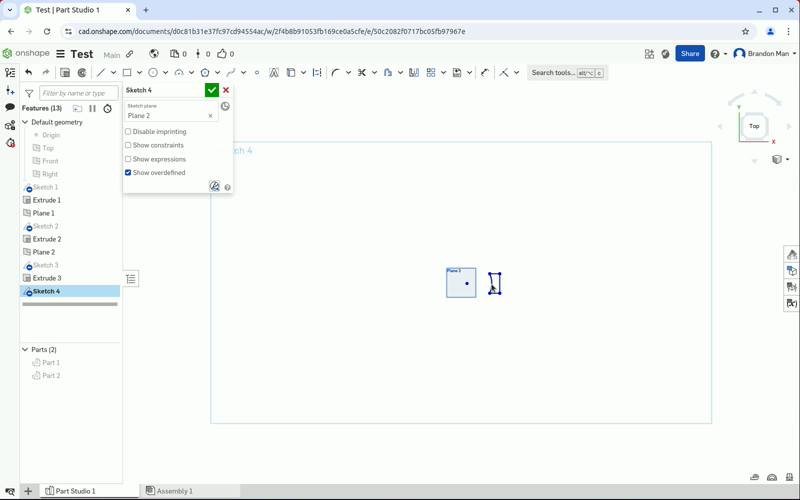
mouse_move(495, 278)
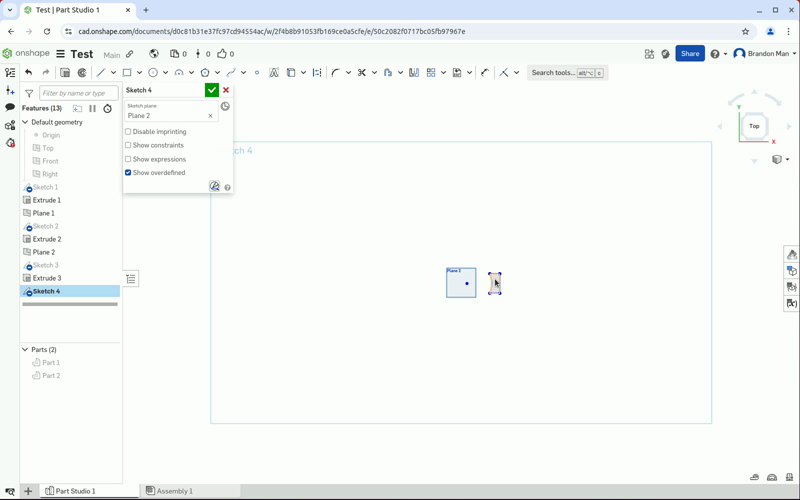
scroll(6)
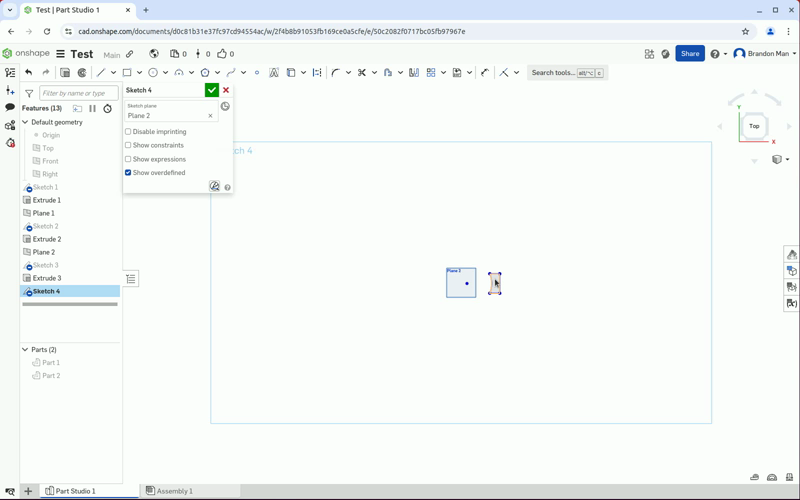
scroll(6)
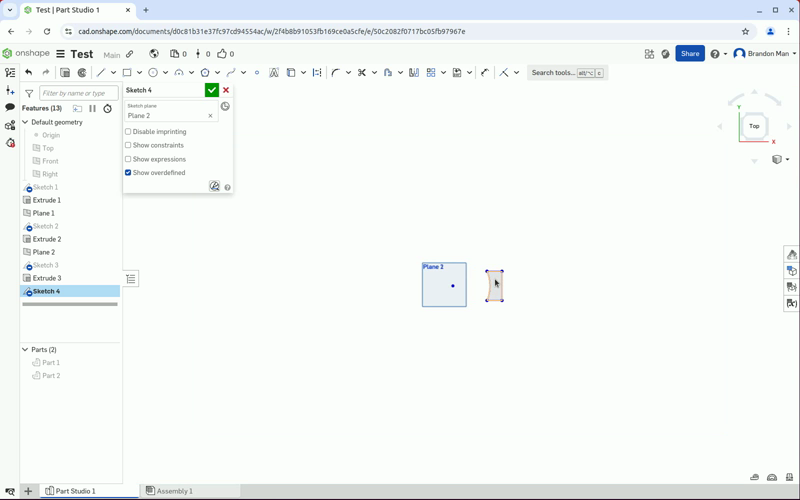
scroll(6)
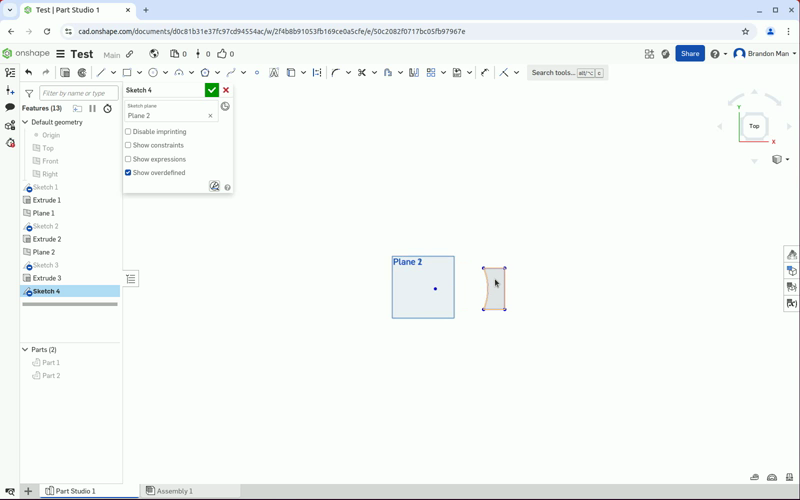
scroll(6)
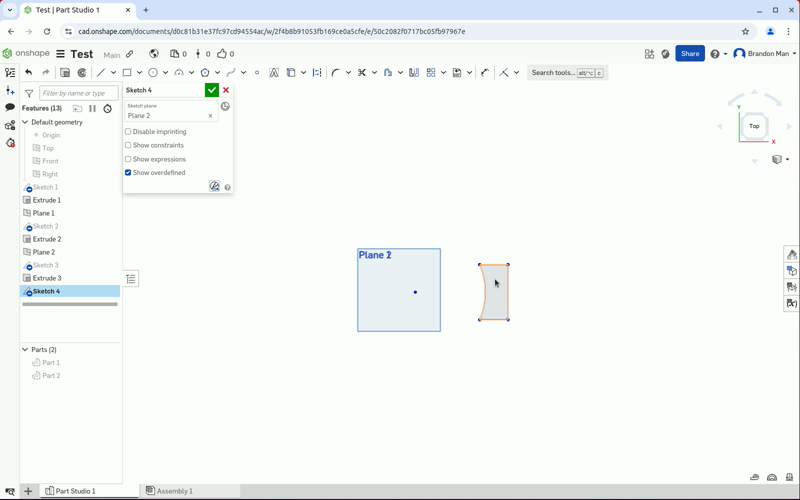
scroll(6)
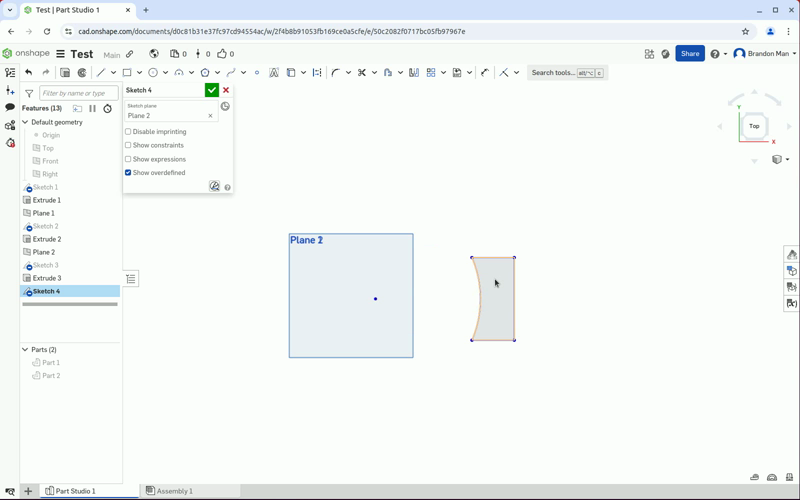
scroll(6)
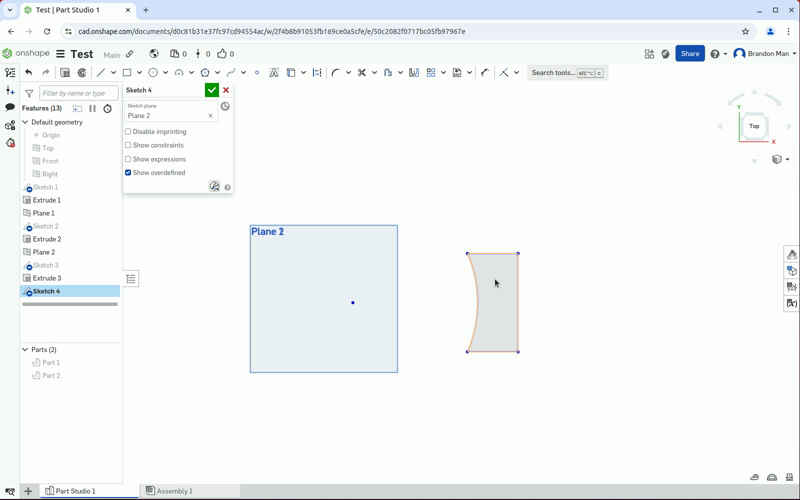
scroll(6)
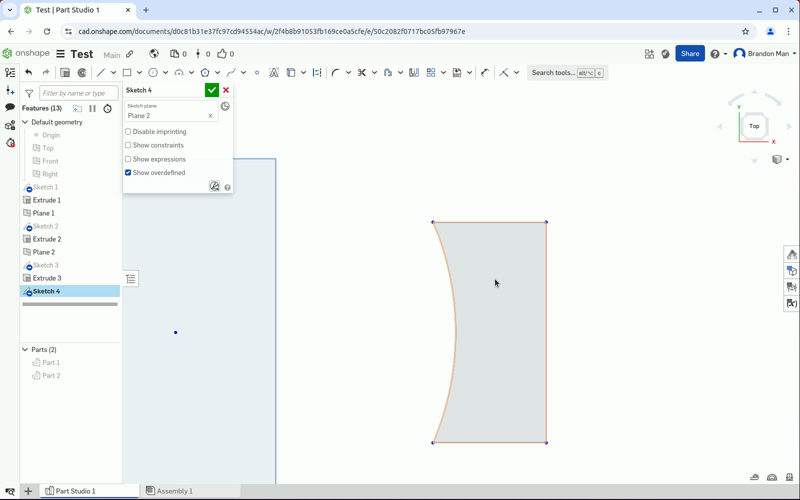
click(495, 278)
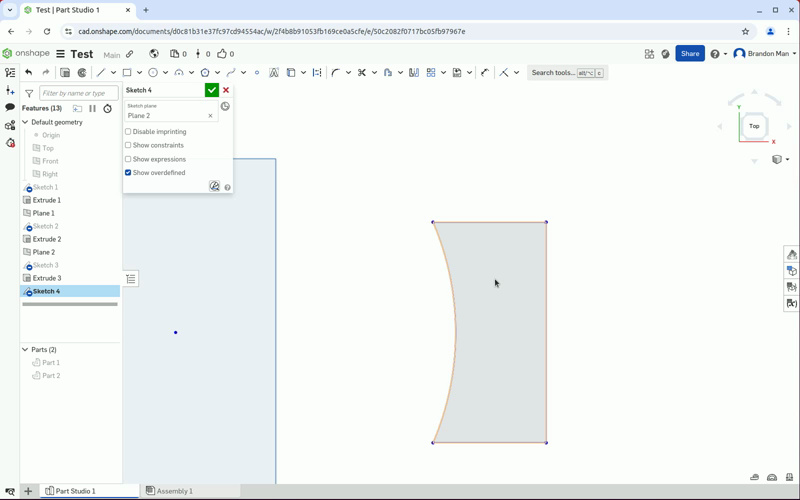
scroll(-6)
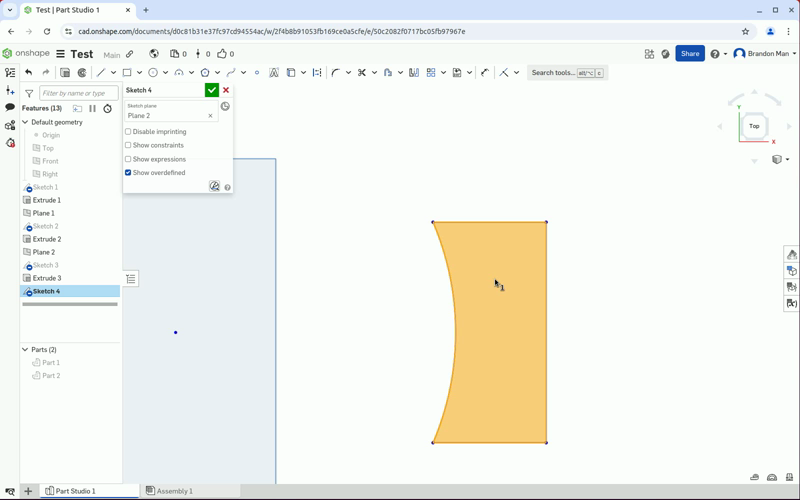
scroll(-6)
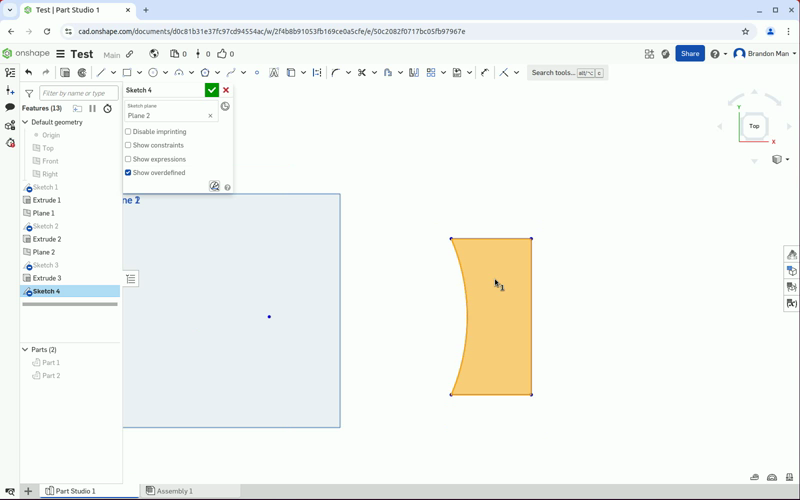
scroll(-6)
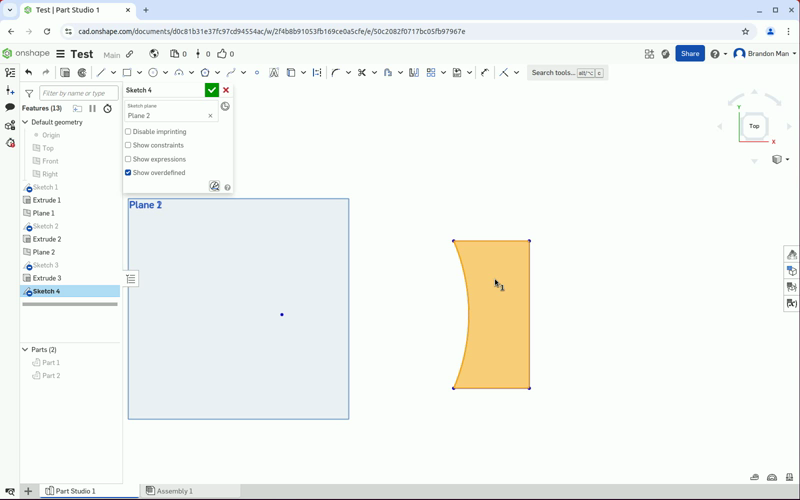
scroll(-6)
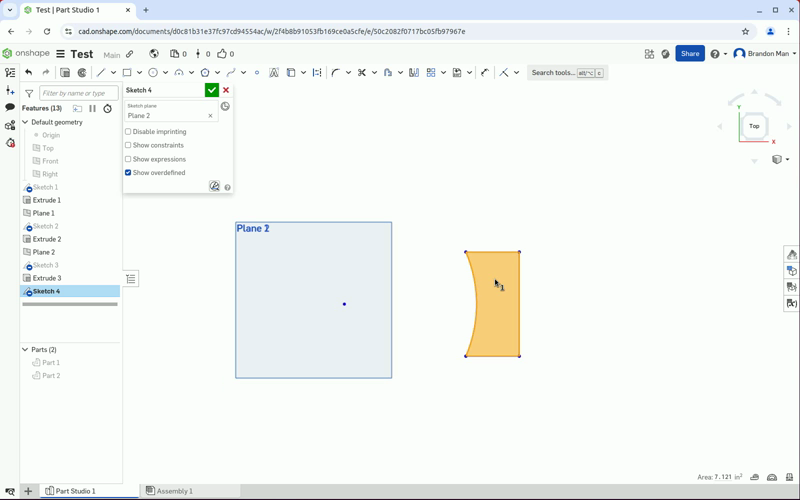
scroll(-6)
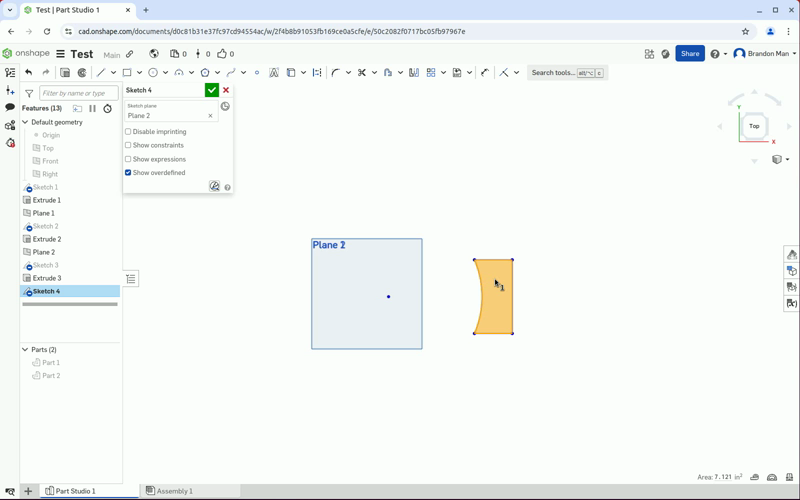
scroll(-6)
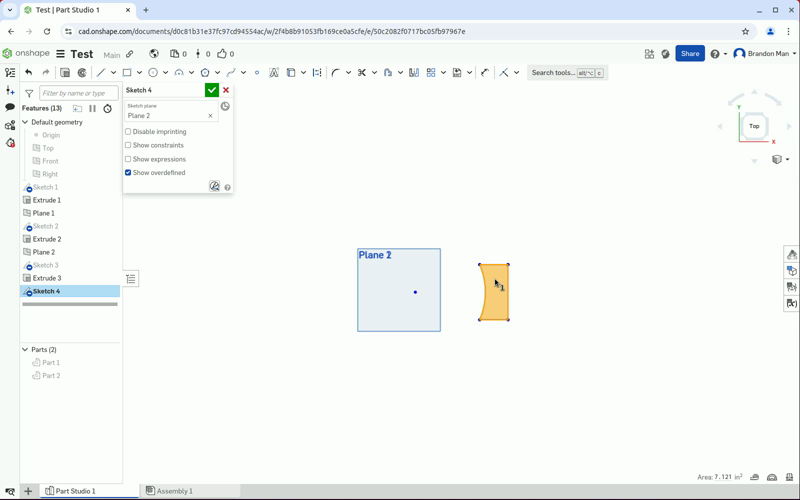
scroll(-6)
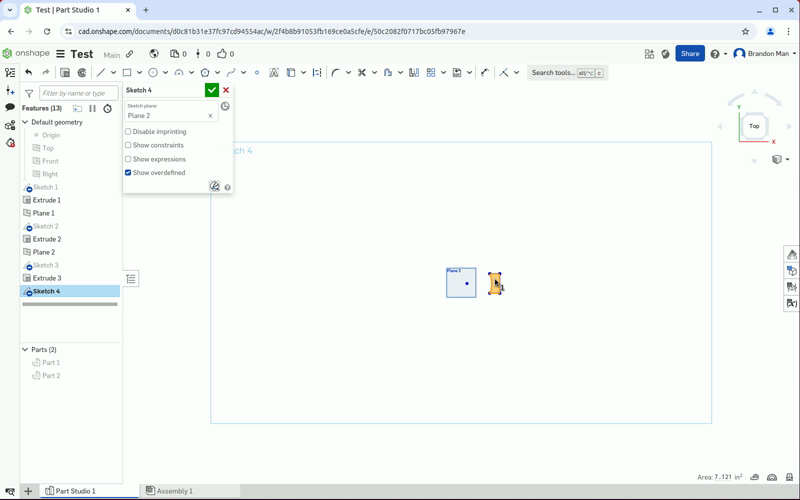
mouse_move(73, 352)
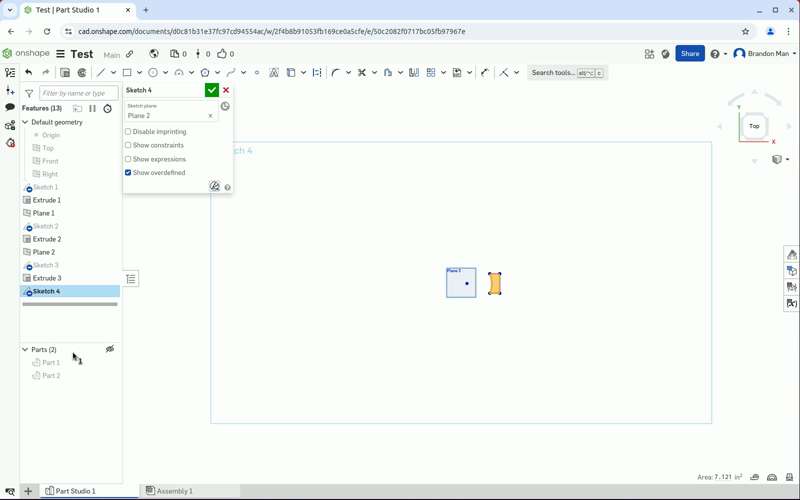
key(shift+y)
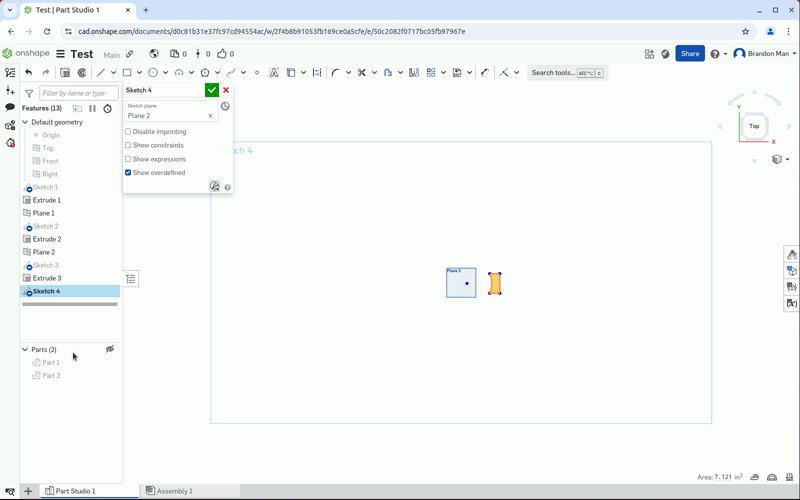
key(shift+e)
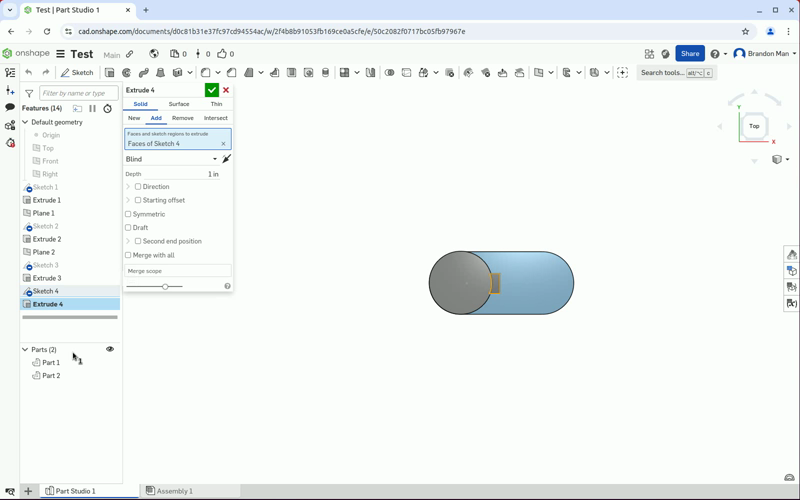
mouse_move(143, 106)
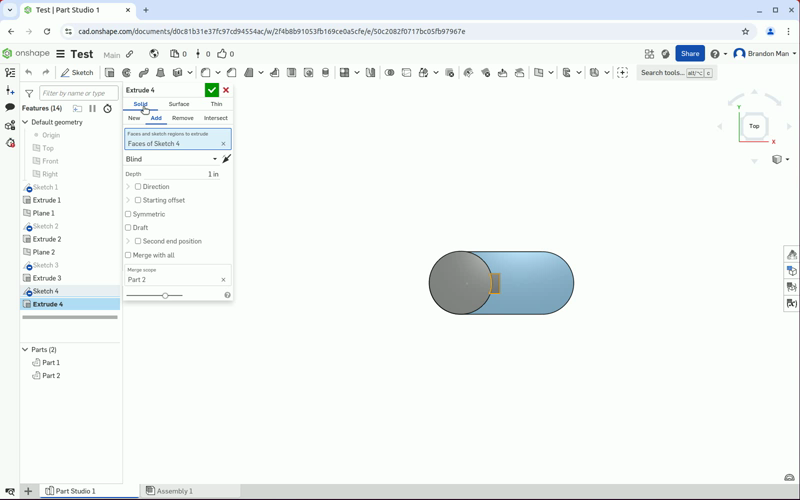
click(143, 106)
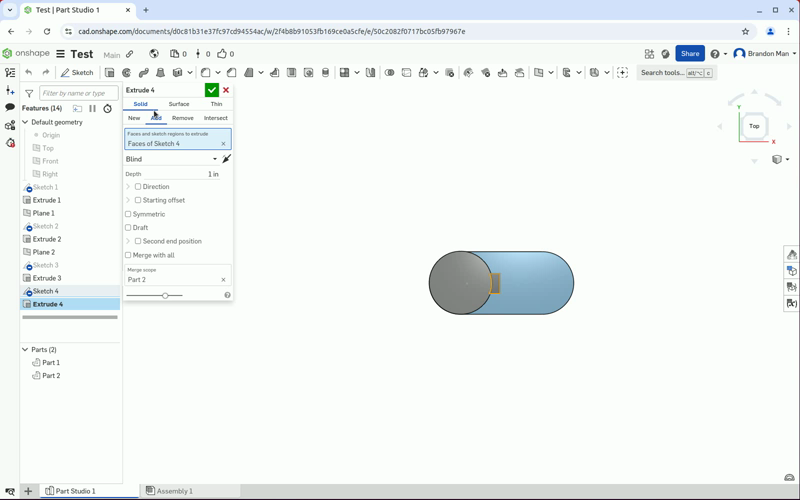
mouse_move(186, 120)
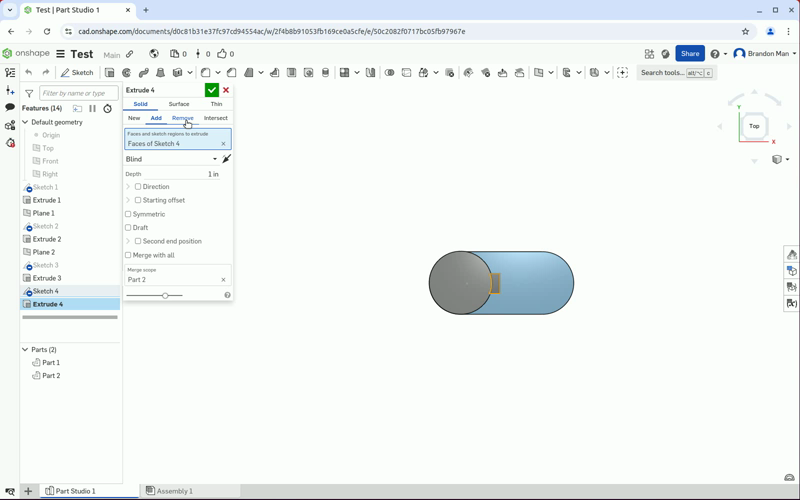
click(186, 120)
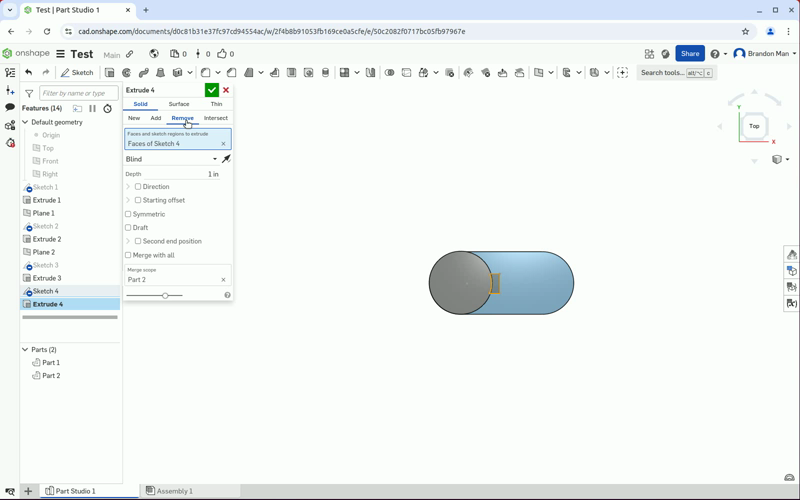
key(tab, 4)
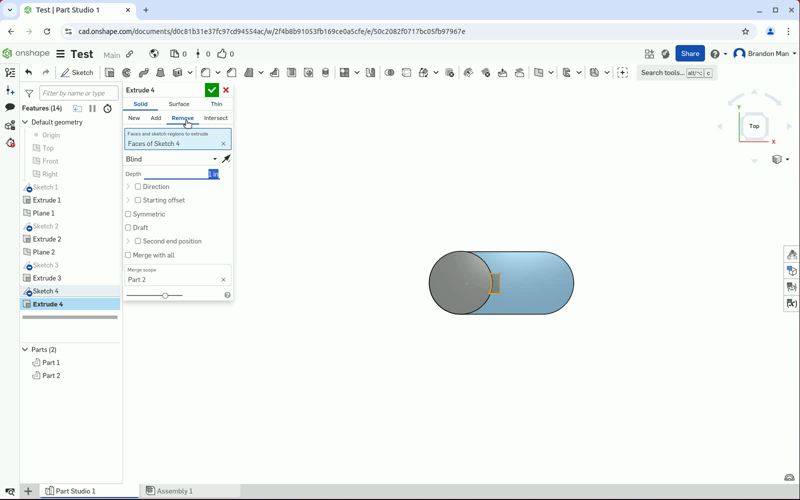
text(1.926)
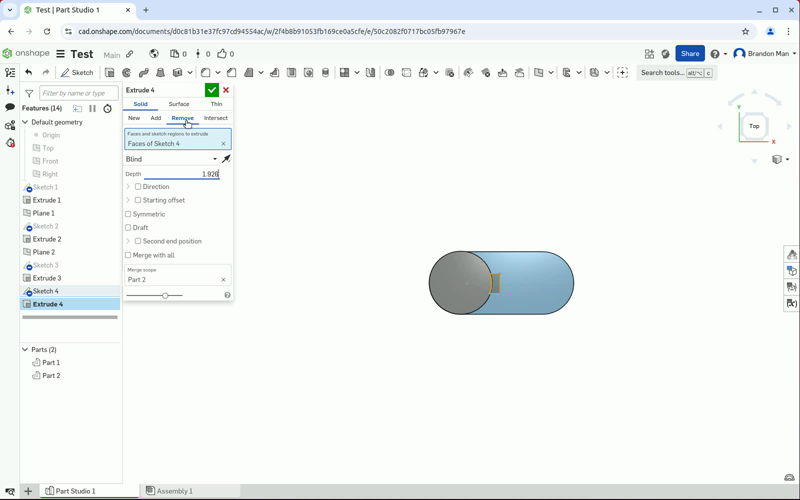
key(tab, 6)
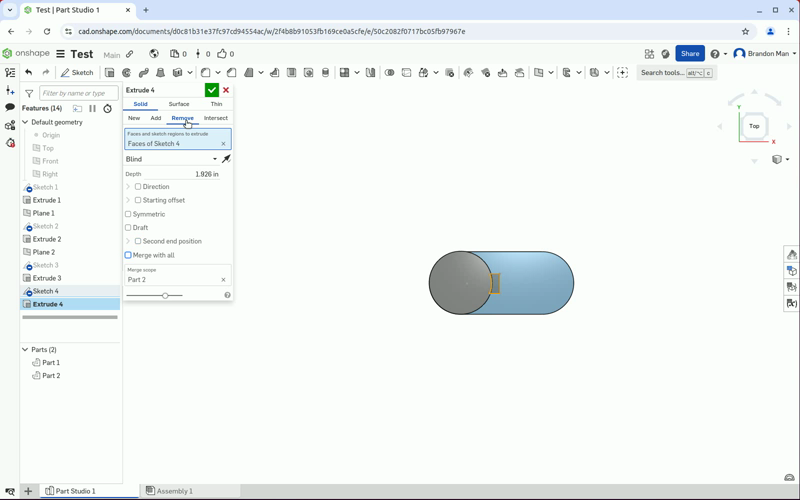
key(space)
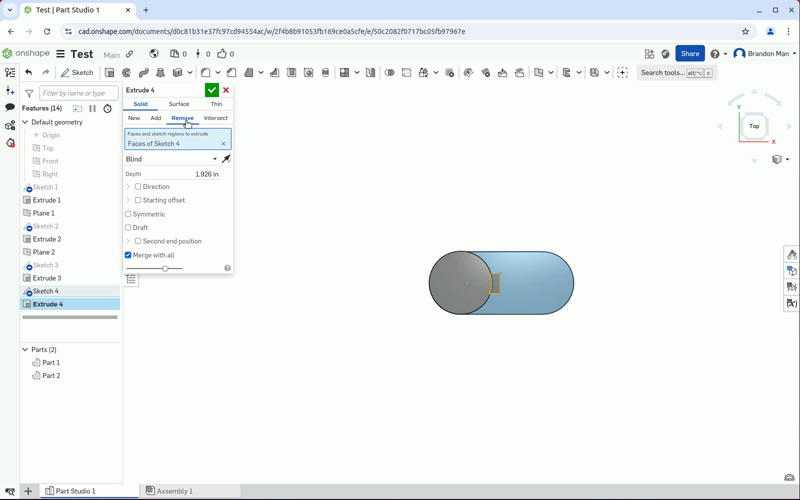
key(enter)
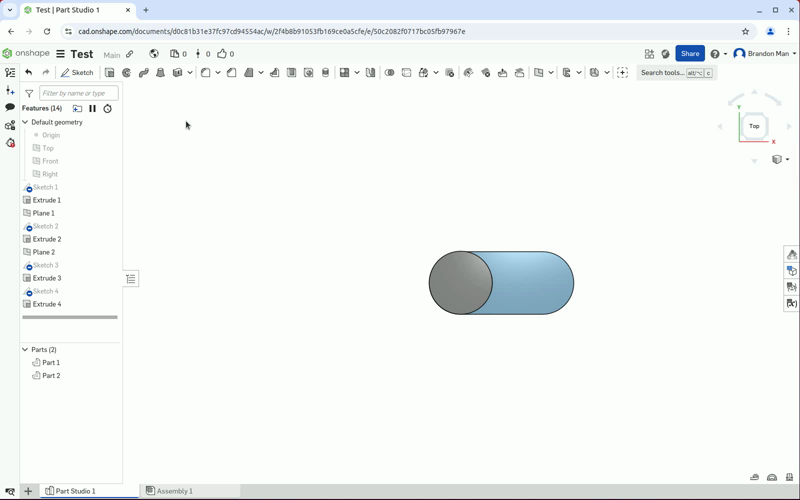
key(shift+h)
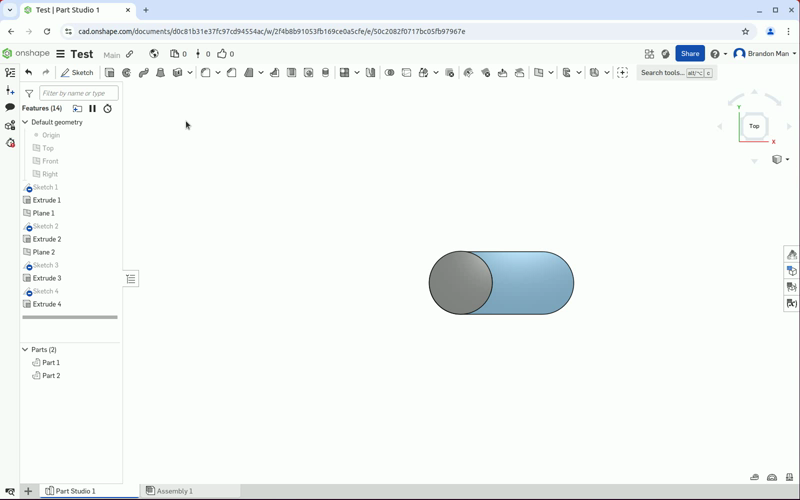
key(shift+h)
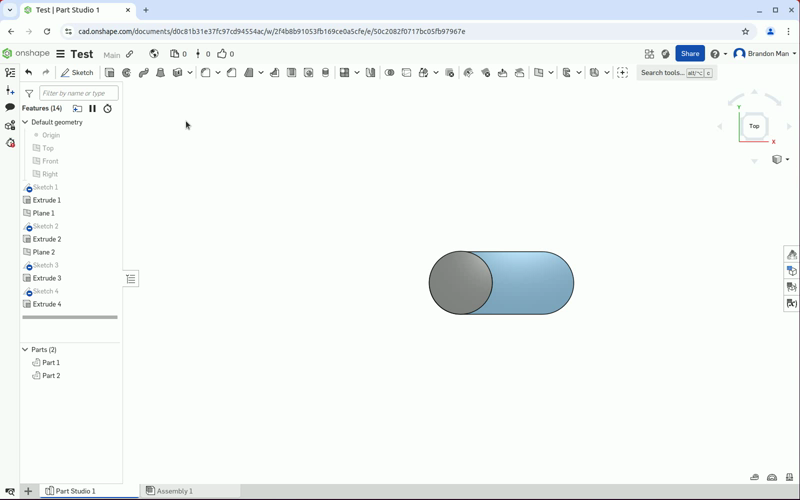
mouse_move(73, 189)
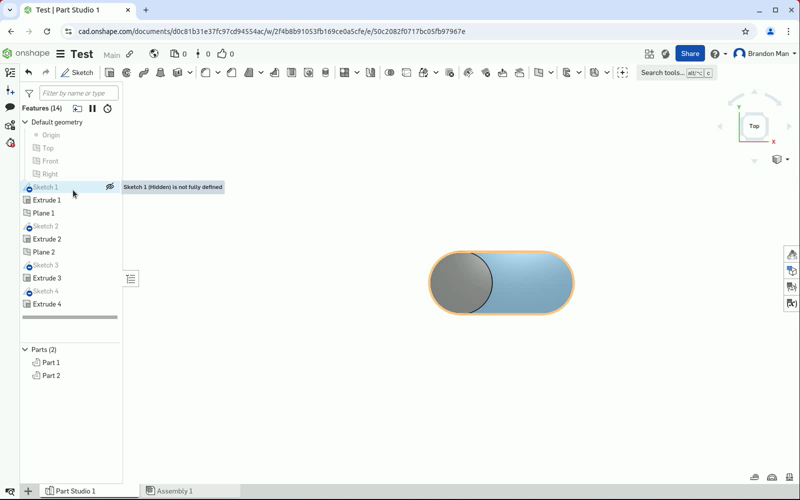
click(73, 189)
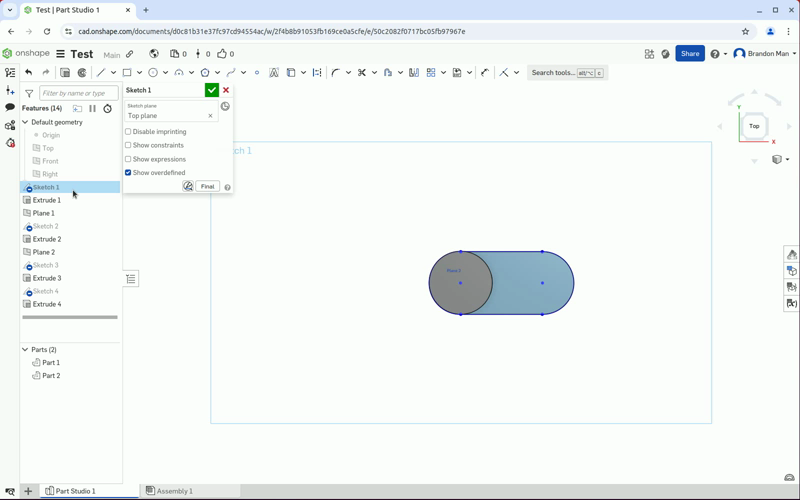
mouse_move(229, 92)
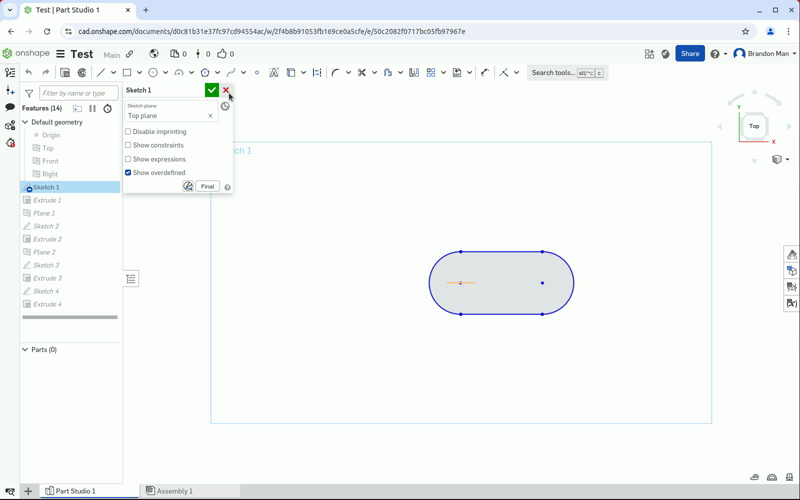
click(229, 92)
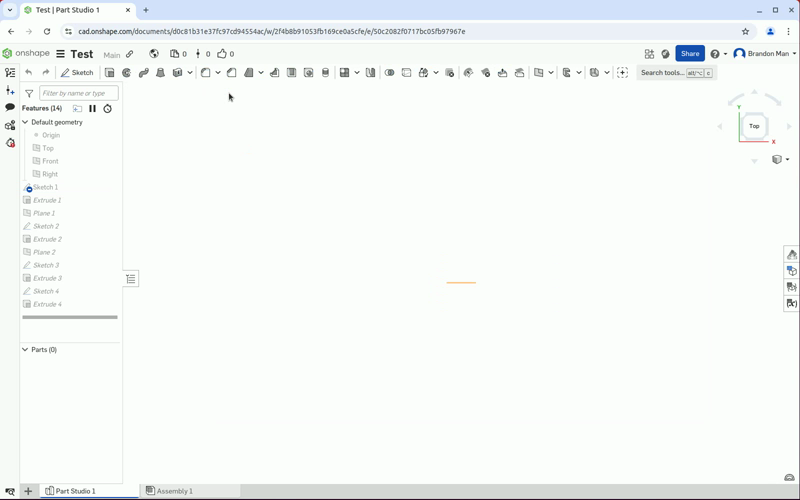
key(shift+s)
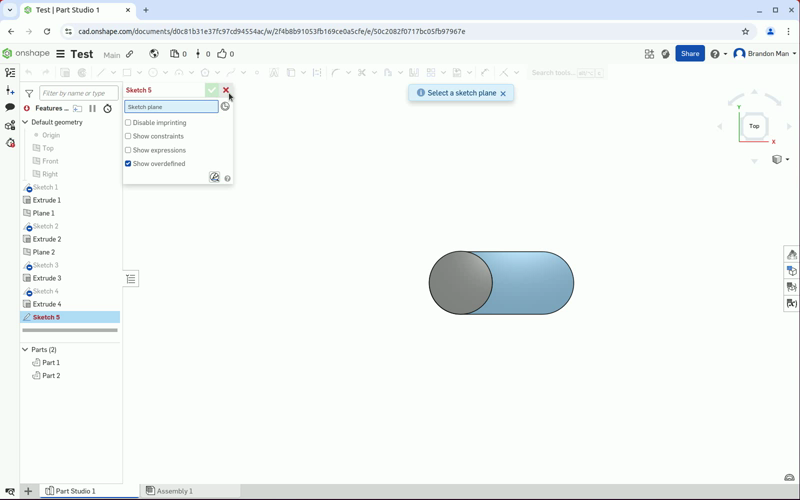
mouse_move(73, 254)
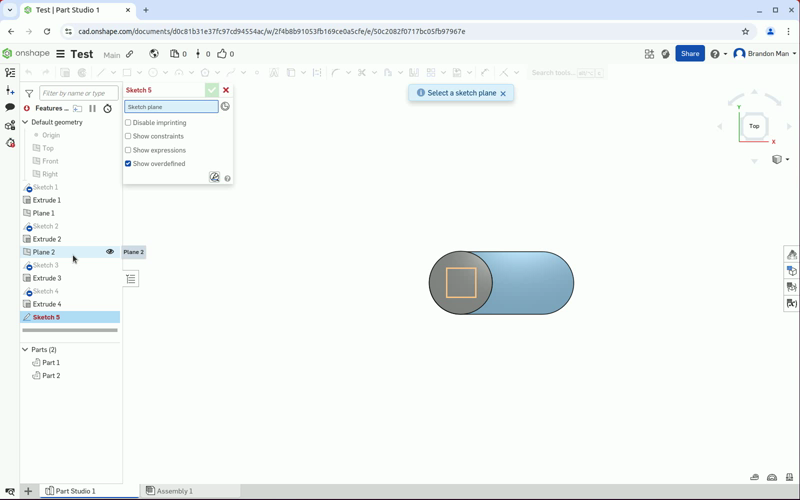
click(73, 254)
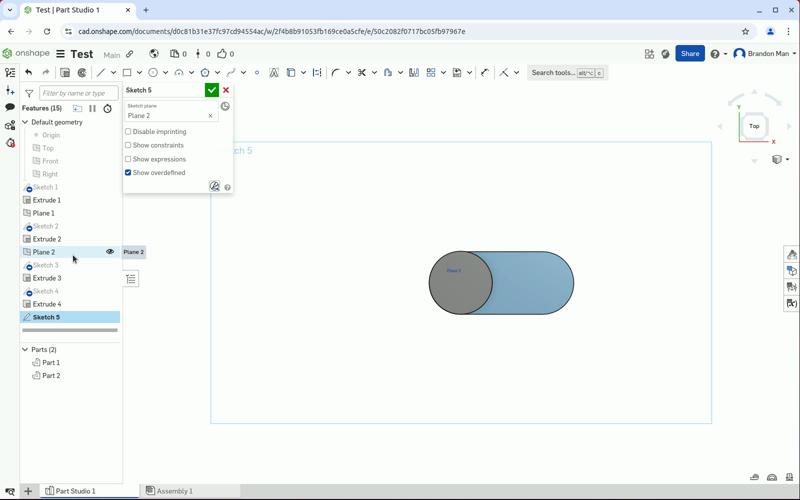
mouse_move(73, 352)
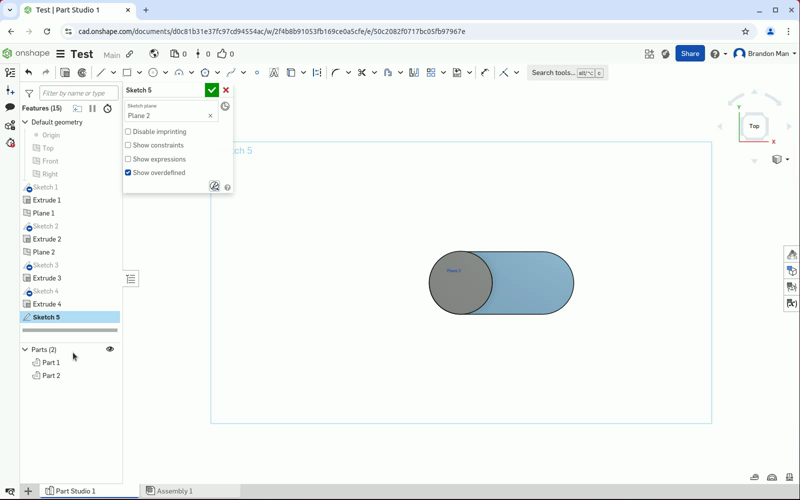
key(y)
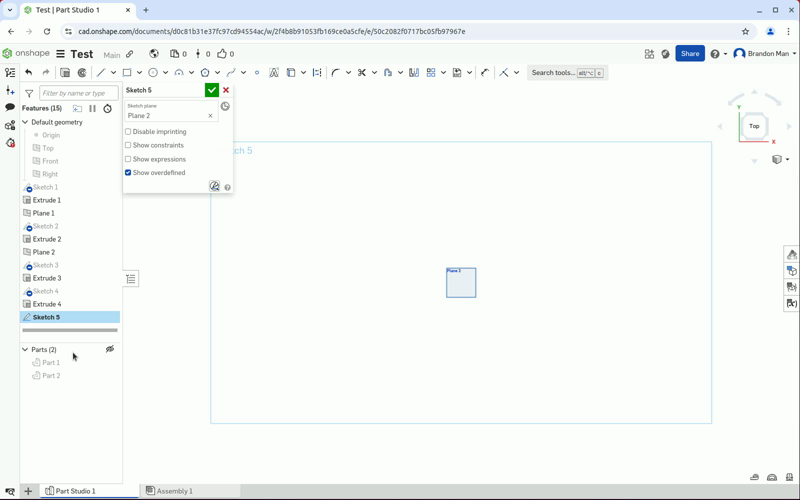
key(l)
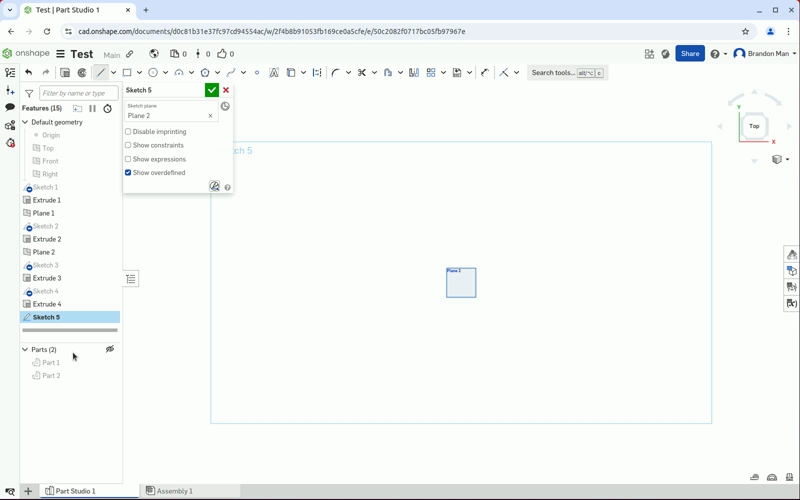
key_down(shift)
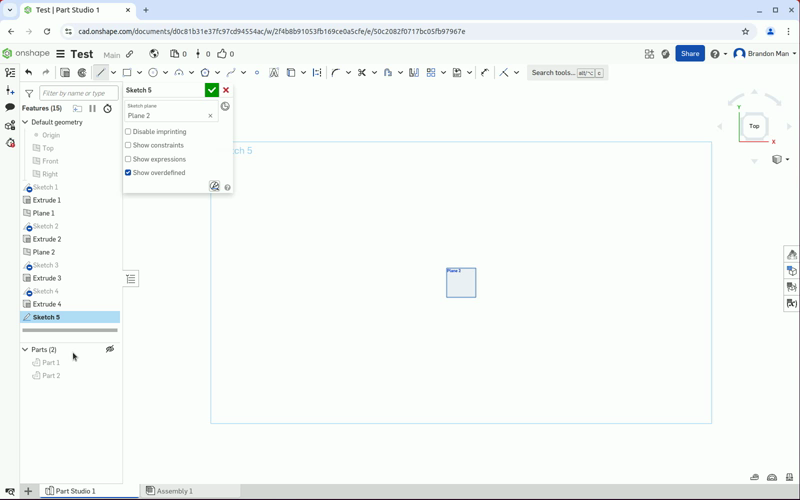
mouse_move(431, 292)
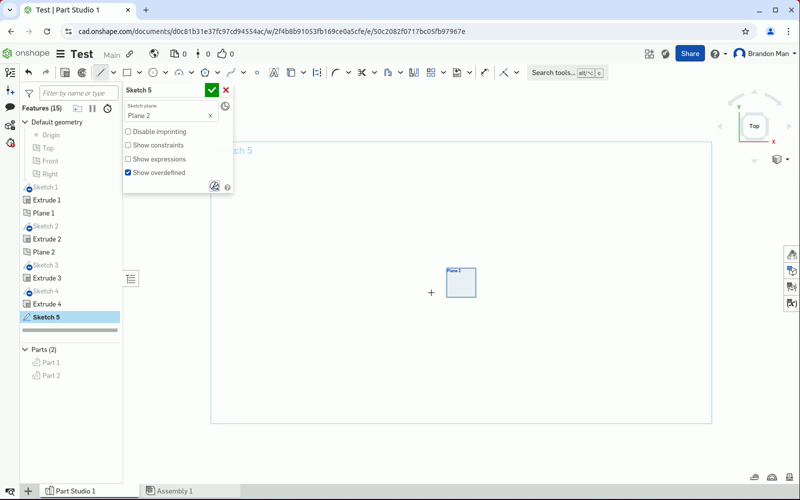
click(431, 292)
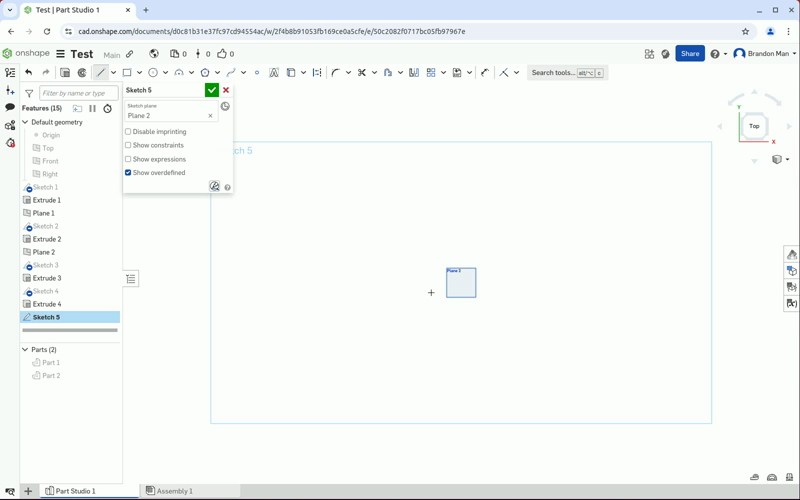
key_up(shift)
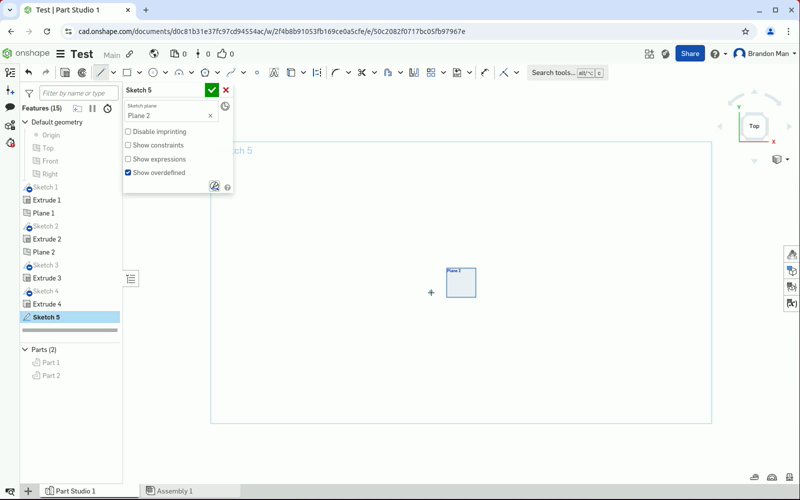
key_down(shift)
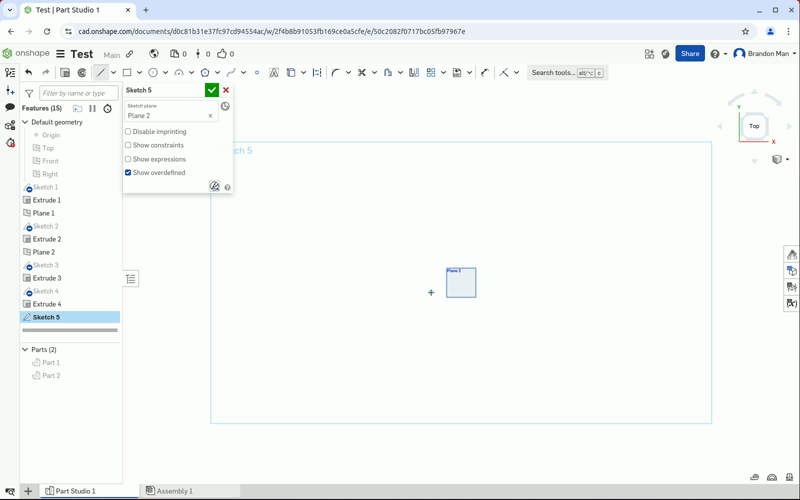
mouse_move(461, 292)
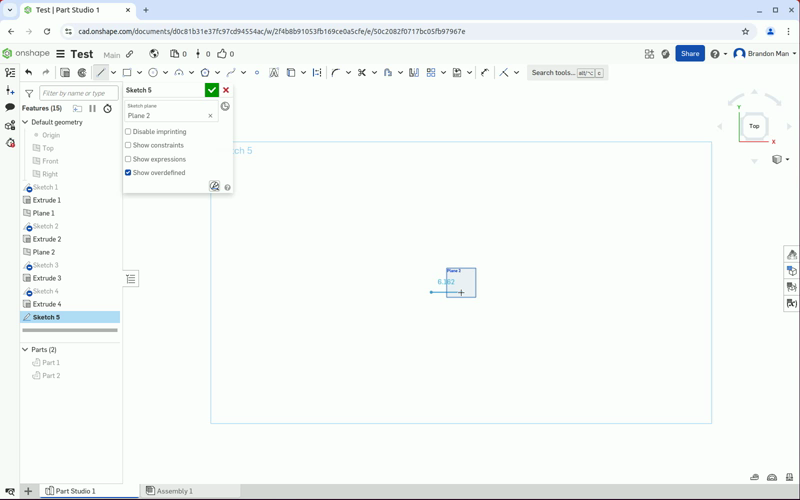
mouse_move(449, 292)
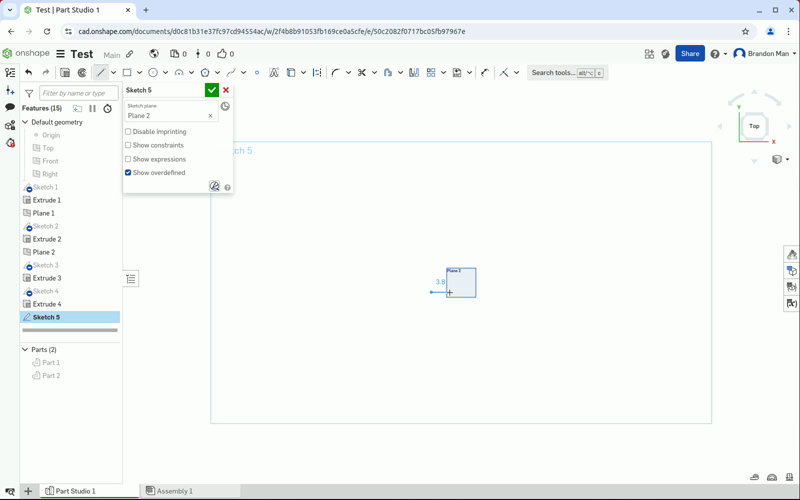
click(449, 292)
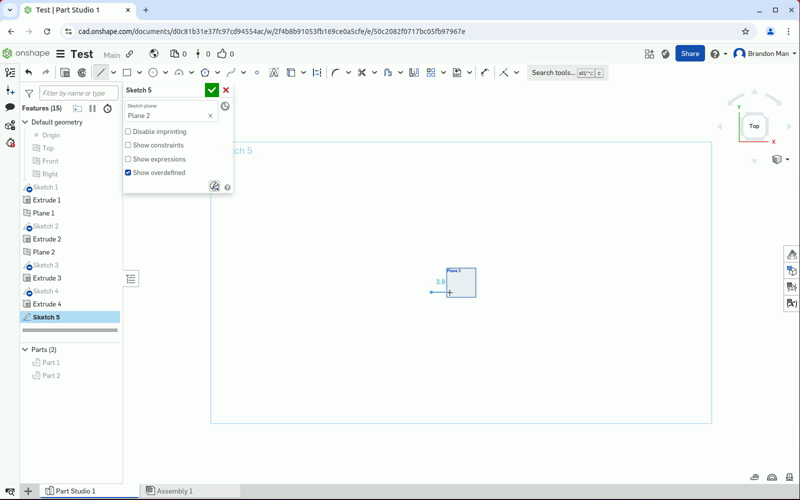
key_up(shift)
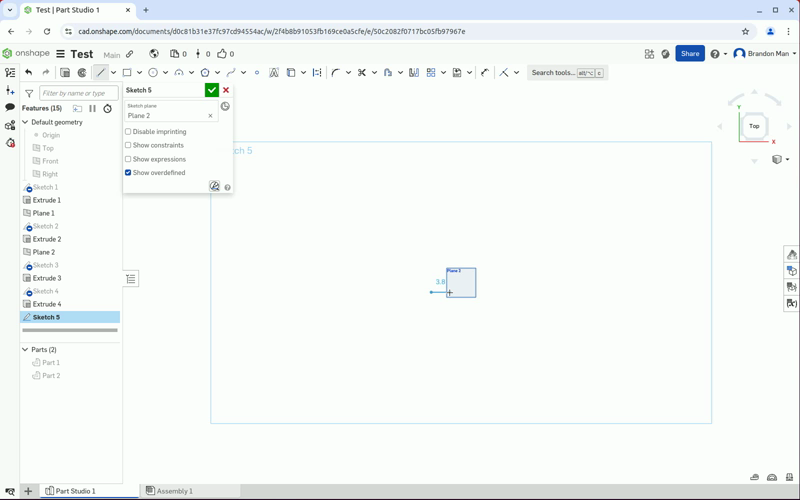
key(esc)
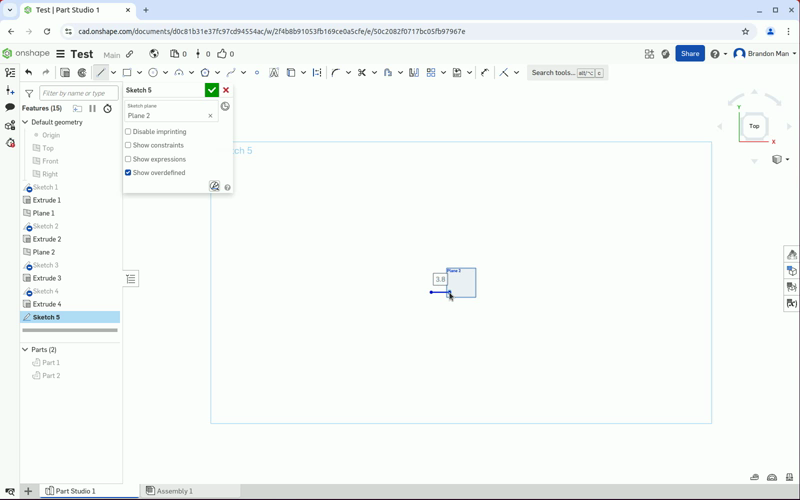
key(a)
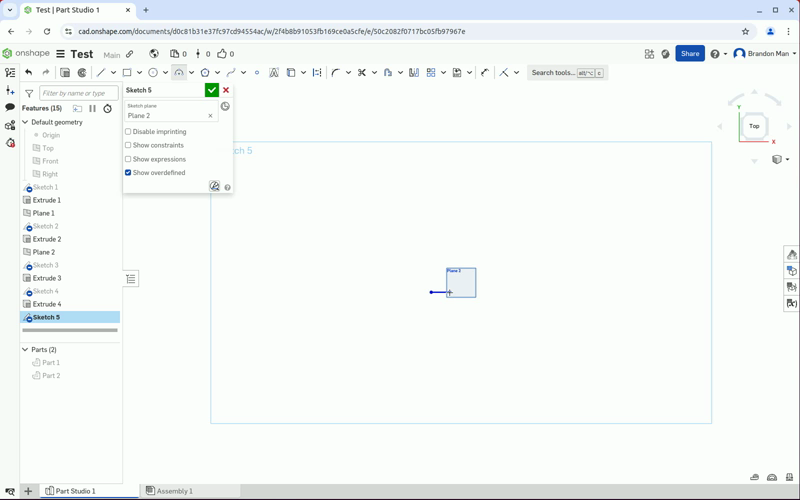
mouse_move(449, 292)
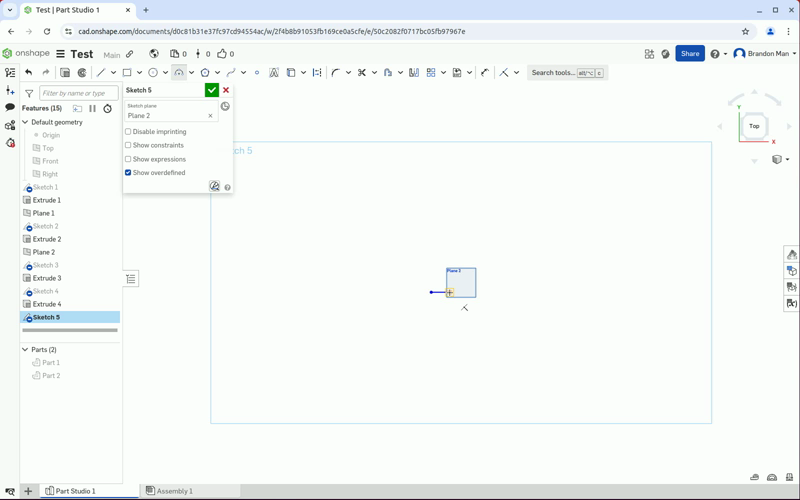
click(449, 292)
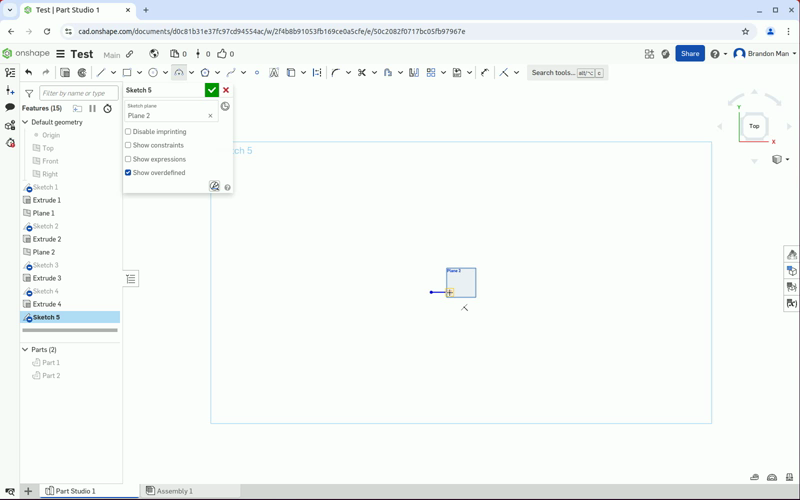
key_down(shift)
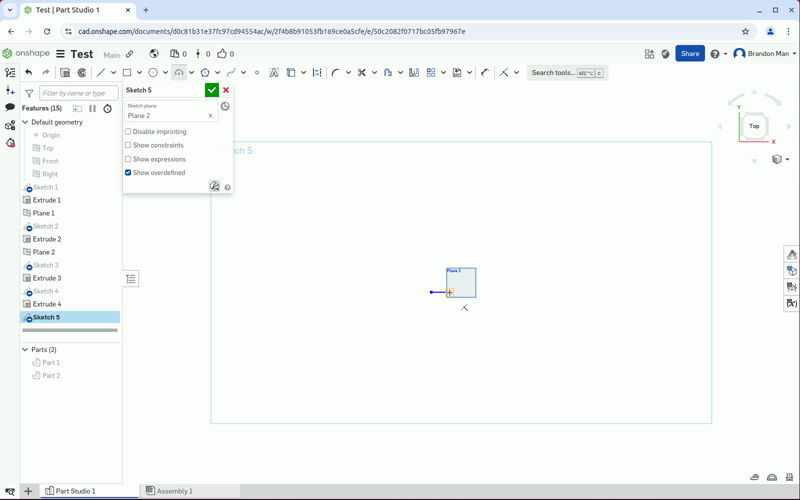
mouse_move(449, 272)
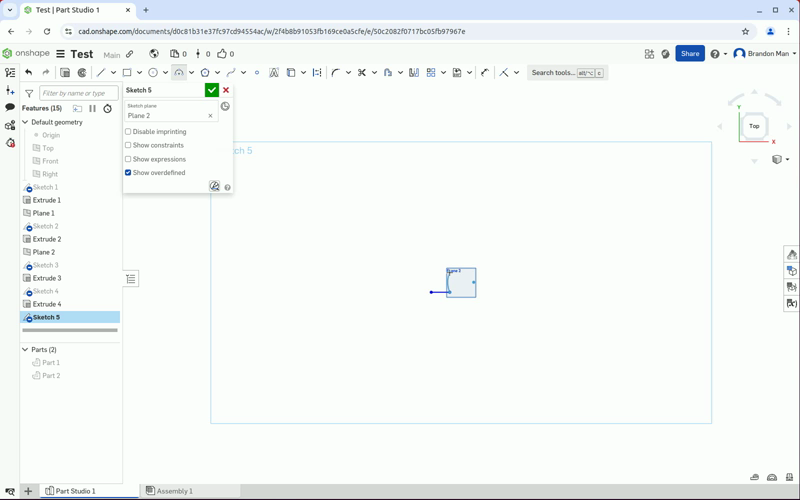
click(449, 272)
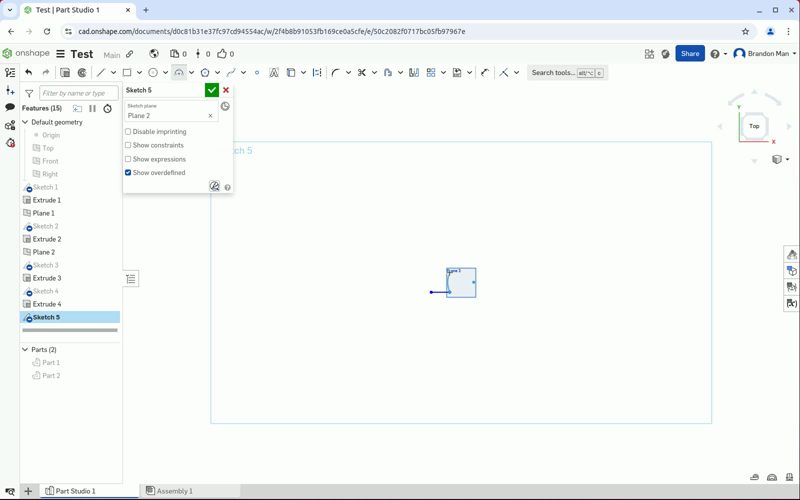
mouse_move(446, 282)
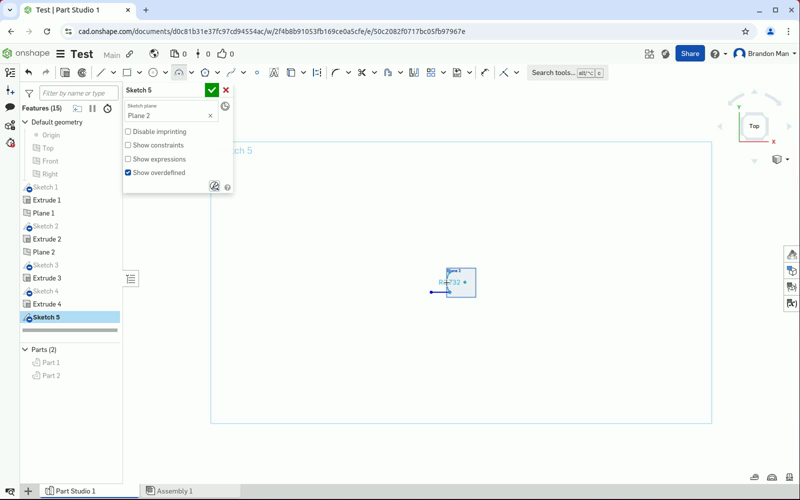
click(446, 282)
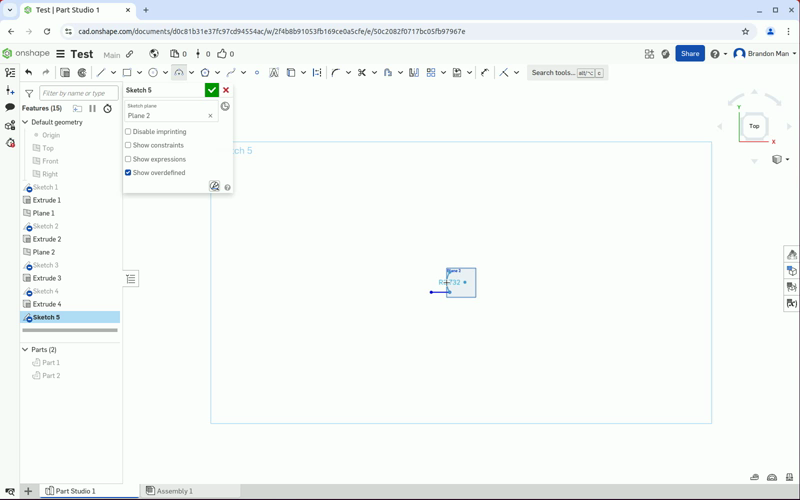
key_up(shift)
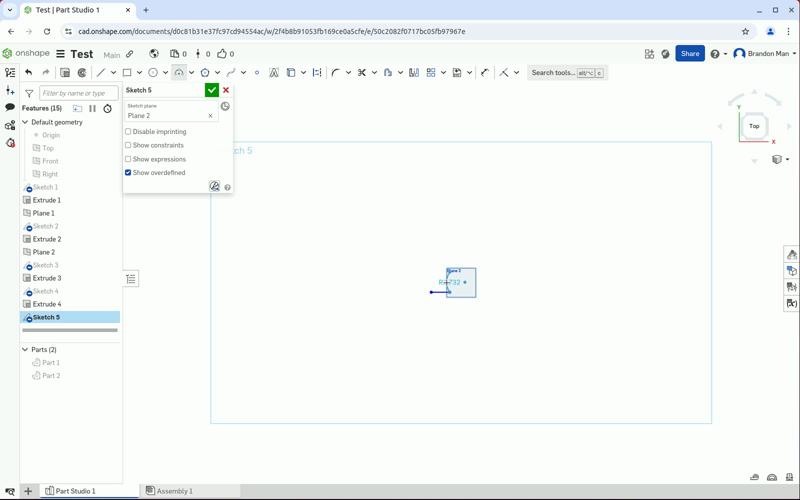
key(esc)
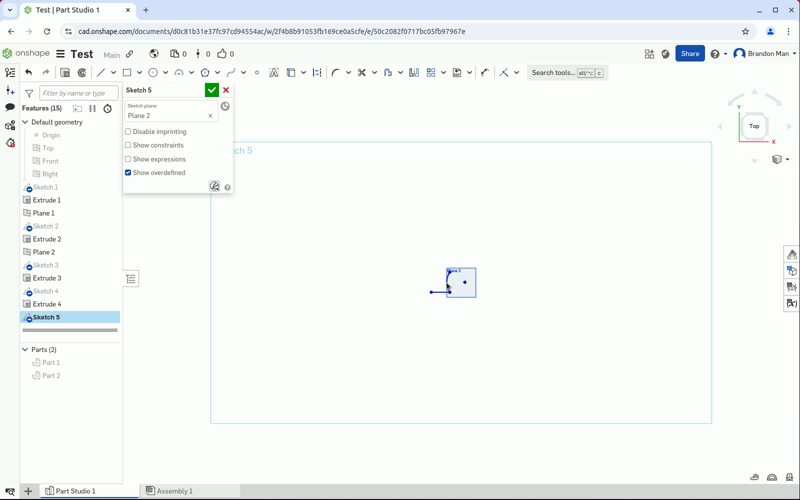
key(l)
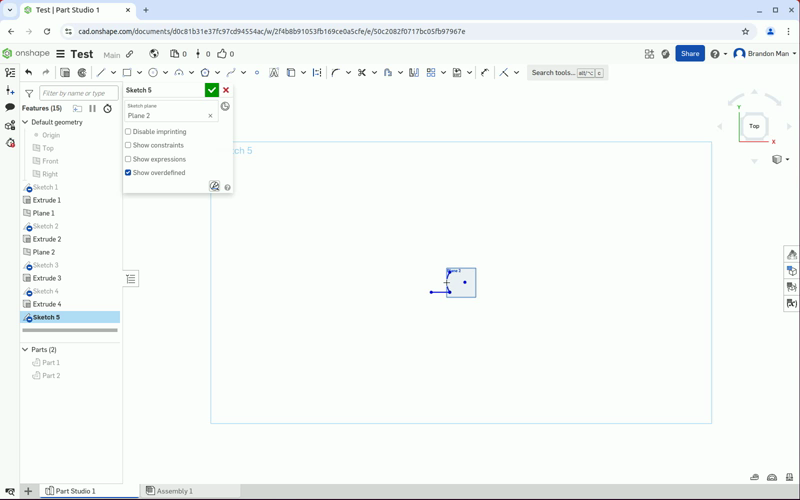
mouse_move(449, 272)
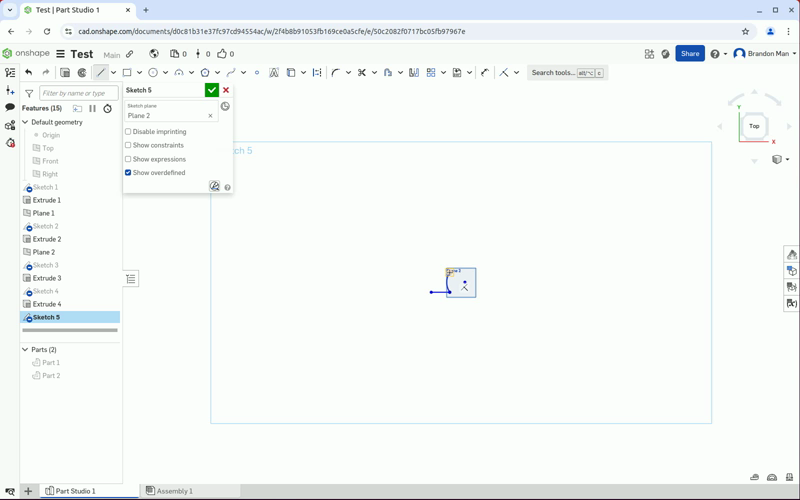
click(449, 272)
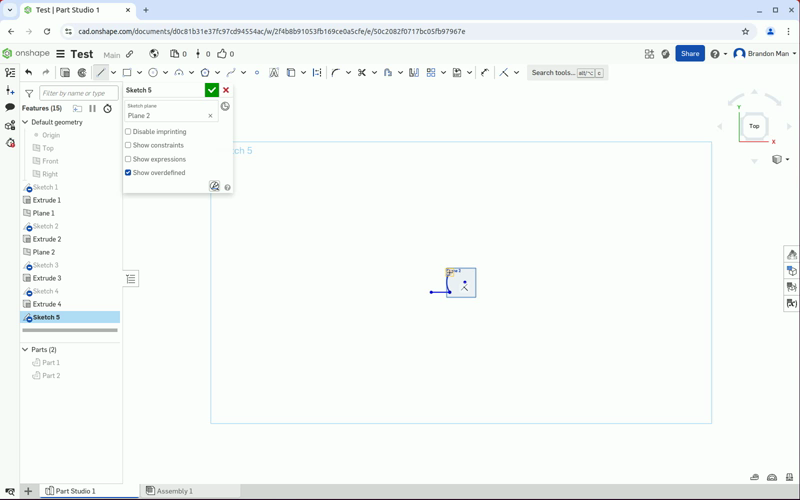
key_down(shift)
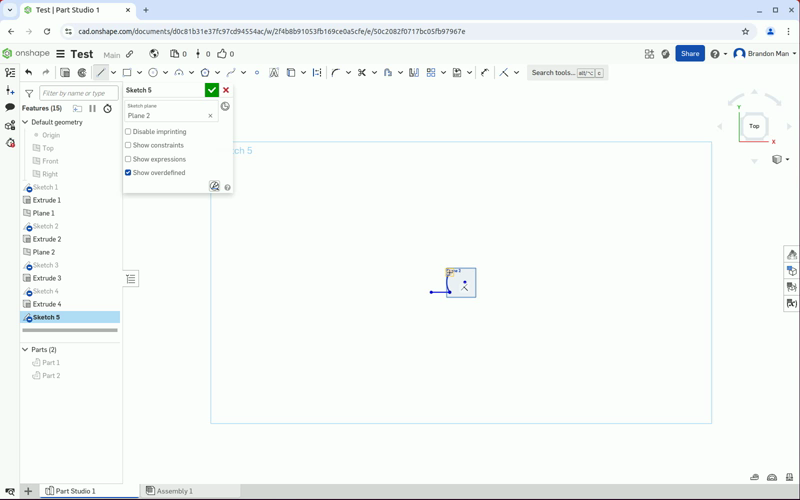
mouse_move(479, 272)
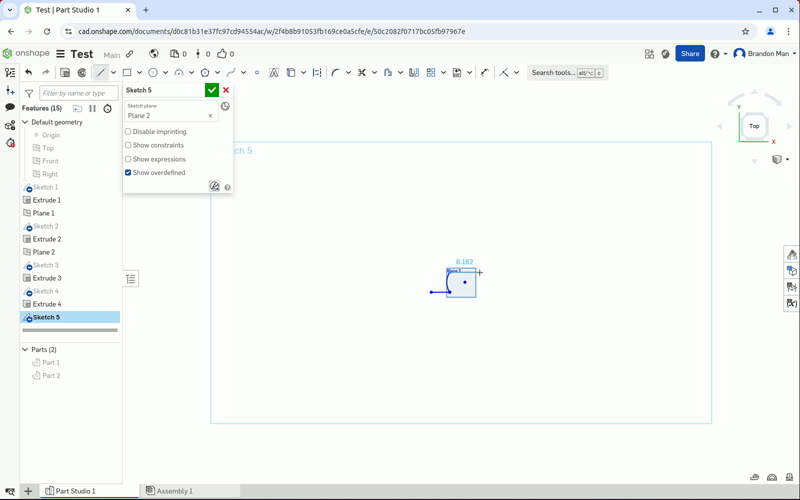
mouse_move(431, 272)
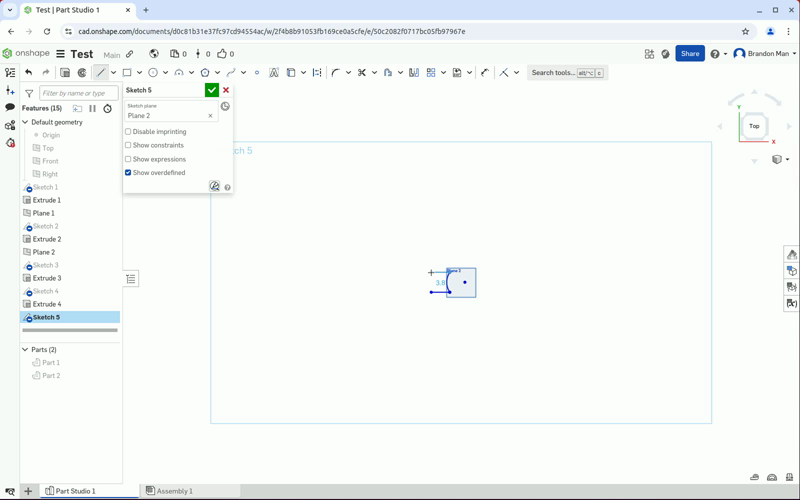
click(431, 272)
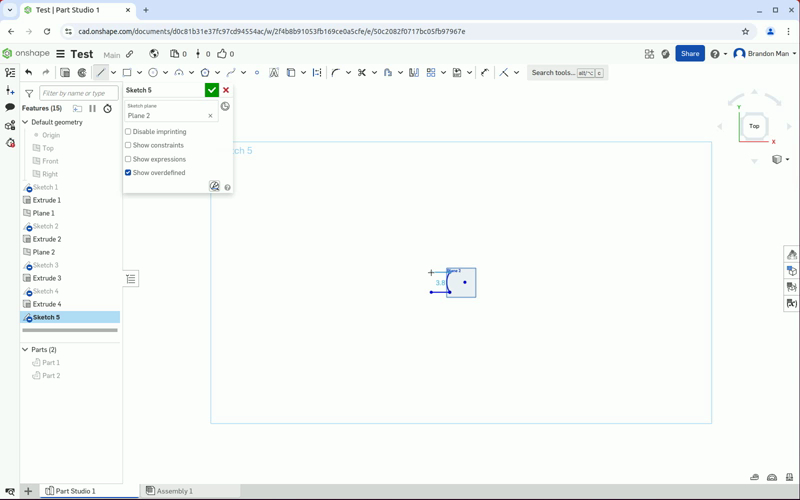
key_up(shift)
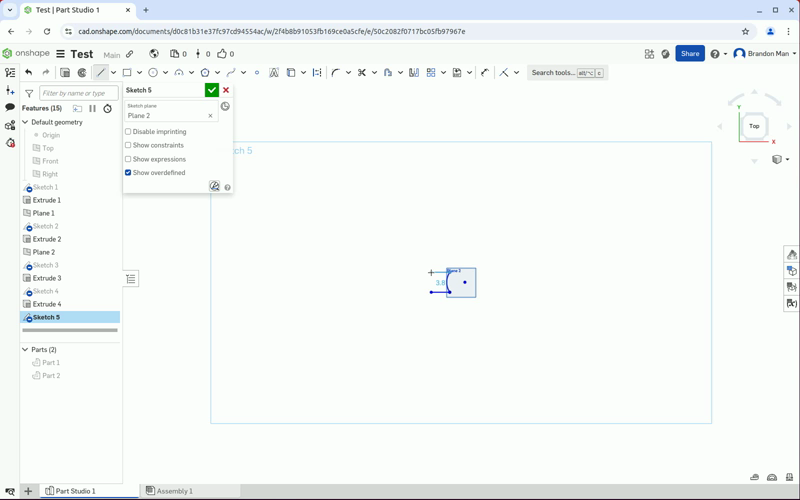
key(esc)
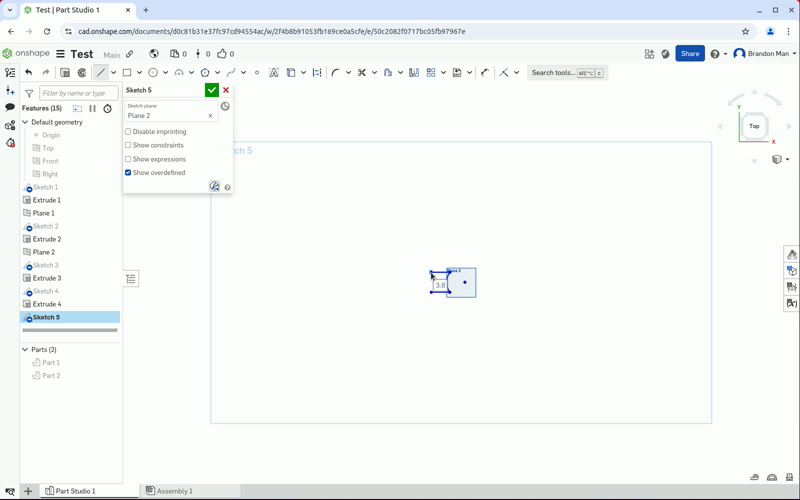
key(a)
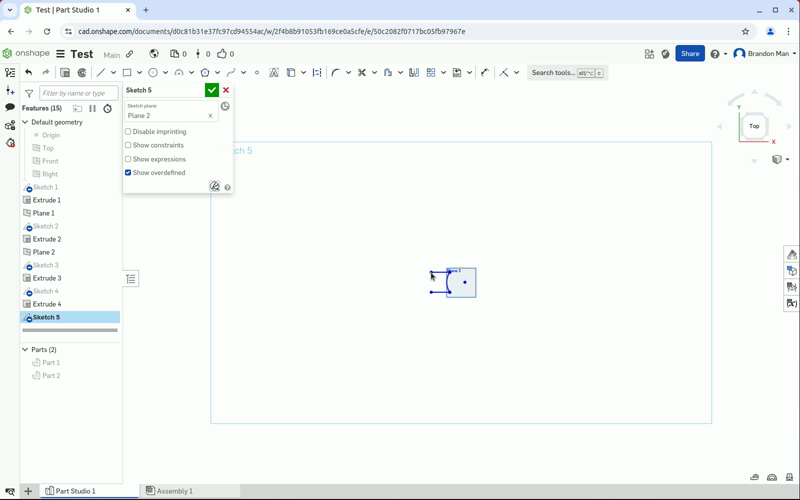
mouse_move(431, 272)
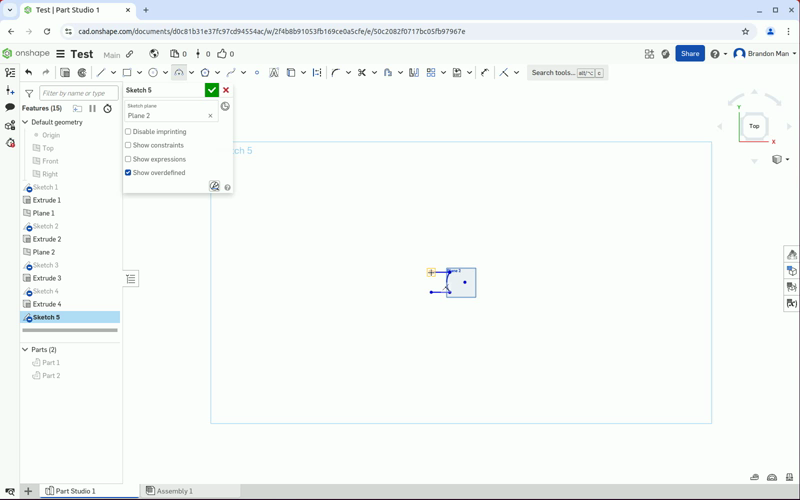
click(431, 272)
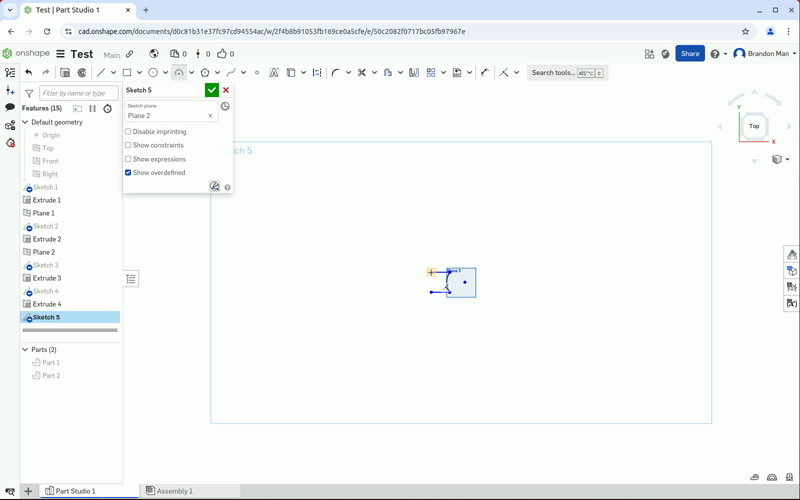
mouse_move(431, 292)
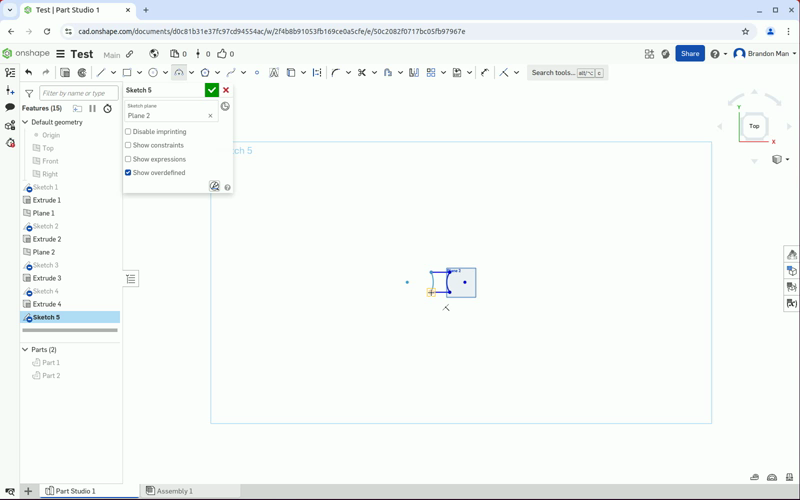
click(431, 292)
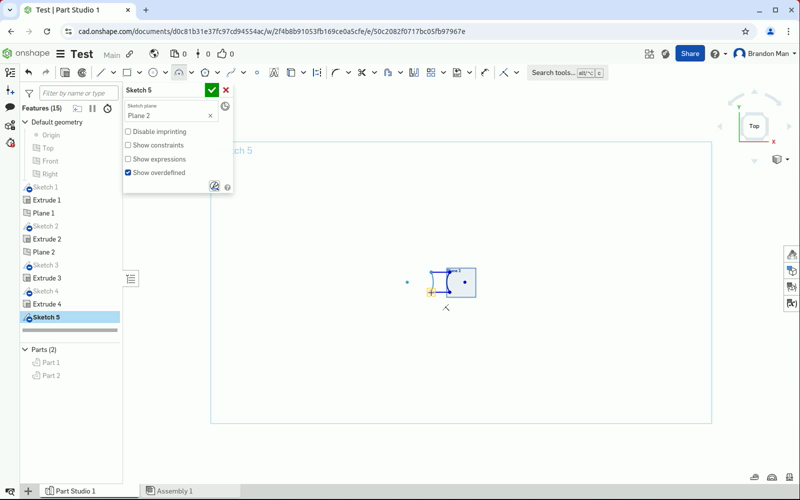
key_down(shift)
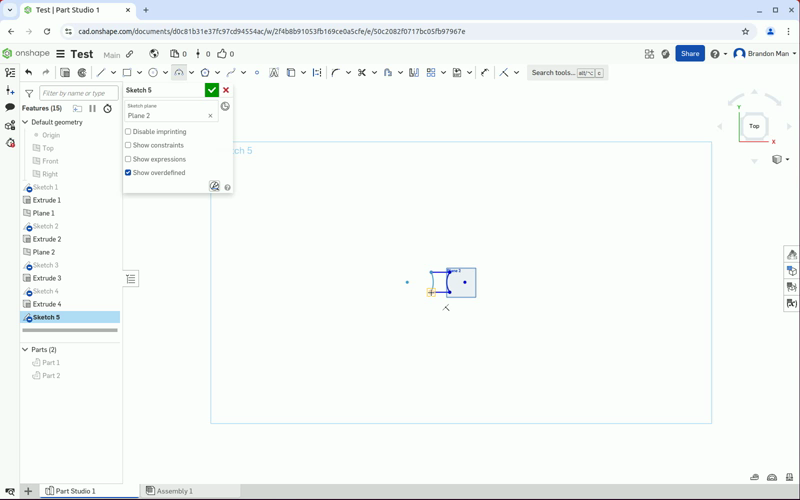
mouse_move(429, 282)
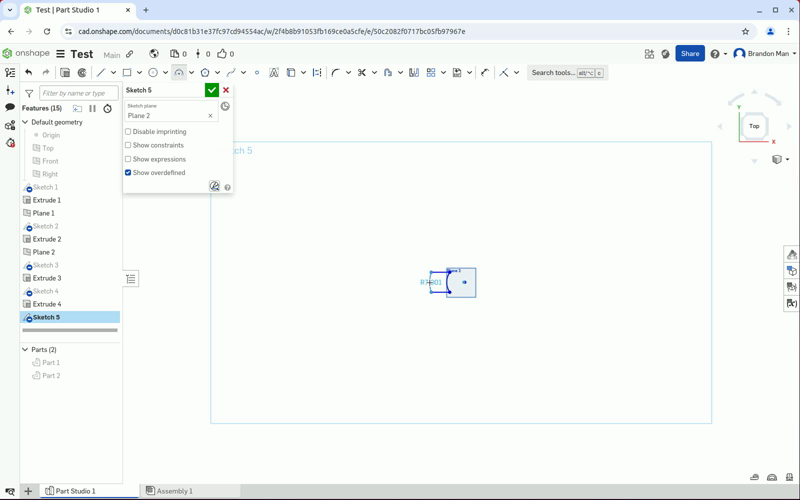
click(429, 282)
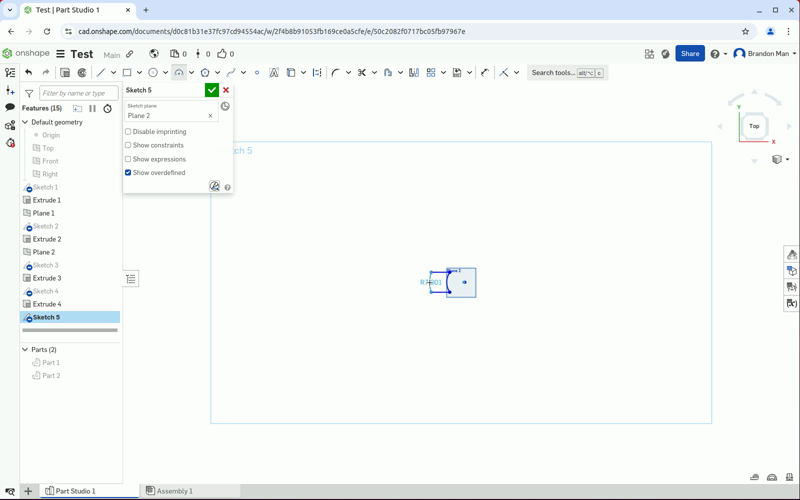
key_up(shift)
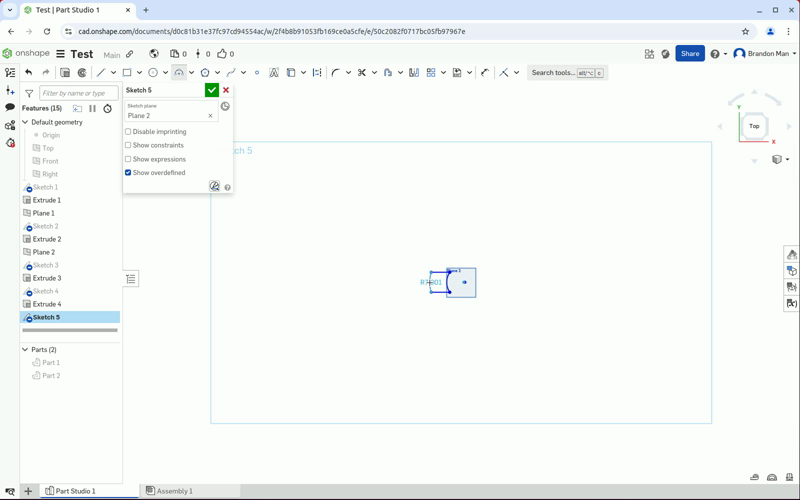
key(esc)
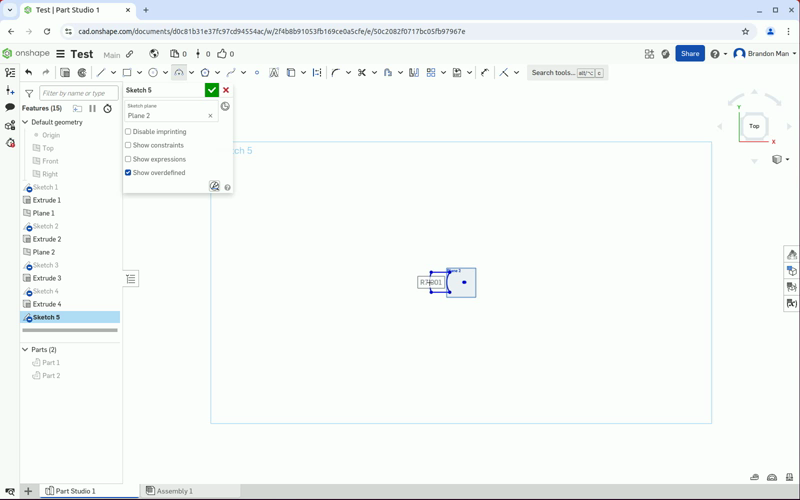
mouse_move(434, 273)
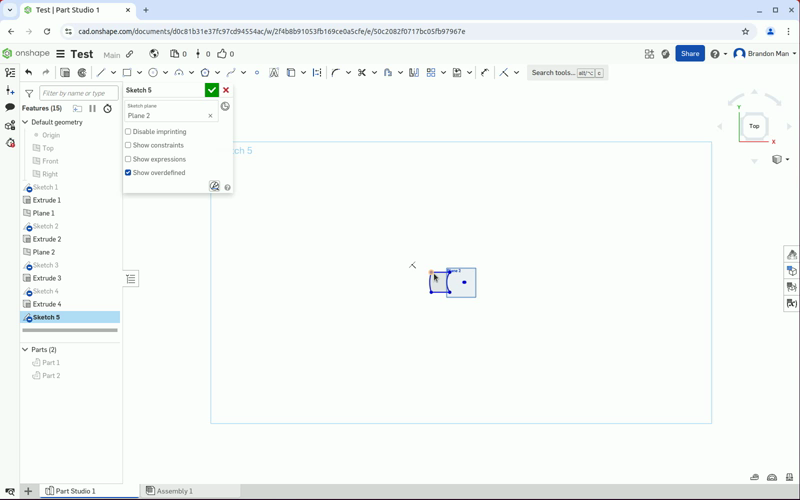
scroll(6)
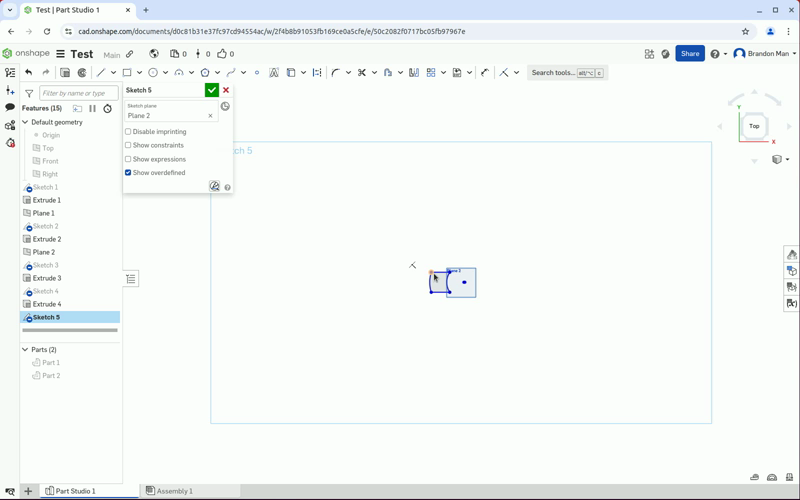
scroll(6)
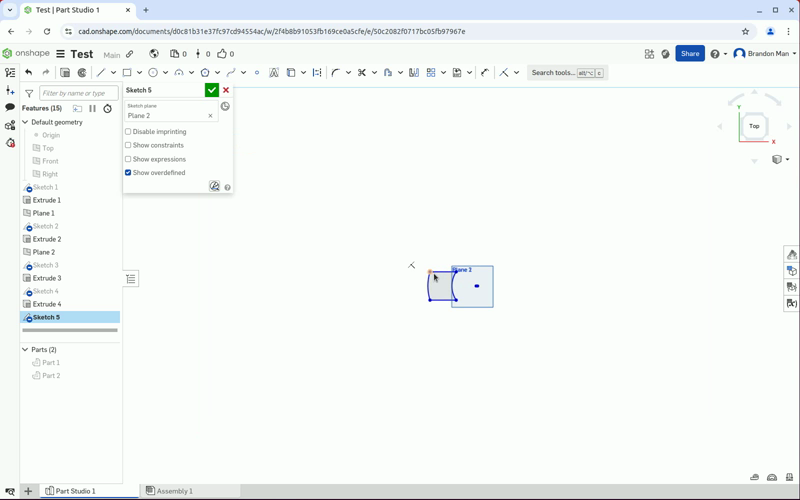
scroll(6)
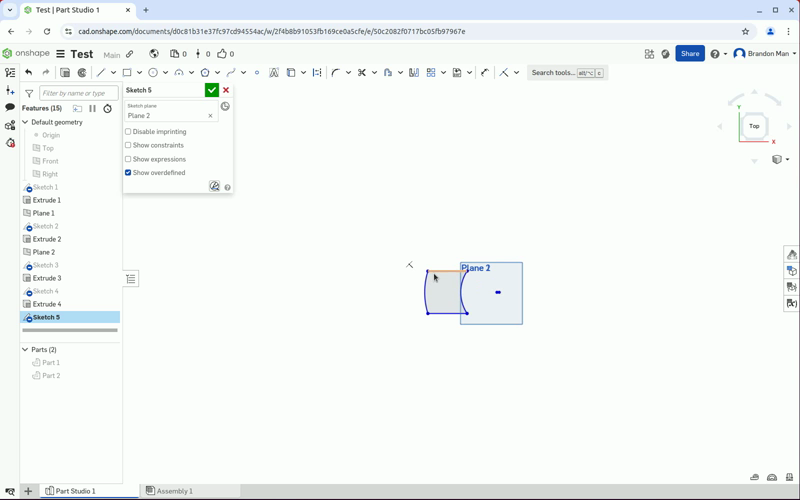
scroll(6)
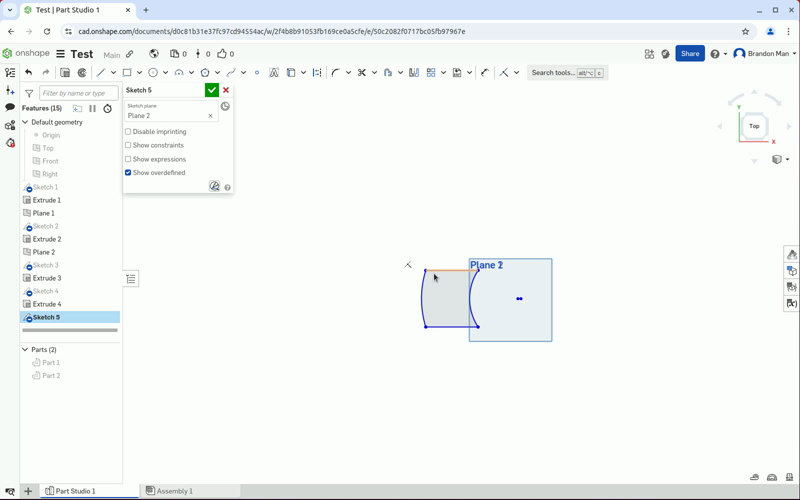
scroll(6)
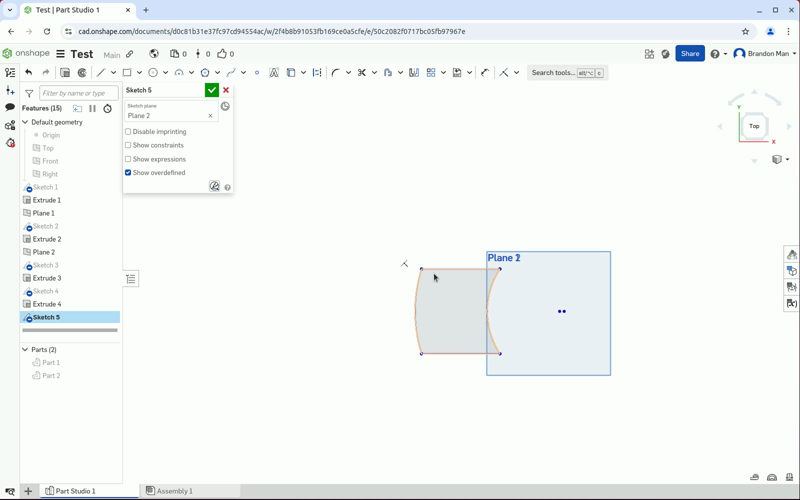
scroll(6)
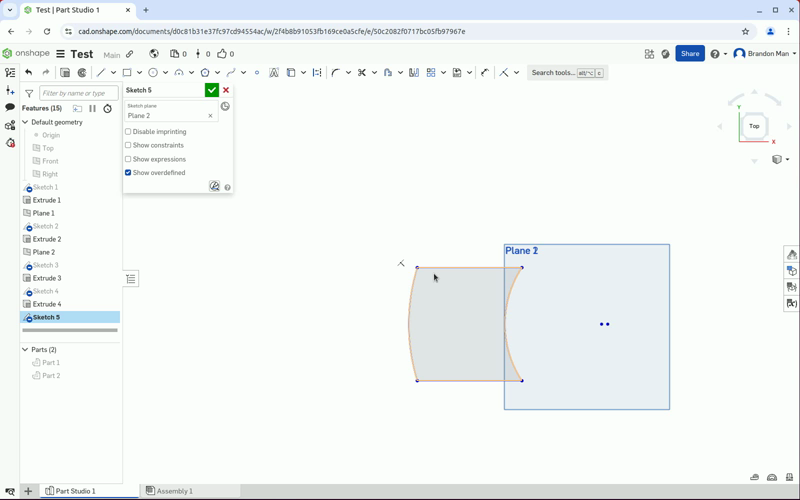
scroll(6)
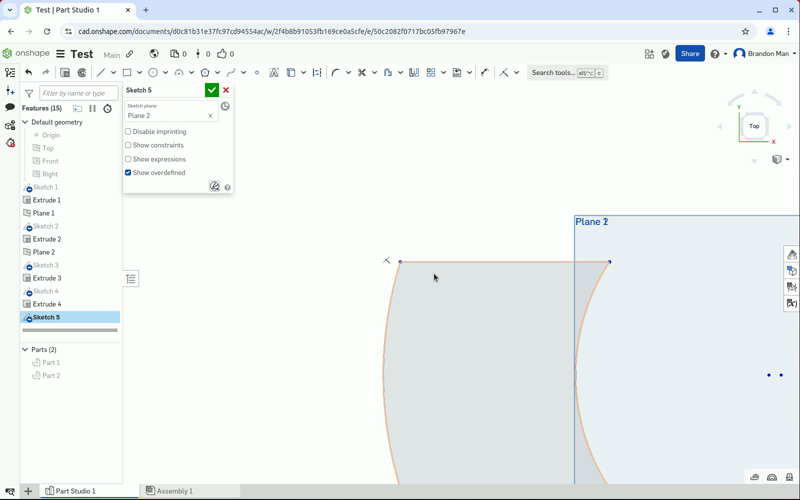
click(434, 273)
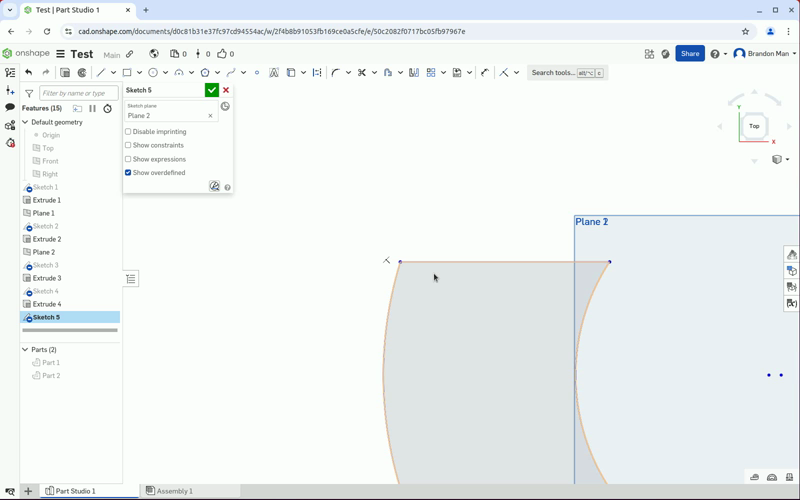
scroll(-6)
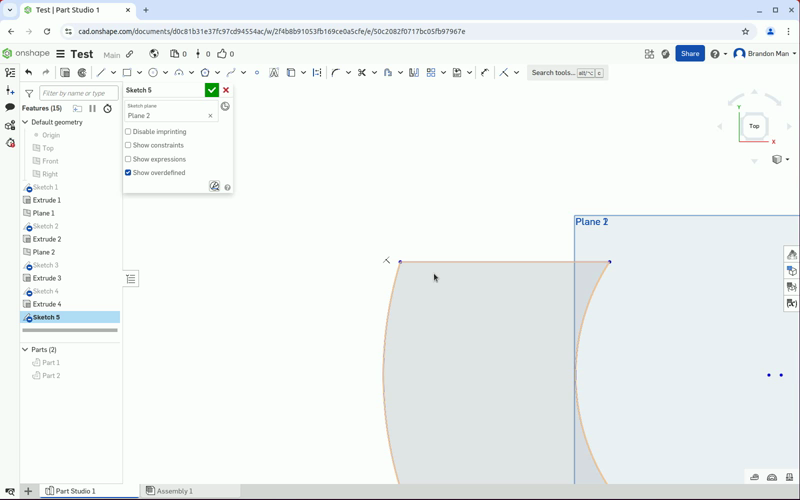
scroll(-6)
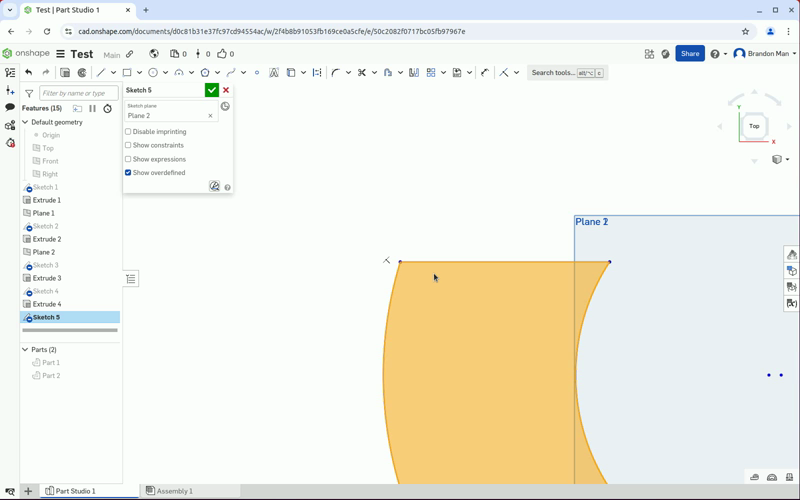
scroll(-6)
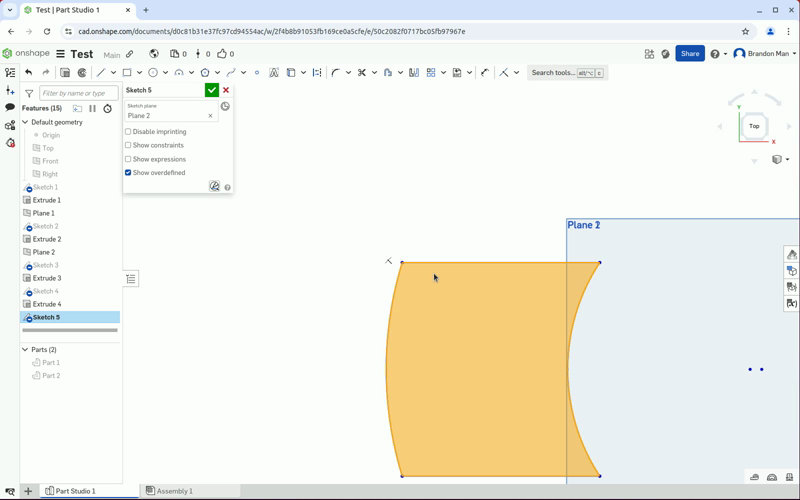
scroll(-6)
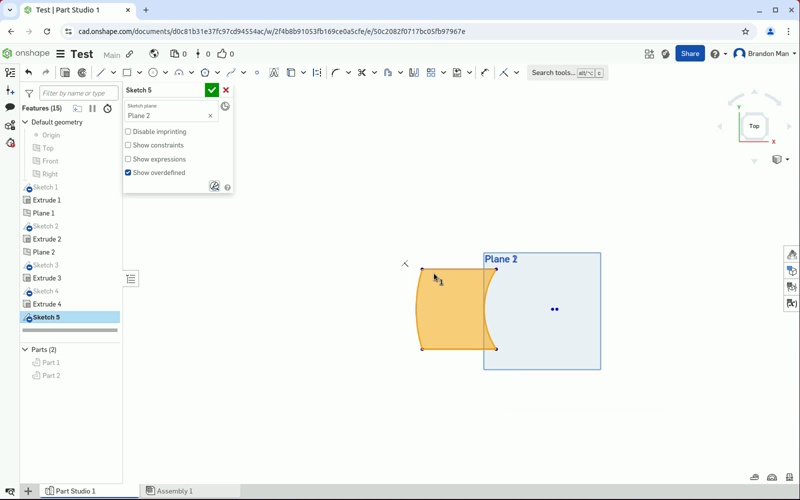
scroll(-6)
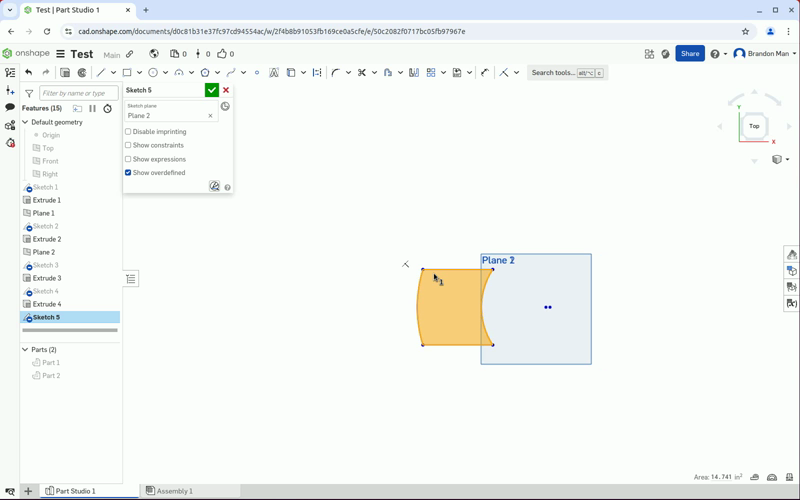
scroll(-6)
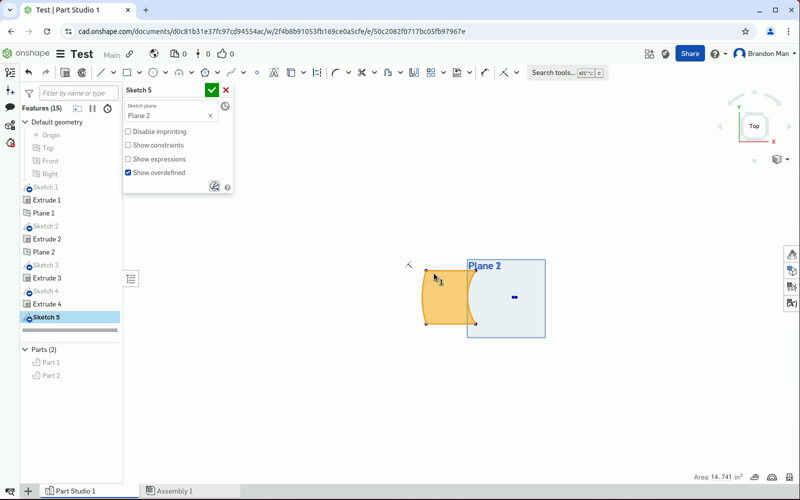
scroll(-6)
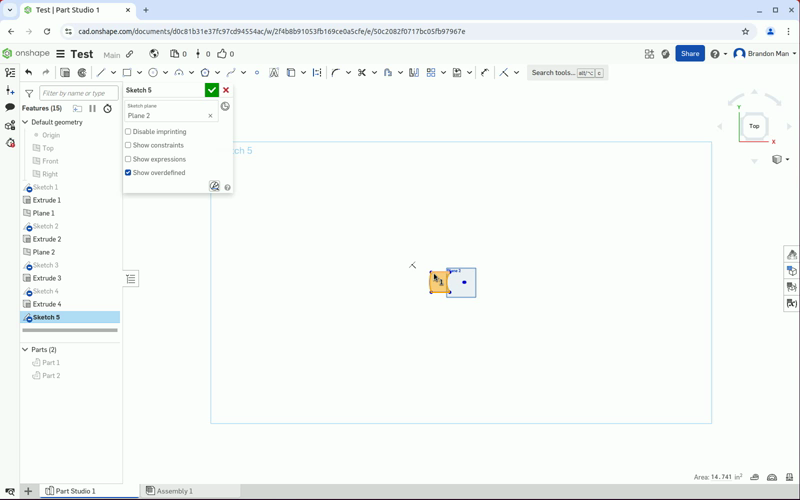
mouse_move(73, 352)
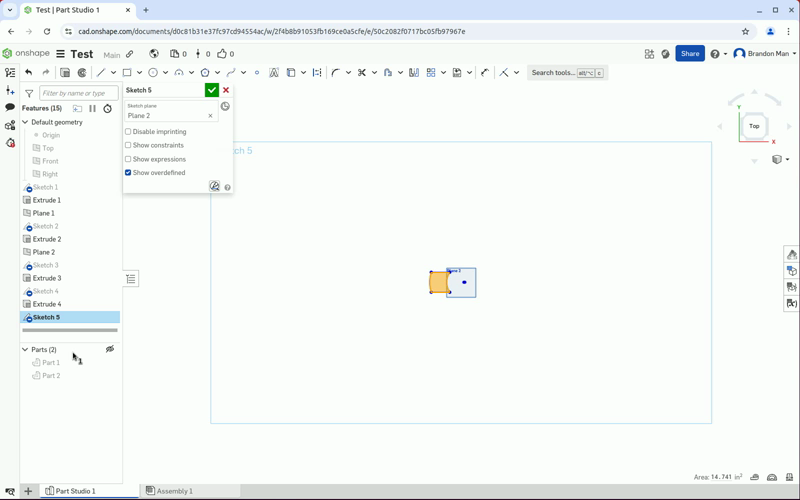
key(shift+y)
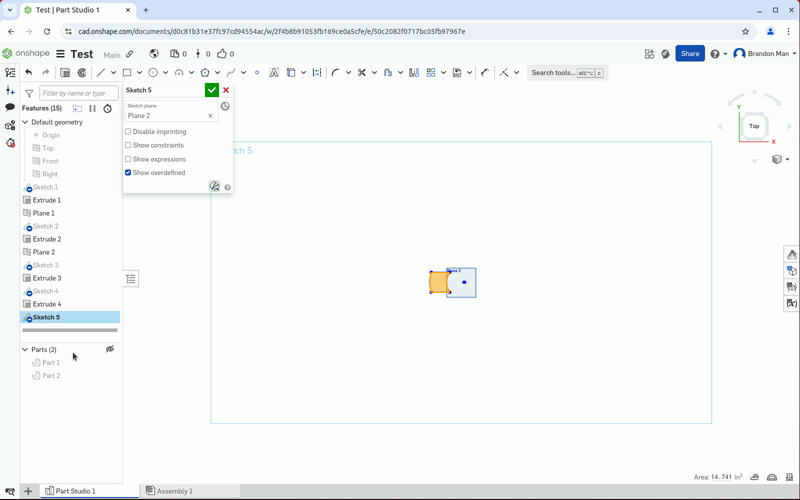
key(shift+e)
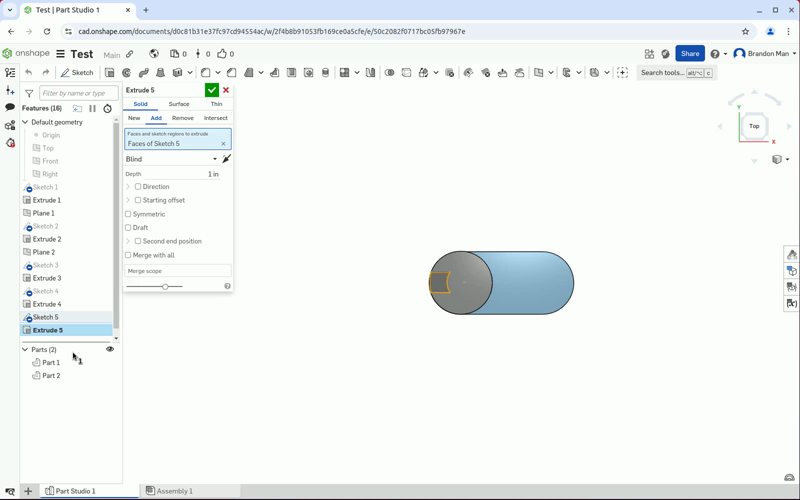
mouse_move(143, 106)
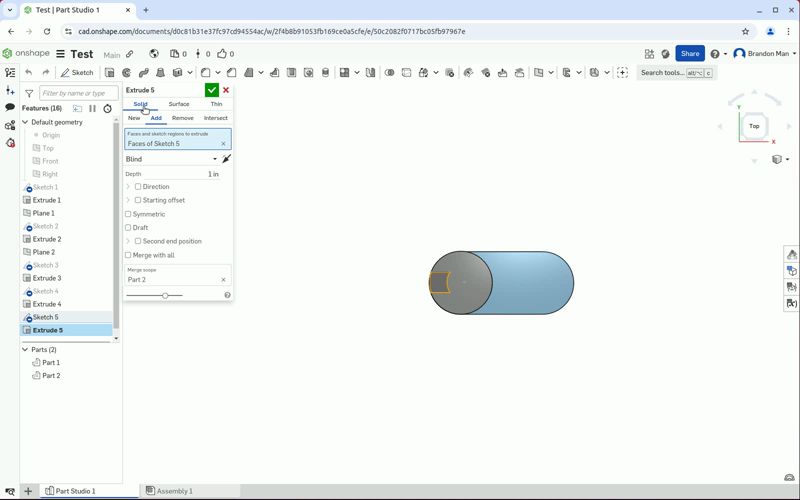
click(143, 106)
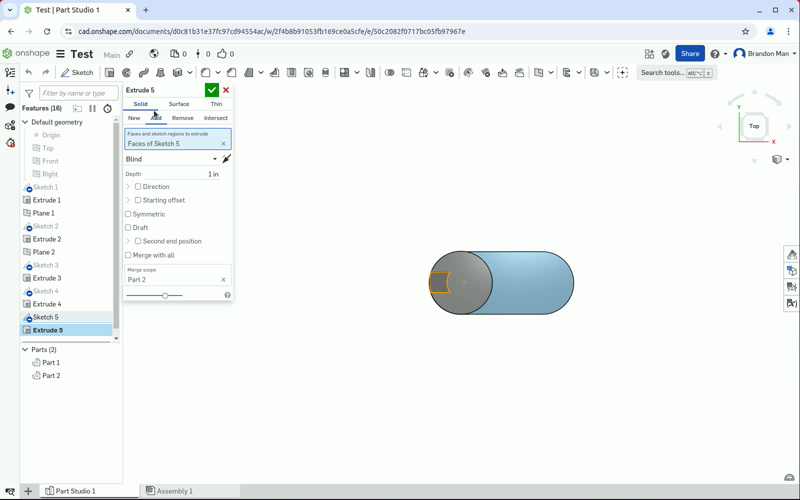
mouse_move(186, 120)
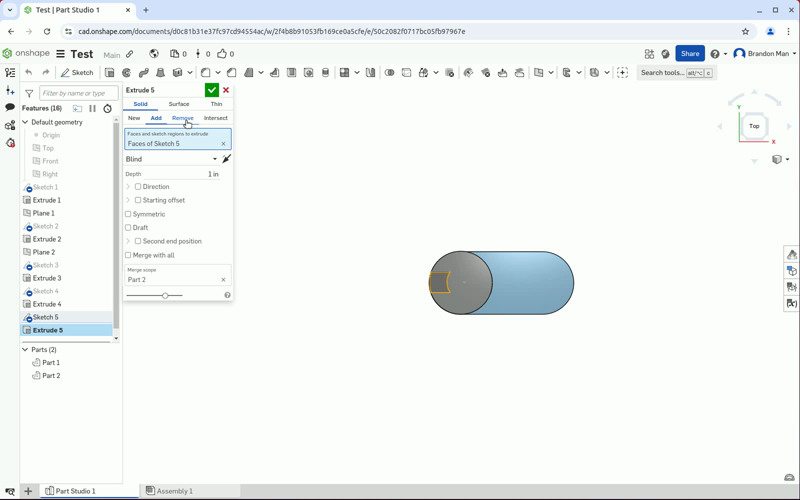
click(186, 120)
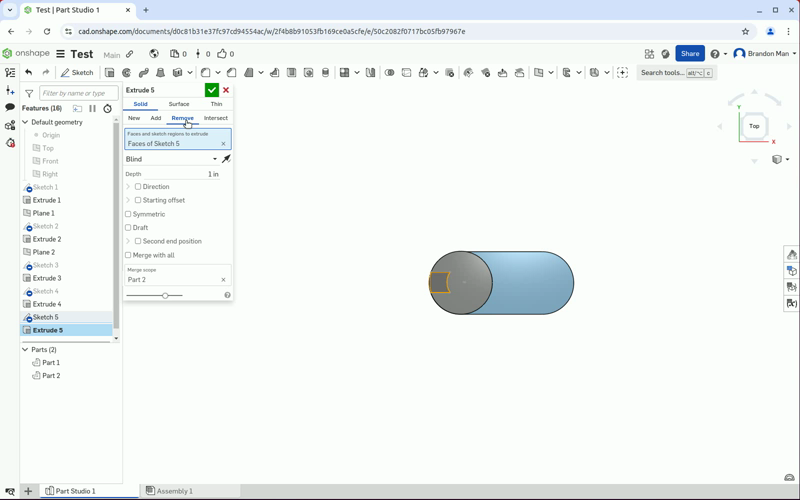
key(tab, 4)
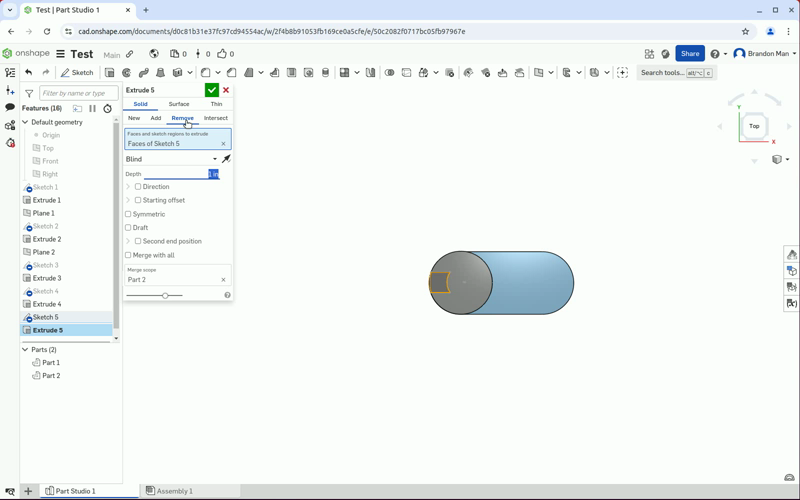
text(1.926)
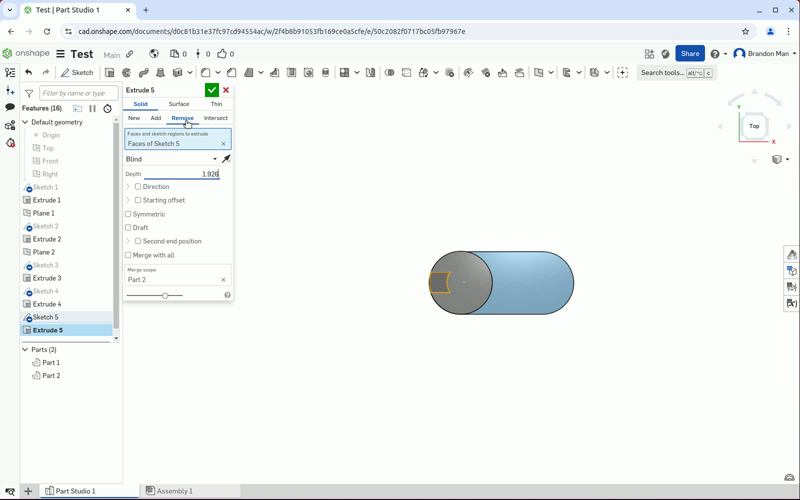
key(tab, 6)
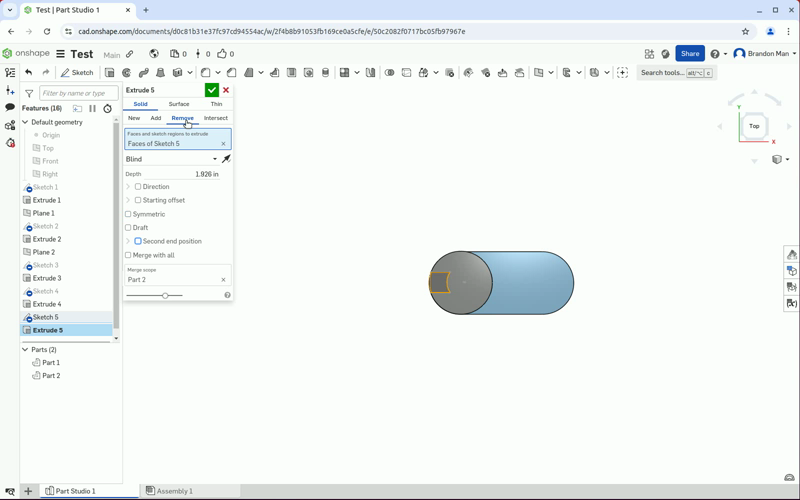
key(space)
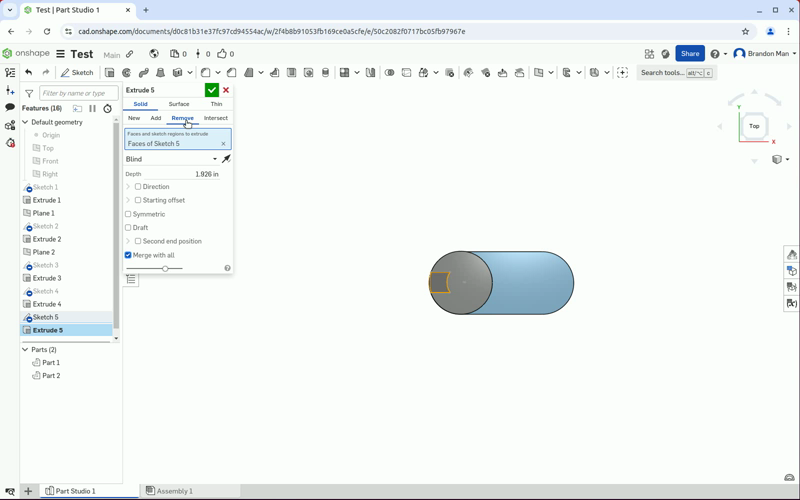
key(enter)
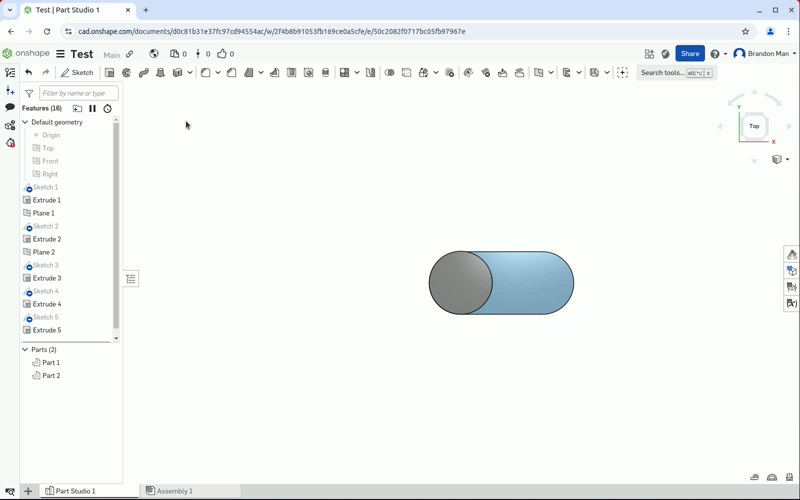
key(shift+h)
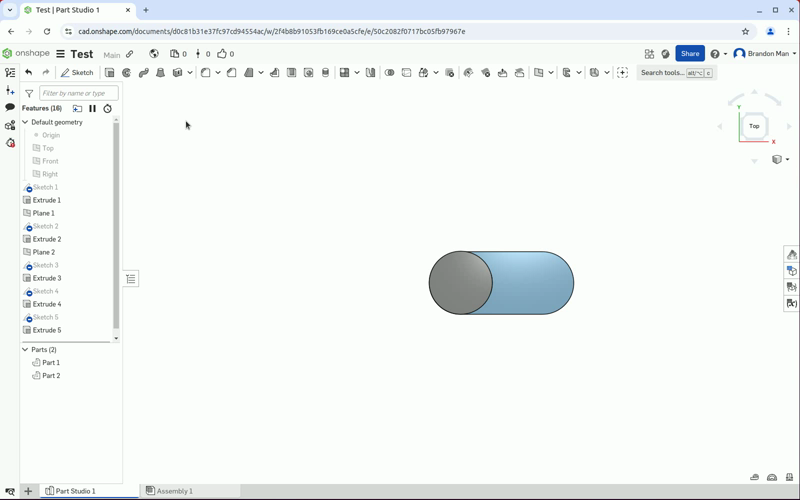
key(shift+h)
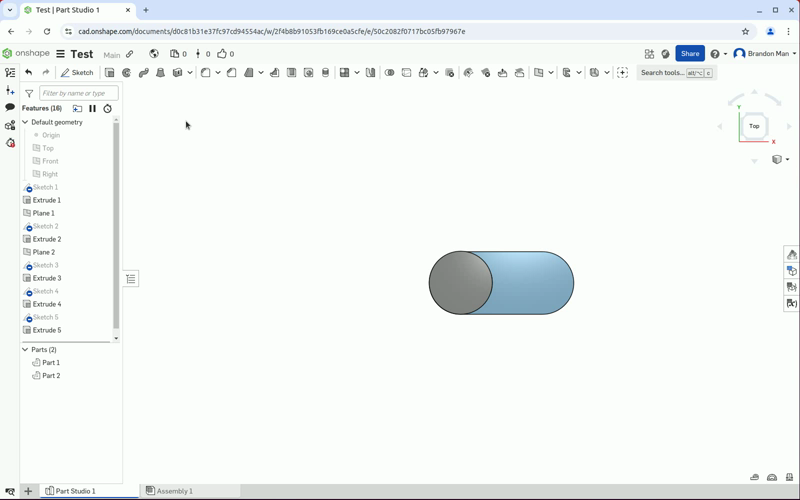
mouse_move(69, 189)
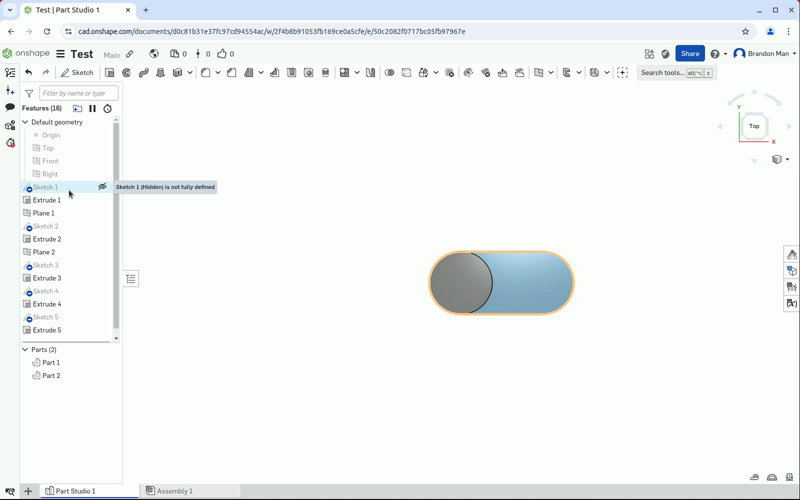
click(69, 189)
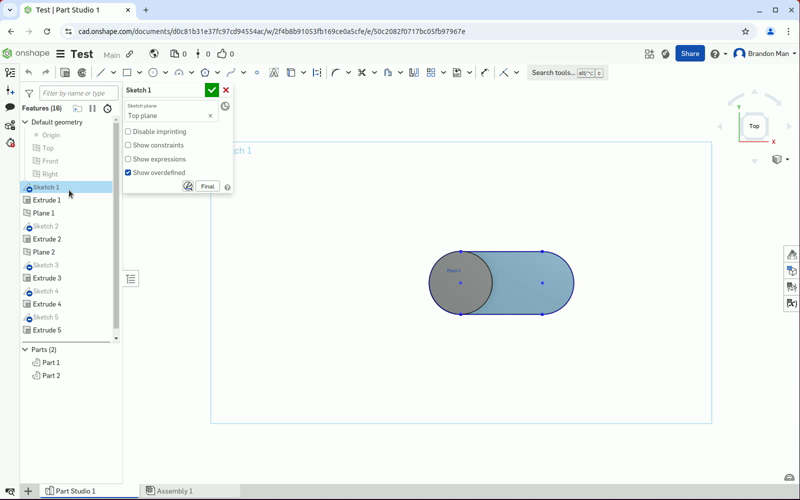
mouse_move(229, 92)
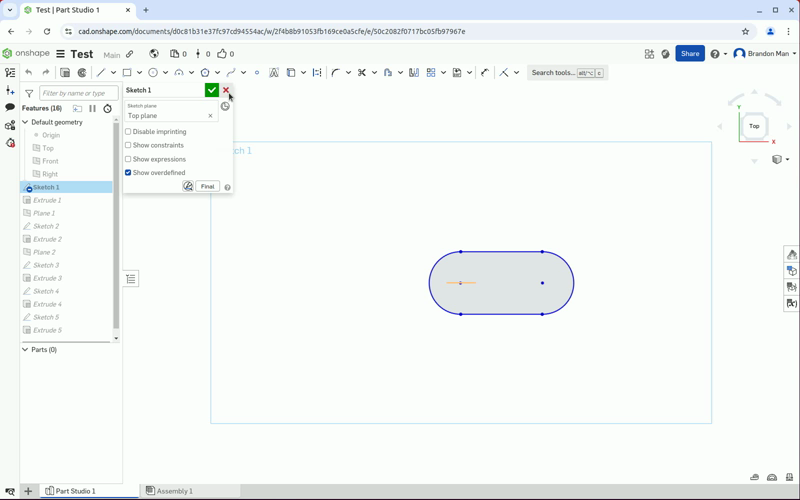
click(229, 92)
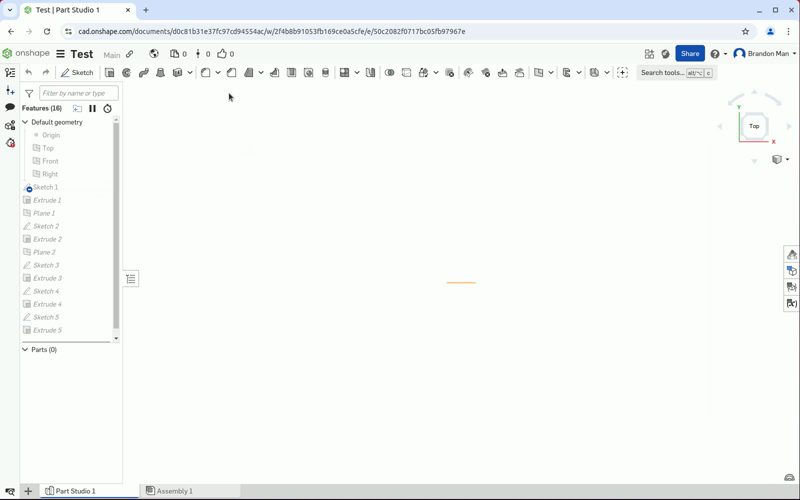
key(shift+s)
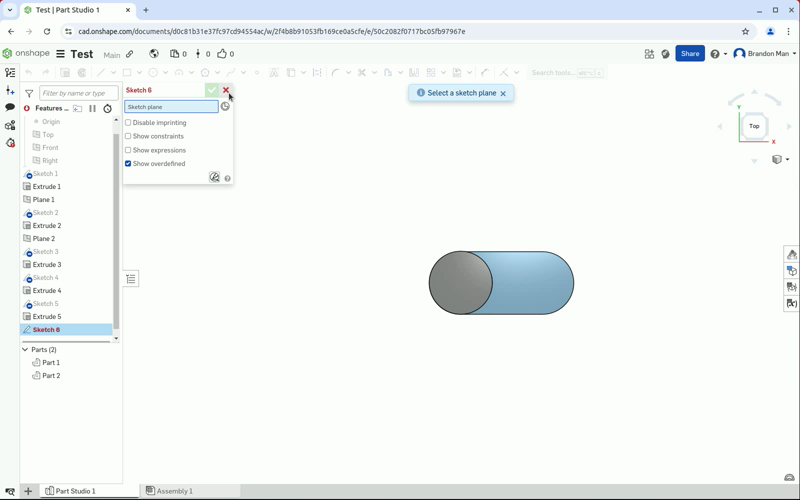
mouse_move(69, 241)
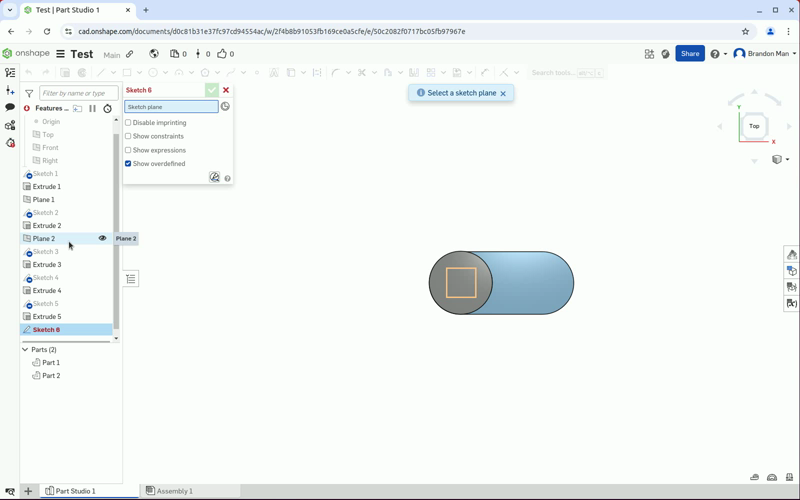
click(69, 241)
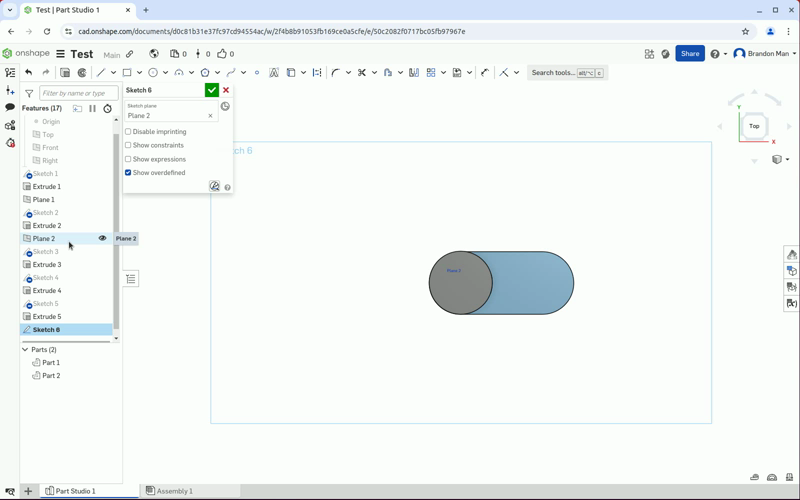
mouse_move(73, 352)
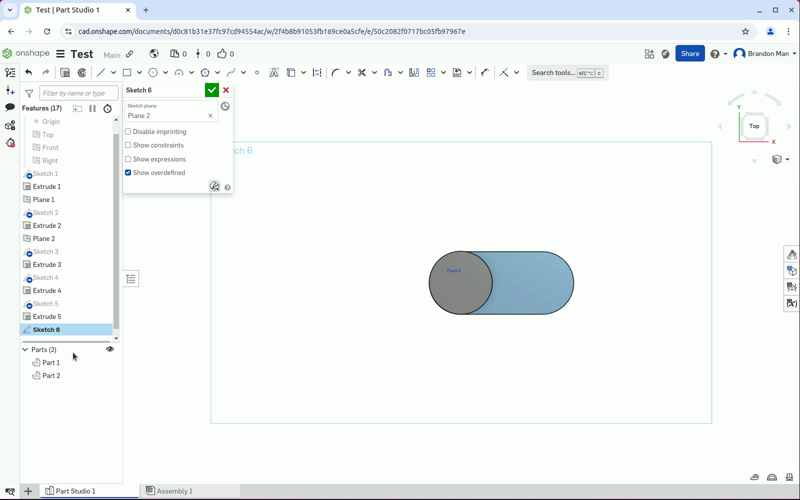
key(y)
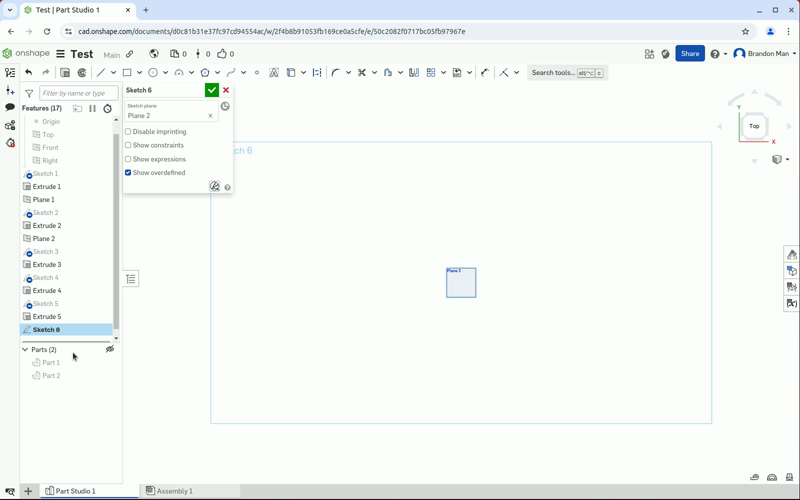
key(l)
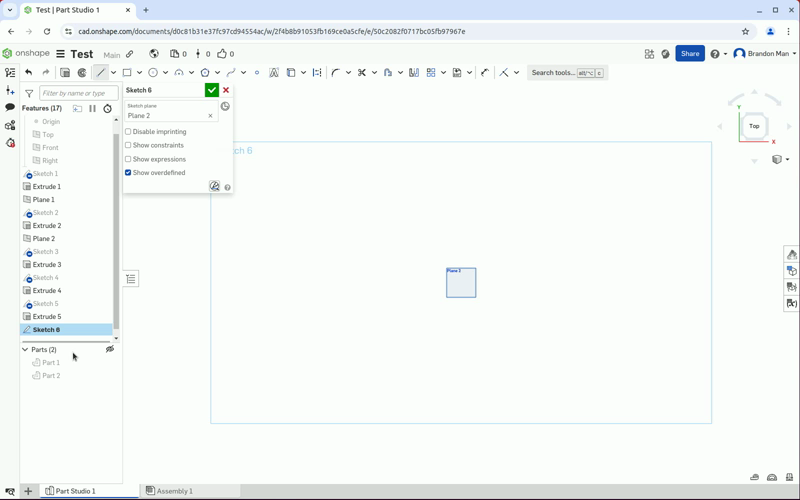
key_down(shift)
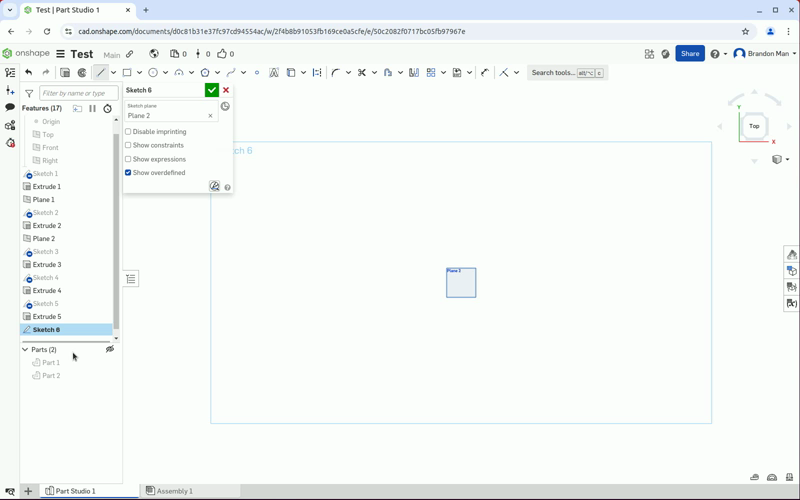
mouse_move(447, 292)
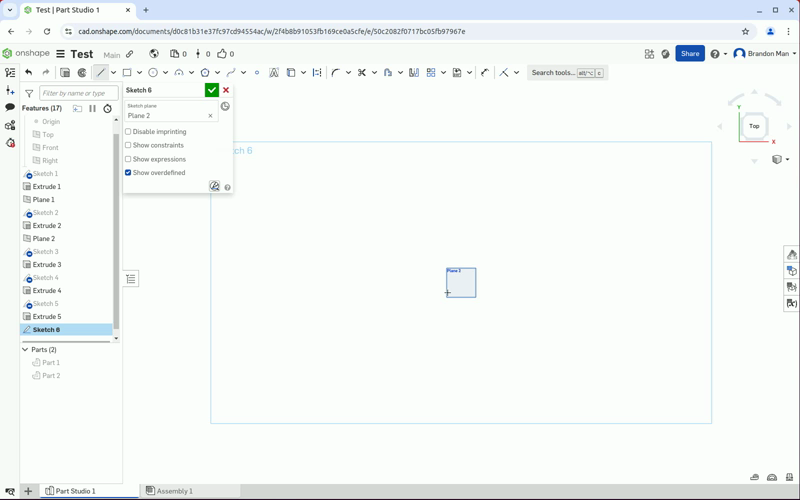
click(447, 292)
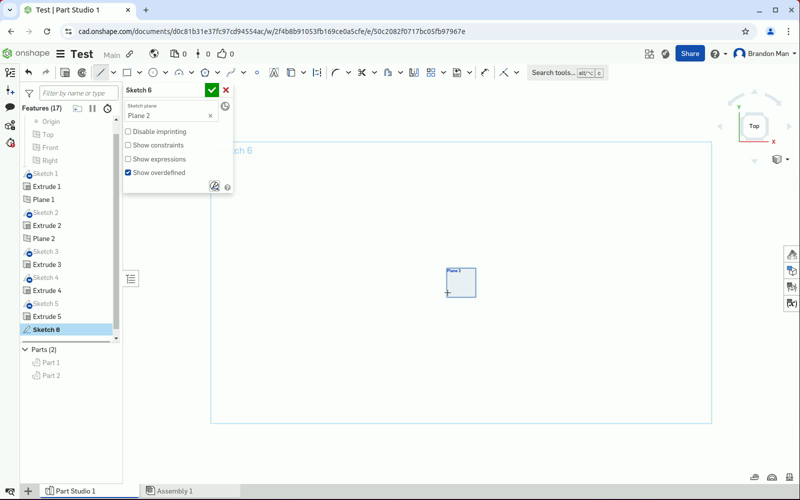
key_up(shift)
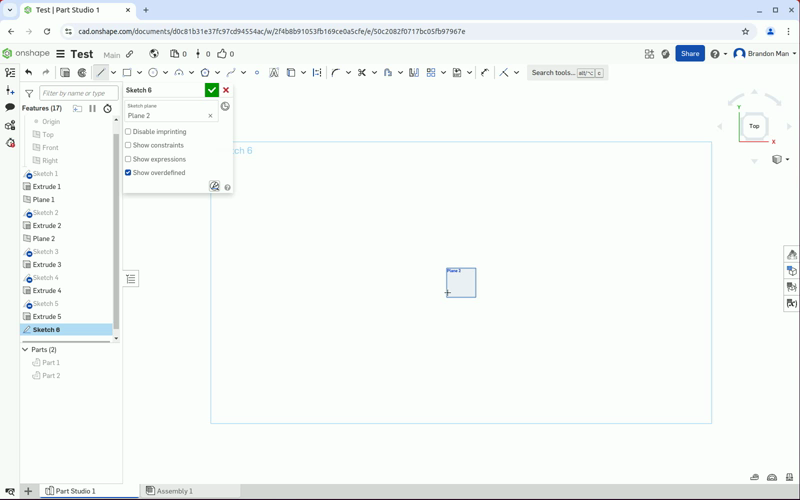
key_down(shift)
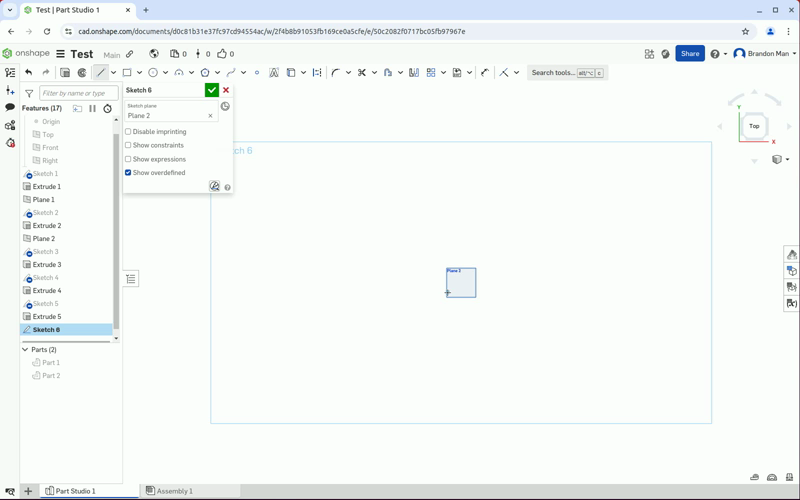
mouse_move(477, 292)
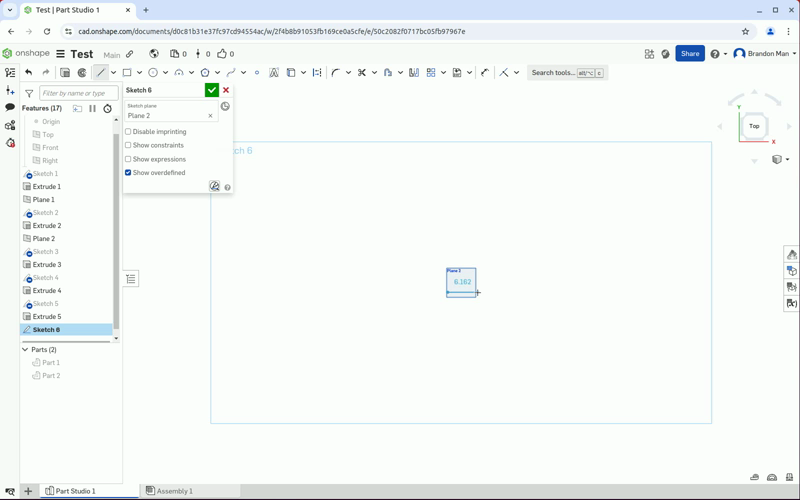
mouse_move(473, 292)
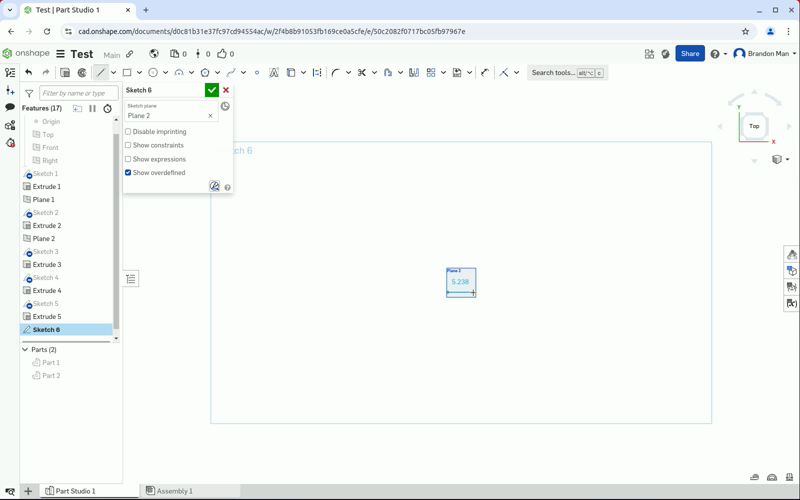
click(473, 292)
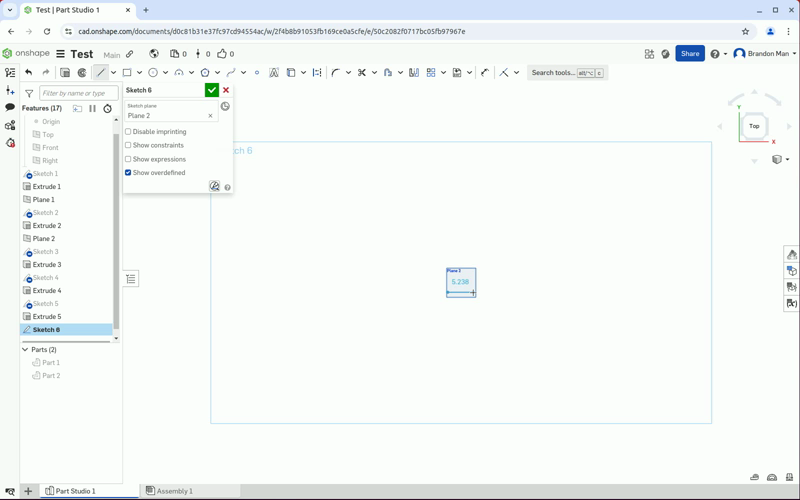
key_up(shift)
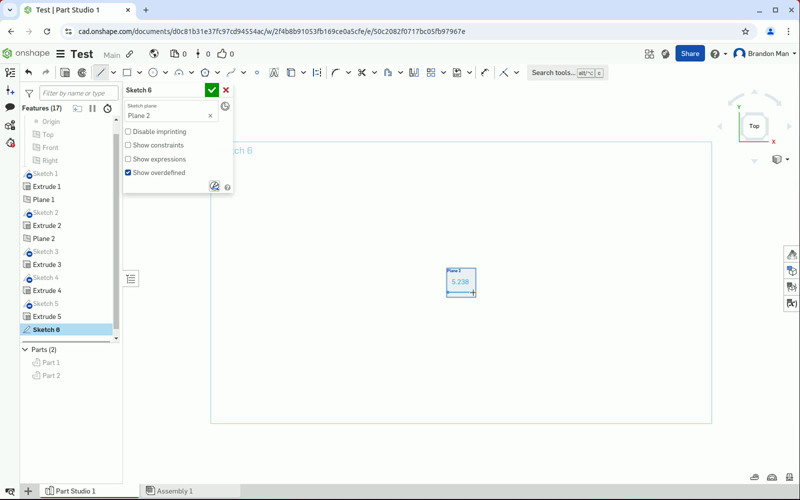
key(esc)
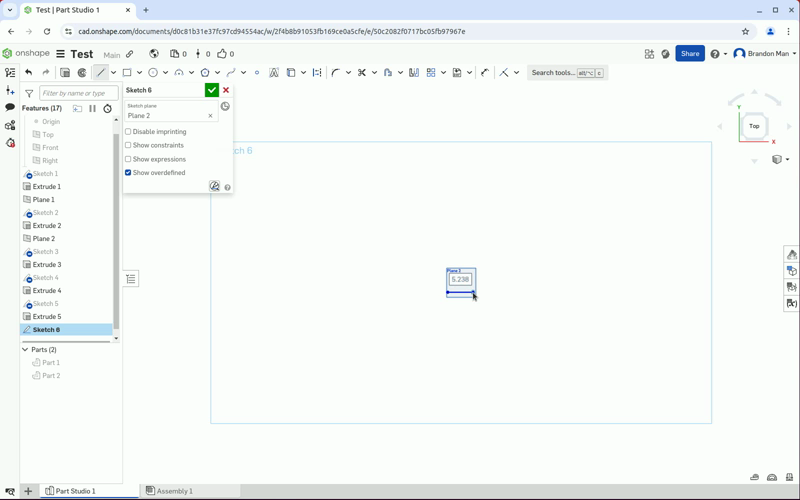
key(a)
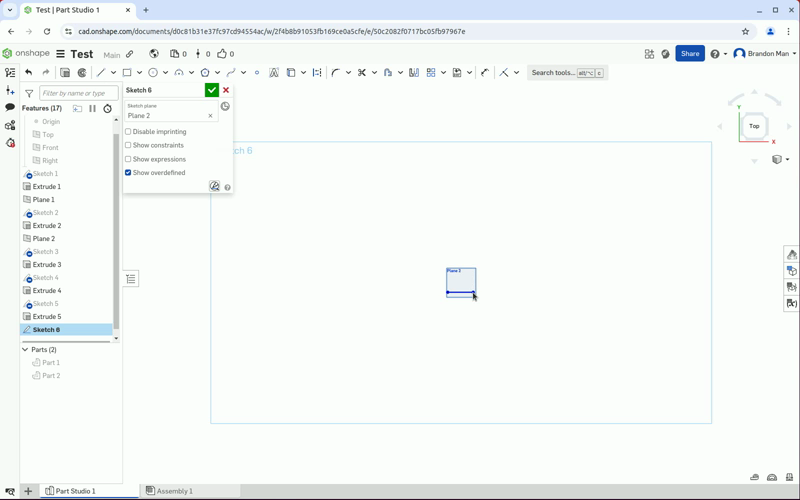
mouse_move(473, 292)
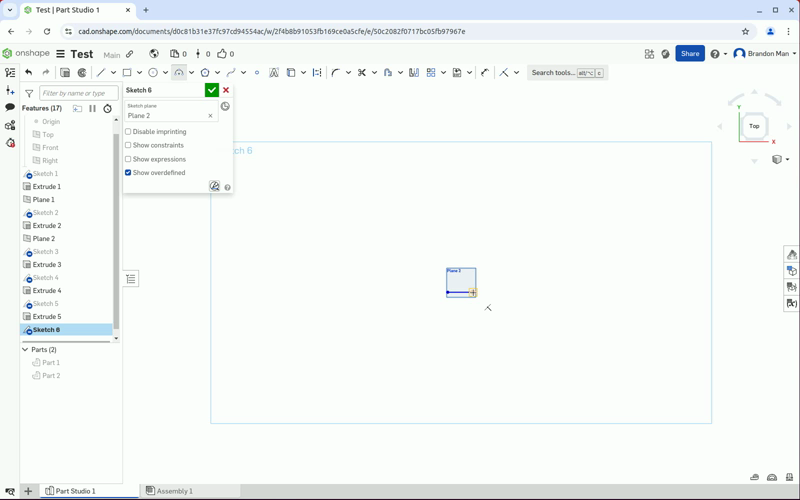
click(473, 292)
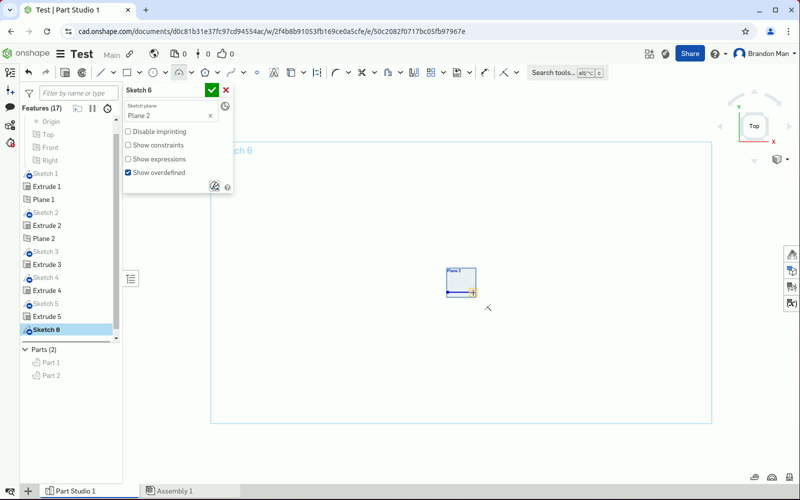
key_down(shift)
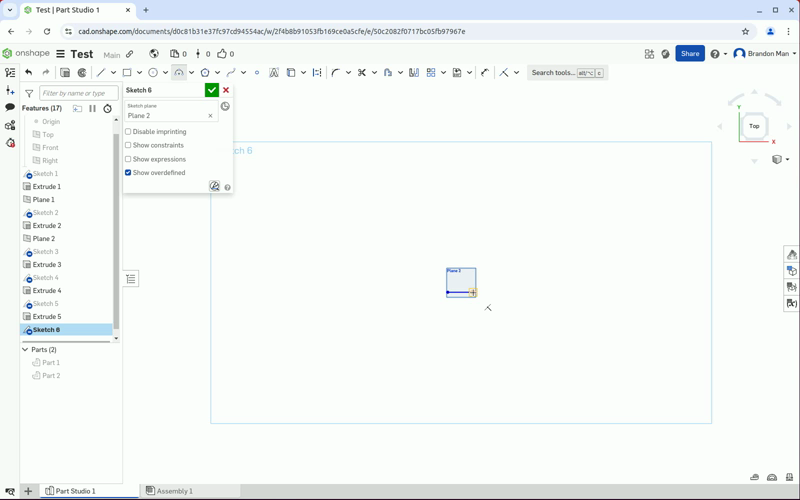
mouse_move(473, 273)
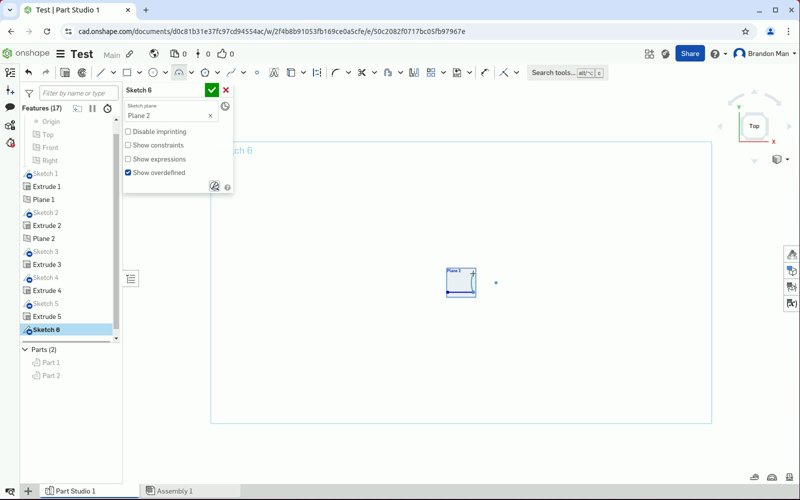
click(473, 273)
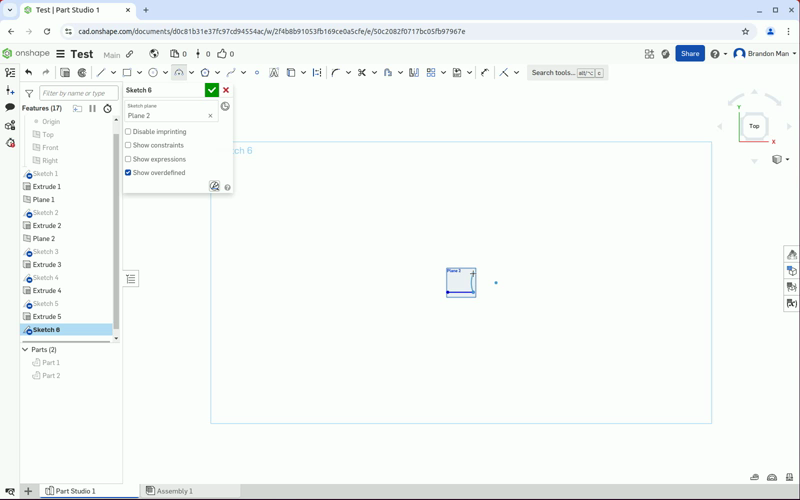
mouse_move(476, 282)
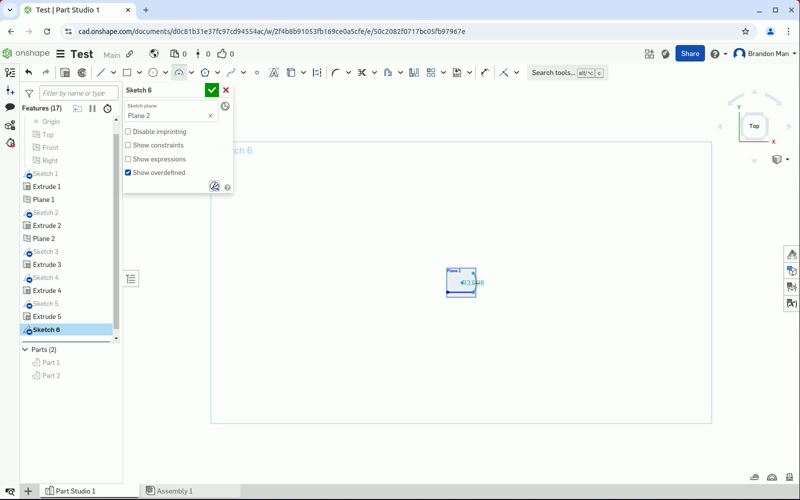
click(476, 282)
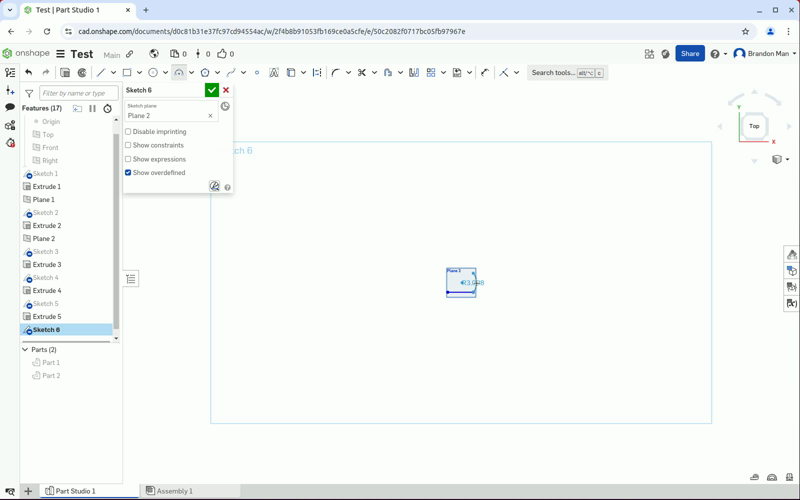
key_up(shift)
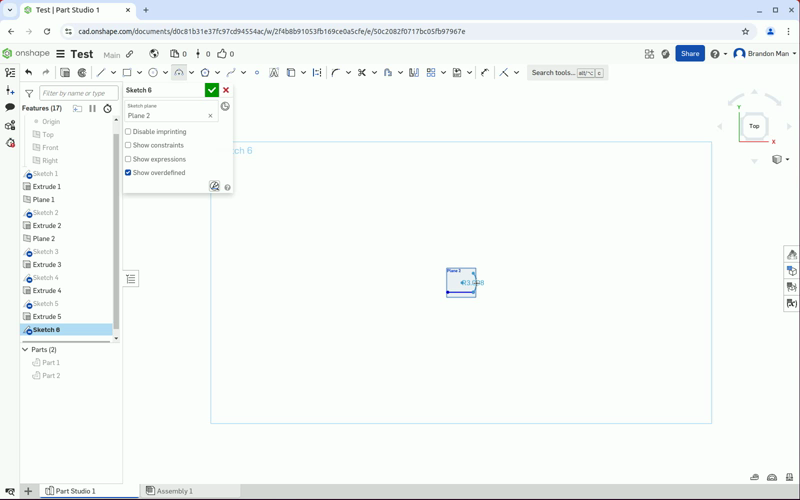
key(esc)
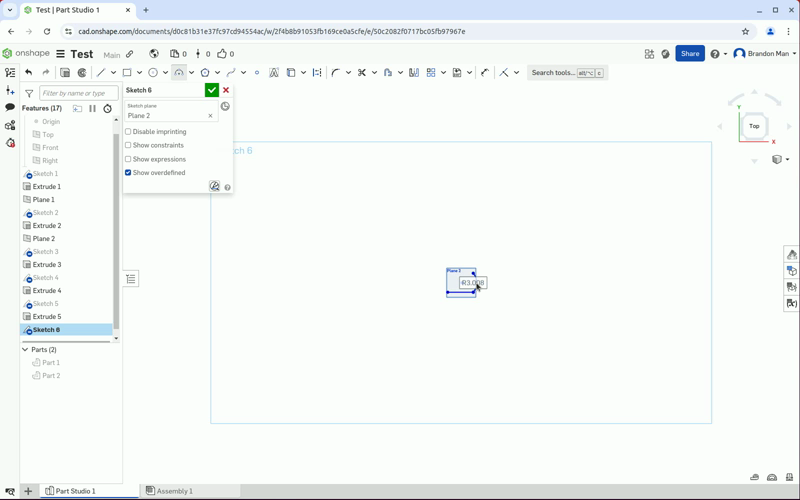
key(l)
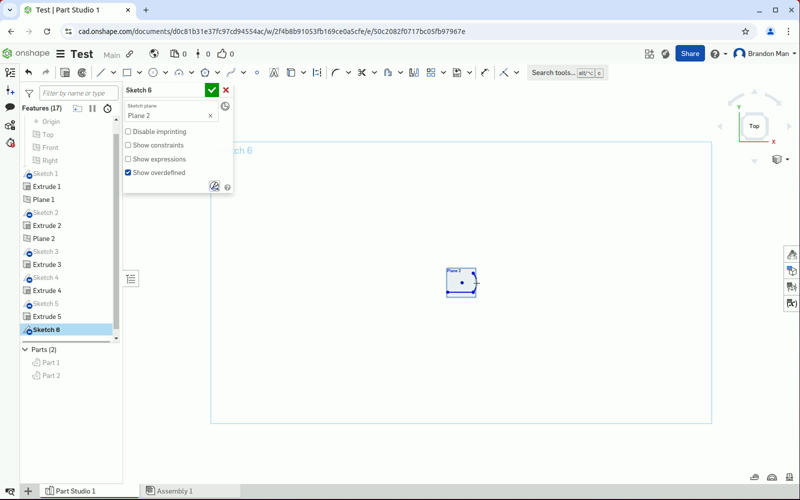
mouse_move(473, 273)
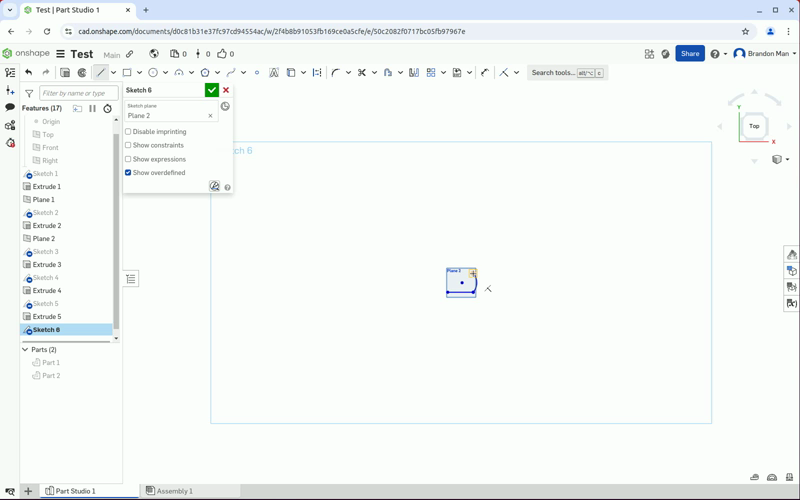
click(473, 273)
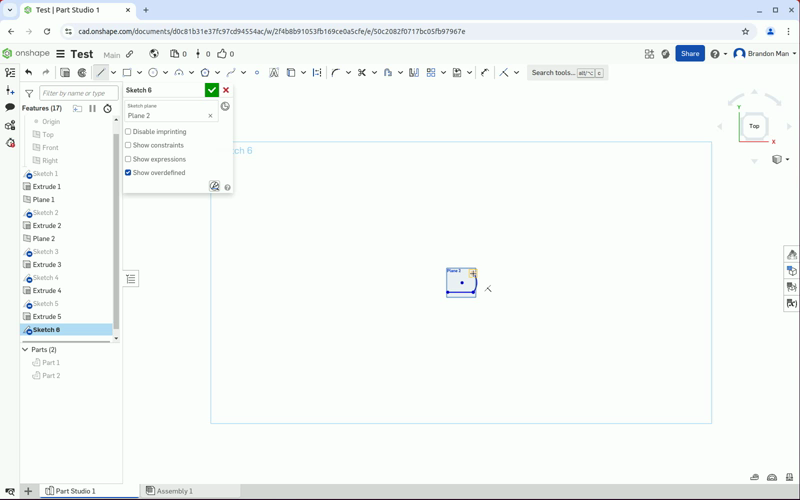
key_down(shift)
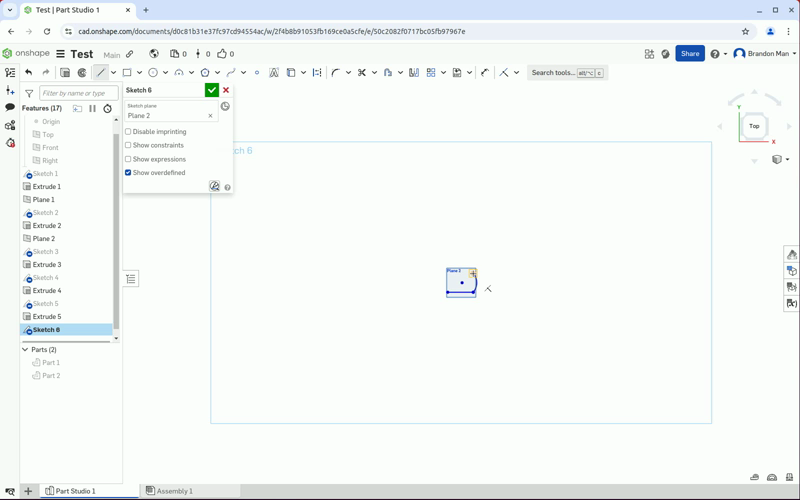
mouse_move(503, 273)
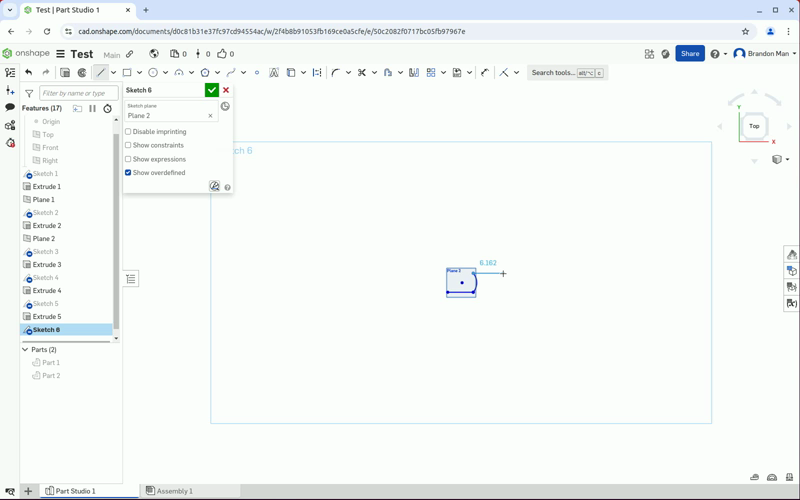
mouse_move(447, 273)
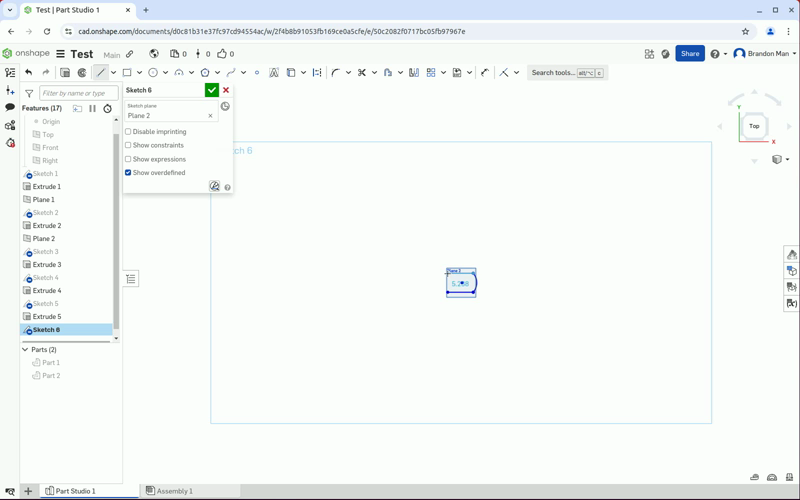
click(447, 273)
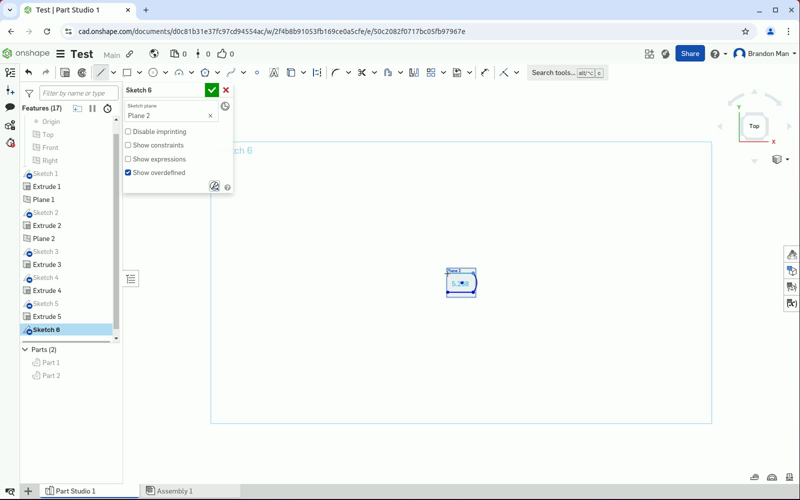
key_up(shift)
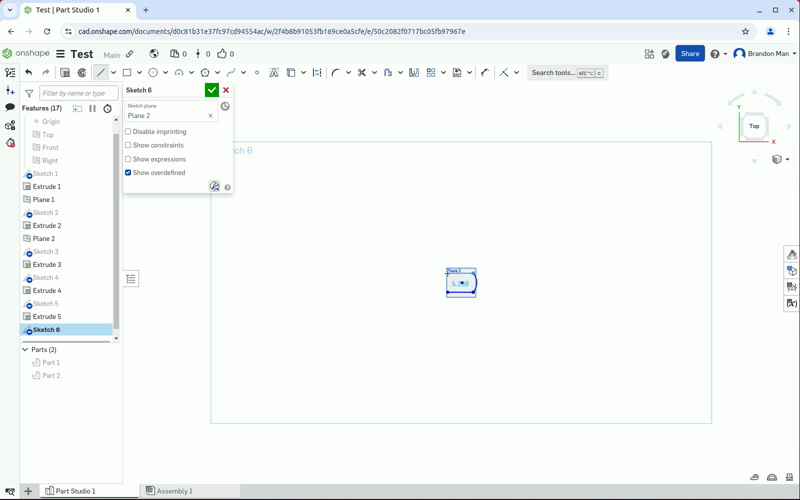
key(esc)
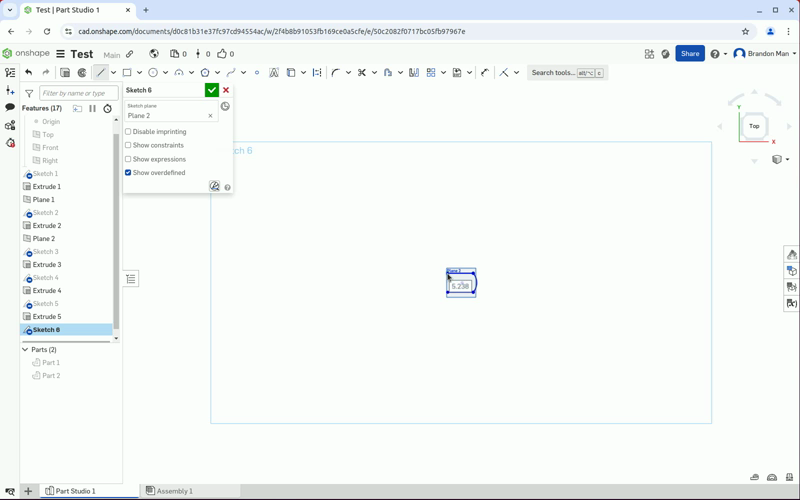
key(a)
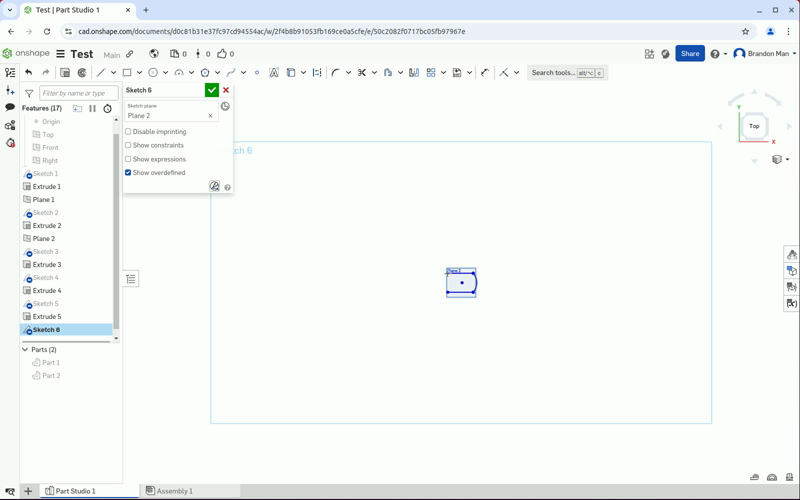
mouse_move(447, 273)
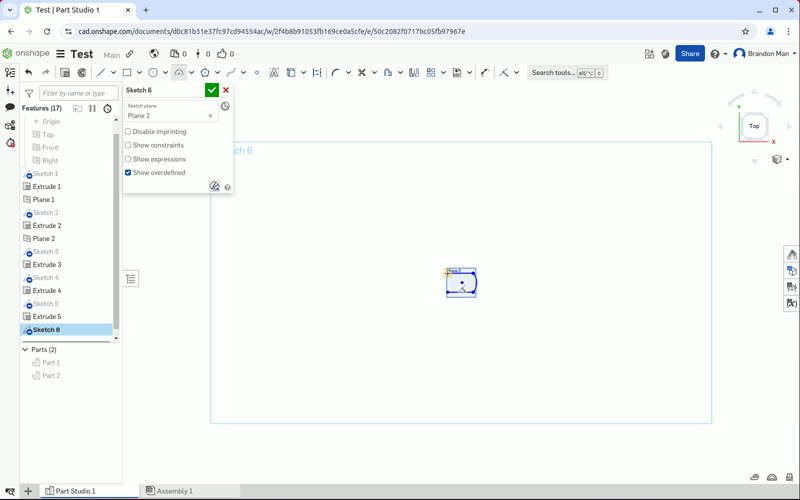
click(447, 273)
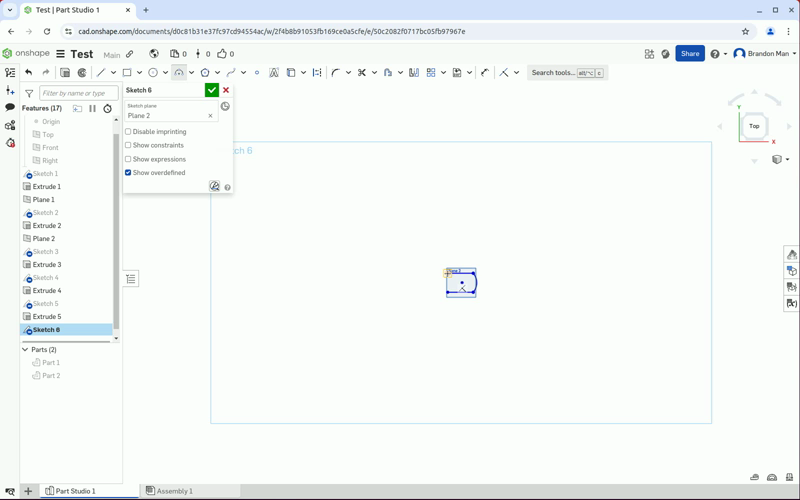
mouse_move(447, 292)
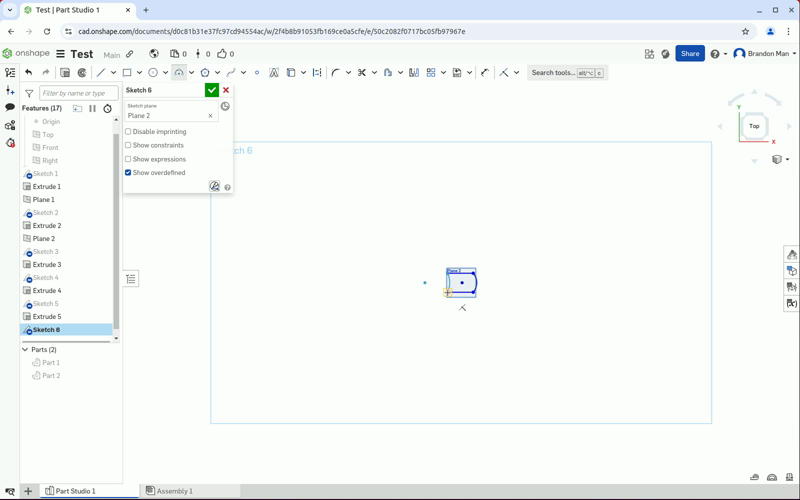
click(447, 292)
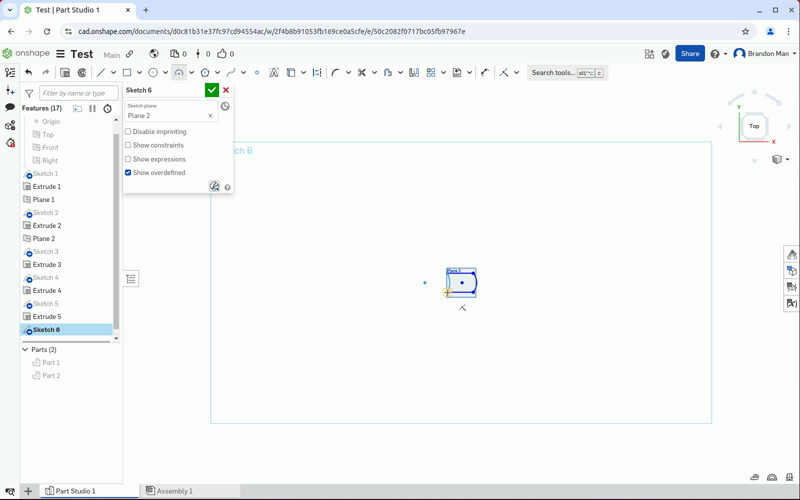
key_down(shift)
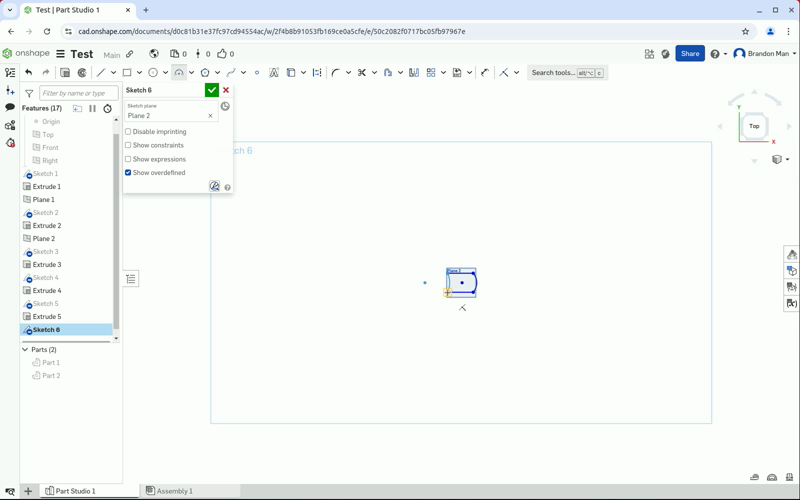
mouse_move(444, 282)
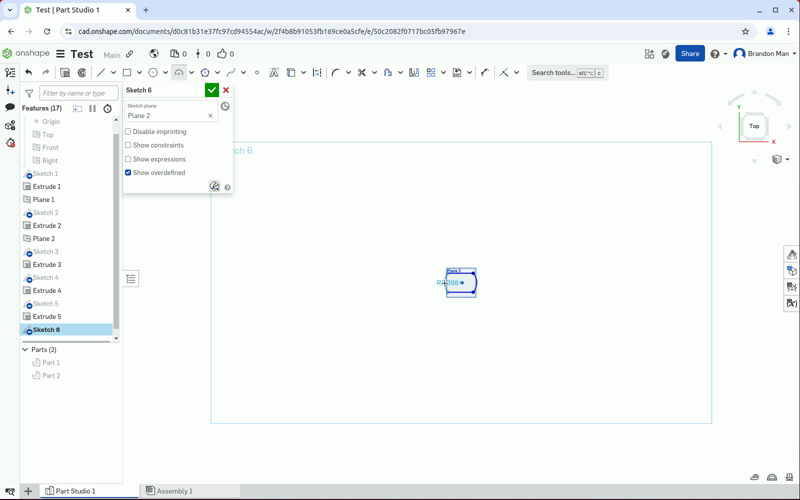
click(444, 282)
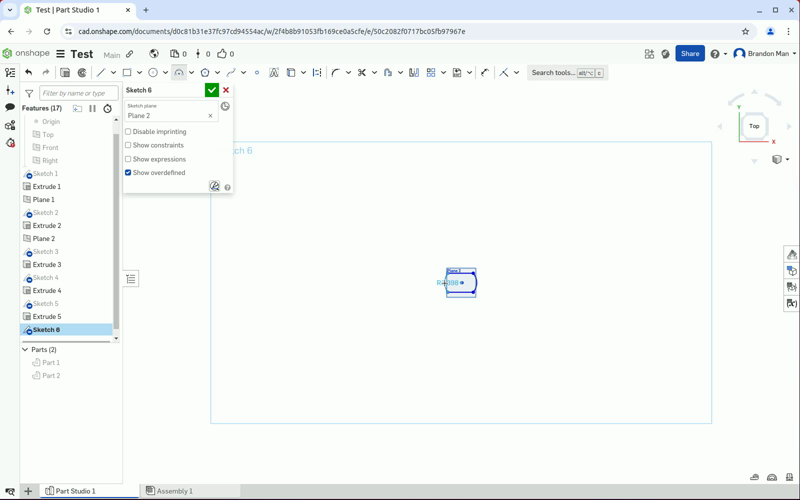
key_up(shift)
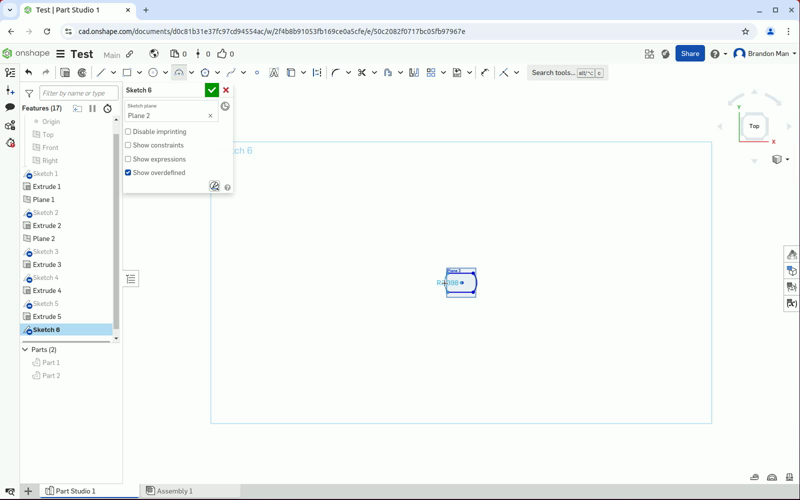
key(esc)
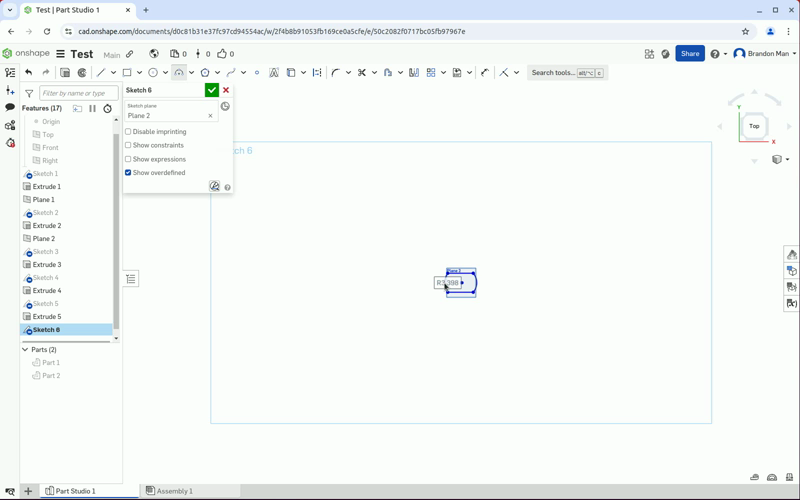
mouse_move(468, 281)
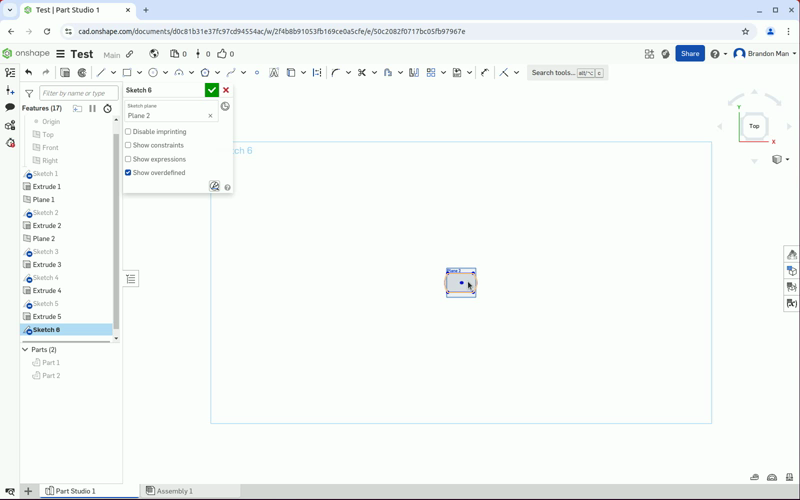
scroll(6)
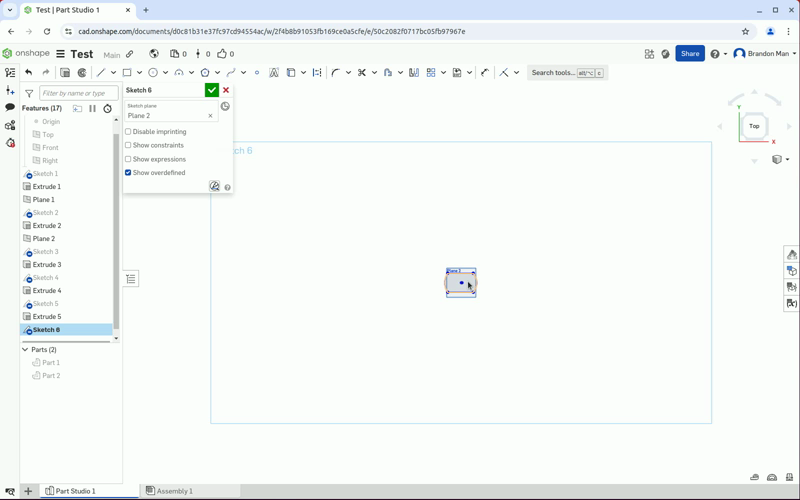
scroll(6)
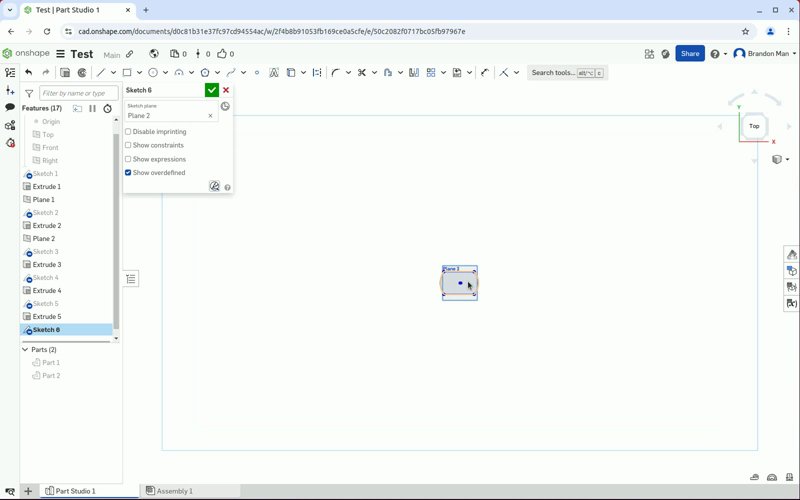
scroll(6)
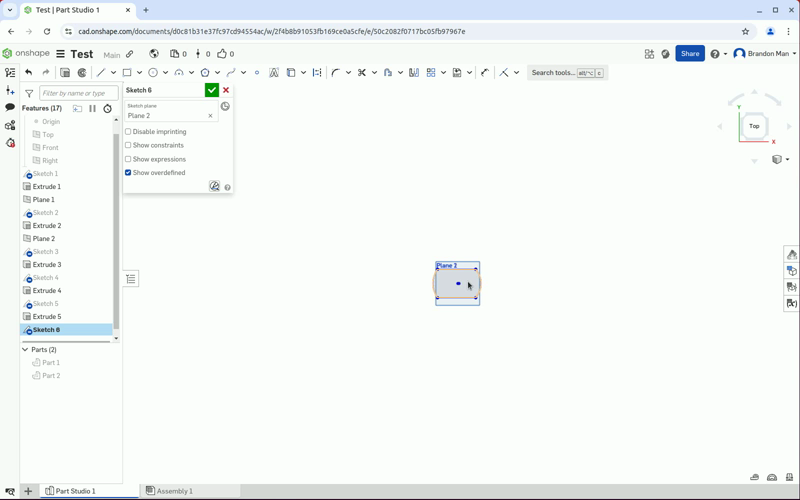
scroll(6)
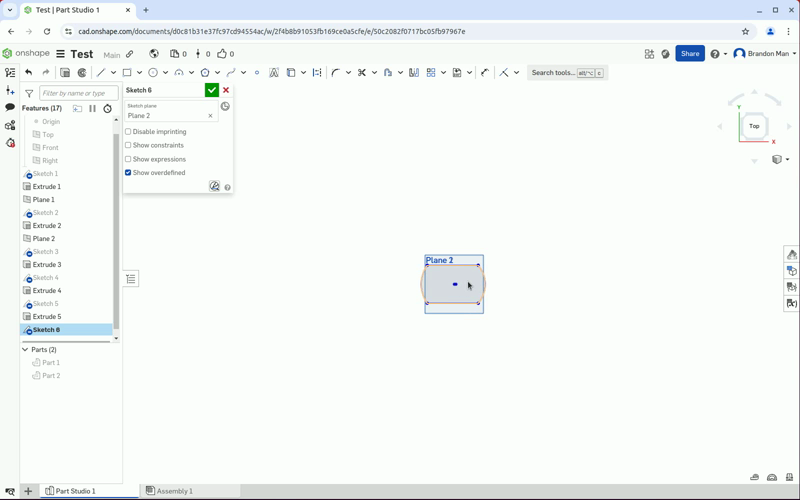
scroll(6)
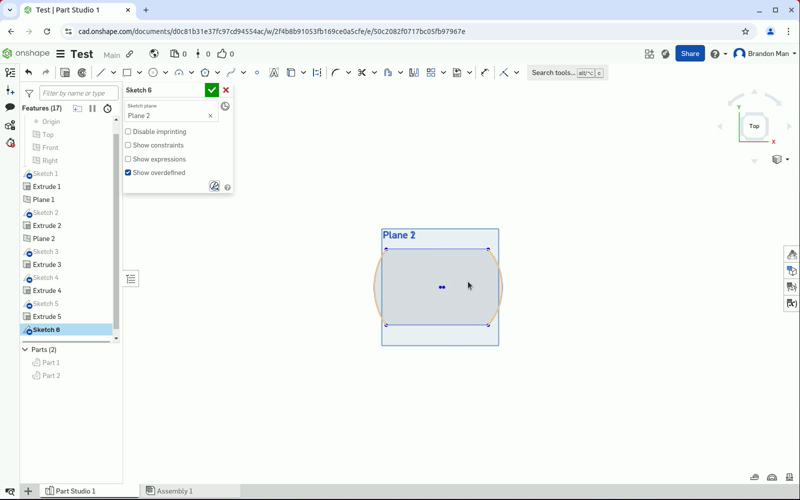
scroll(6)
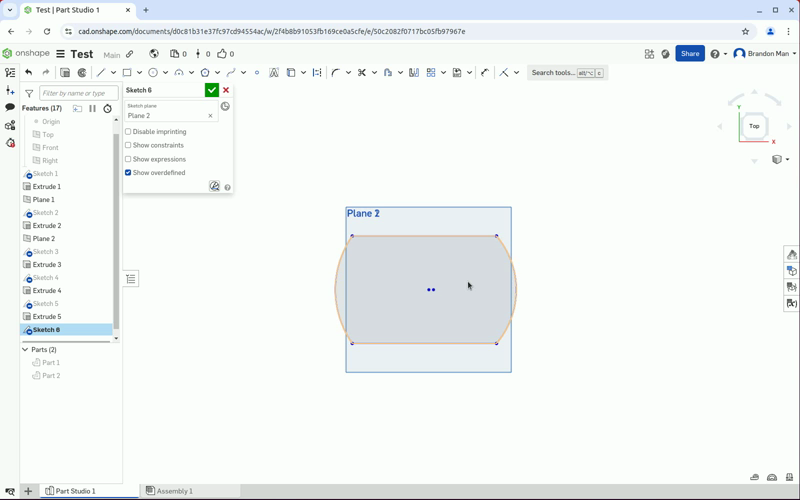
scroll(6)
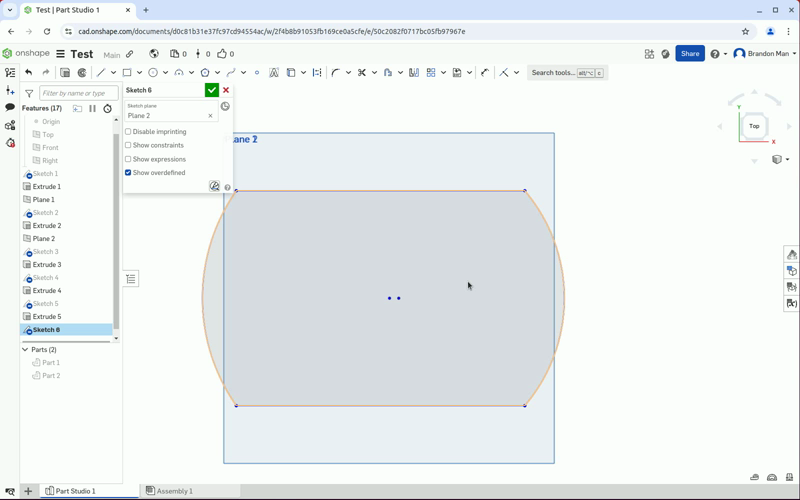
click(468, 281)
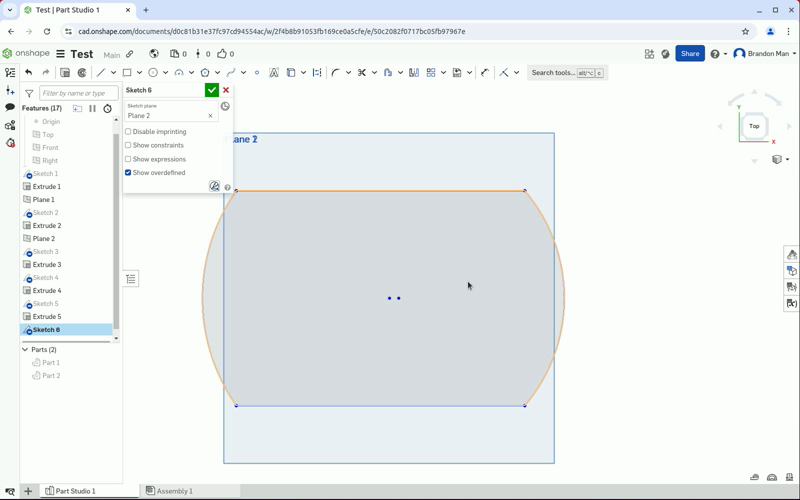
scroll(-6)
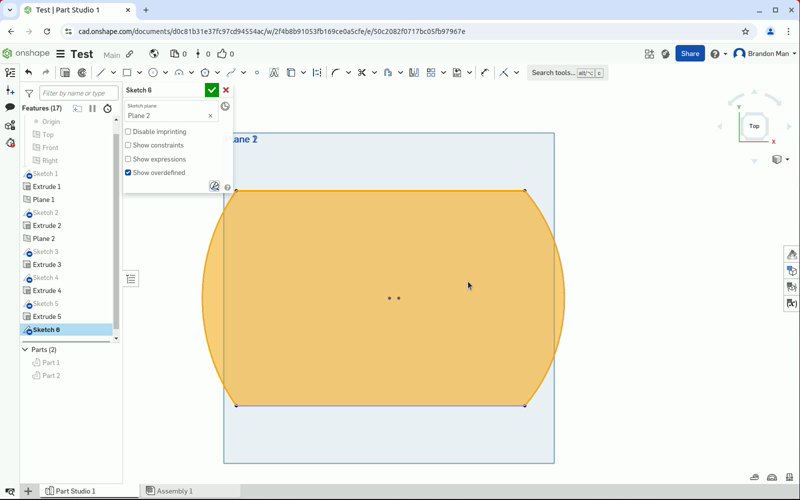
scroll(-6)
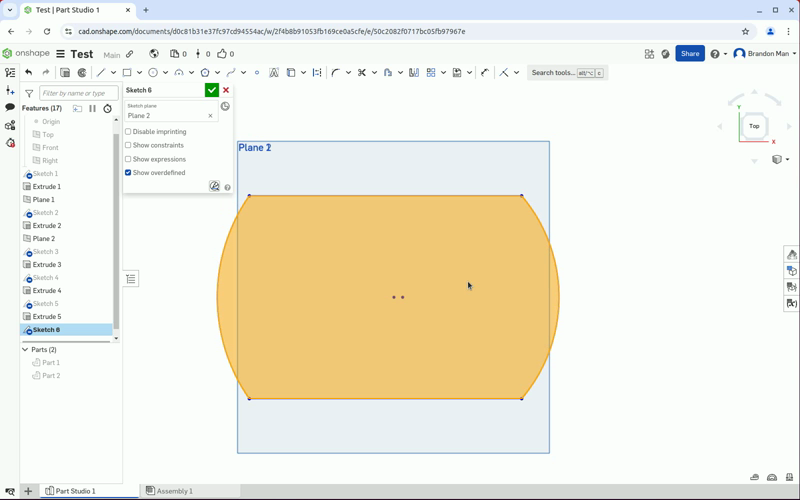
scroll(-6)
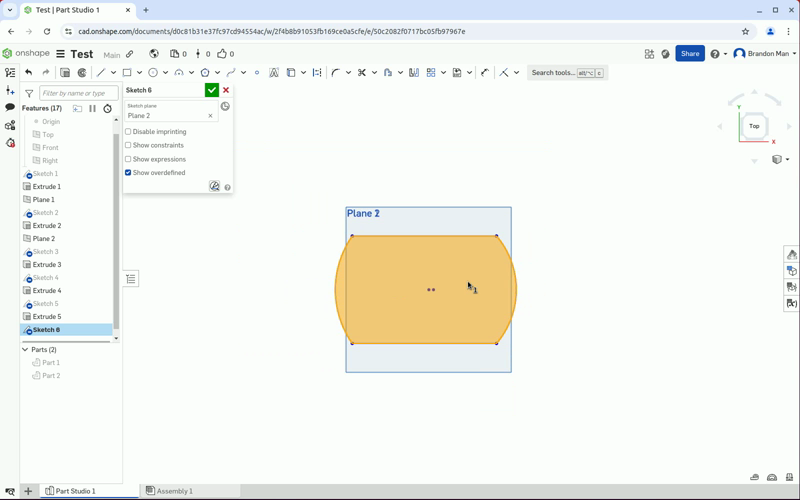
scroll(-6)
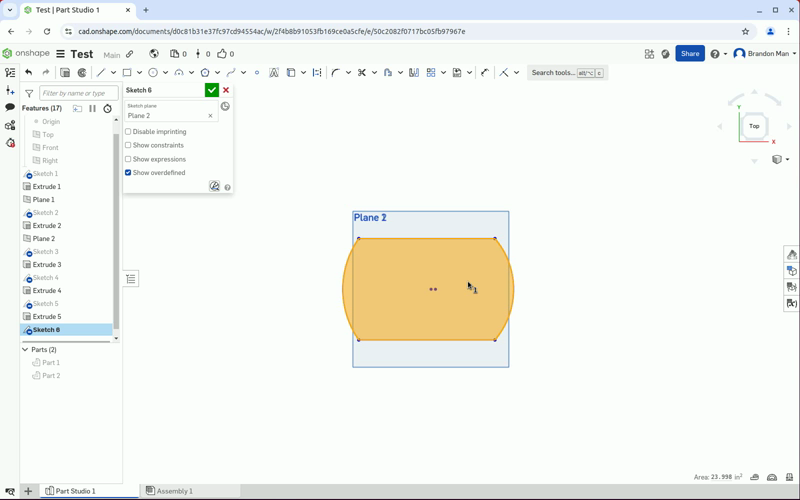
scroll(-6)
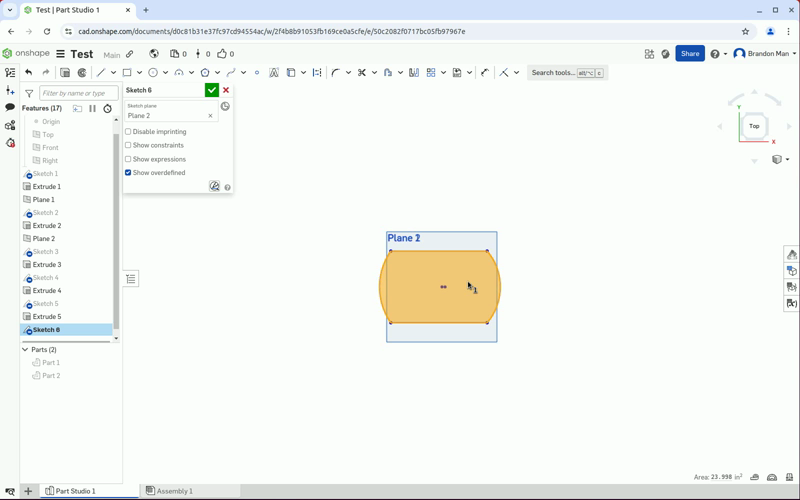
scroll(-6)
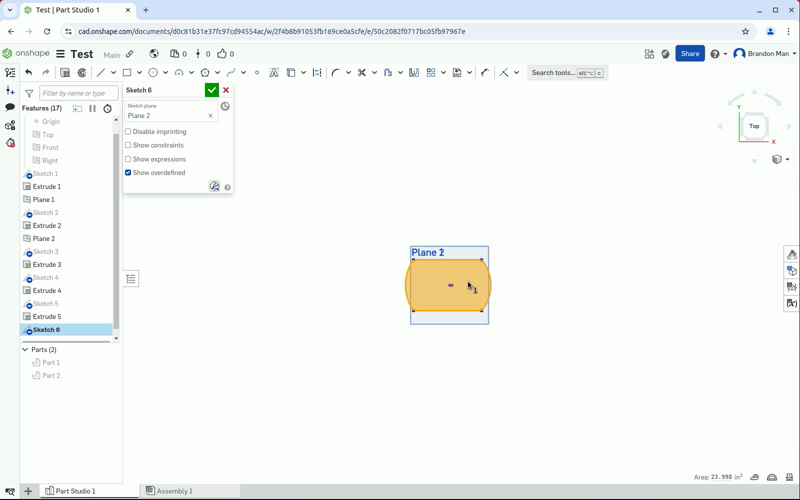
scroll(-6)
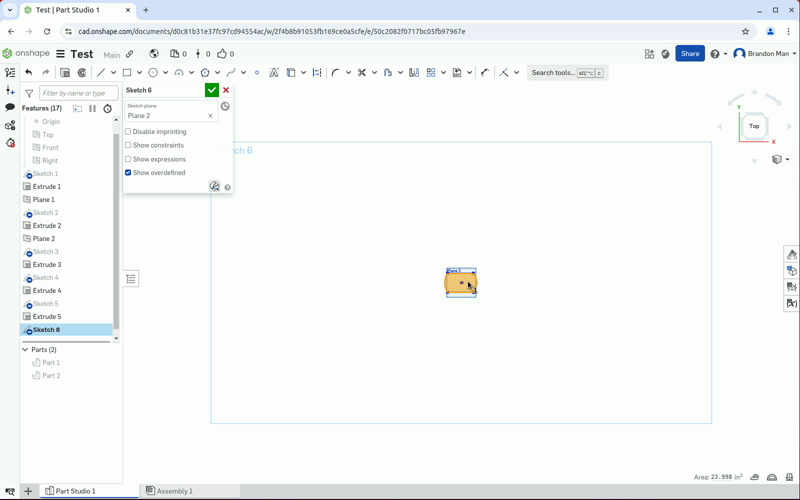
mouse_move(73, 352)
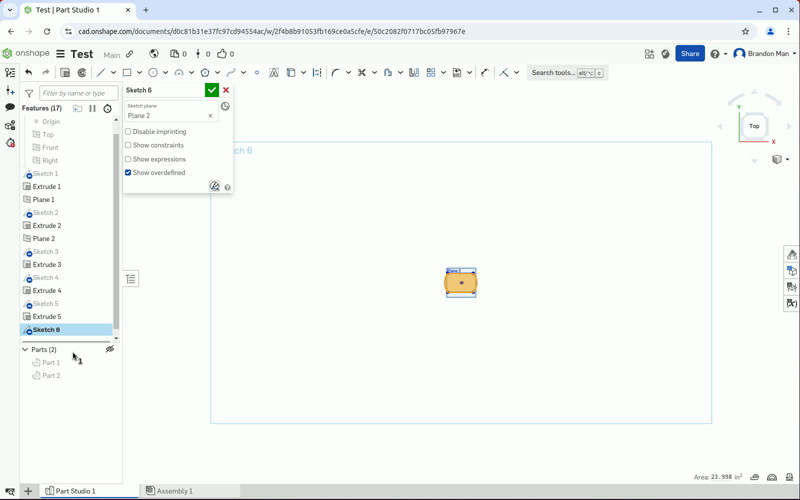
key(shift+y)
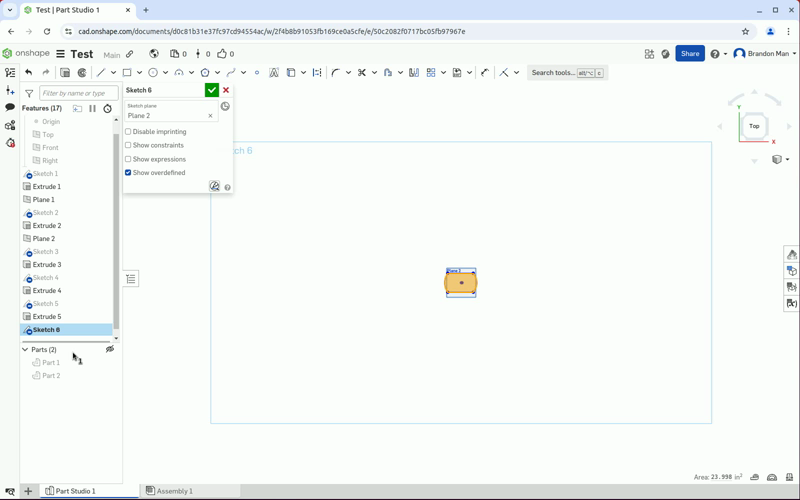
key(shift+e)
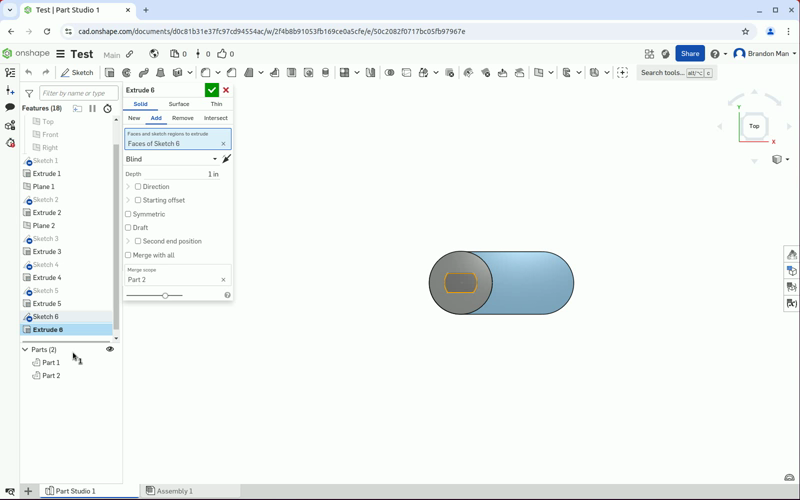
mouse_move(143, 106)
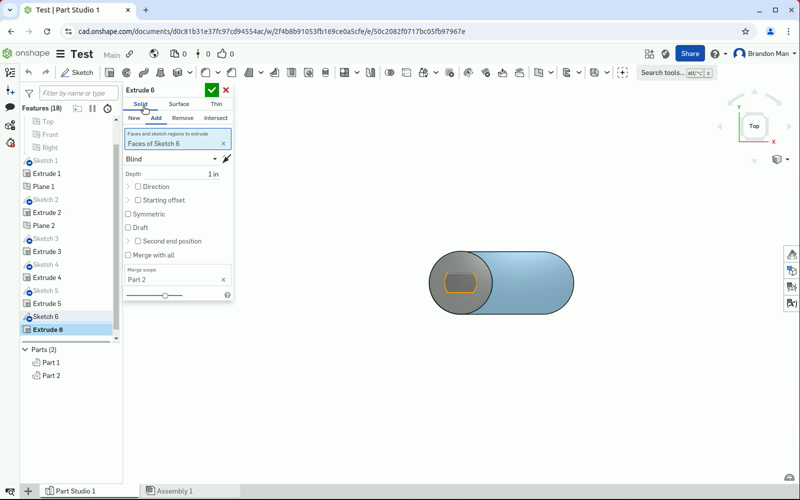
click(143, 106)
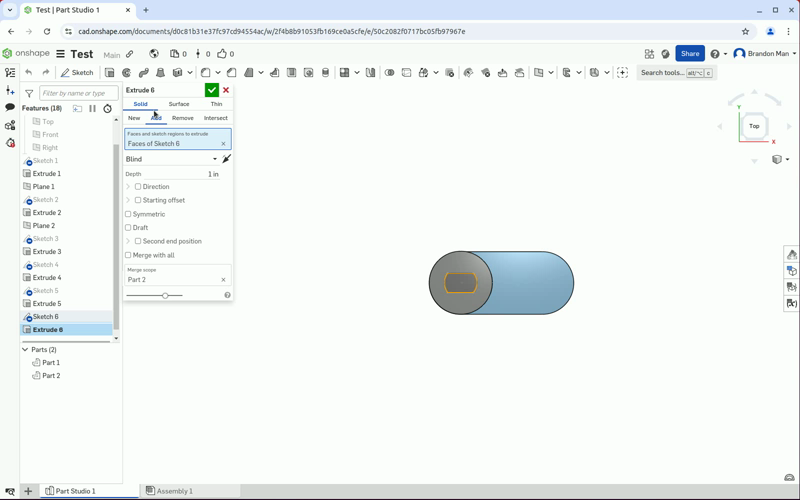
mouse_move(186, 120)
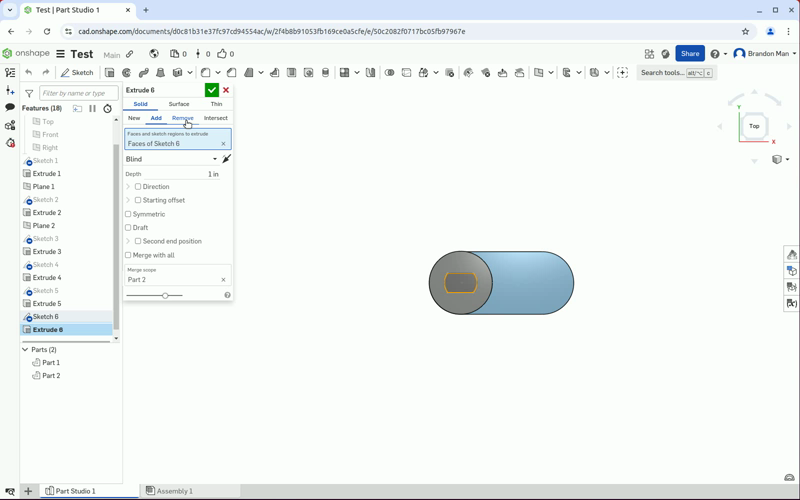
click(186, 120)
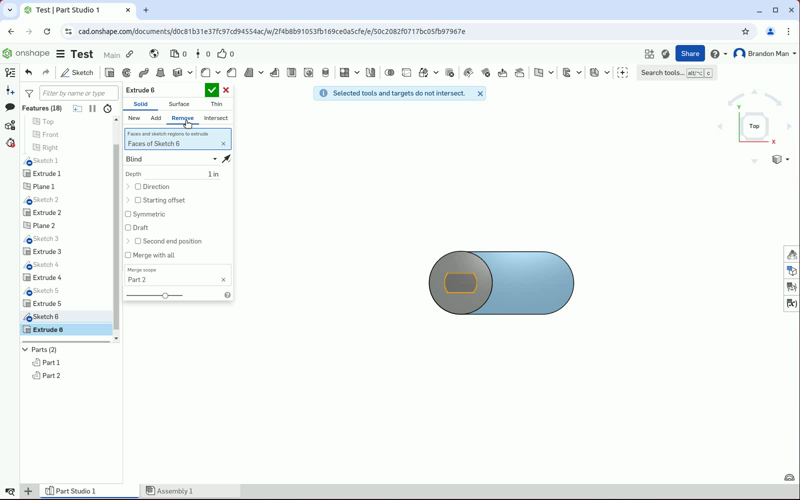
key(tab, 4)
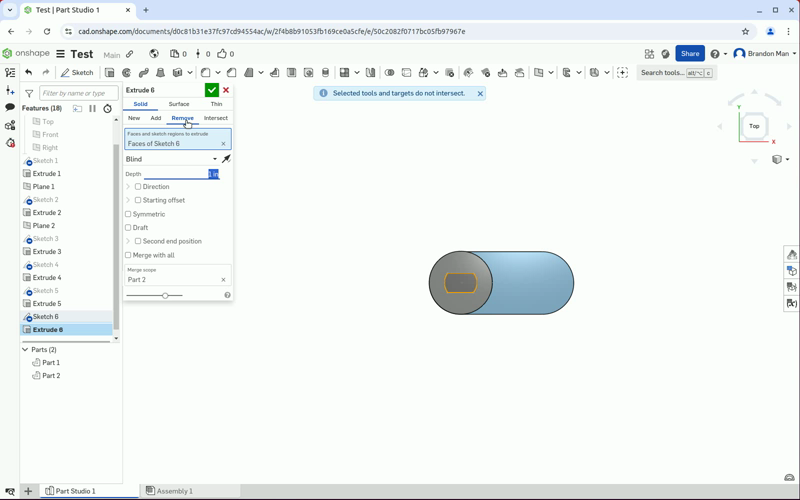
text(1.926)
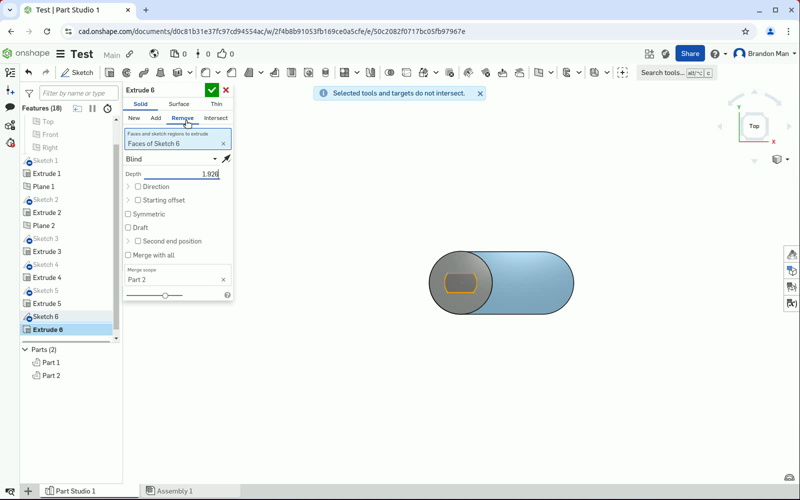
key(tab, 6)
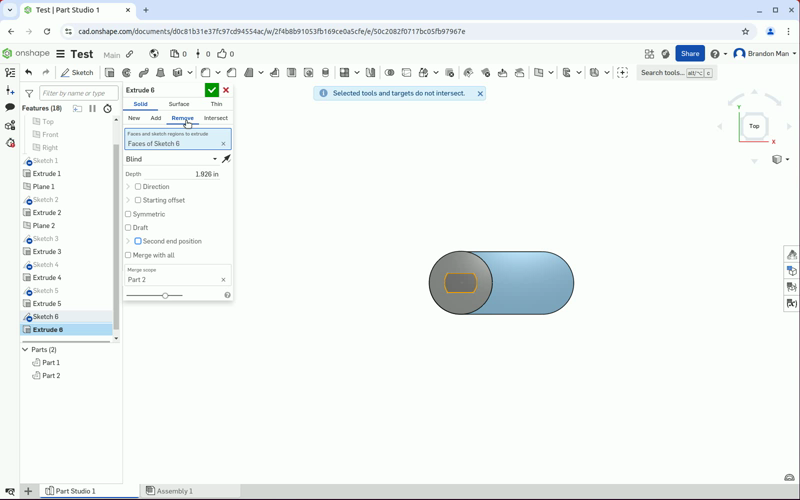
key(space)
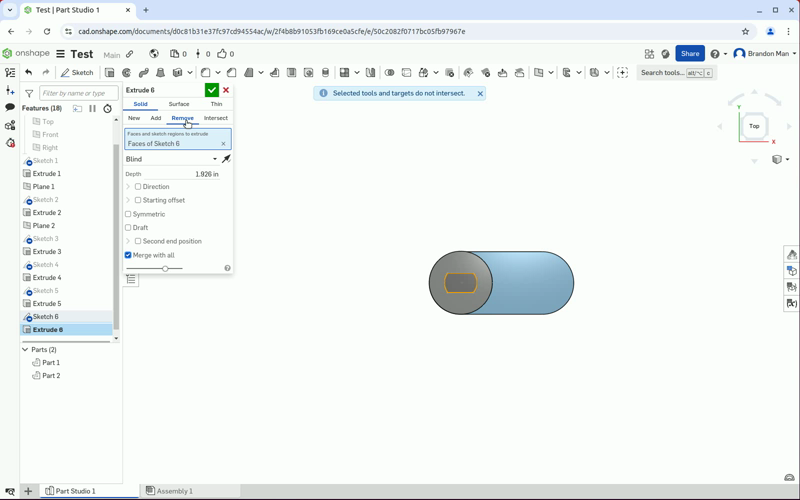
key(enter)
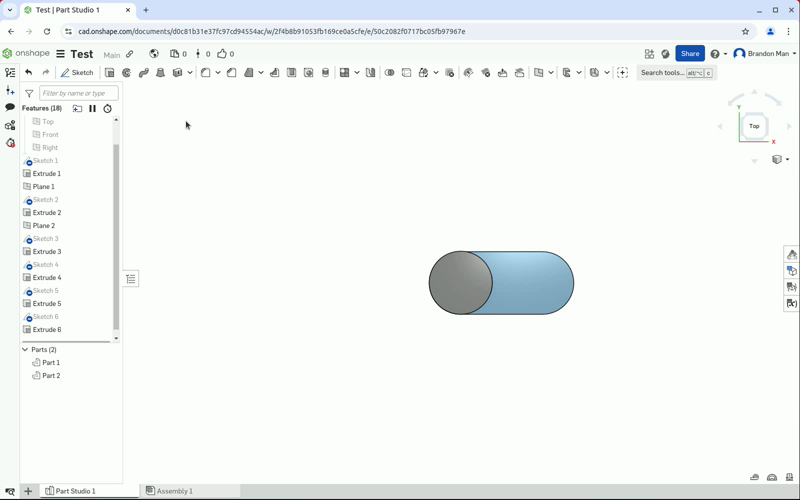
key(shift+h)
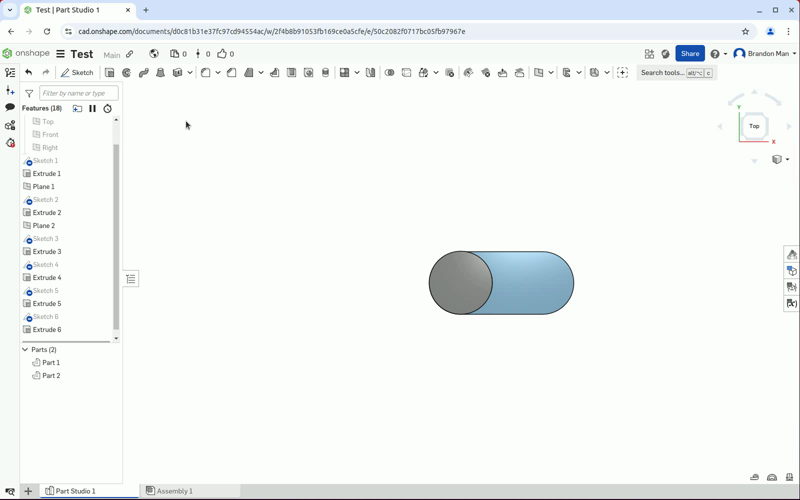
key(shift+h)
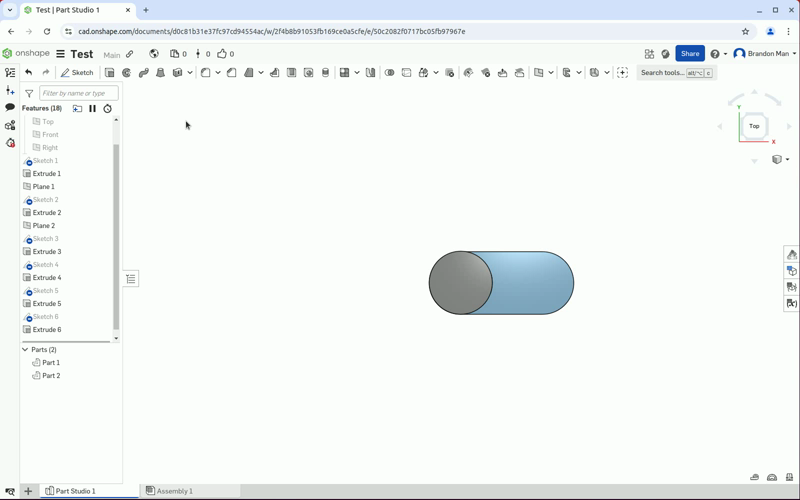
mouse_move(69, 163)
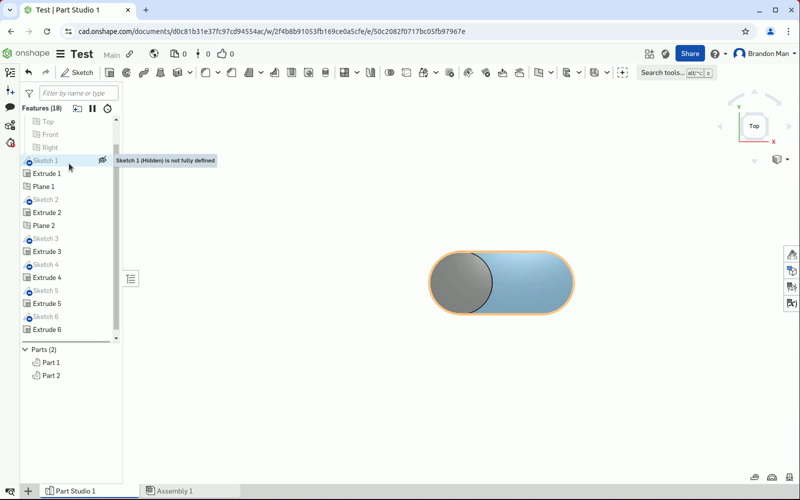
click(69, 163)
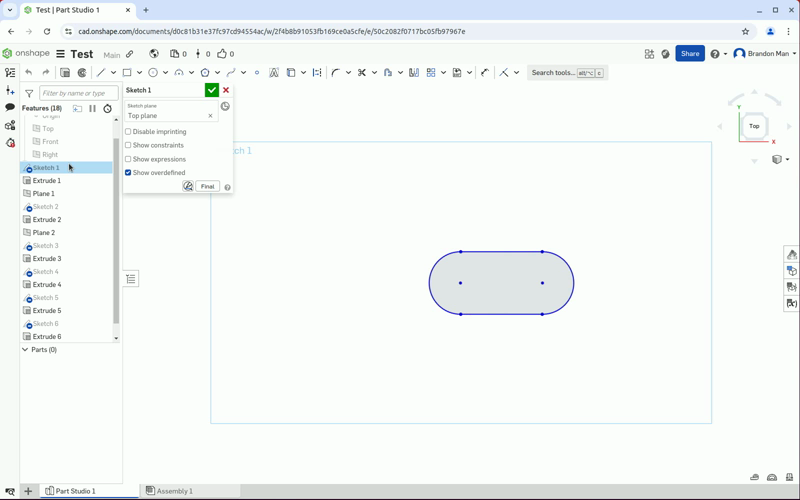
mouse_move(229, 92)
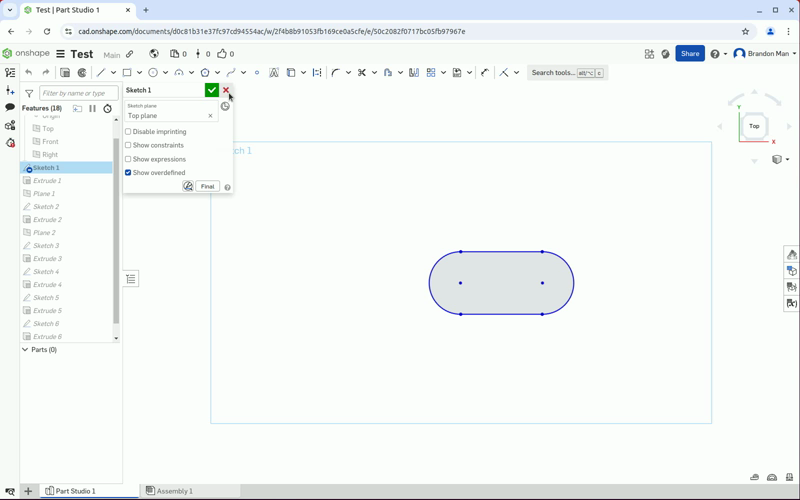
click(229, 92)
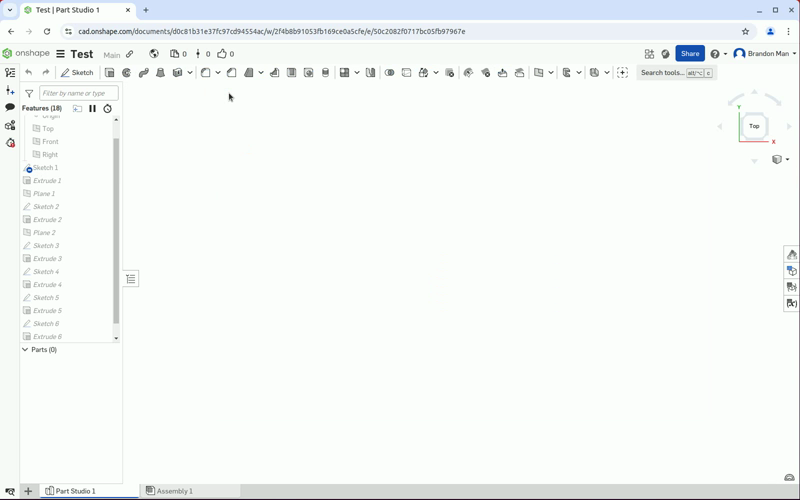
key(shift+s)
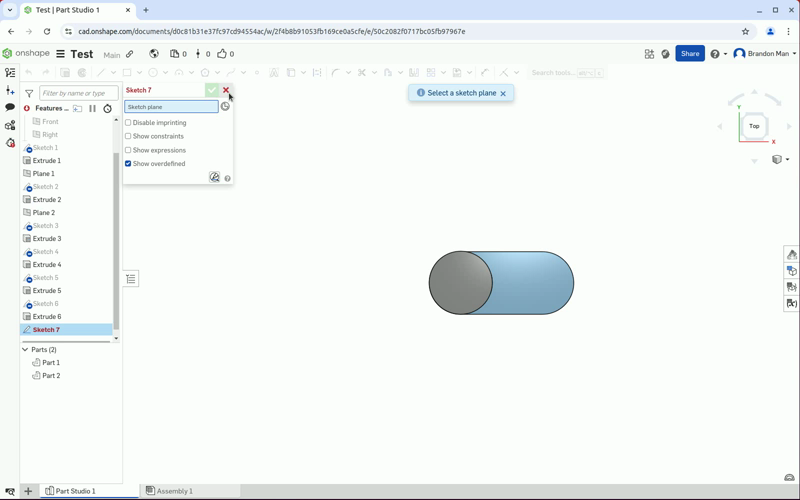
mouse_move(69, 215)
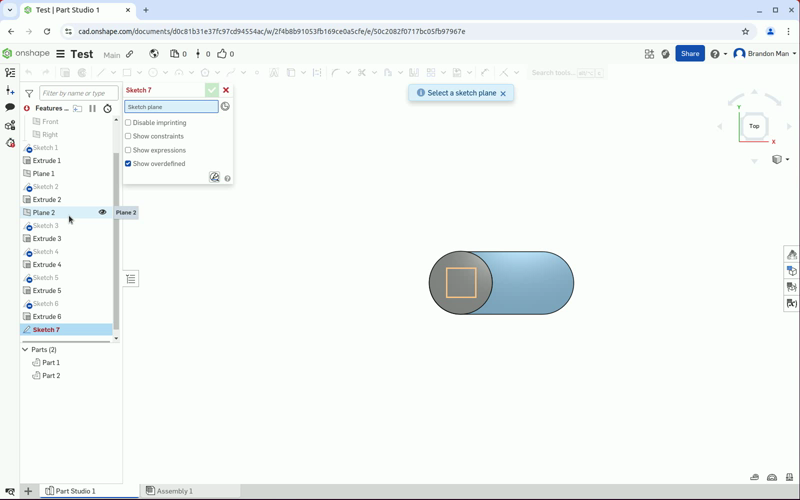
click(69, 215)
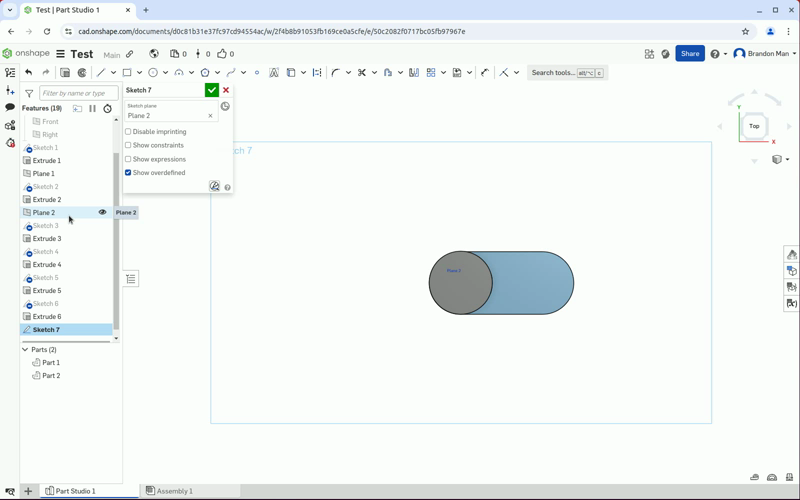
mouse_move(73, 352)
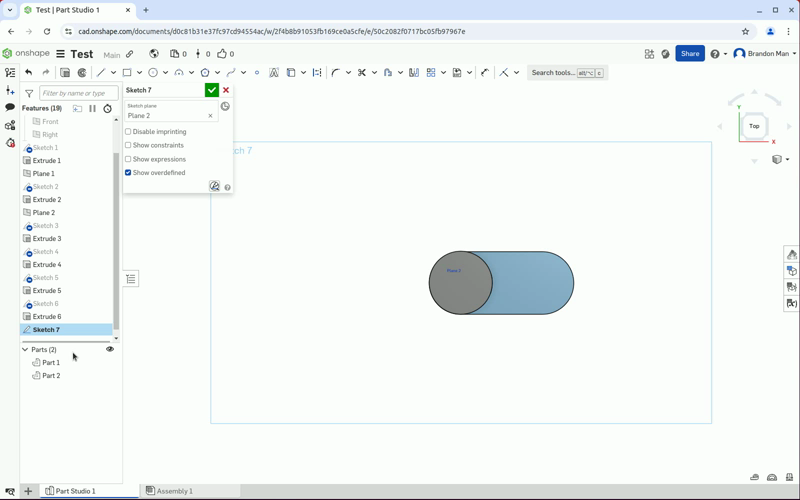
key(y)
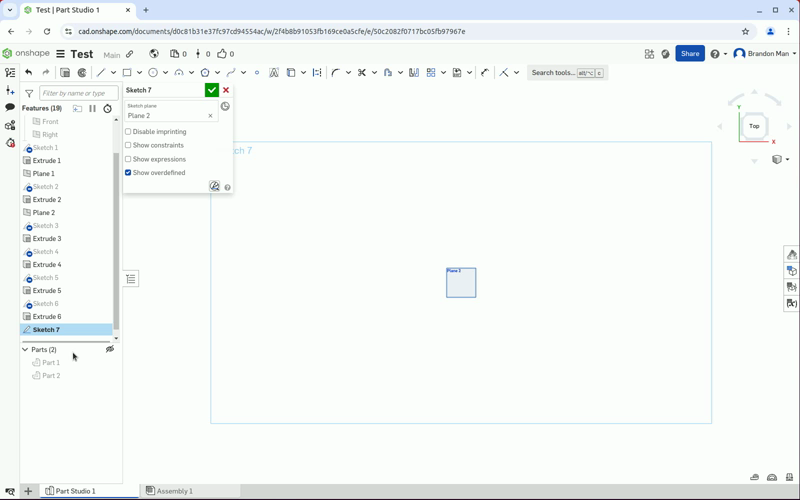
key(l)
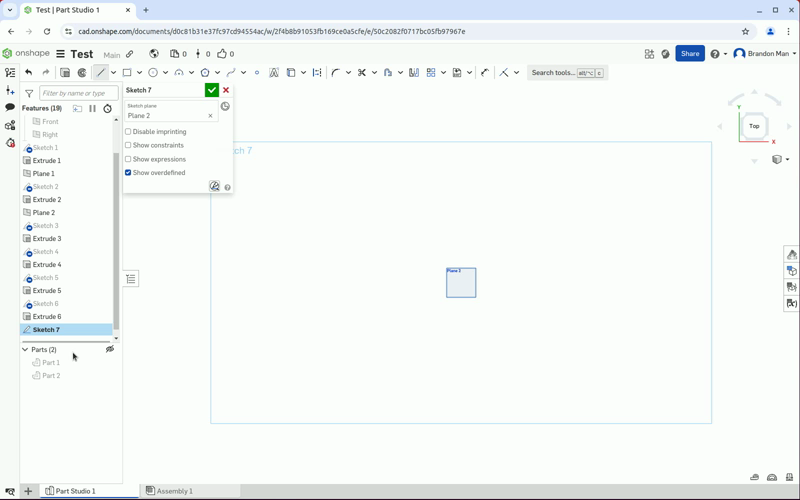
key_down(shift)
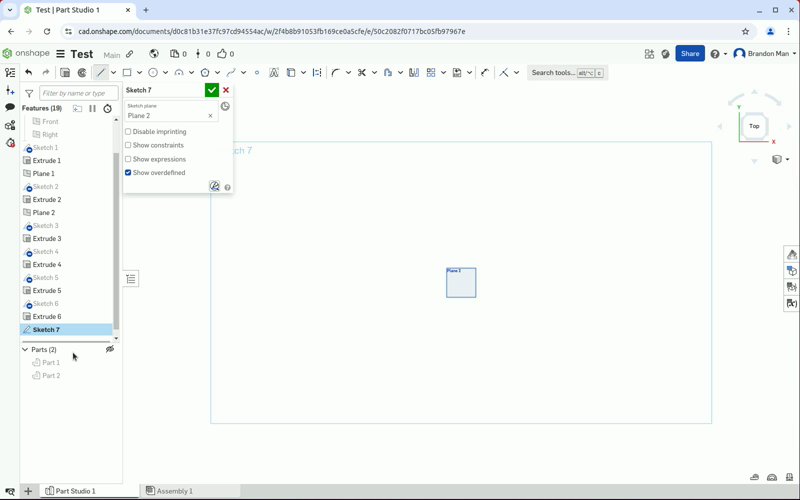
mouse_move(473, 293)
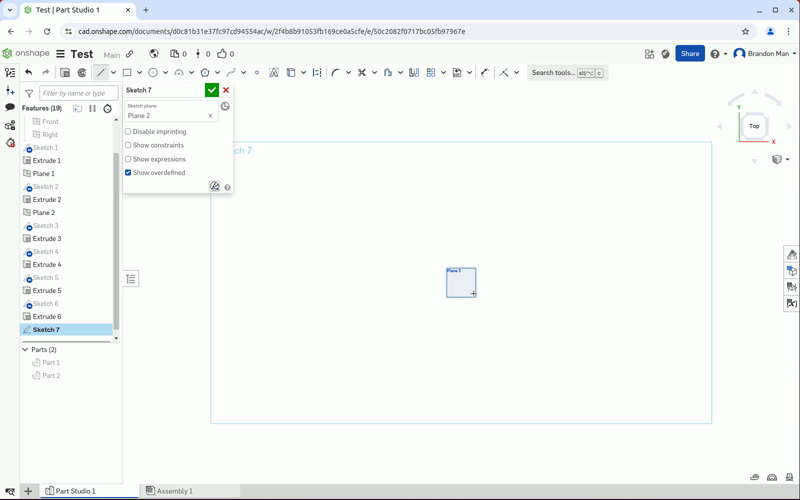
click(473, 293)
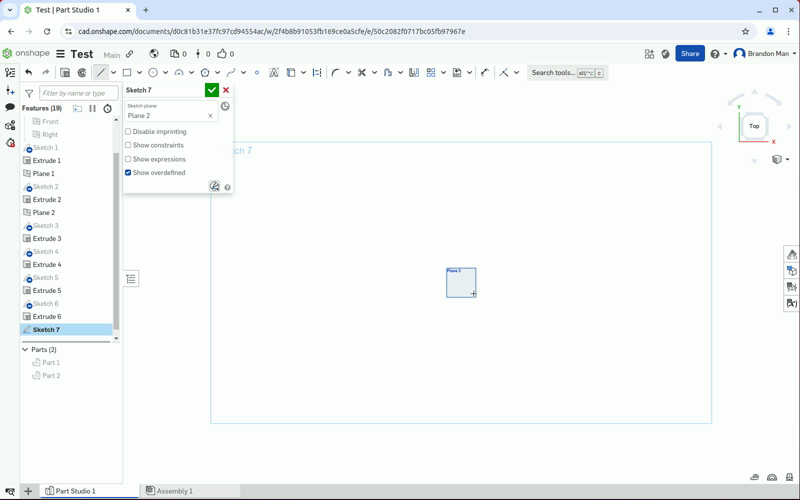
key_up(shift)
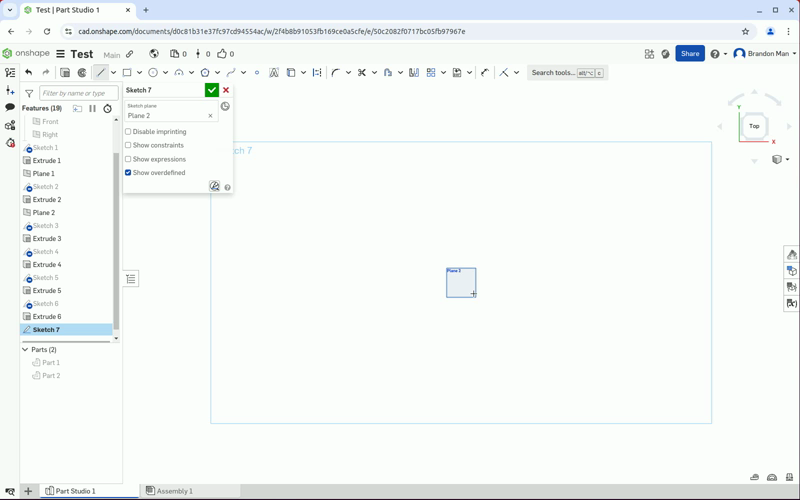
key_down(shift)
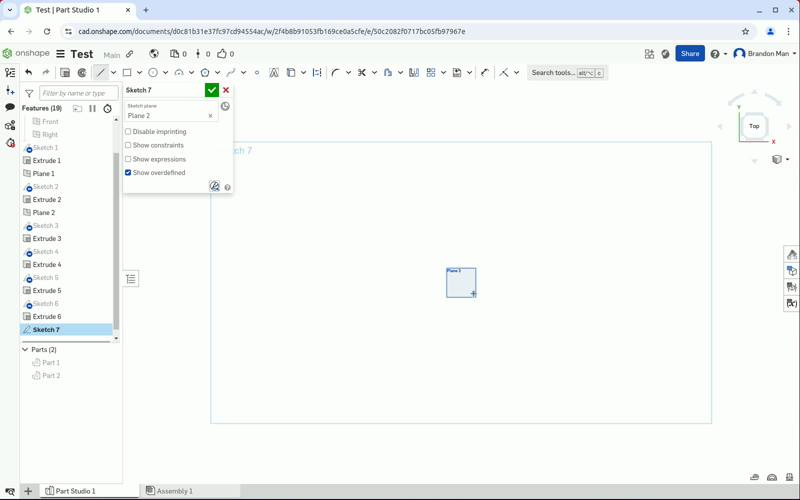
mouse_move(503, 293)
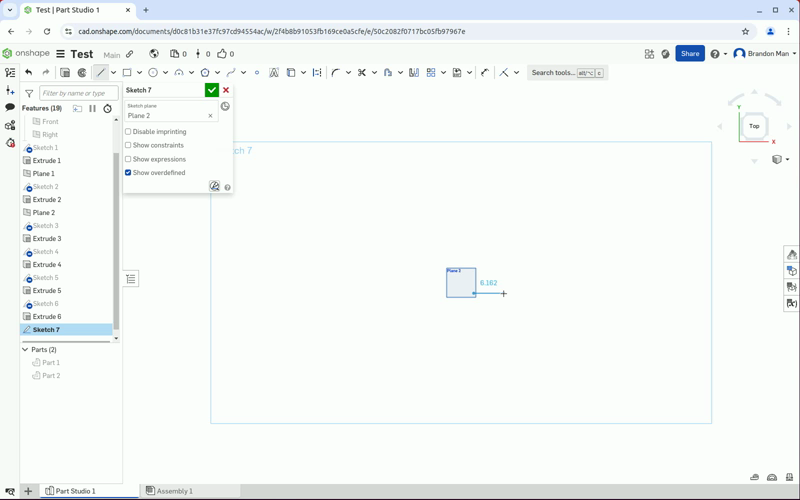
mouse_move(492, 293)
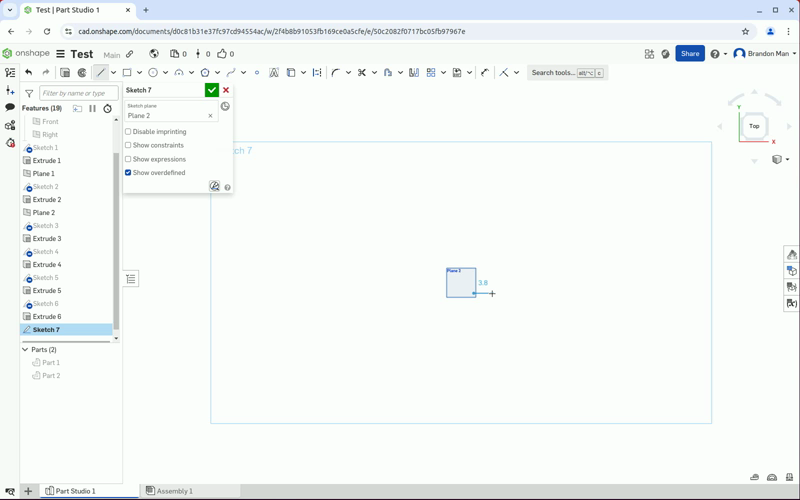
click(492, 293)
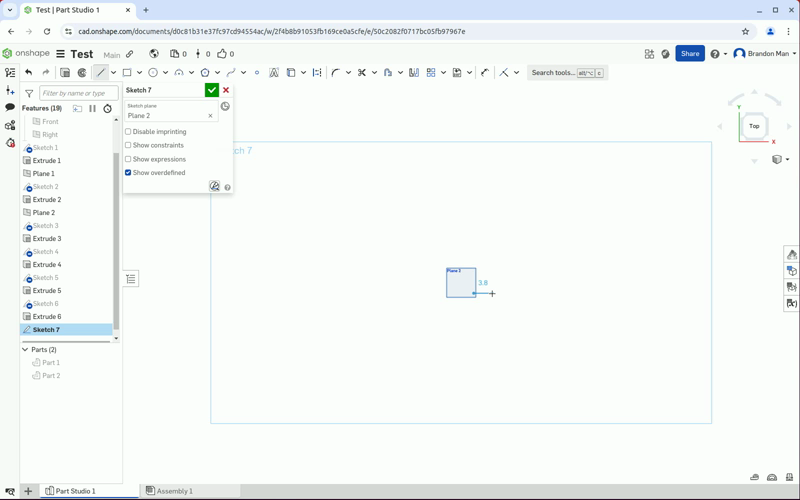
key_up(shift)
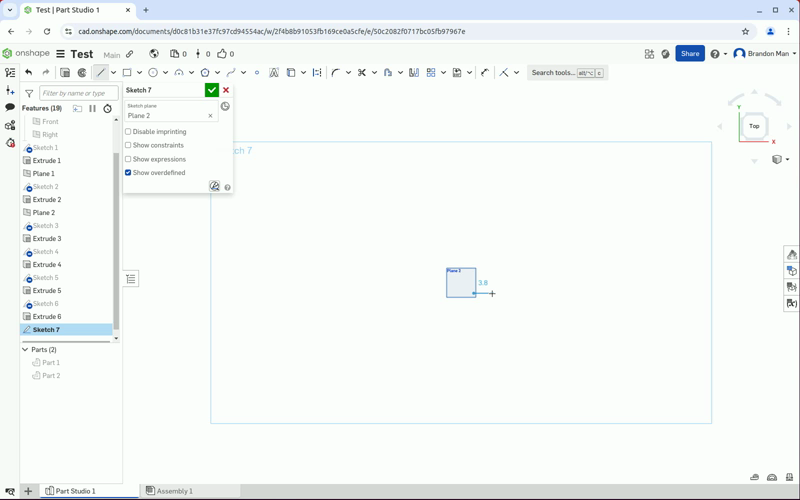
key(esc)
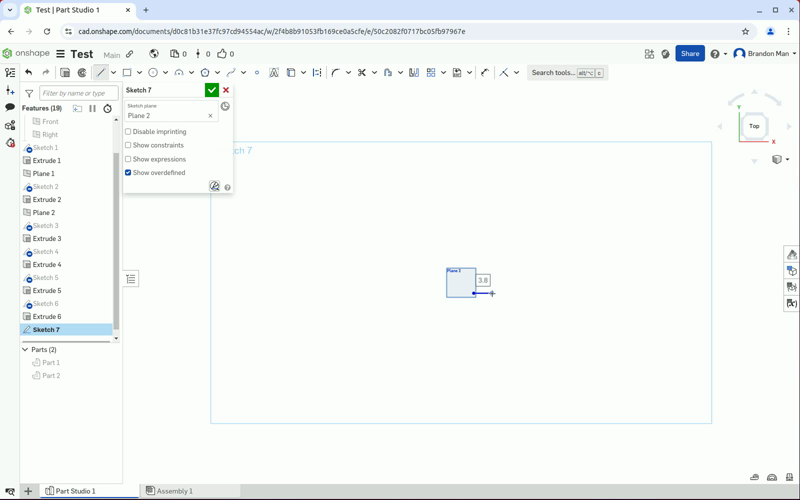
key(a)
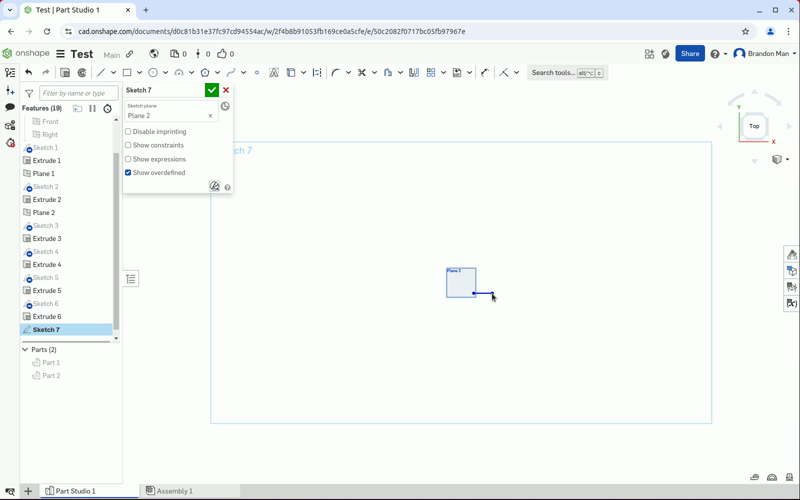
mouse_move(492, 293)
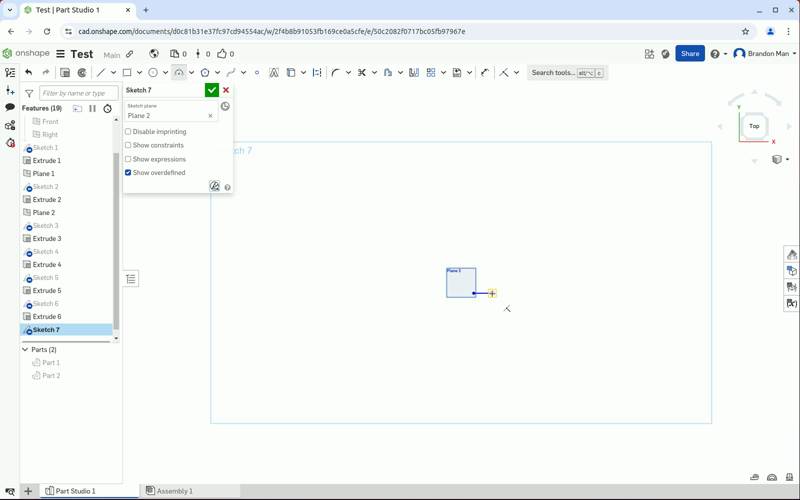
click(492, 293)
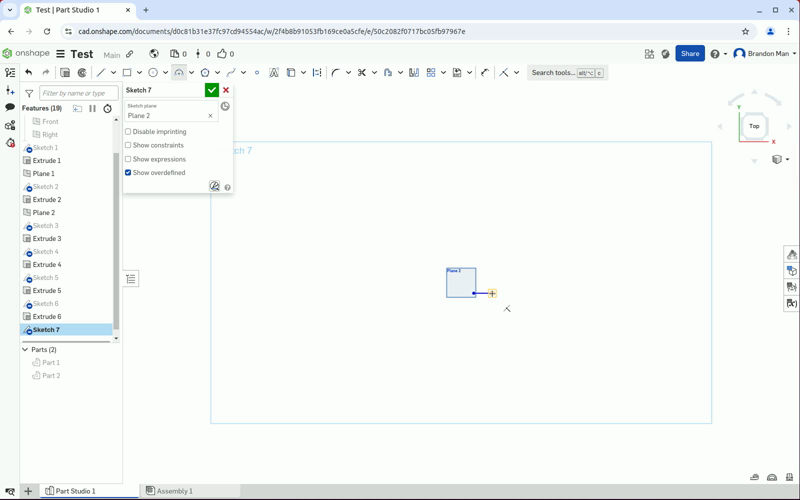
key_down(shift)
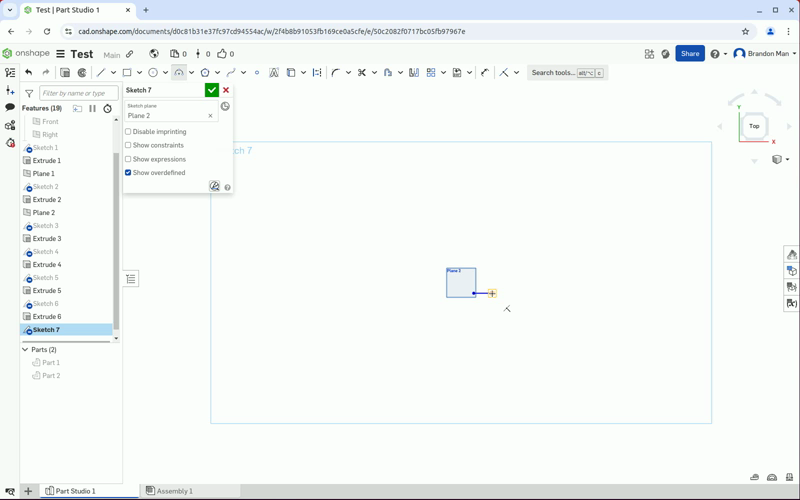
mouse_move(492, 273)
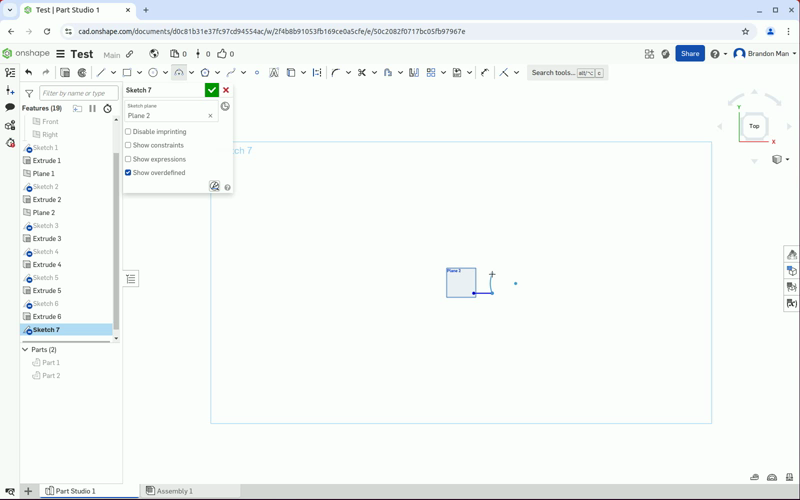
click(492, 273)
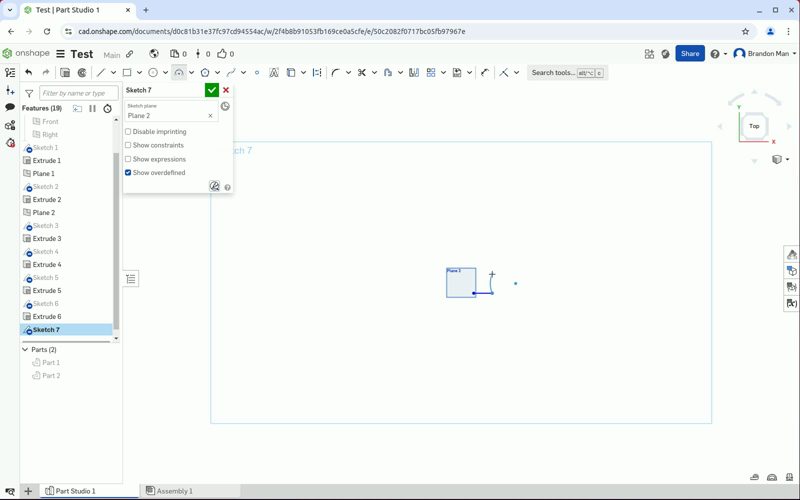
mouse_move(493, 283)
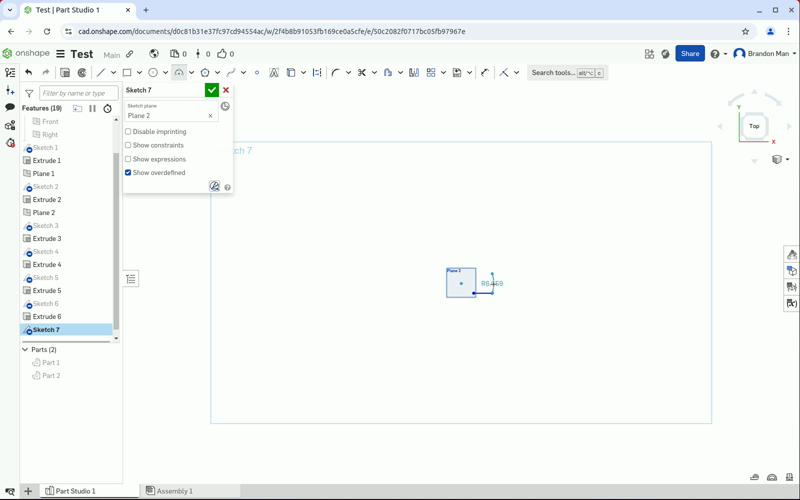
click(493, 283)
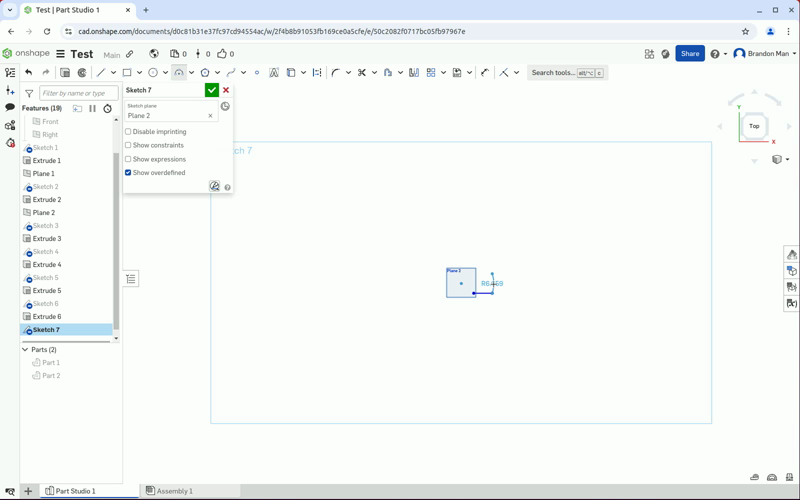
key_up(shift)
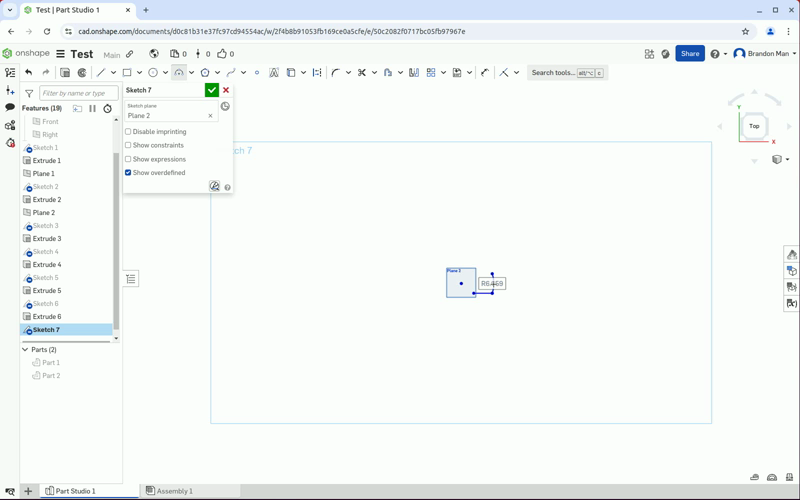
key(esc)
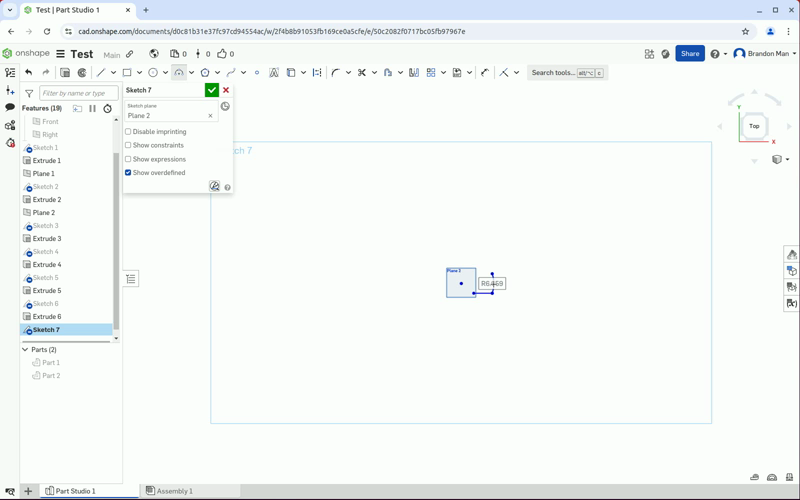
key(l)
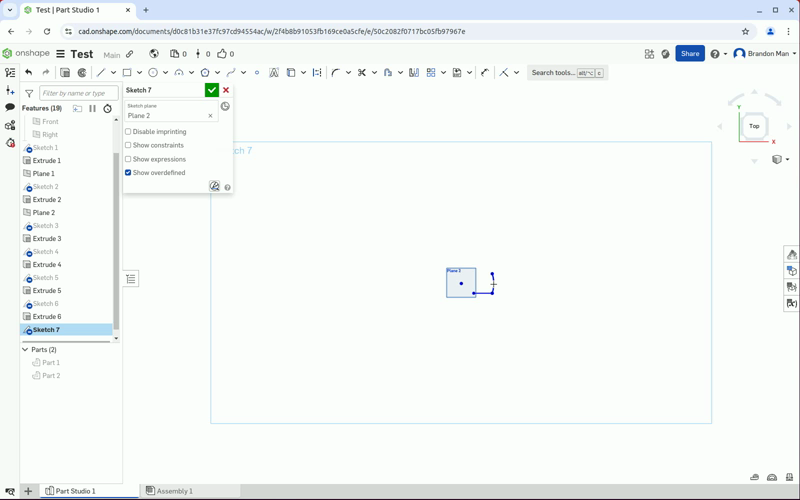
mouse_move(492, 273)
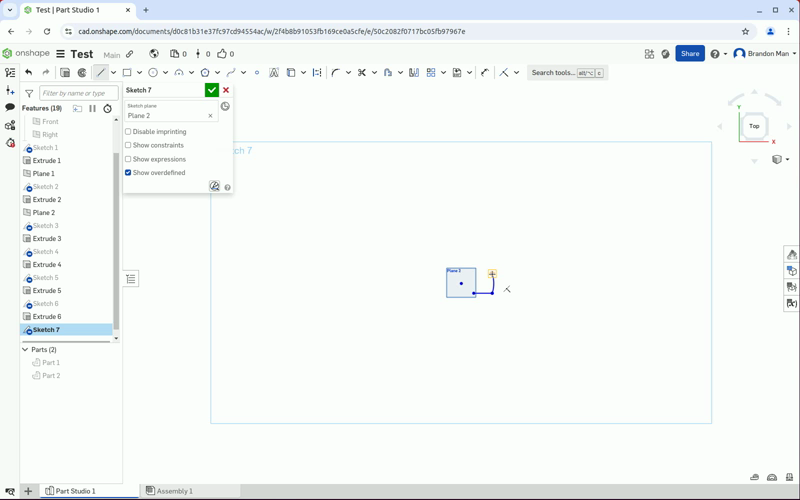
click(492, 273)
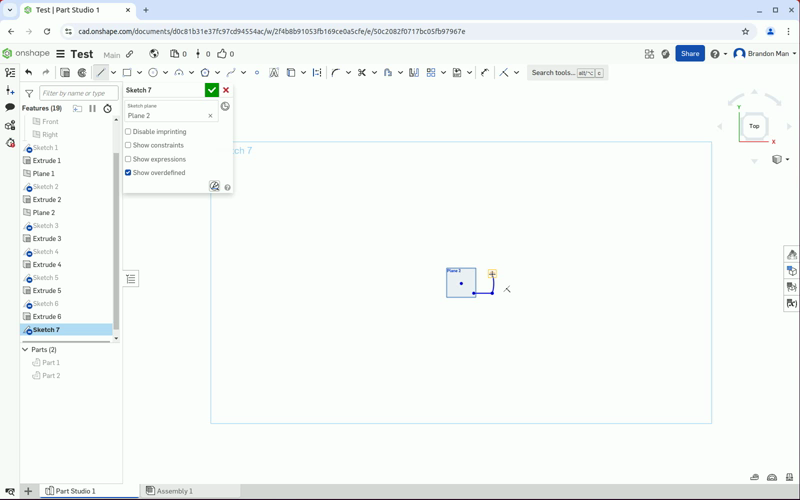
key_down(shift)
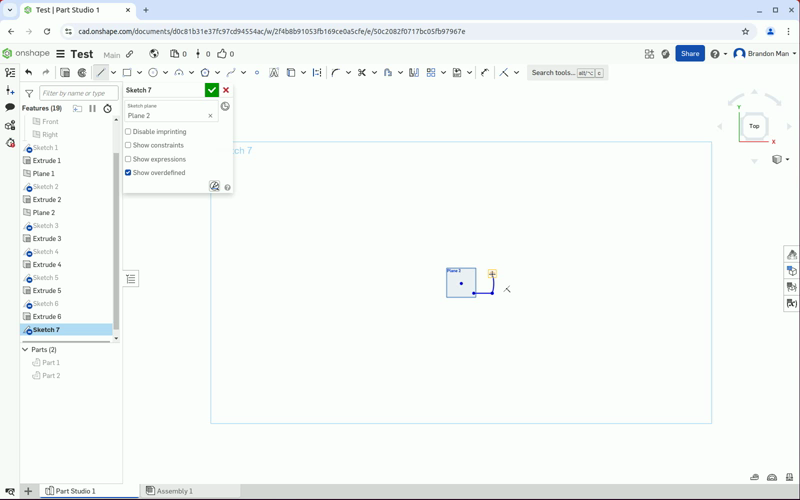
mouse_move(522, 273)
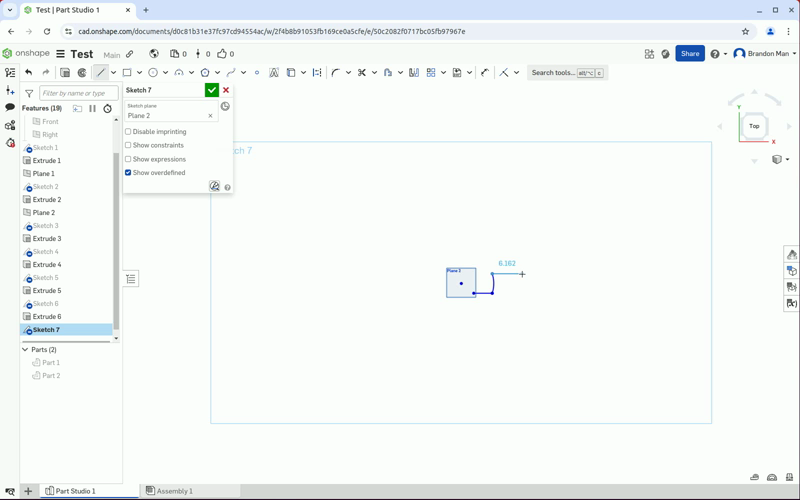
mouse_move(473, 273)
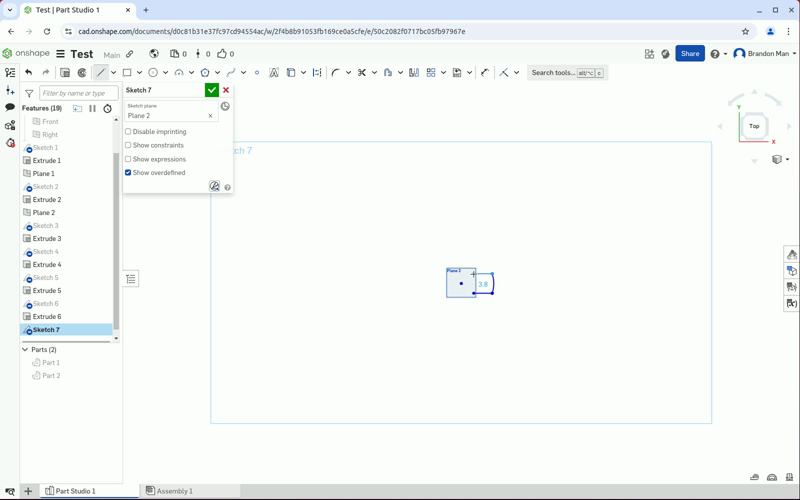
click(473, 273)
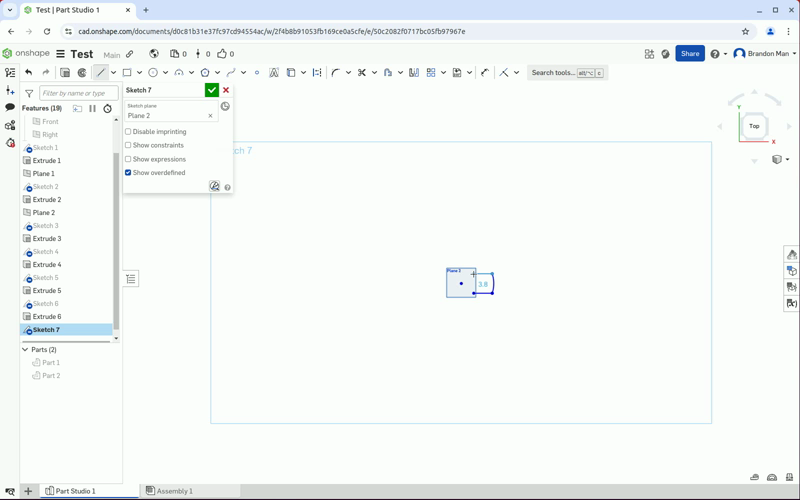
key_up(shift)
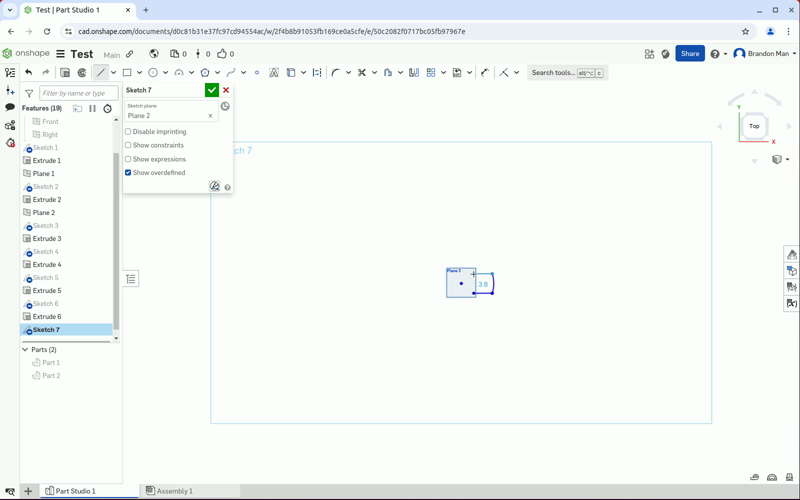
key(esc)
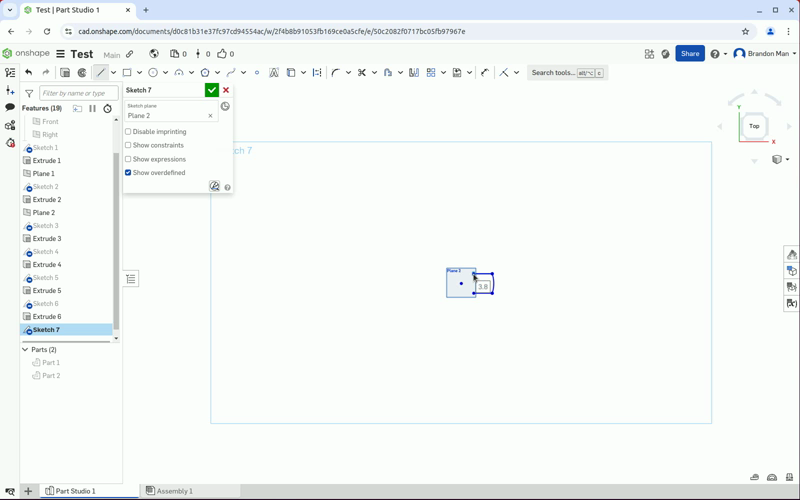
key(a)
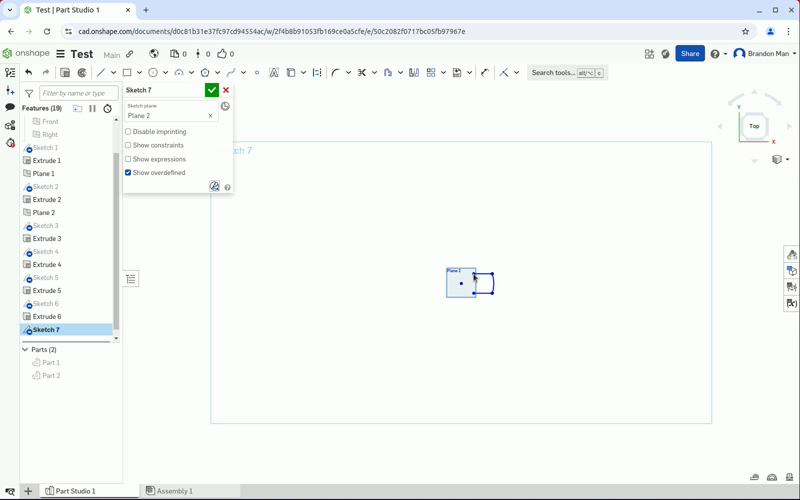
mouse_move(473, 273)
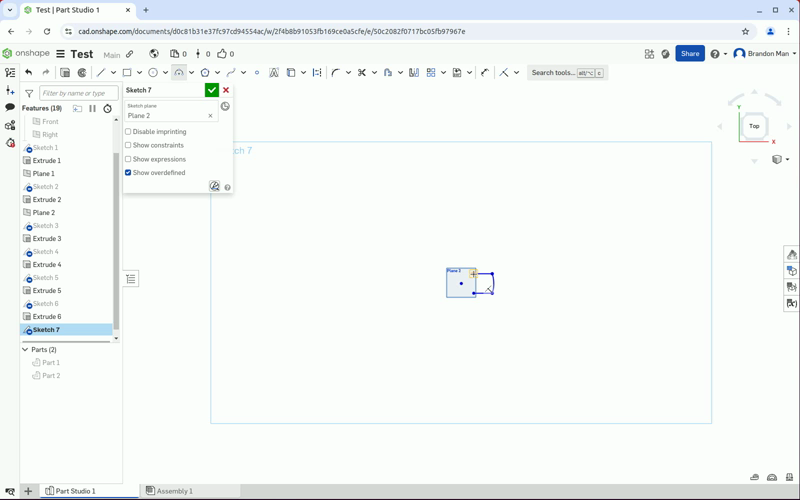
click(473, 273)
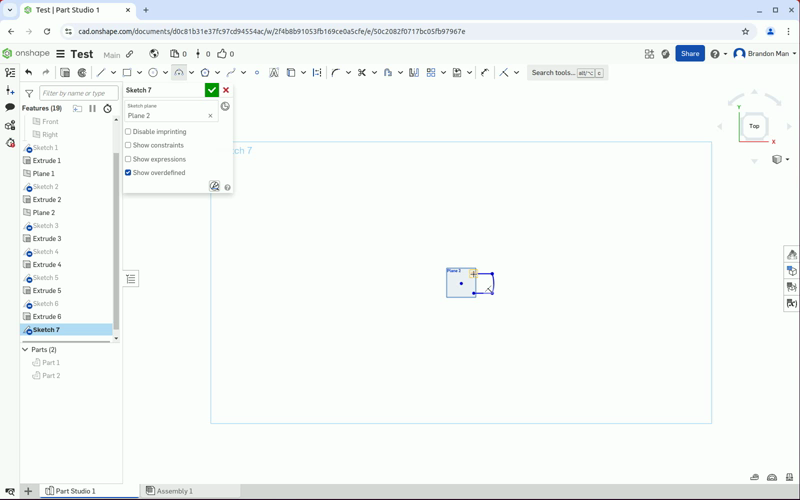
mouse_move(473, 293)
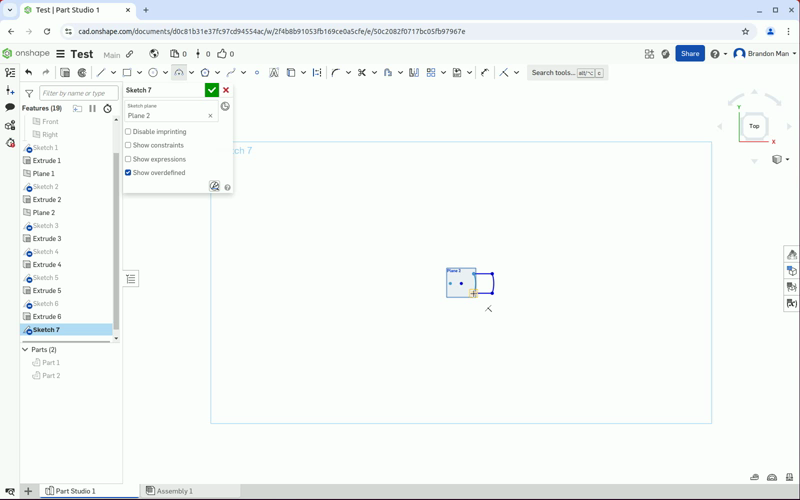
click(473, 293)
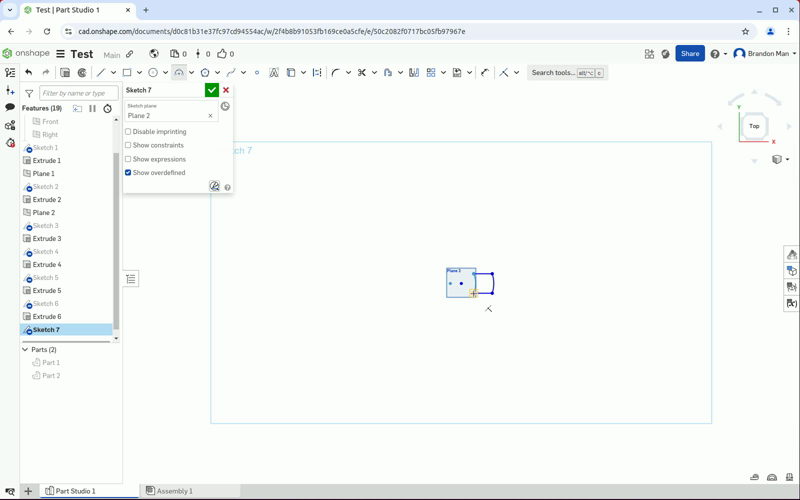
key_down(shift)
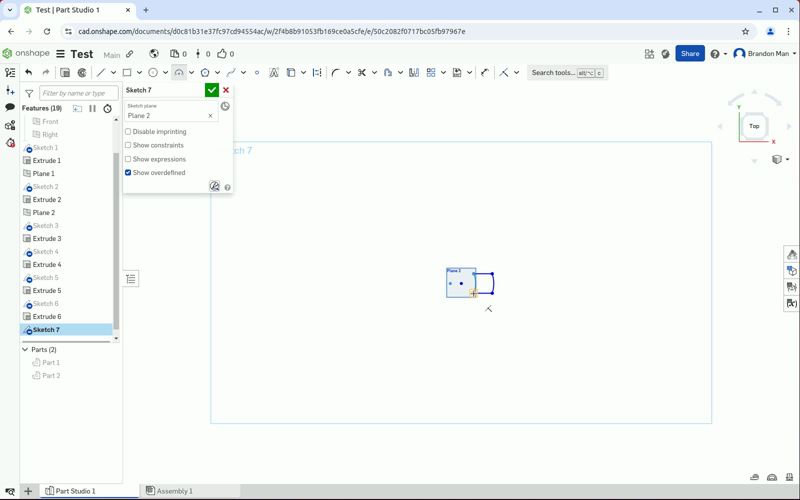
mouse_move(477, 283)
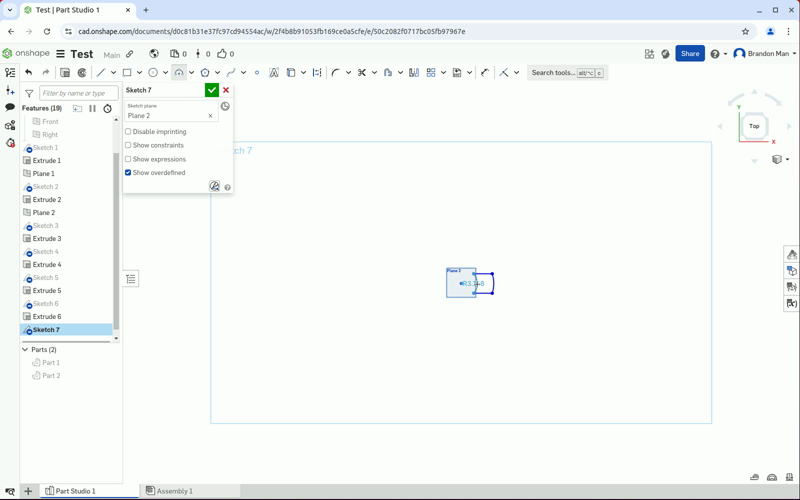
click(477, 283)
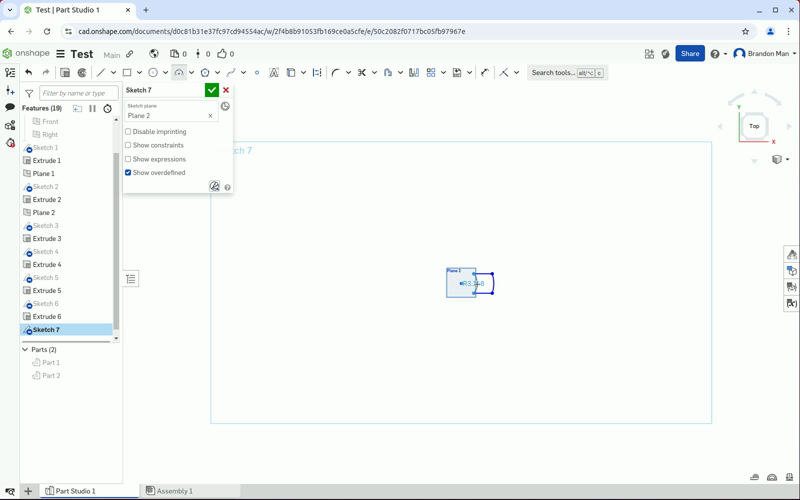
key_up(shift)
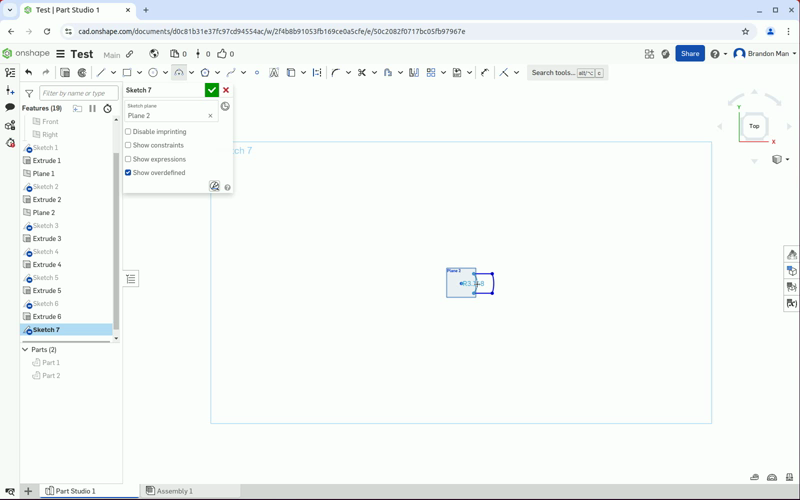
key(esc)
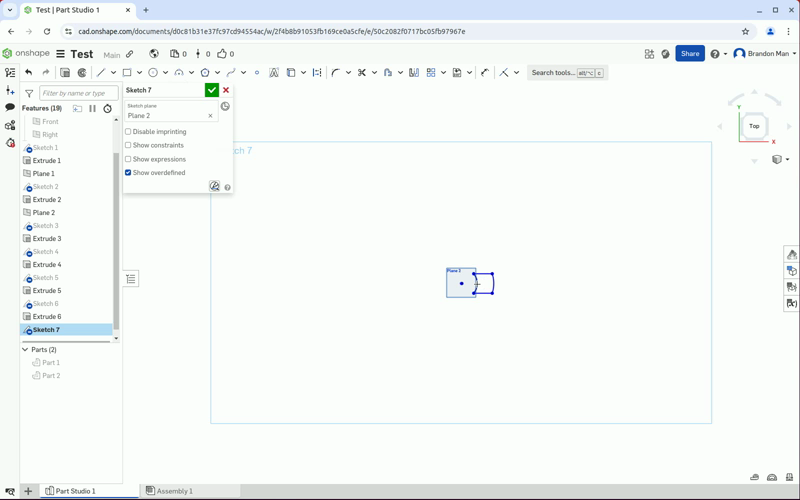
mouse_move(483, 274)
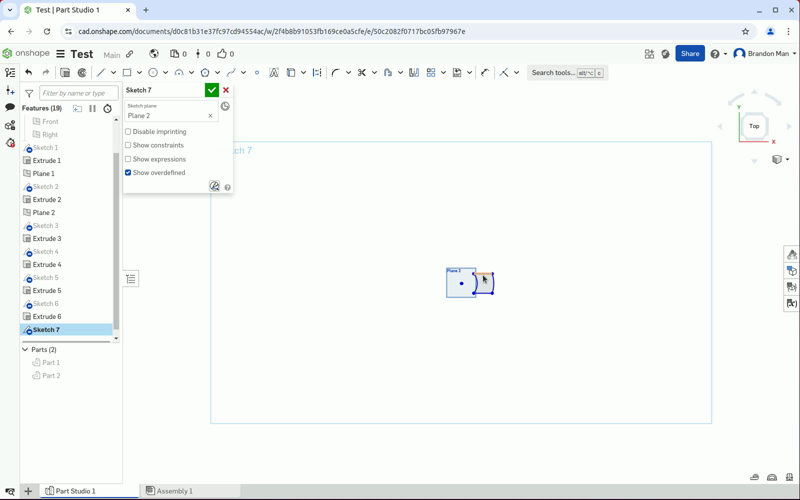
scroll(6)
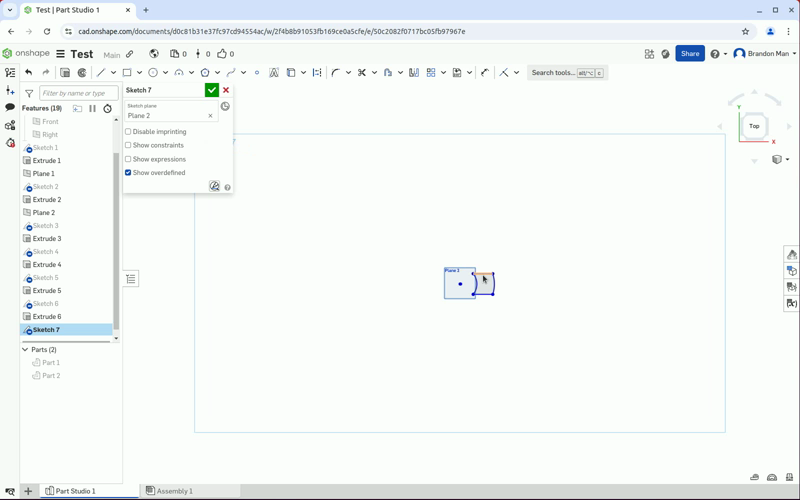
scroll(6)
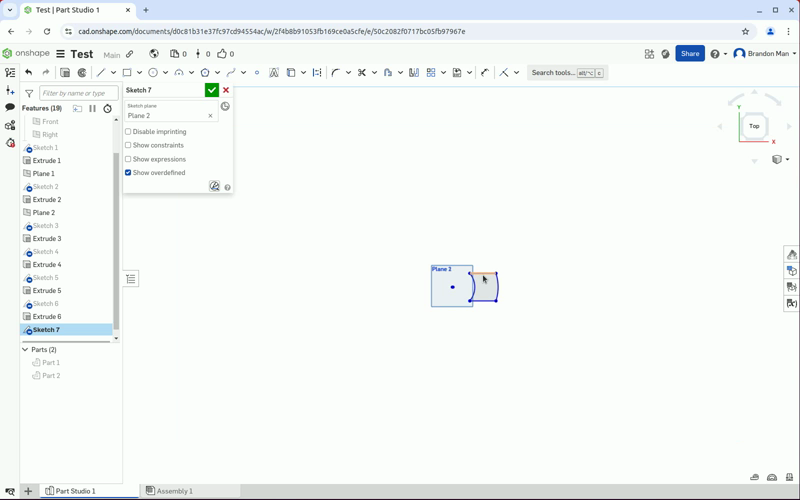
scroll(6)
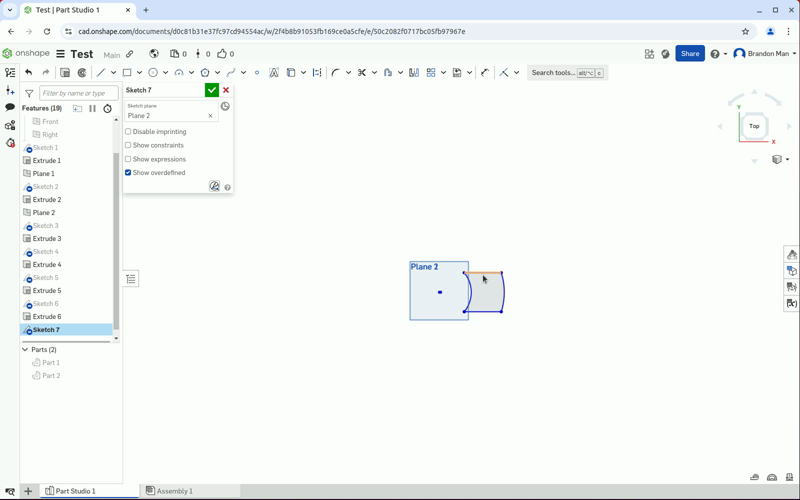
scroll(6)
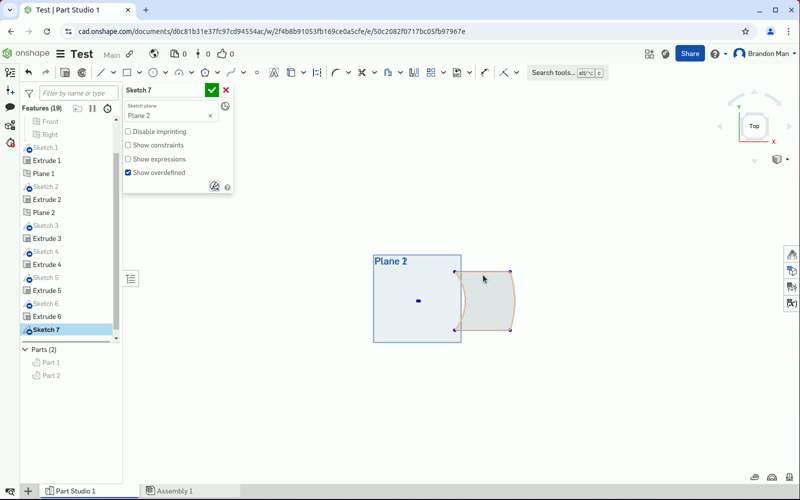
scroll(6)
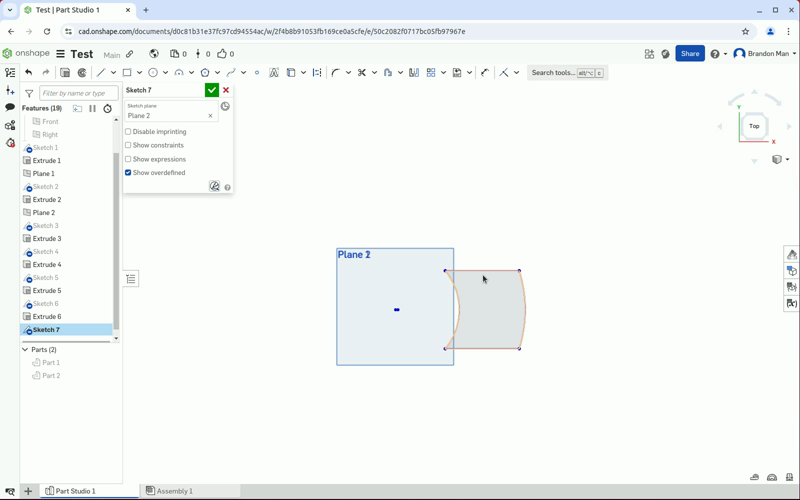
scroll(6)
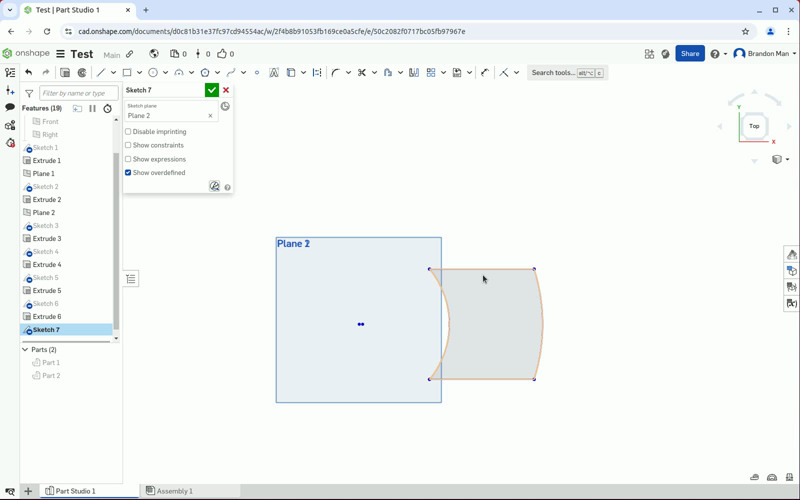
scroll(6)
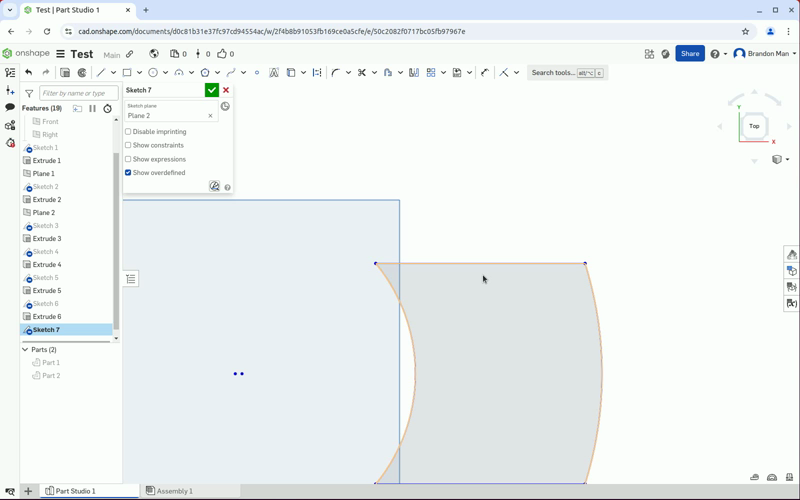
click(483, 274)
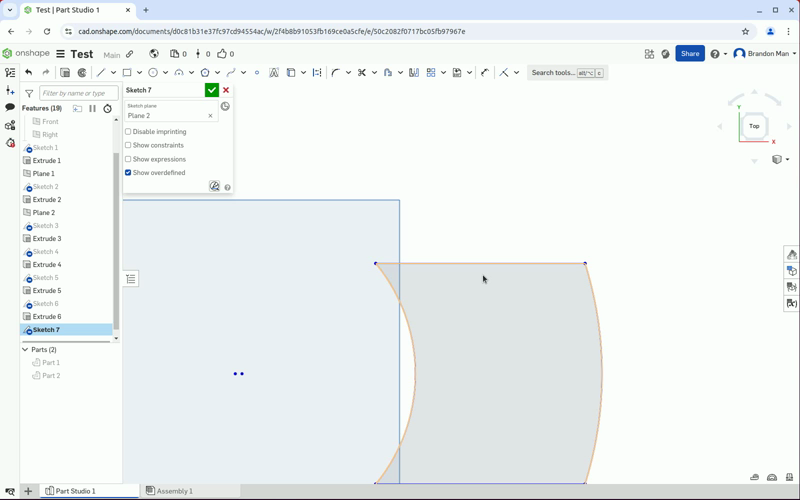
scroll(-6)
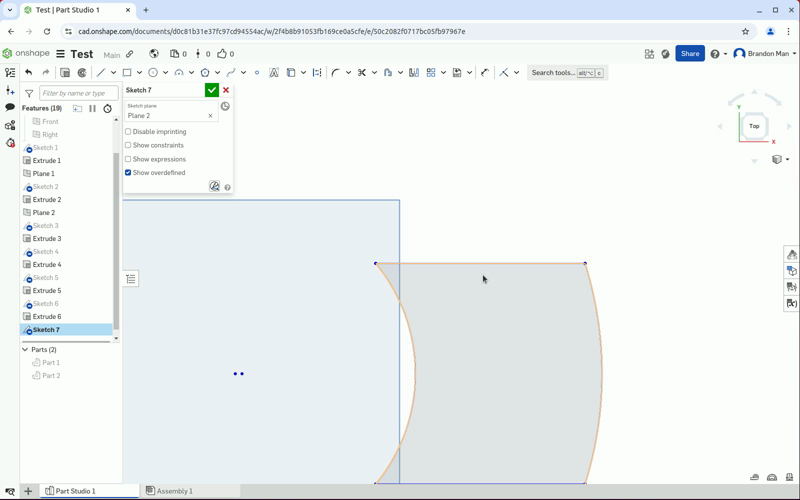
scroll(-6)
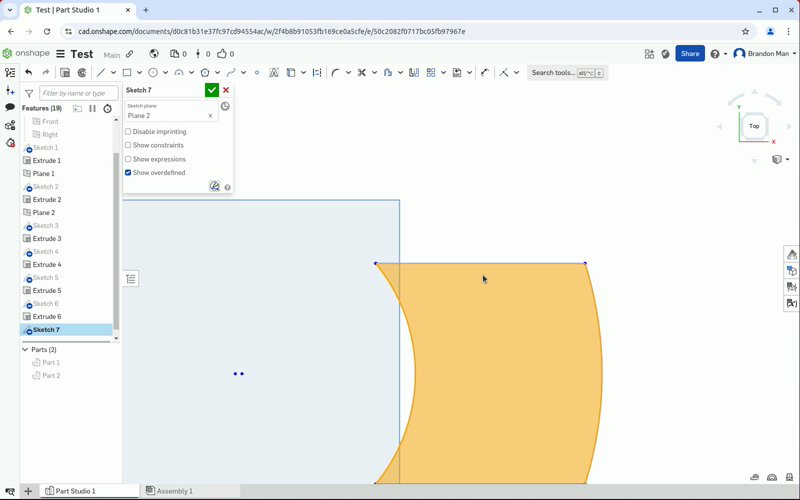
scroll(-6)
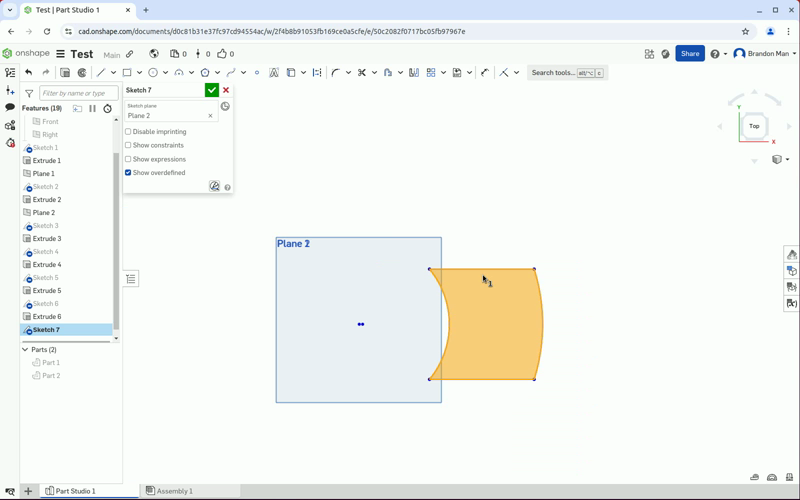
scroll(-6)
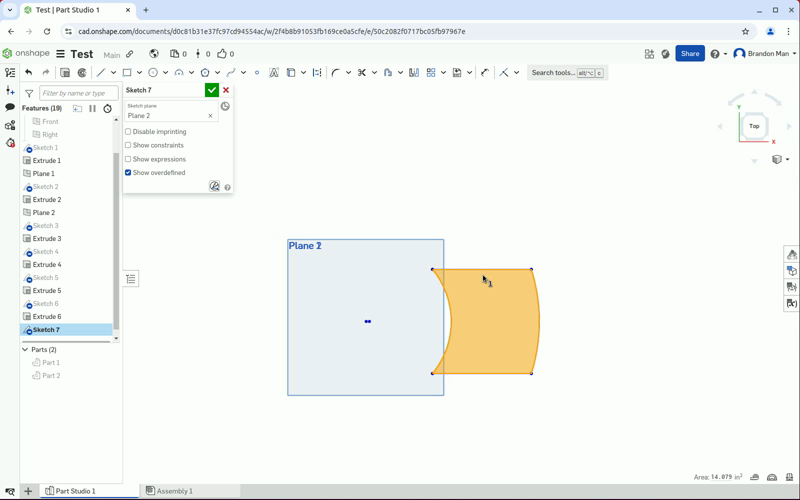
scroll(-6)
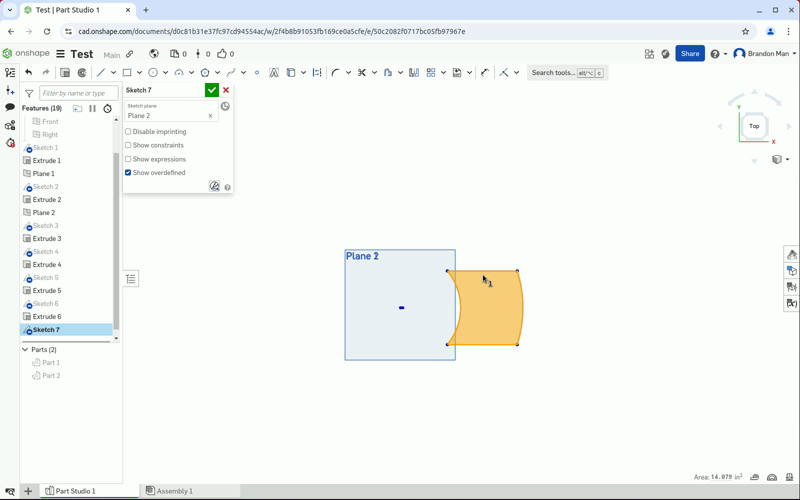
scroll(-6)
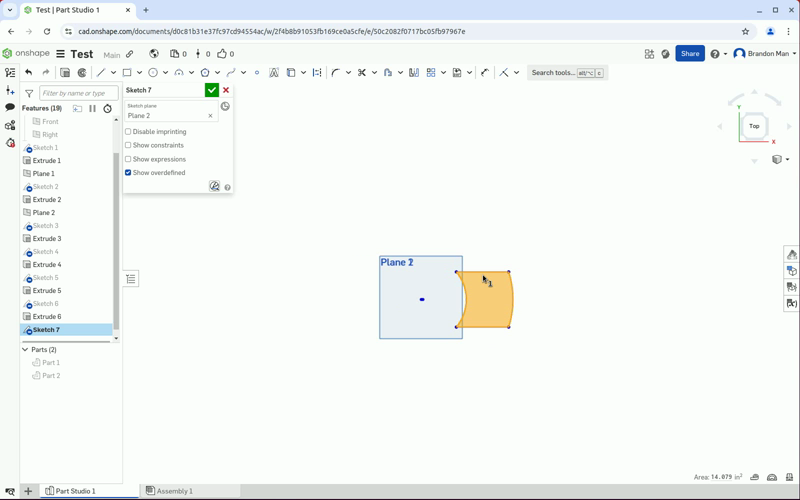
scroll(-6)
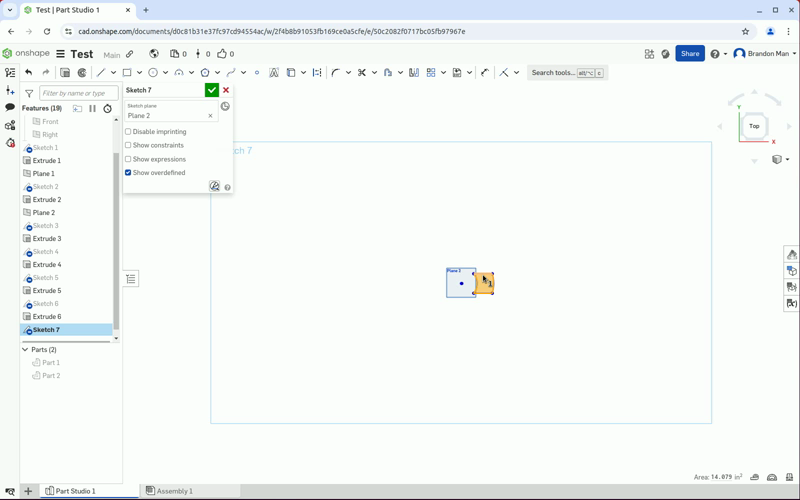
mouse_move(73, 352)
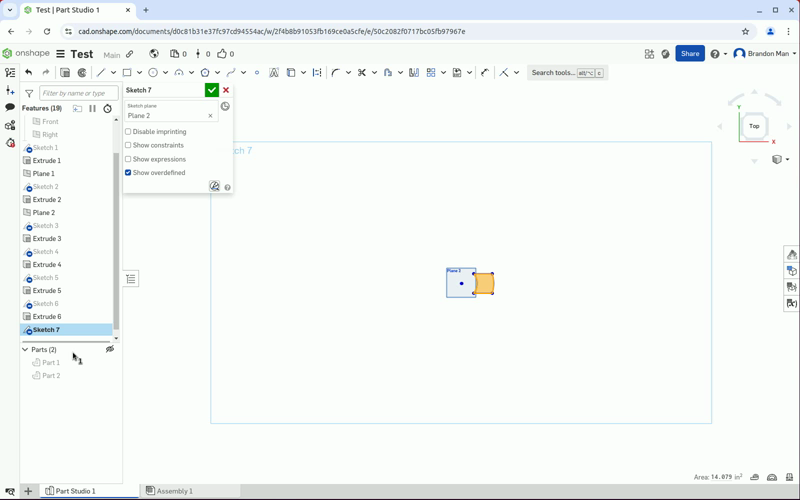
key(shift+y)
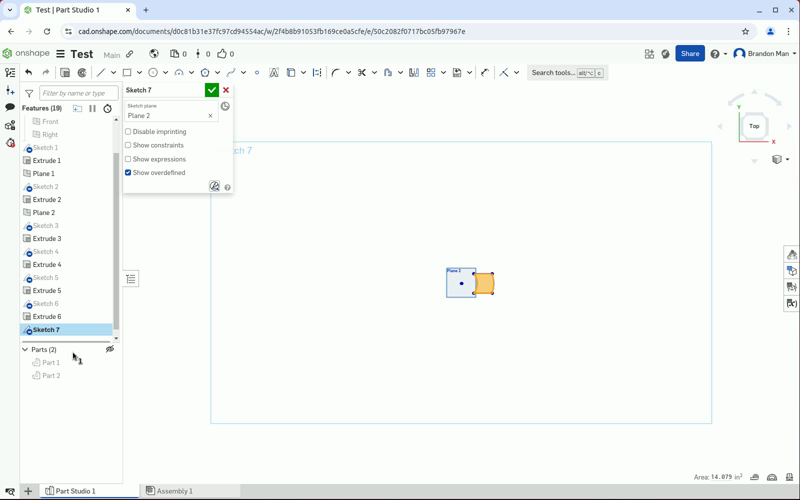
key(shift+e)
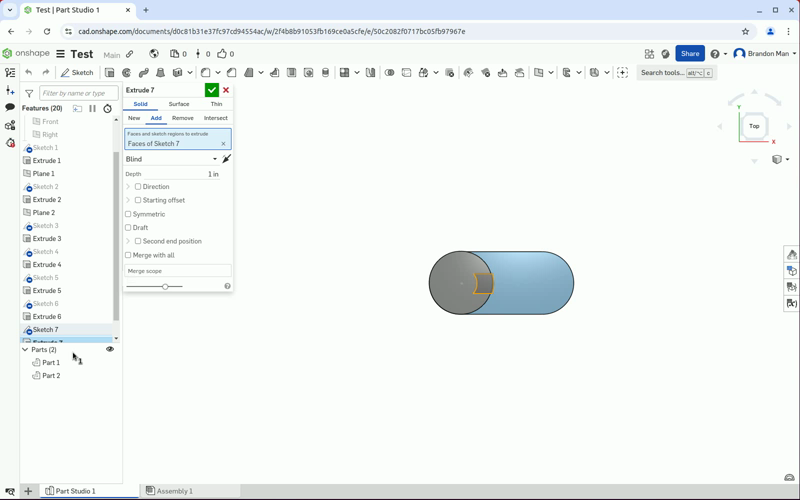
mouse_move(143, 106)
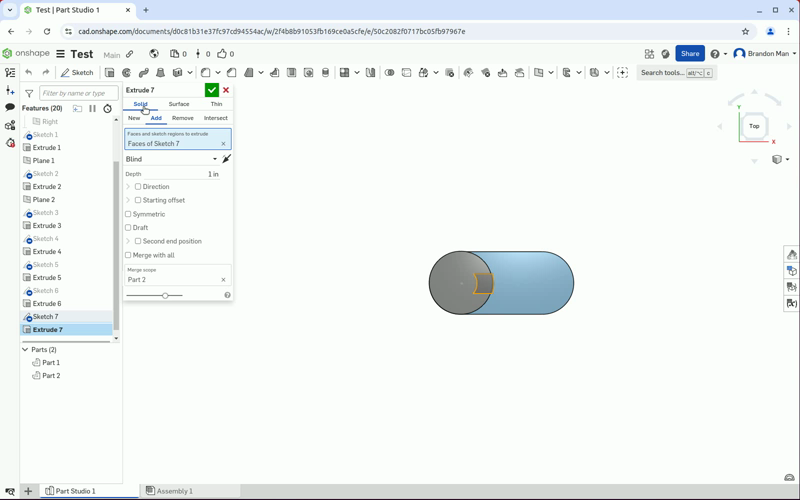
click(143, 106)
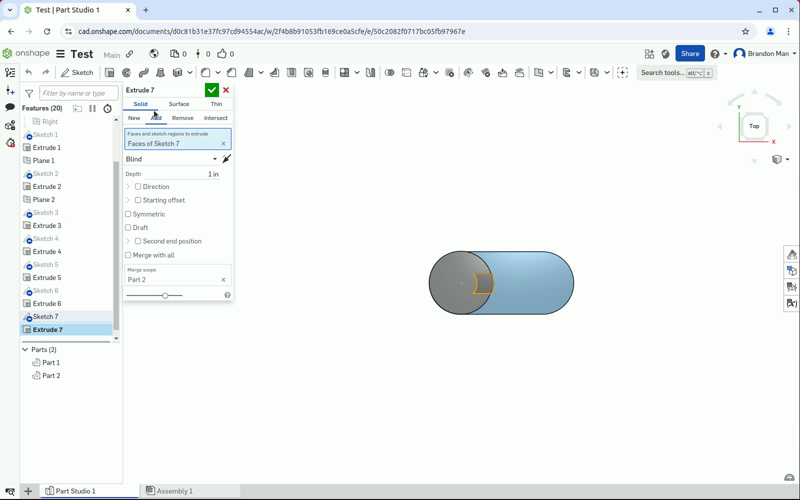
mouse_move(186, 120)
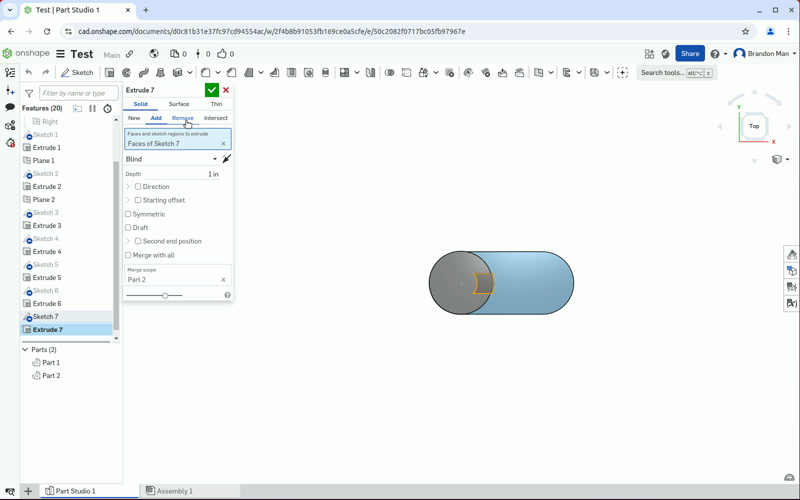
click(186, 120)
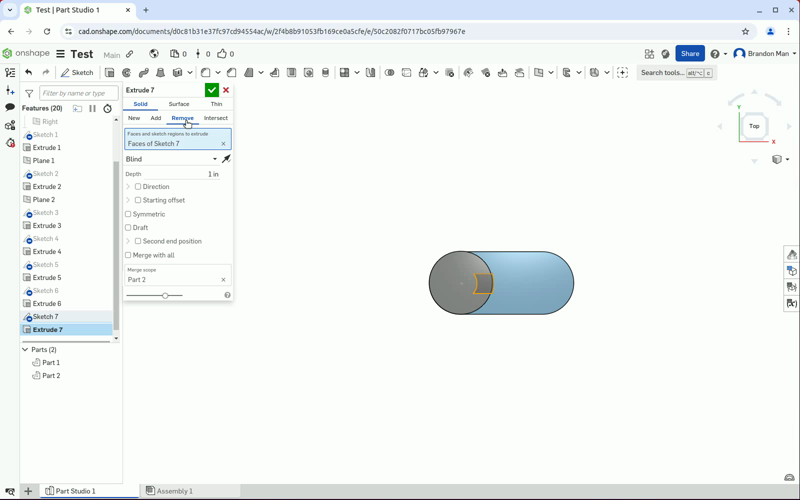
key(tab, 4)
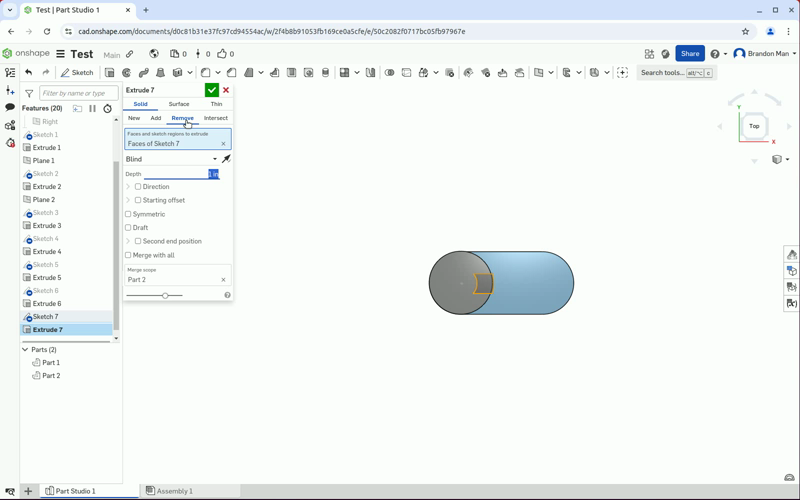
text(1.926)
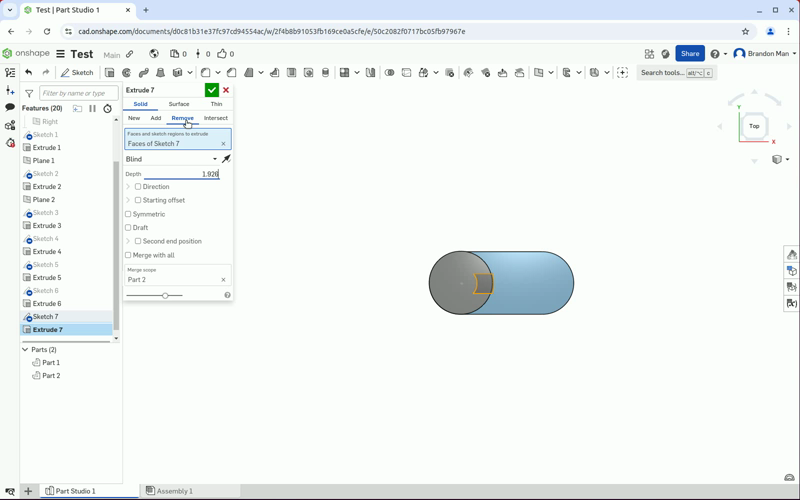
key(tab, 6)
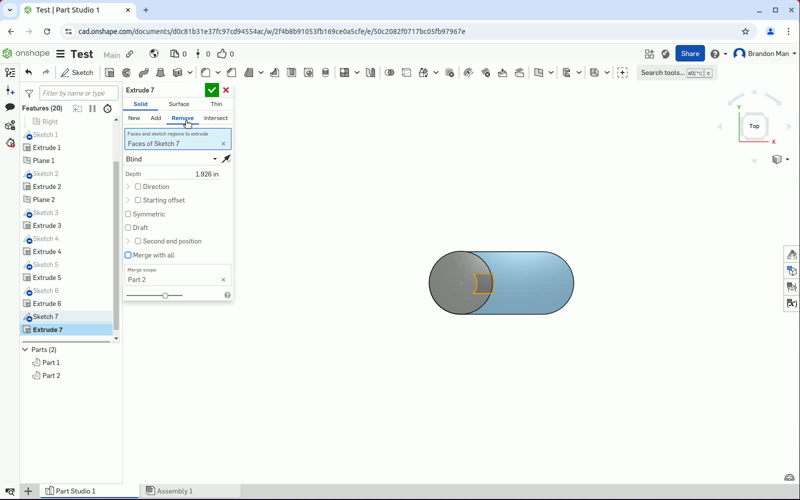
key(space)
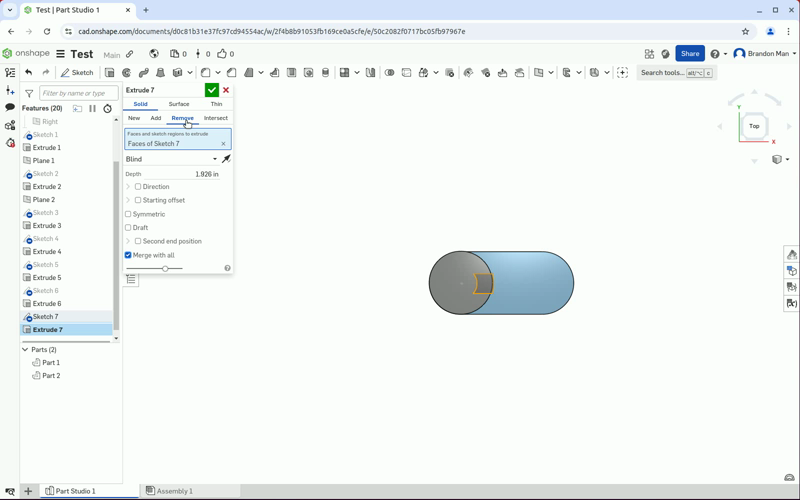
key(enter)
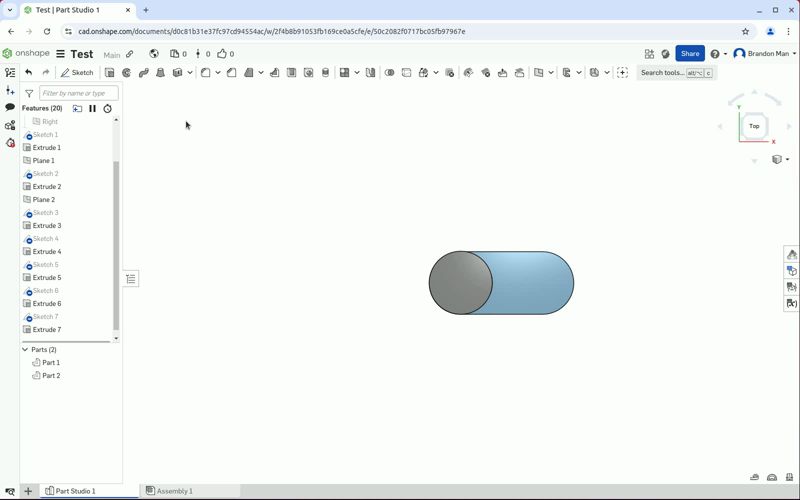
key(shift+h)
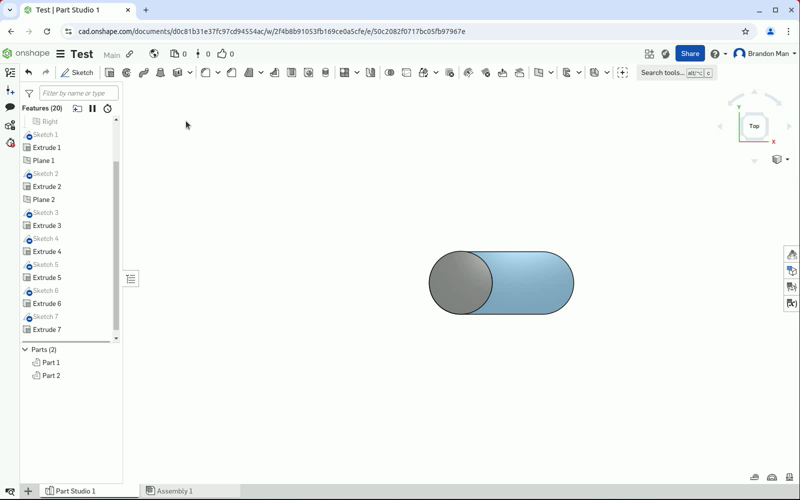
key(shift+h)
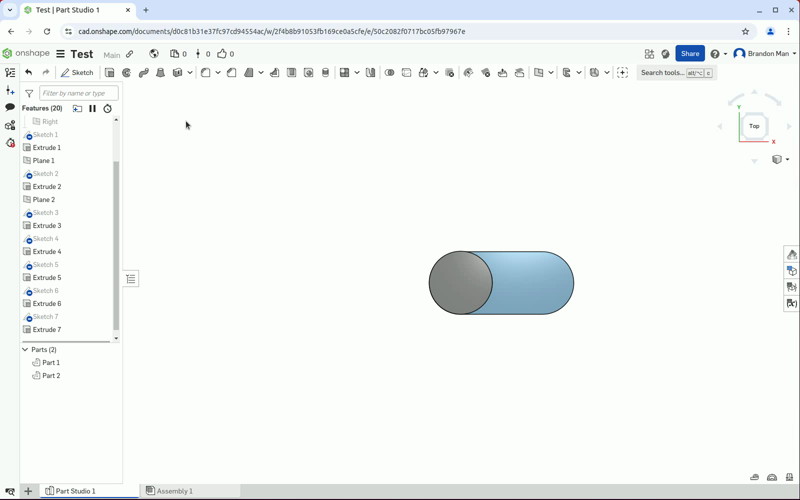
mouse_move(69, 137)
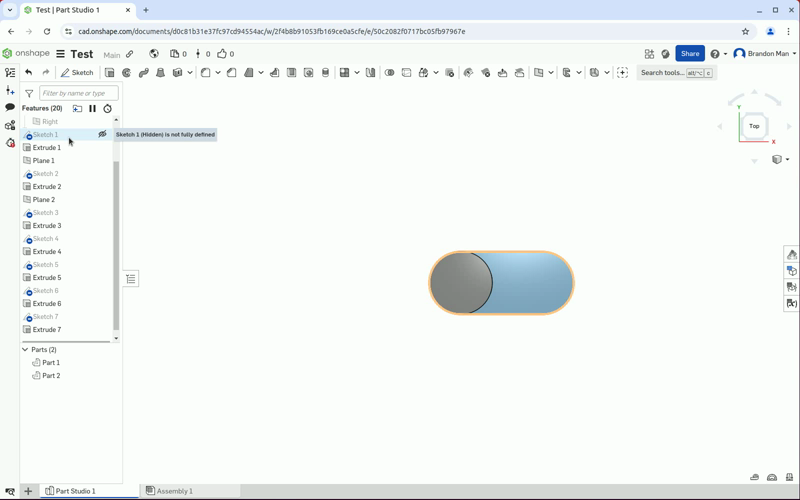
click(69, 137)
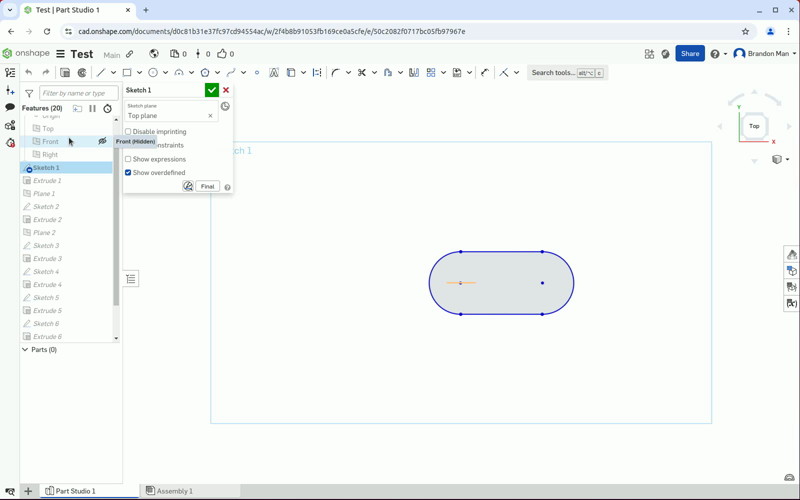
mouse_move(229, 92)
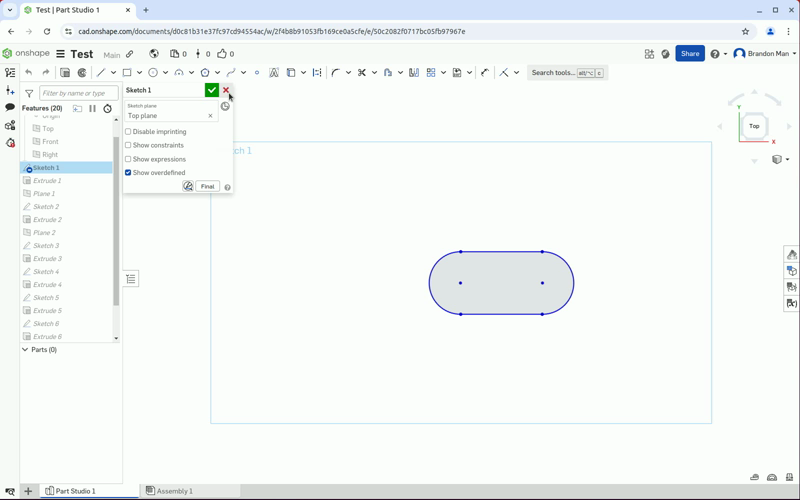
click(229, 92)
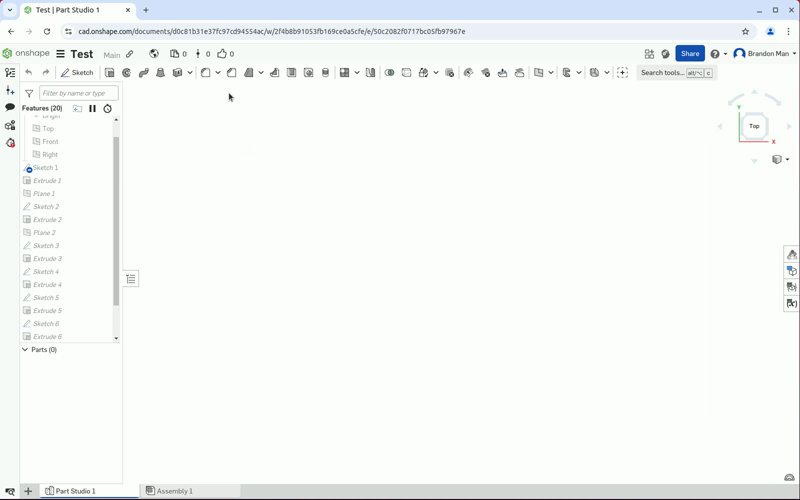
key(shift+s)
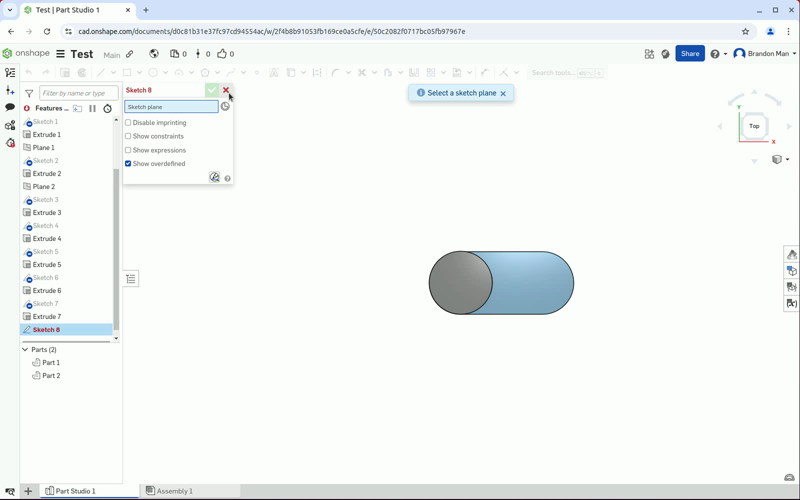
mouse_move(69, 150)
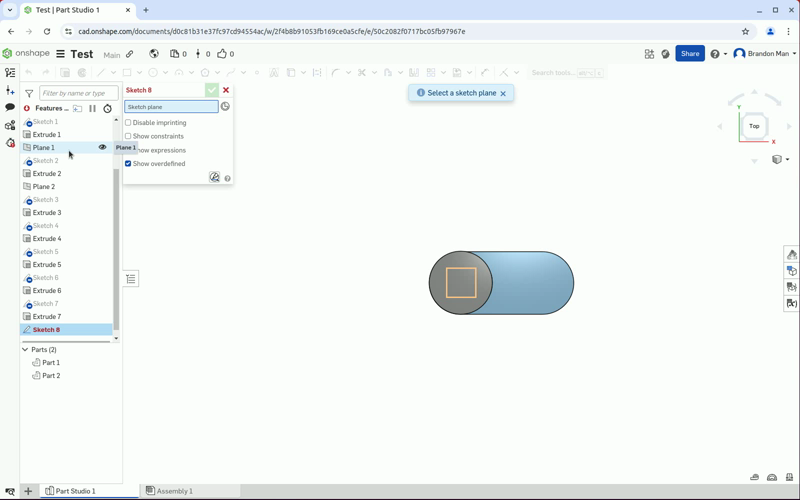
click(69, 150)
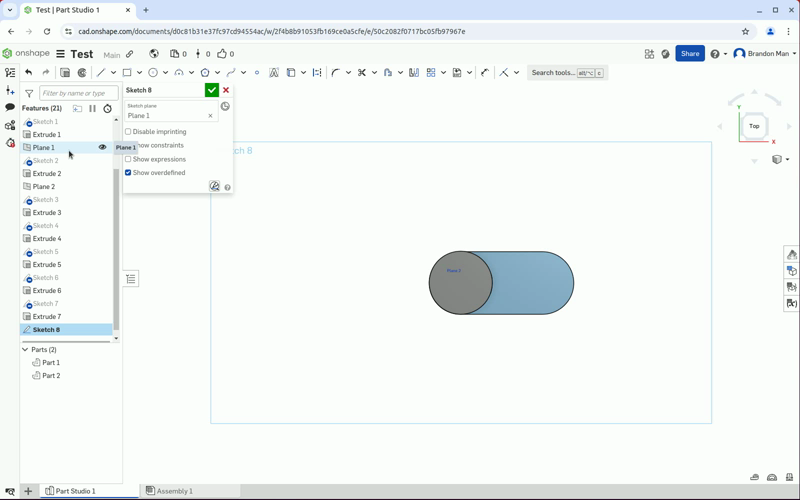
mouse_move(73, 352)
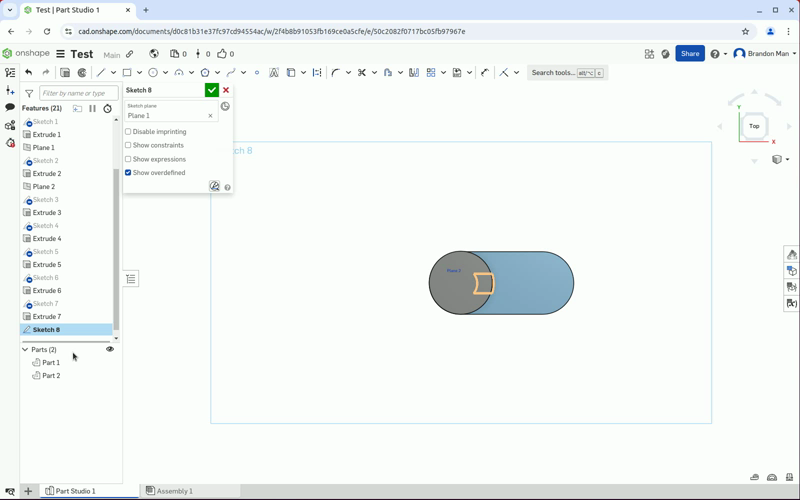
key(y)
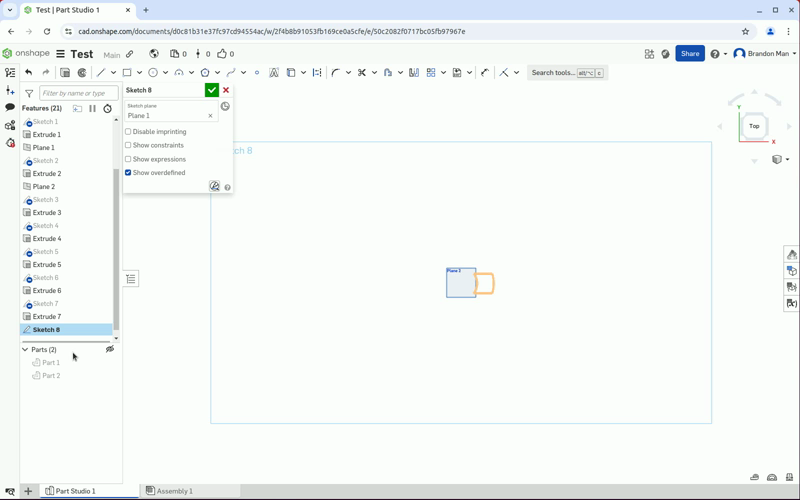
key(l)
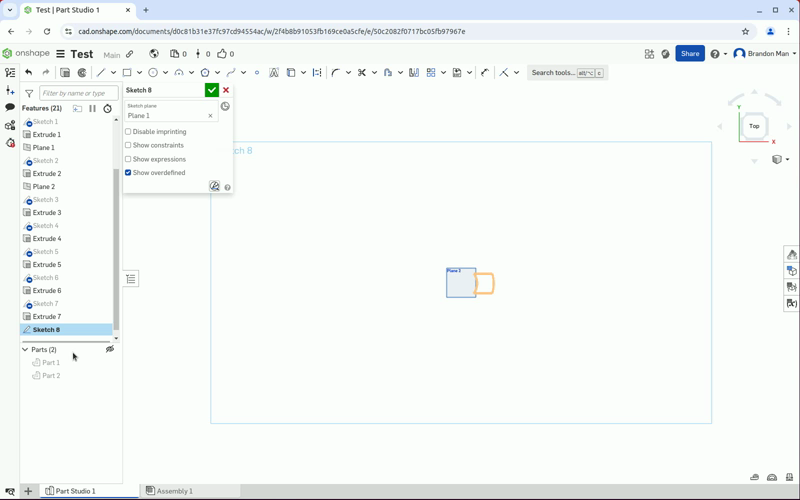
key_down(shift)
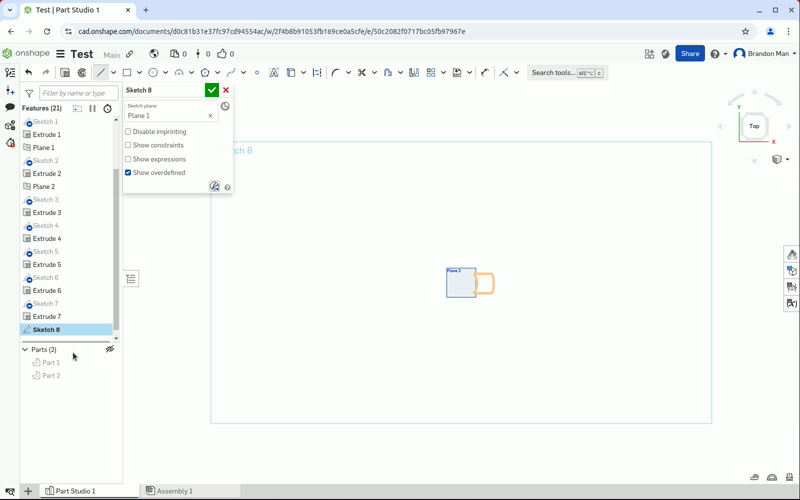
mouse_move(519, 294)
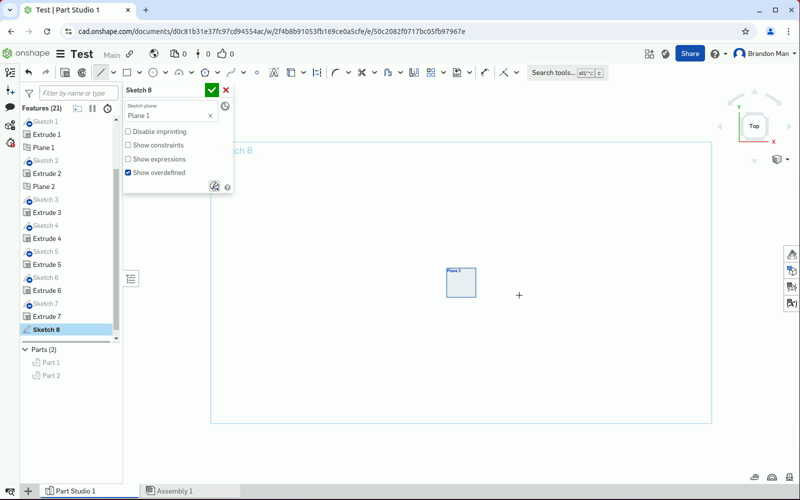
click(519, 294)
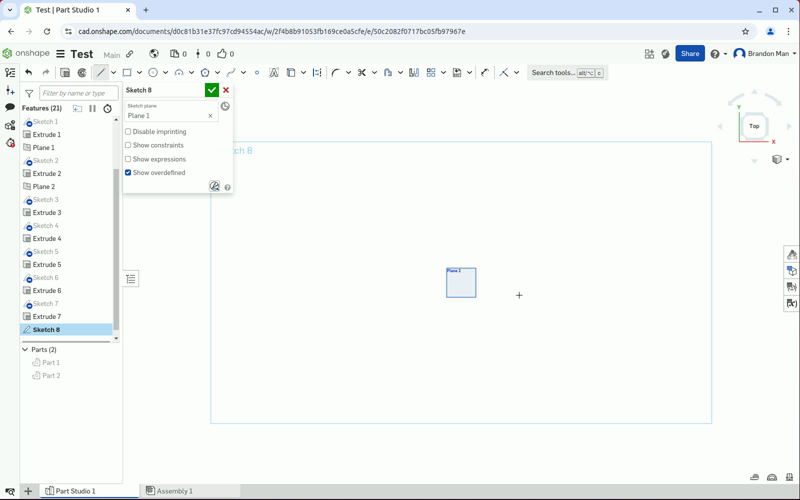
key_up(shift)
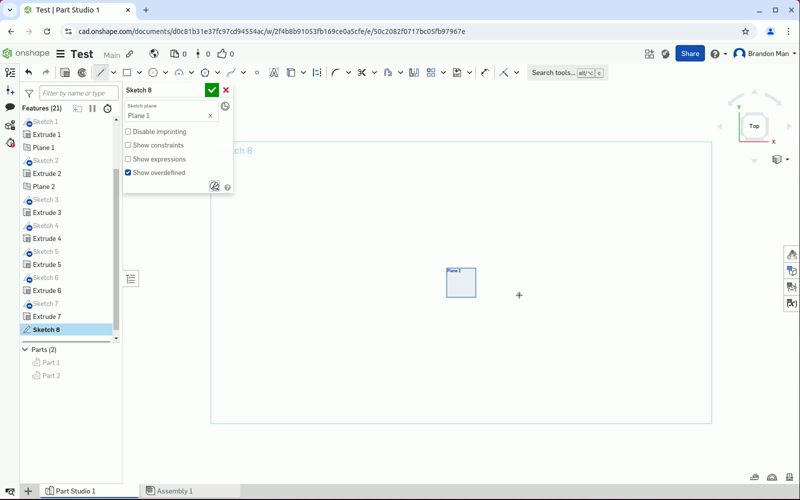
key_down(shift)
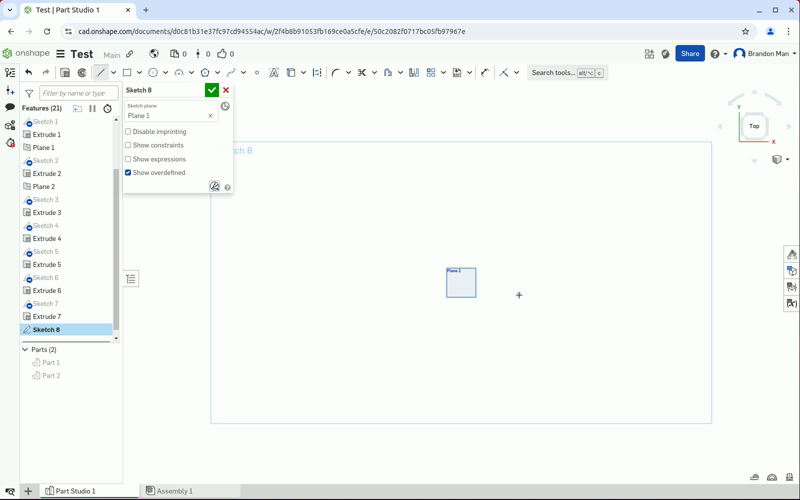
mouse_move(549, 294)
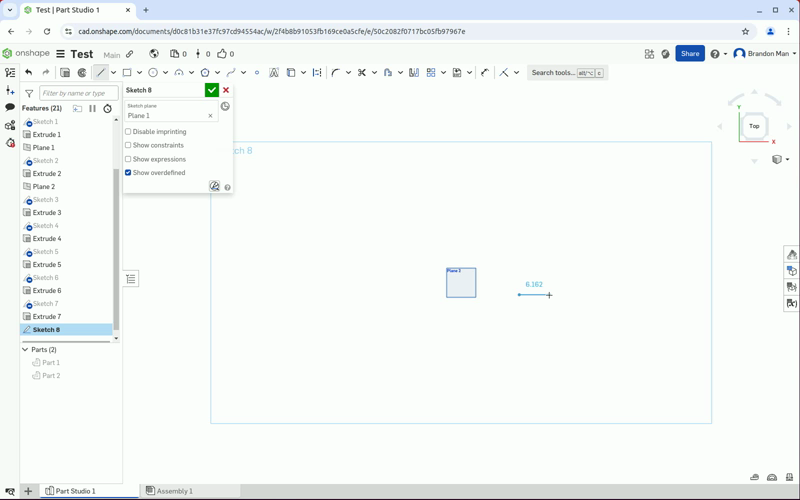
mouse_move(543, 294)
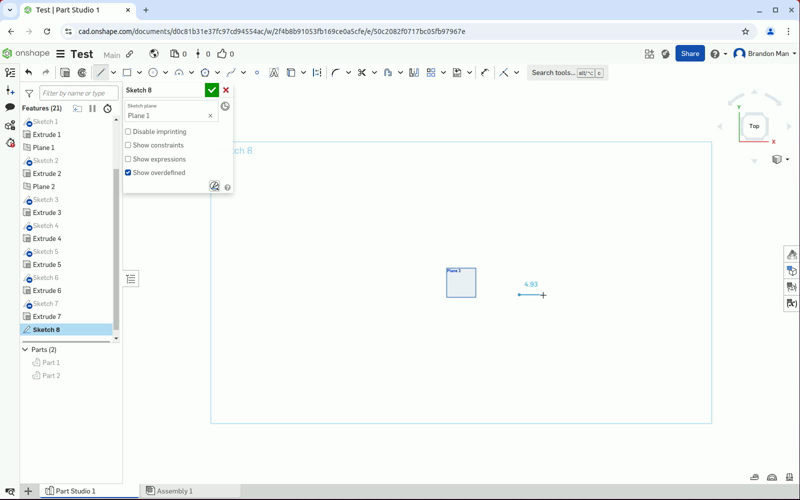
click(543, 294)
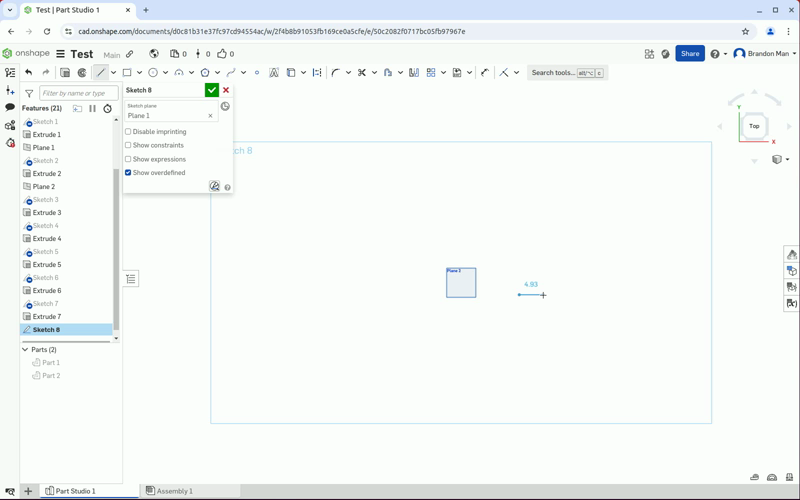
key_up(shift)
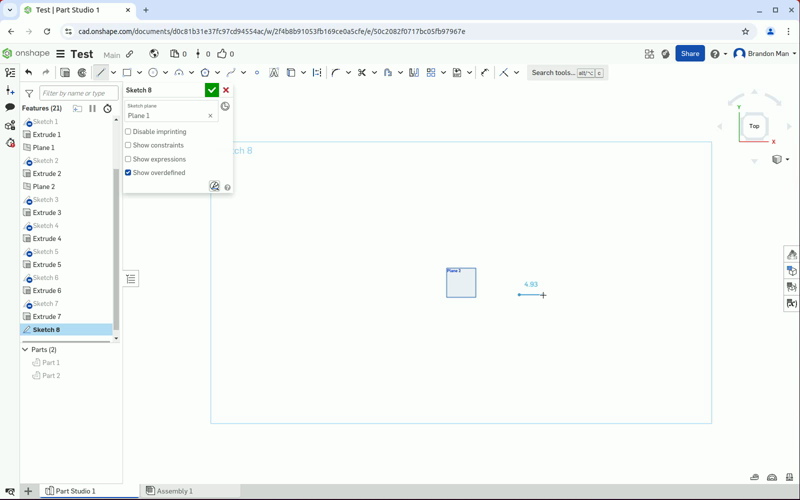
key(esc)
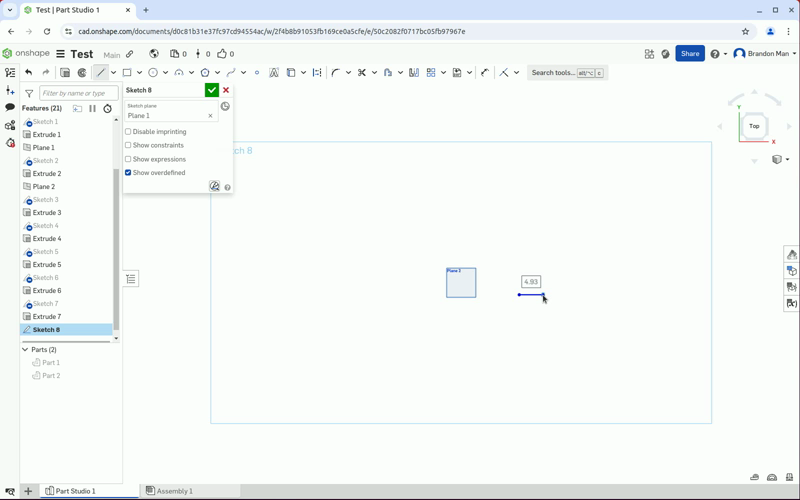
key(a)
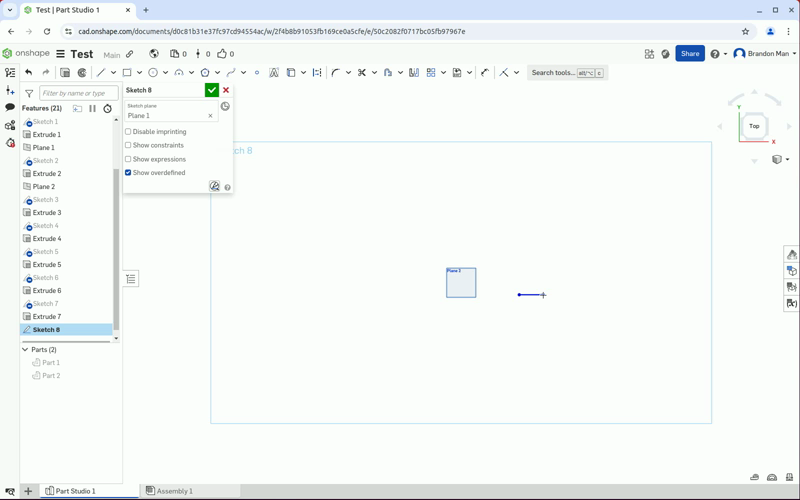
mouse_move(543, 294)
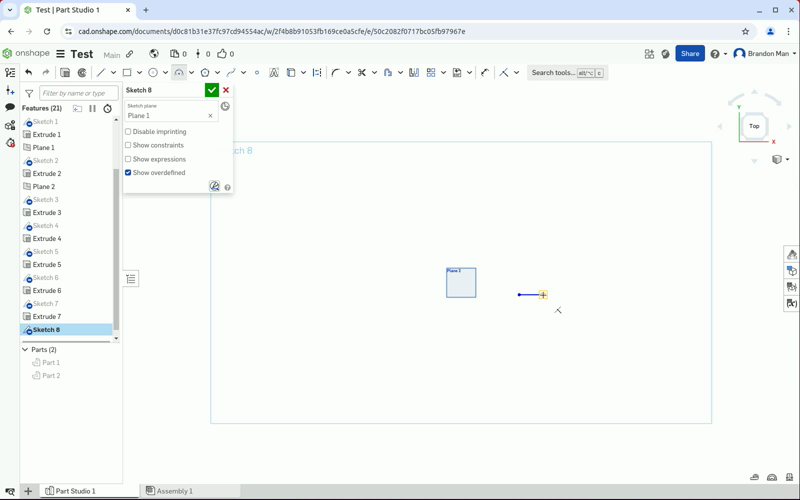
click(543, 294)
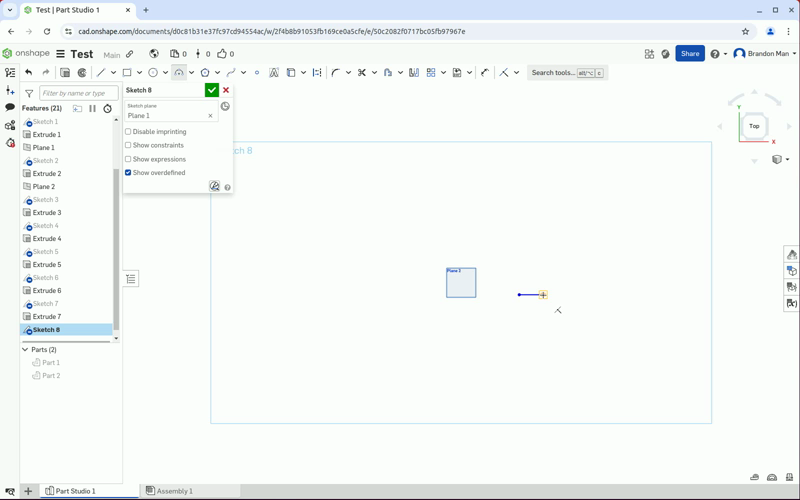
key_down(shift)
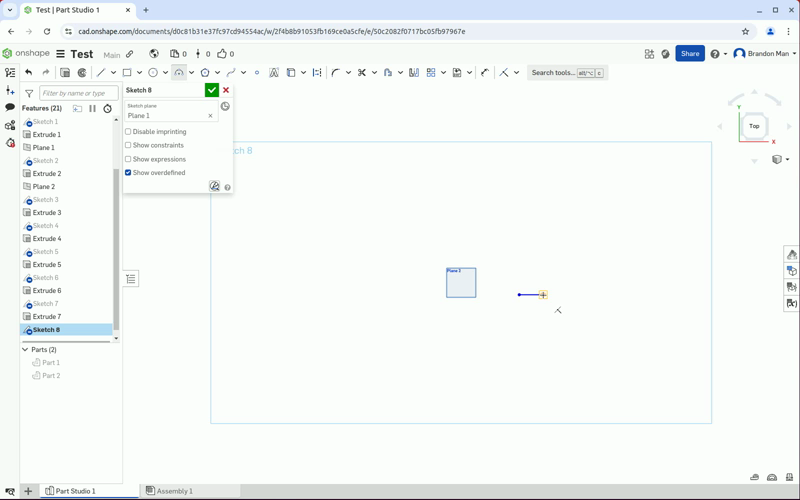
mouse_move(543, 270)
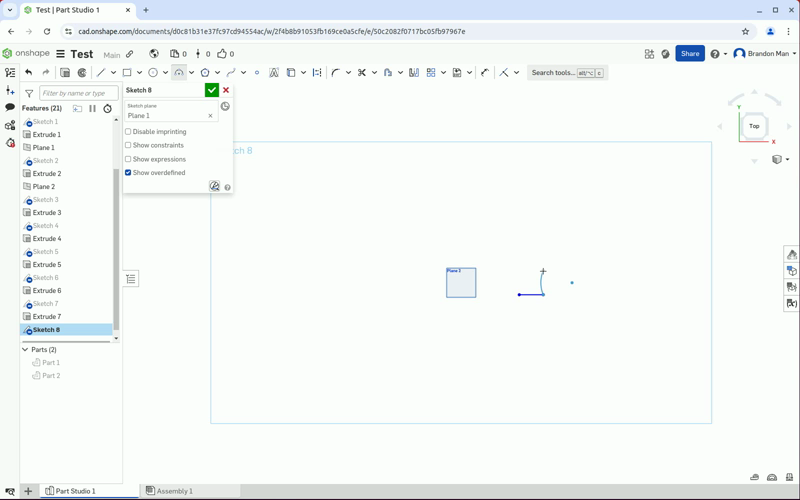
click(543, 270)
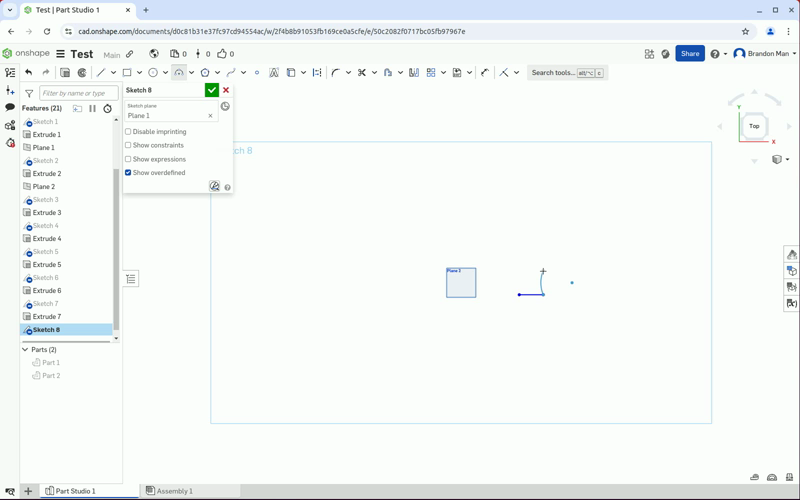
mouse_move(555, 282)
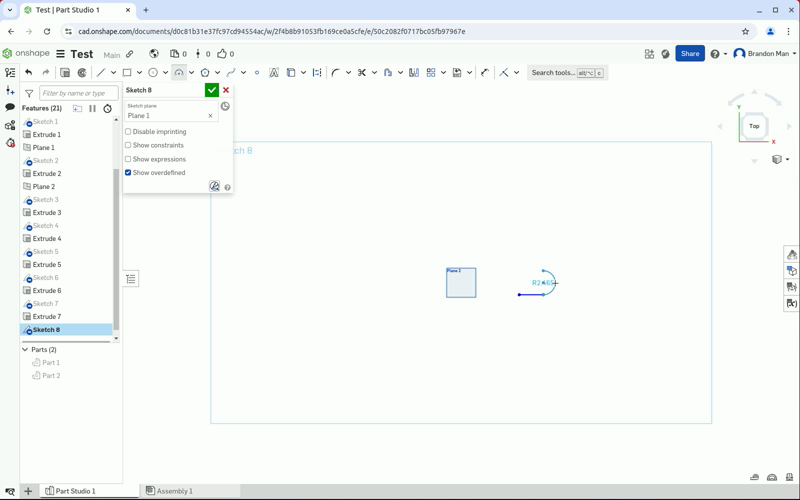
click(555, 282)
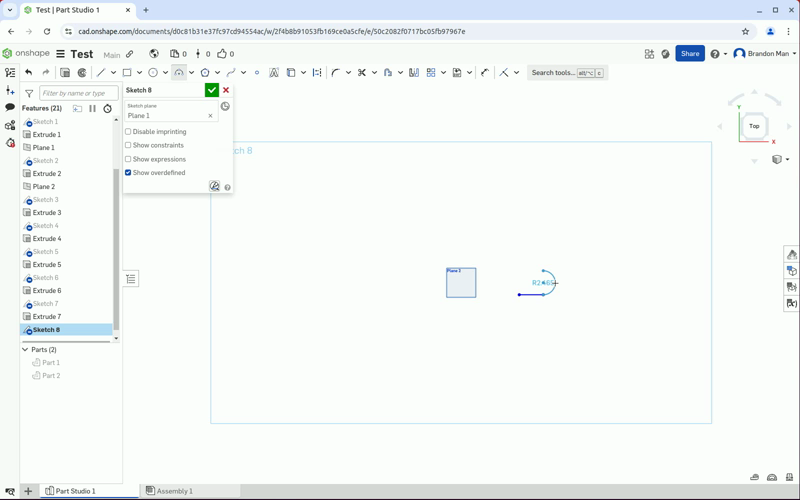
key_up(shift)
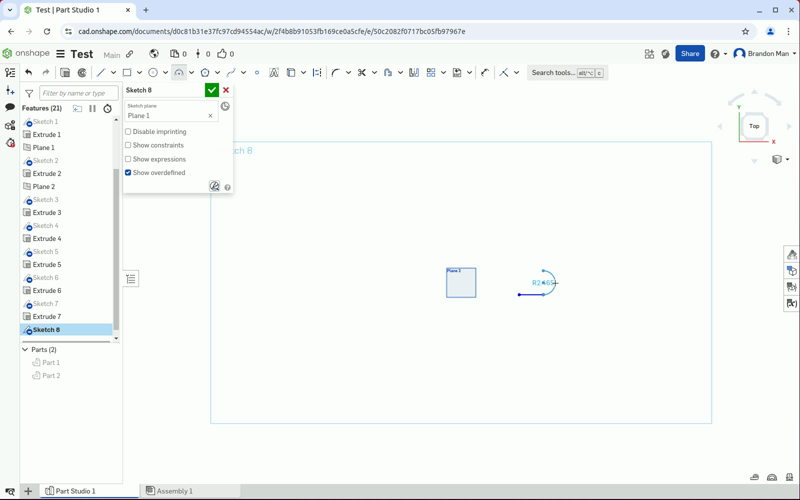
key(esc)
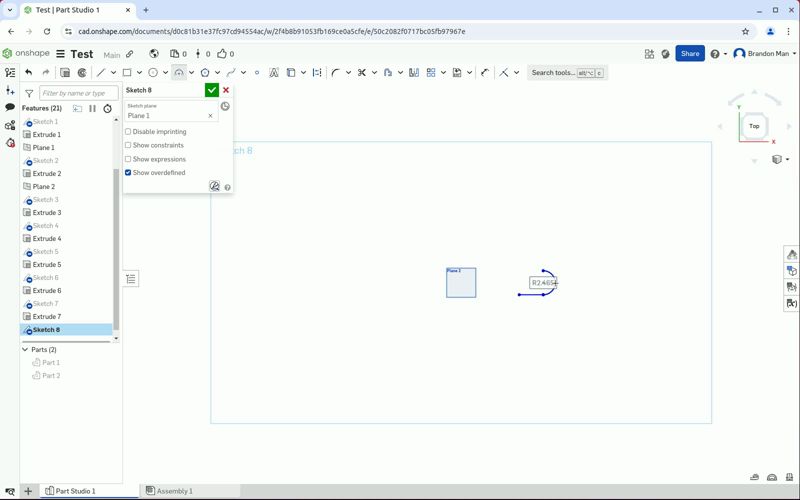
key(l)
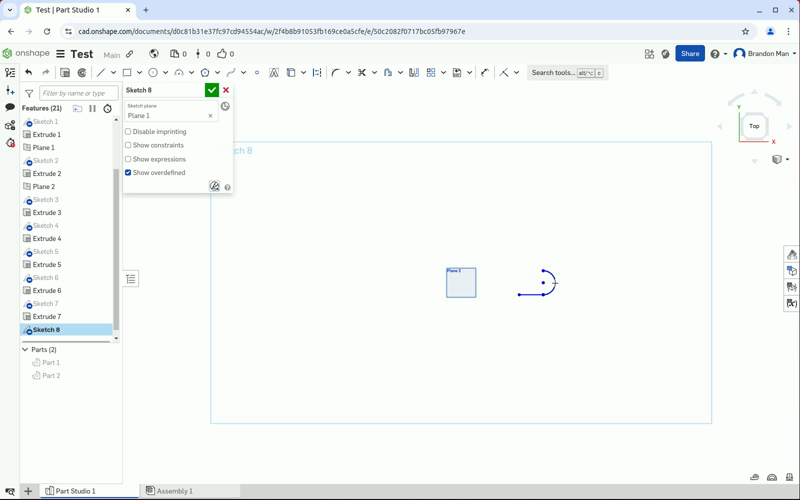
mouse_move(543, 270)
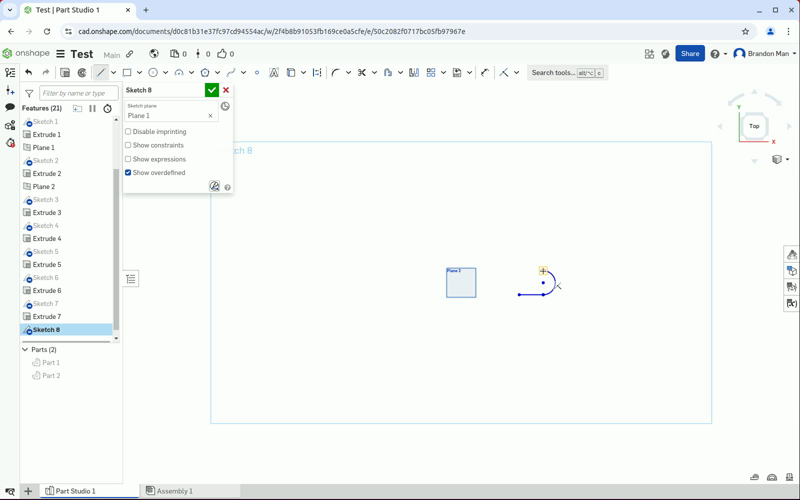
click(543, 270)
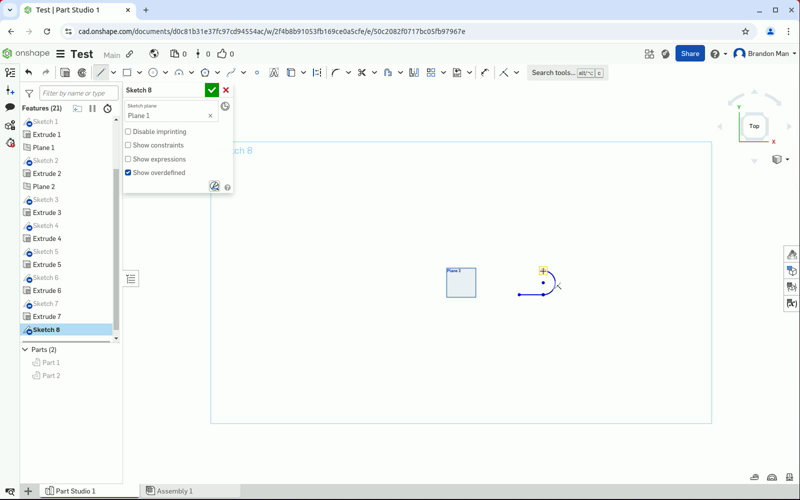
key_down(shift)
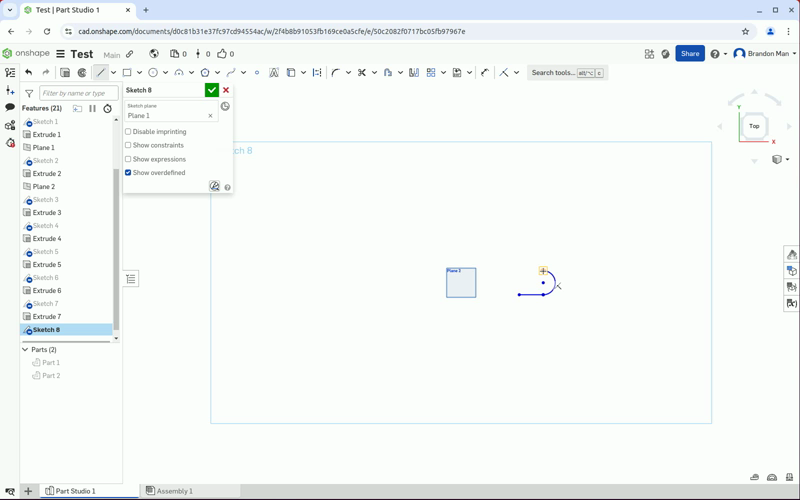
mouse_move(573, 270)
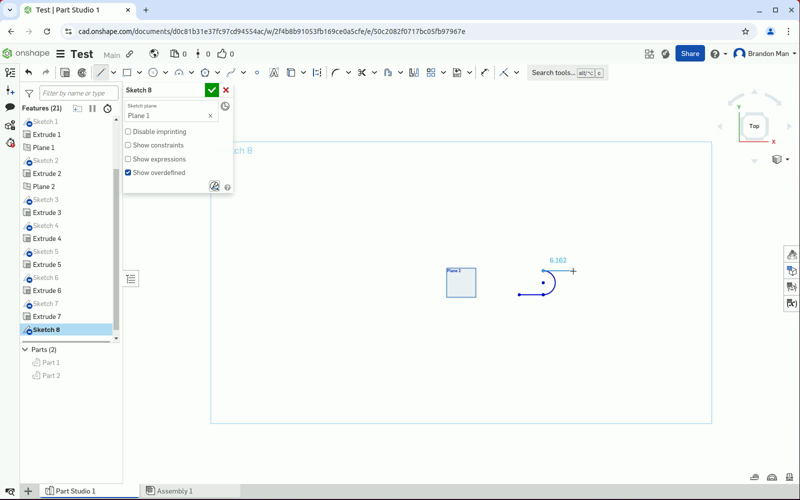
mouse_move(519, 270)
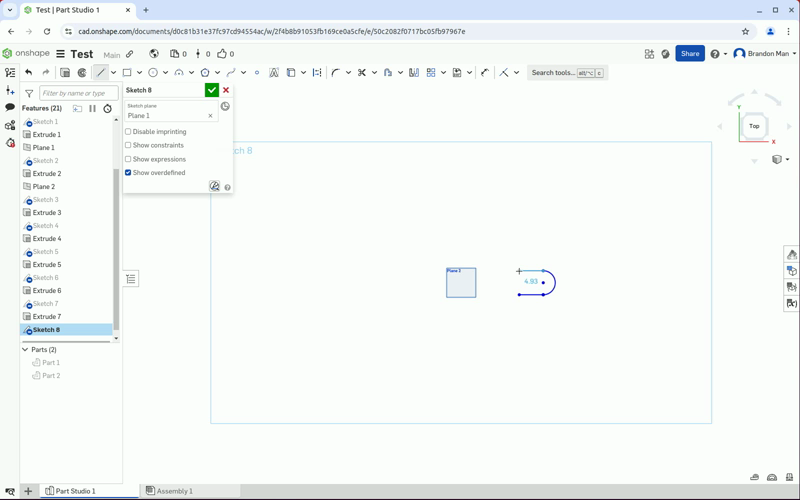
click(519, 270)
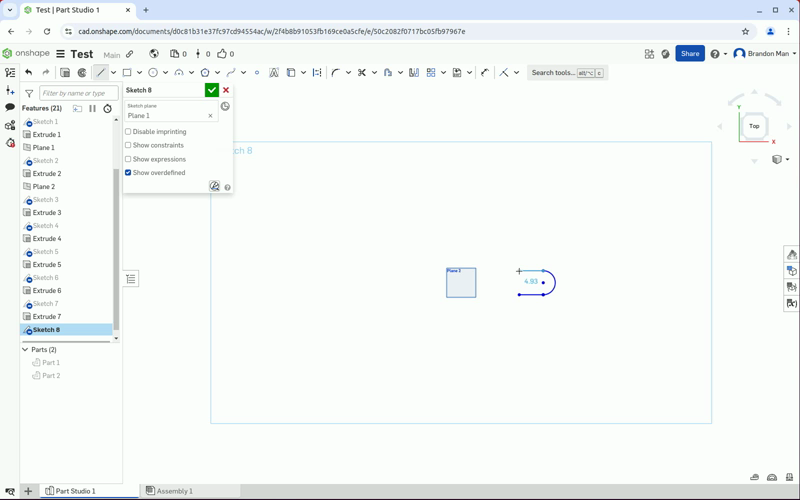
key_up(shift)
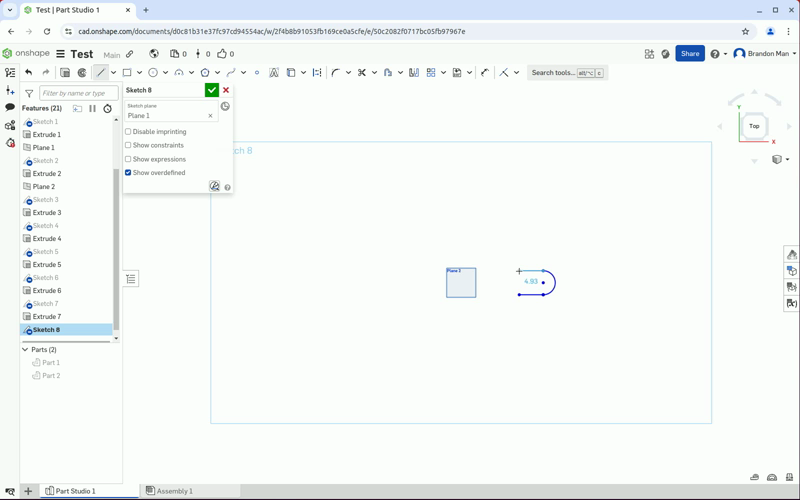
key(esc)
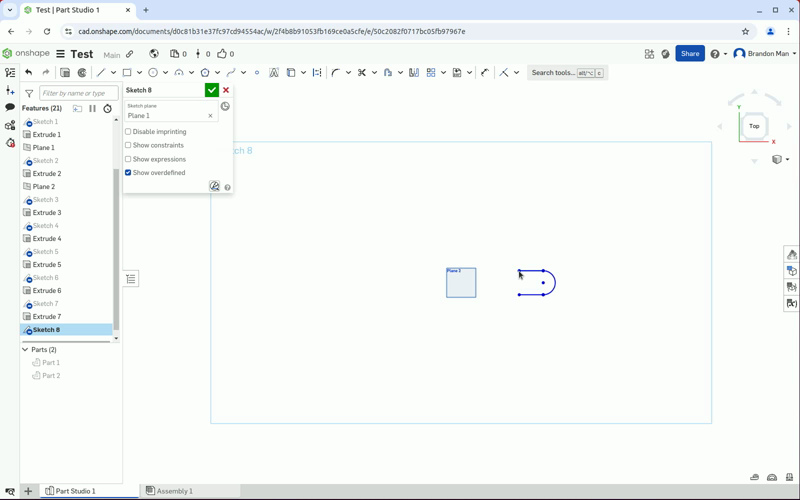
key(a)
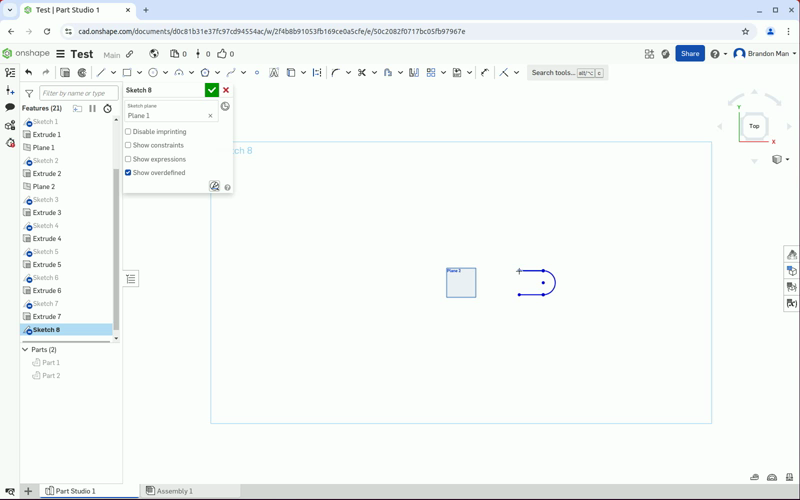
mouse_move(519, 270)
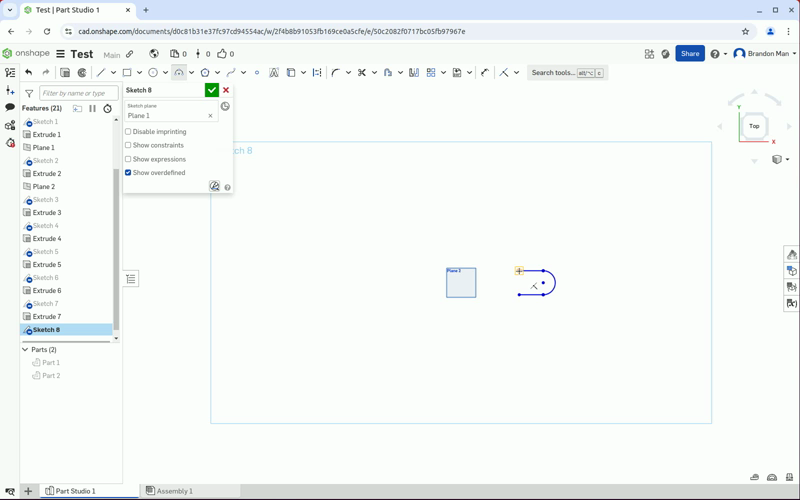
click(519, 270)
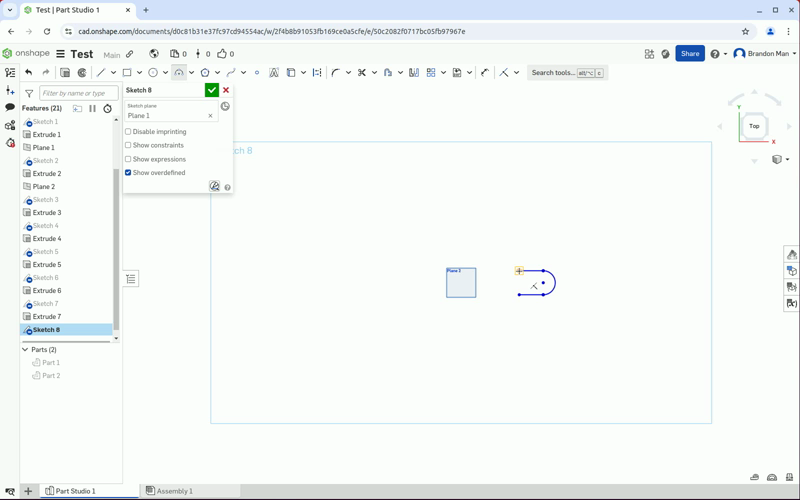
mouse_move(519, 294)
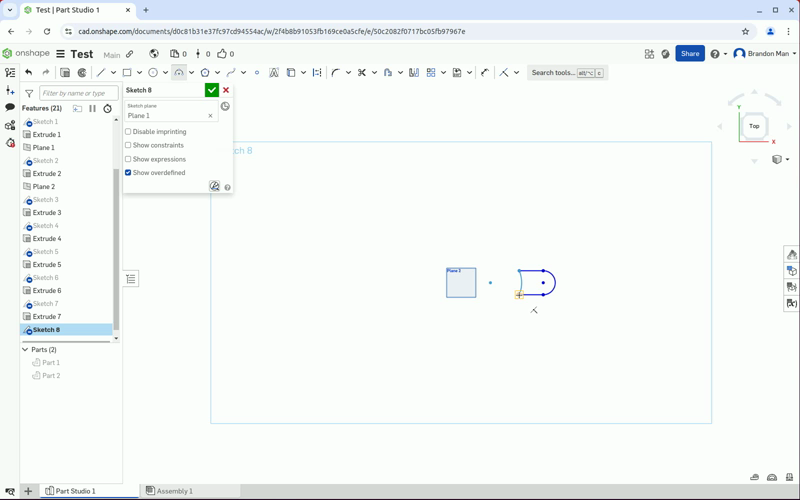
click(519, 294)
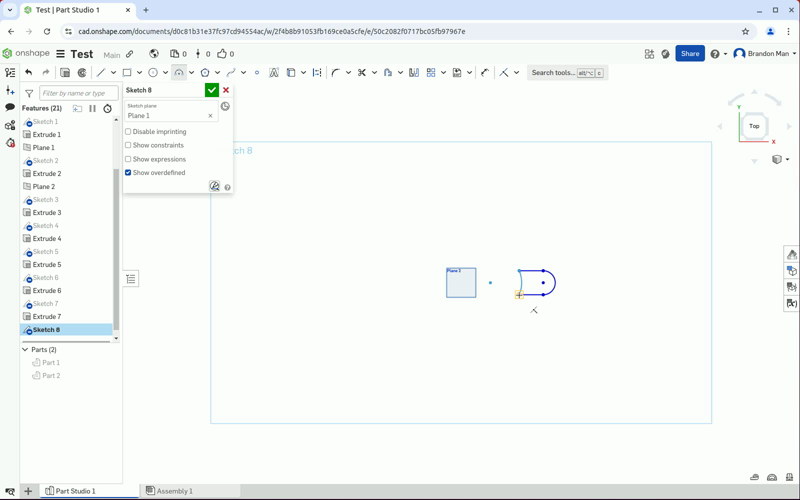
key_down(shift)
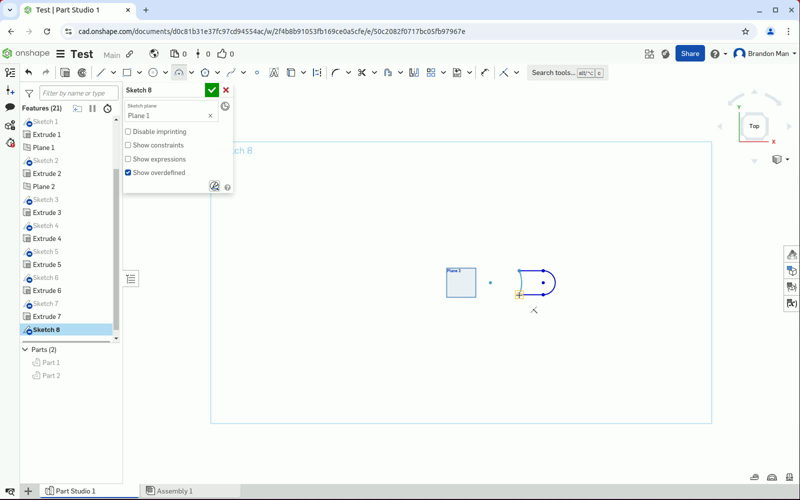
mouse_move(507, 282)
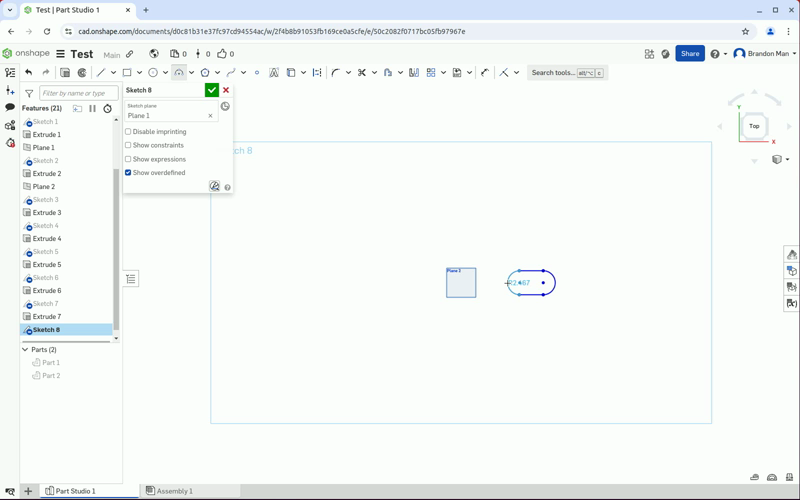
click(507, 282)
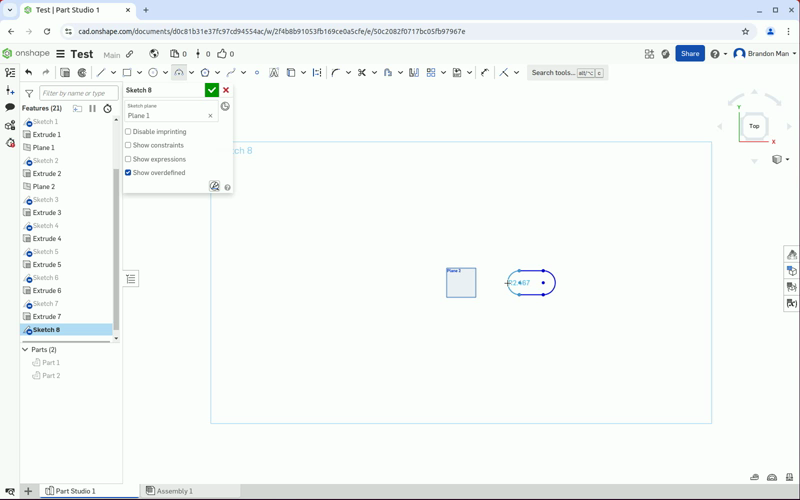
key_up(shift)
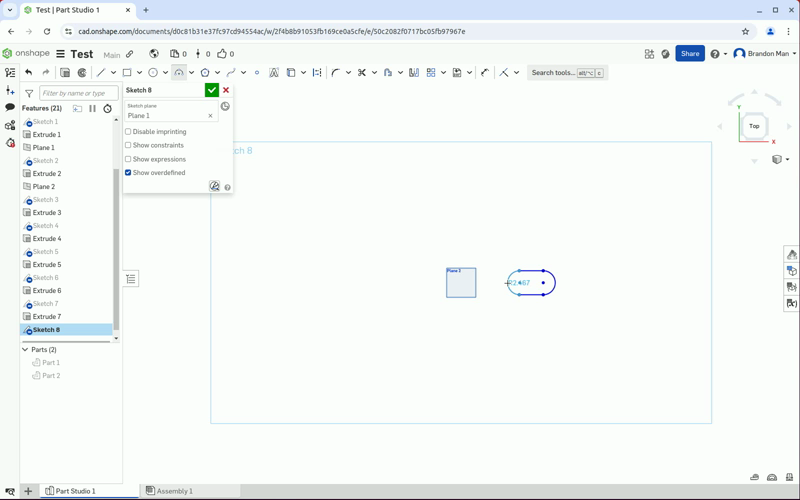
key(esc)
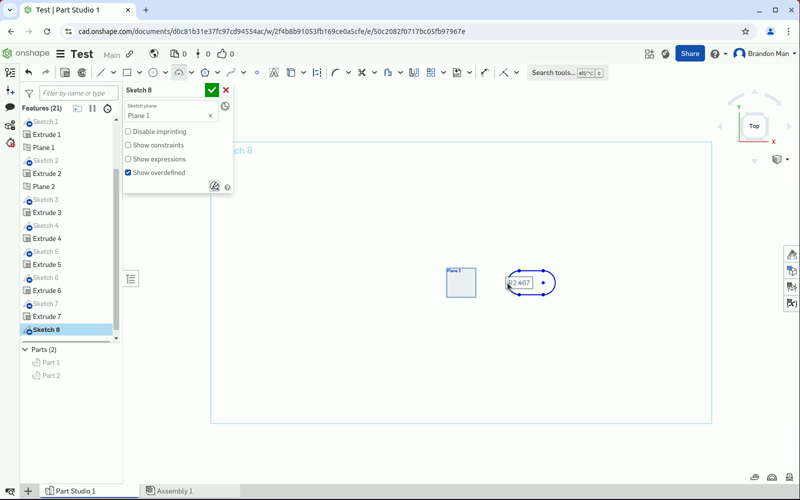
mouse_move(510, 285)
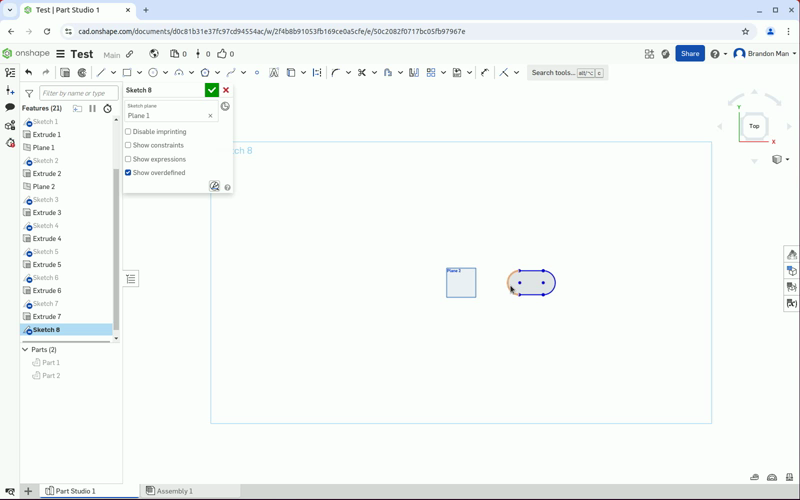
scroll(6)
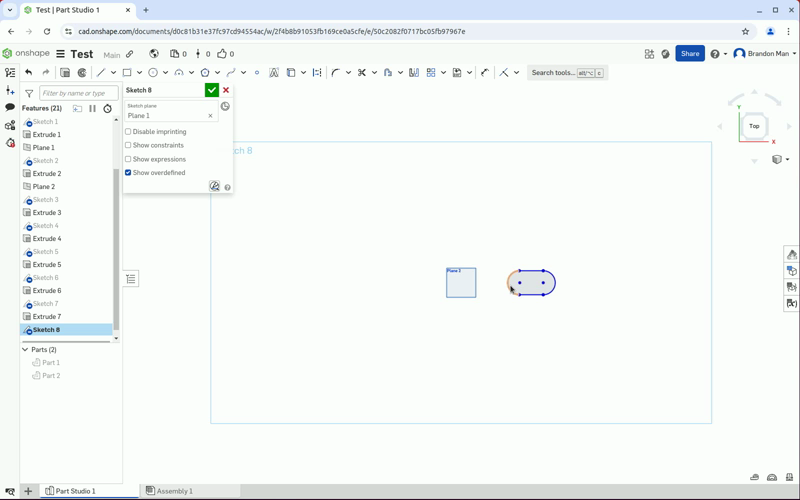
scroll(6)
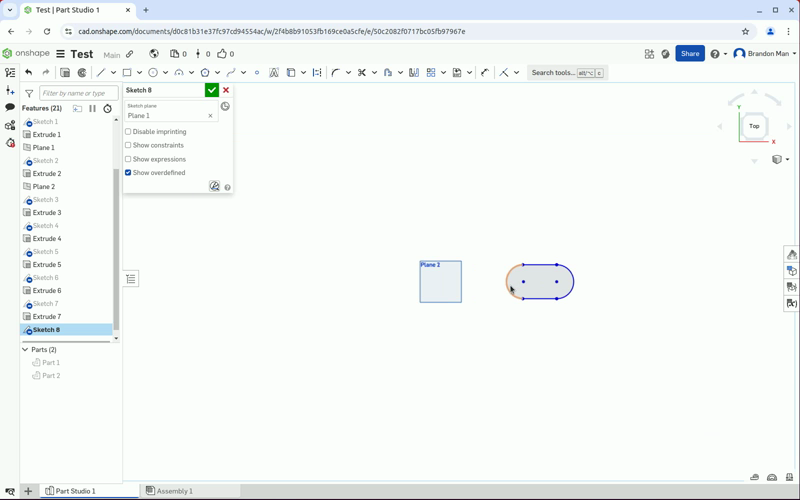
scroll(6)
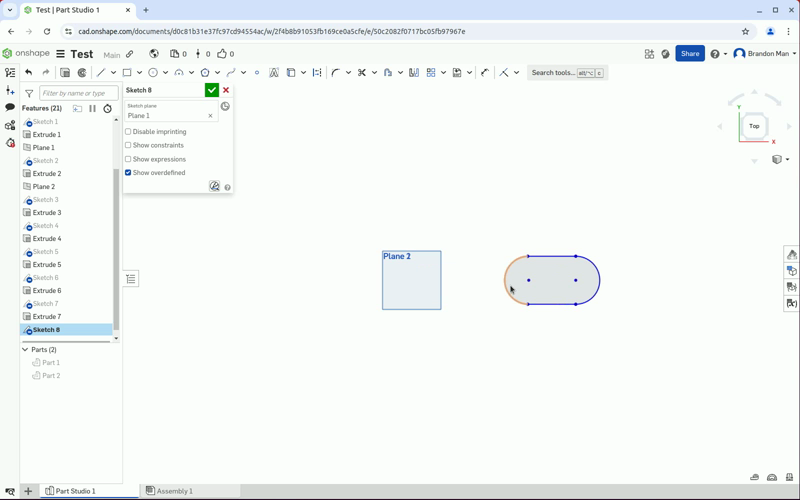
scroll(6)
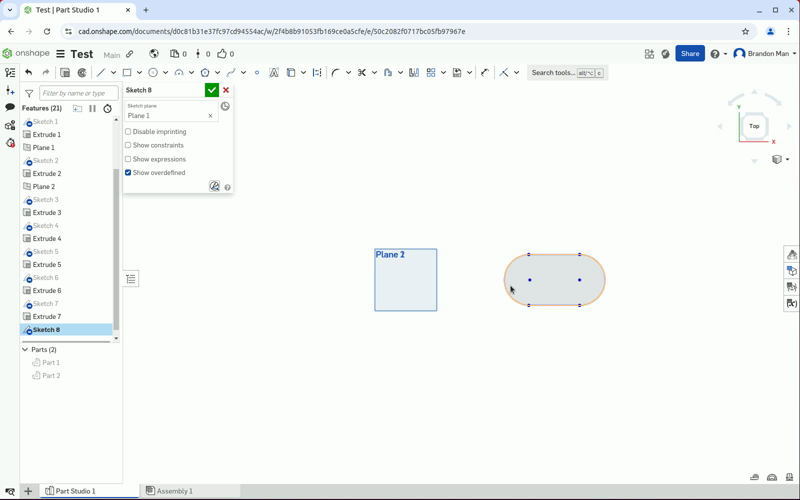
scroll(6)
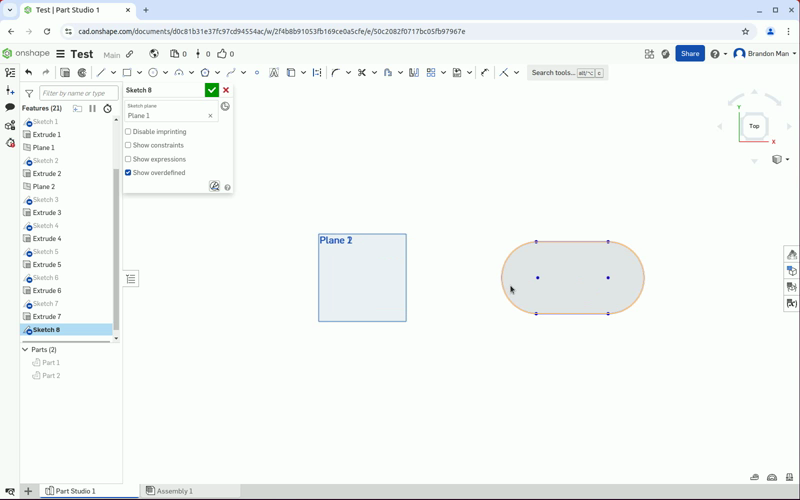
scroll(6)
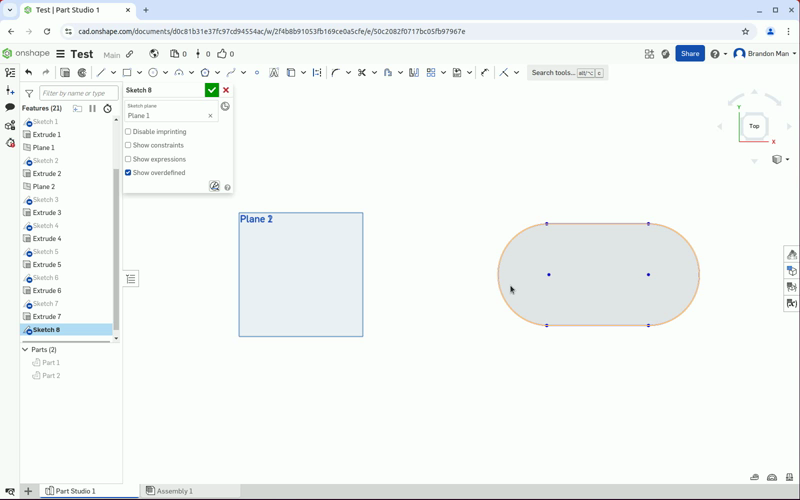
scroll(6)
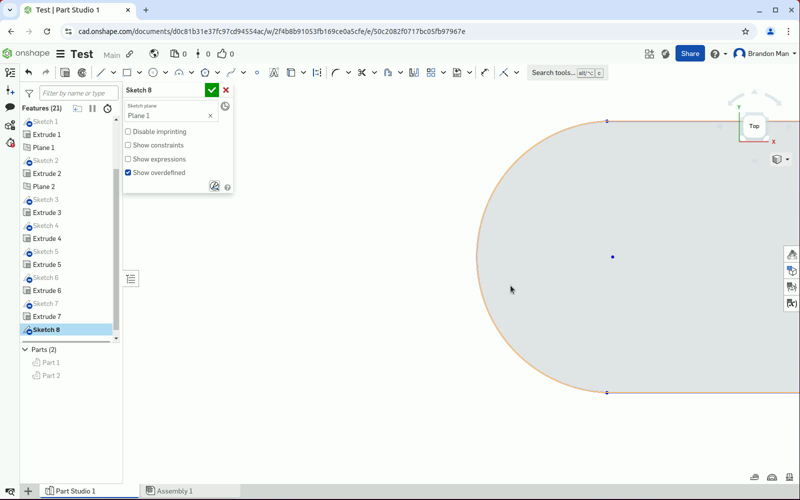
click(510, 285)
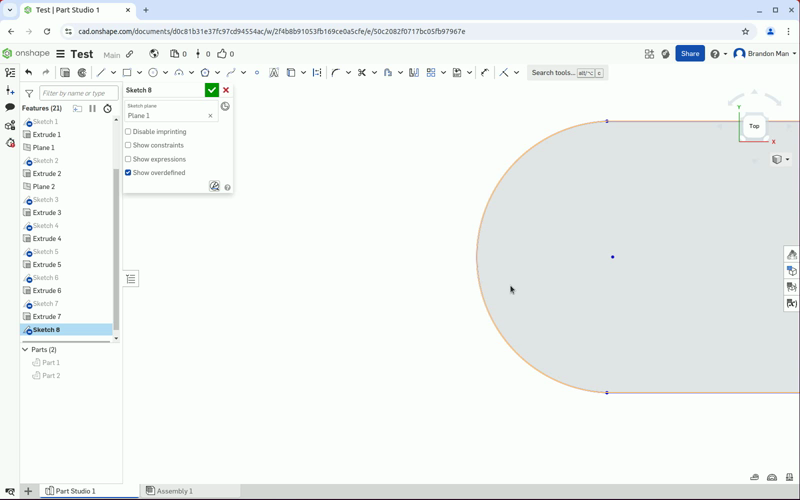
scroll(-6)
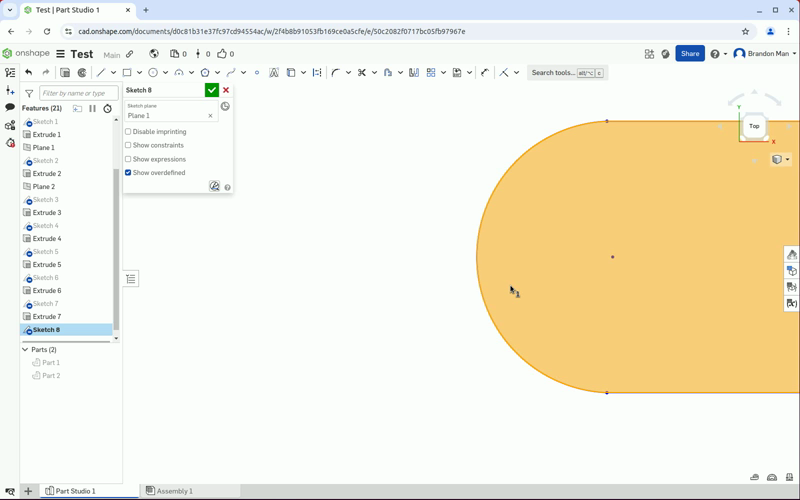
scroll(-6)
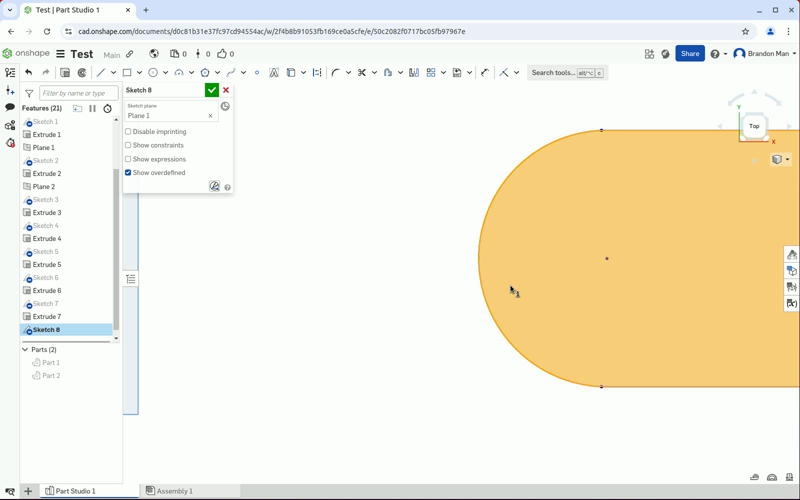
scroll(-6)
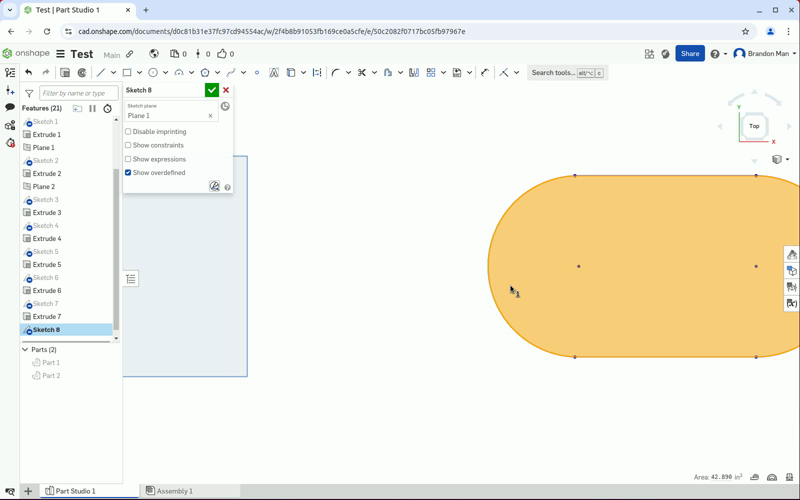
scroll(-6)
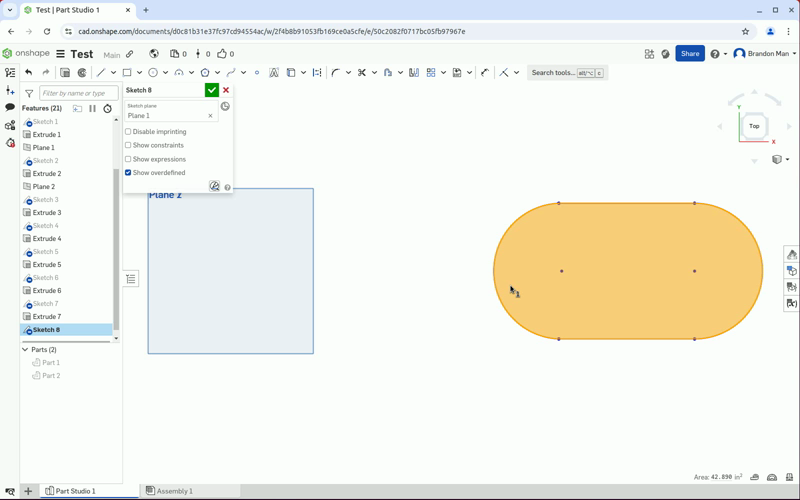
scroll(-6)
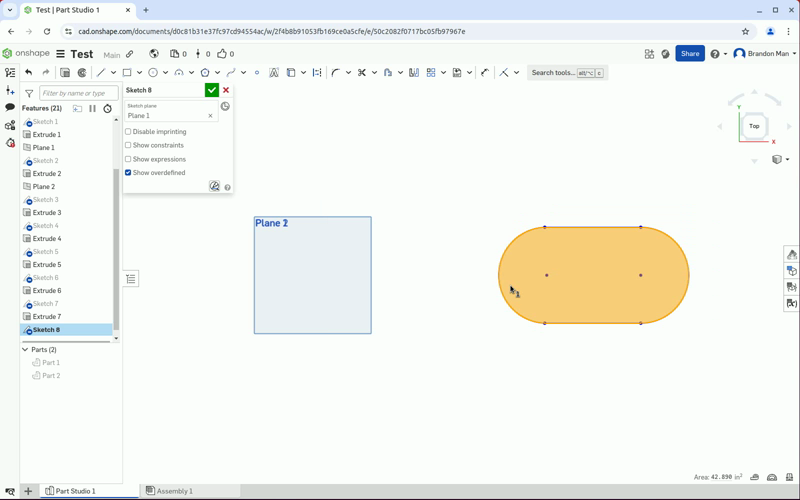
scroll(-6)
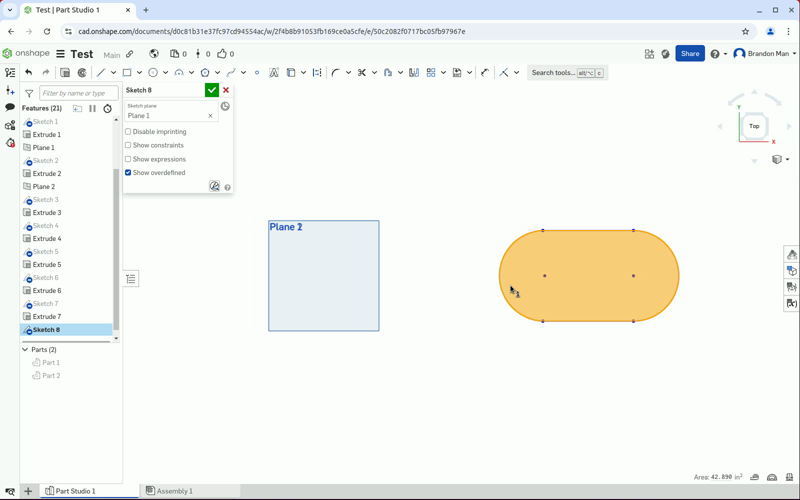
scroll(-6)
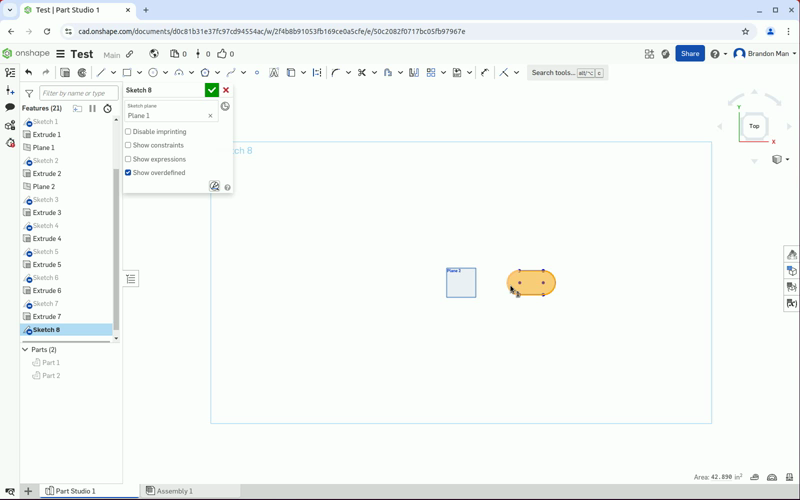
mouse_move(73, 352)
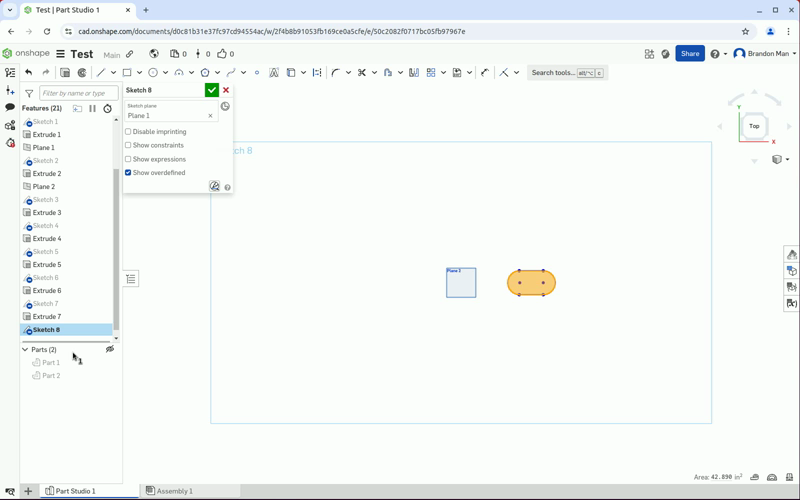
key(shift+y)
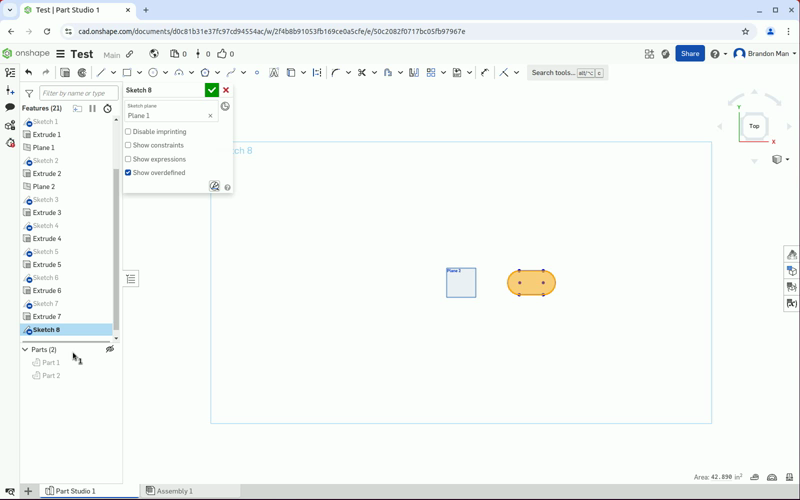
key(shift+e)
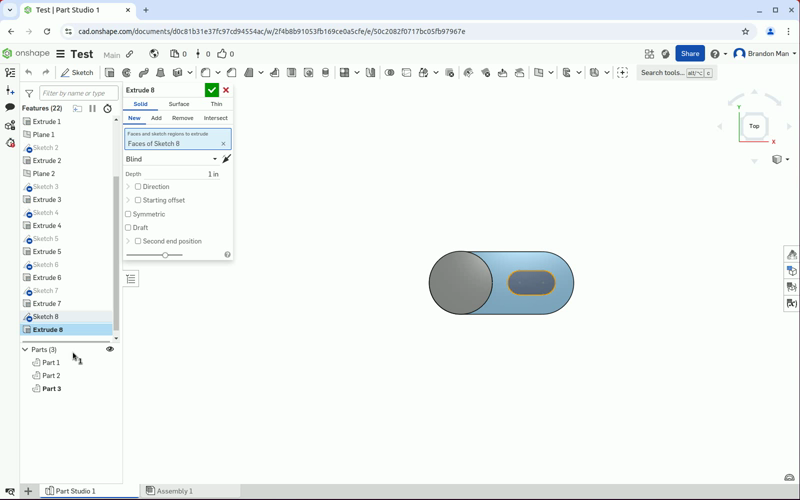
mouse_move(143, 106)
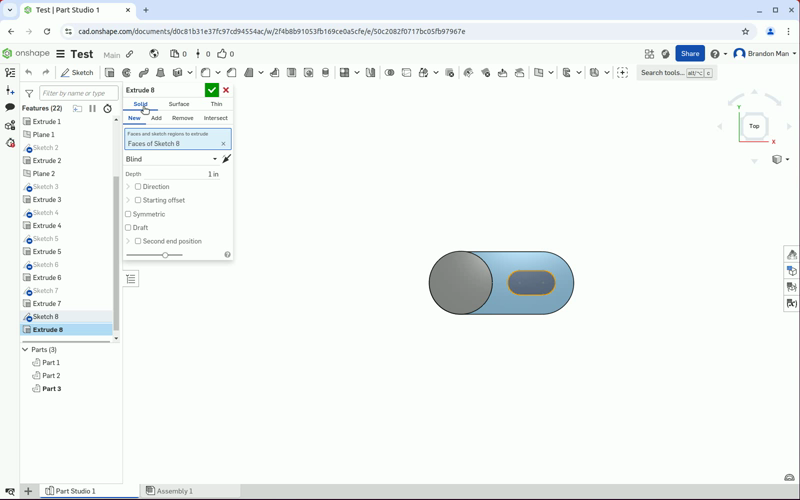
click(143, 106)
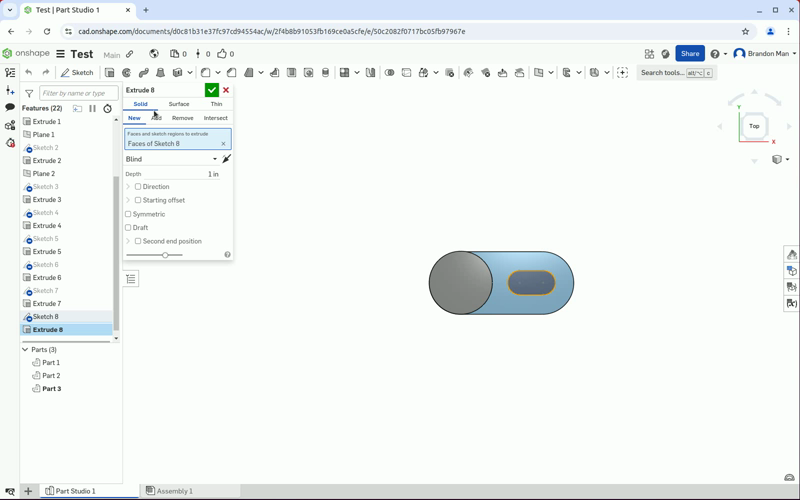
mouse_move(186, 120)
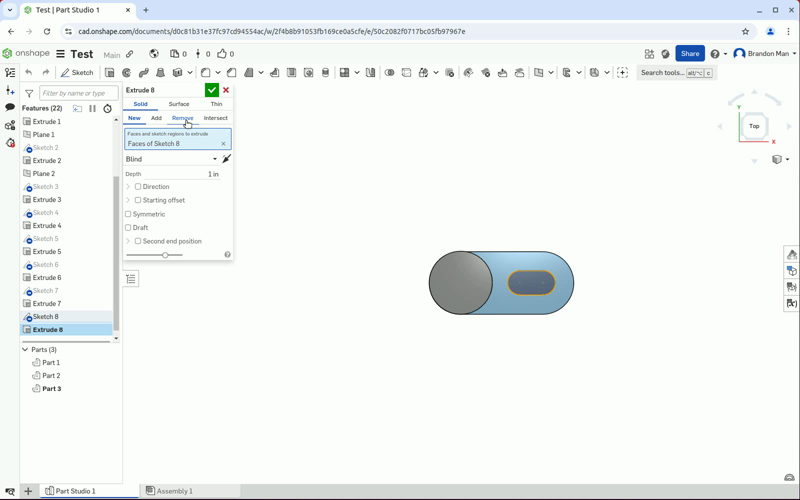
click(186, 120)
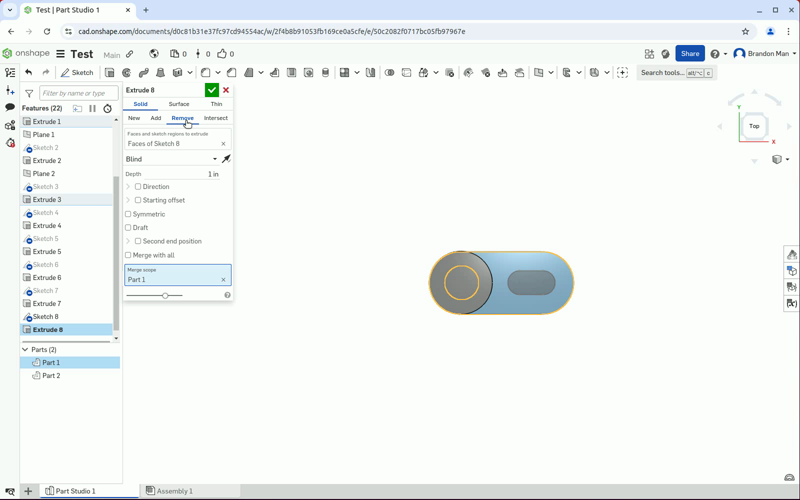
key(tab, 4)
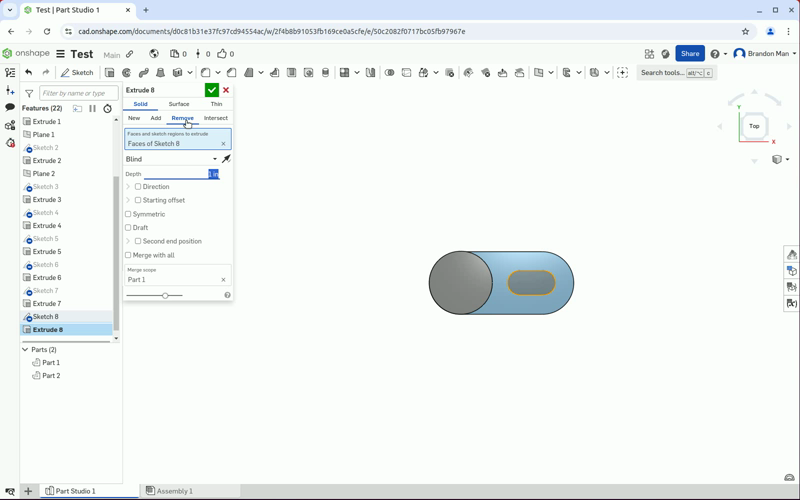
text(7.943)
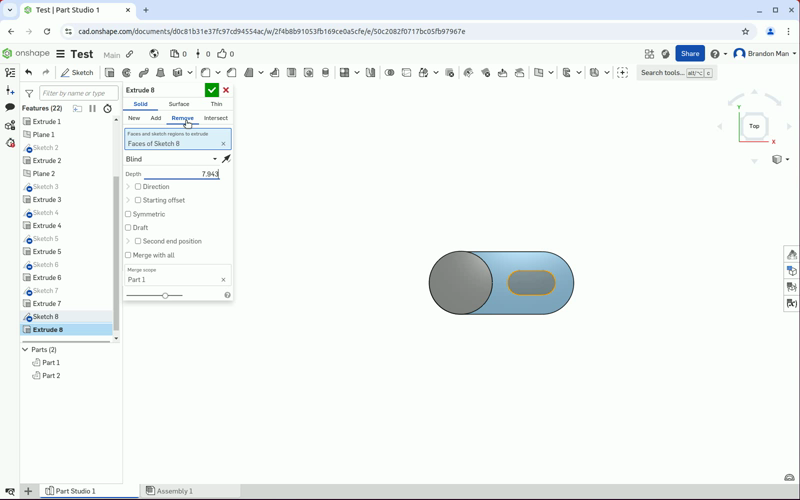
key(tab, 6)
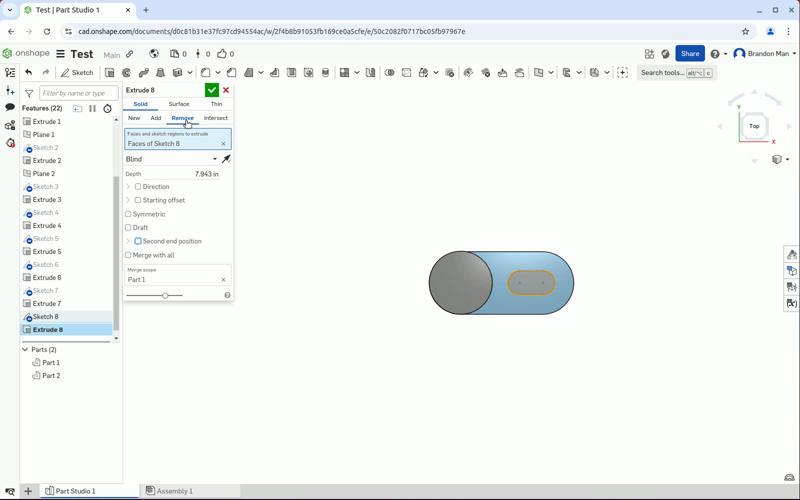
key(space)
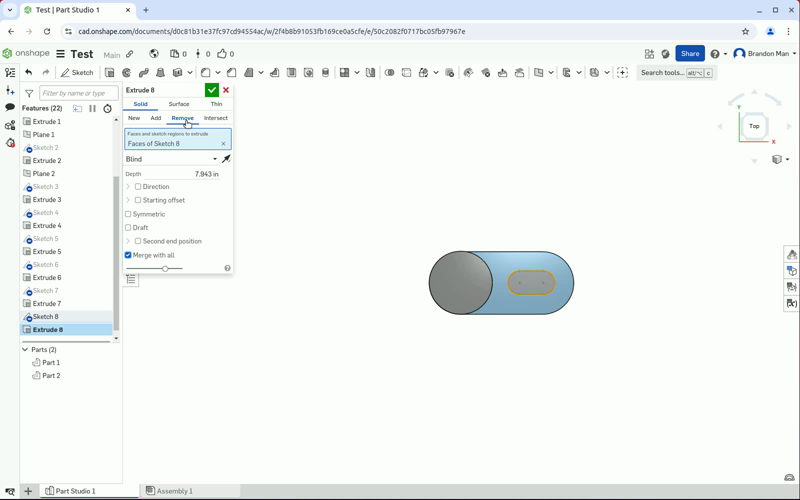
key(enter)
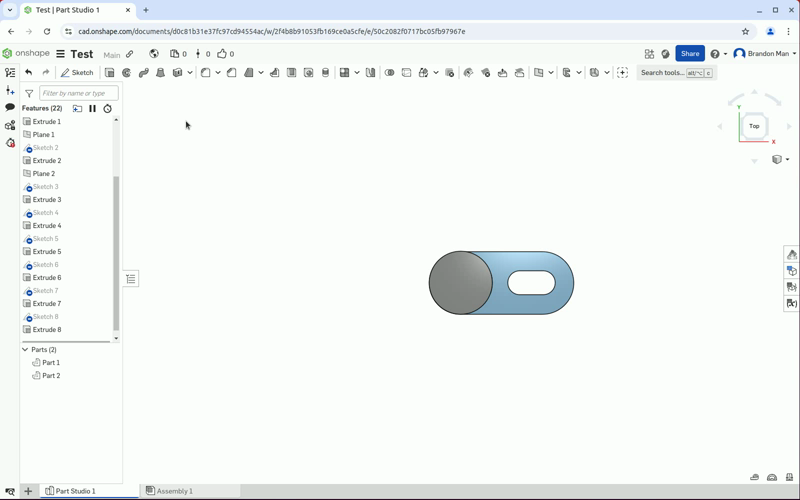
key(shift+h)
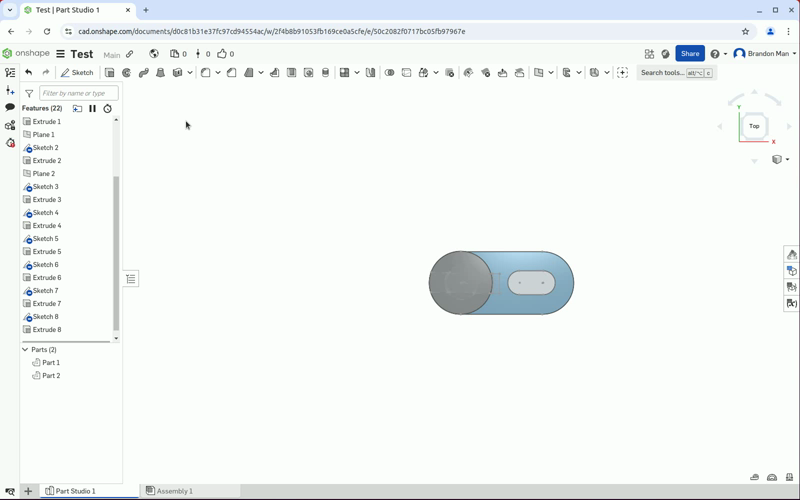
key(shift+h)
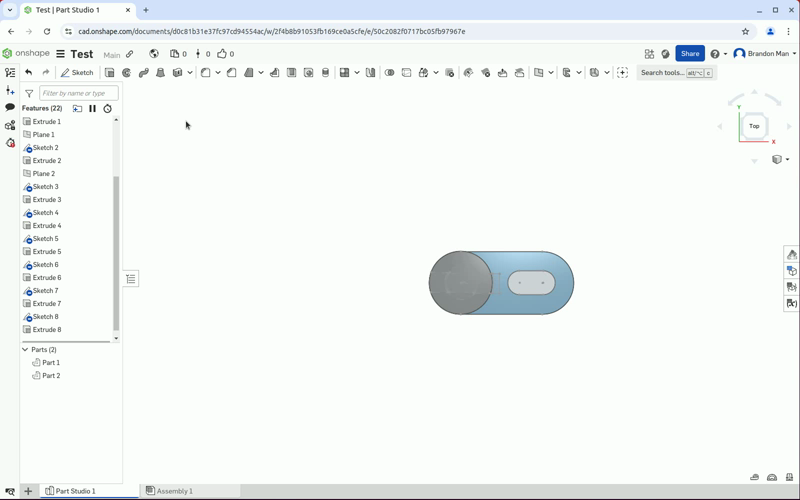
key(shift+7)
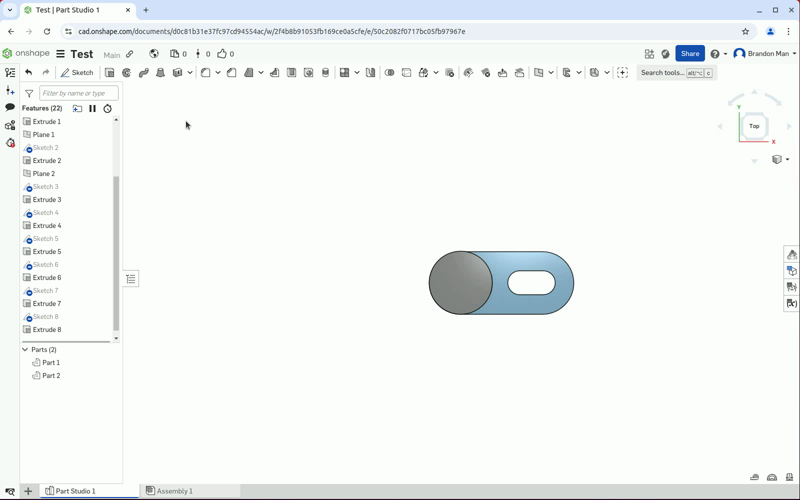
key(up, 3)
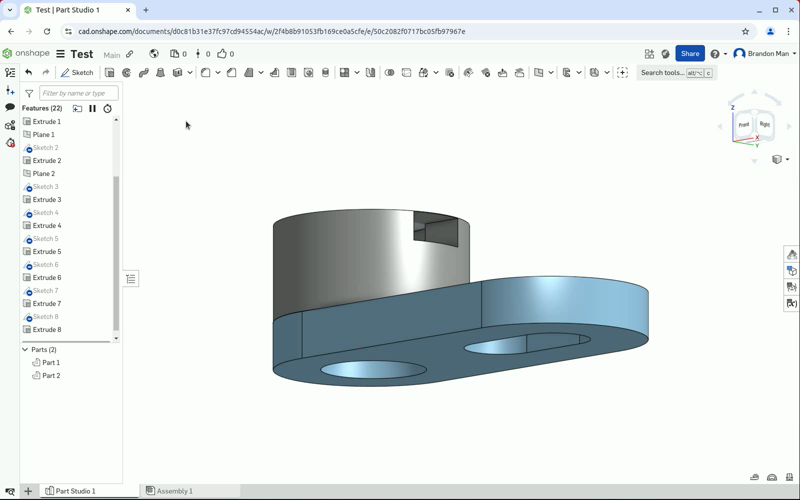
key(left, 3)
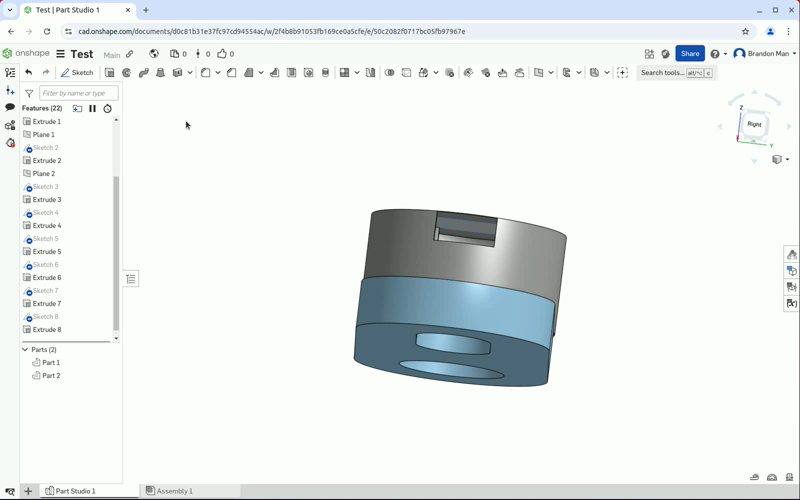
key(right, 3)
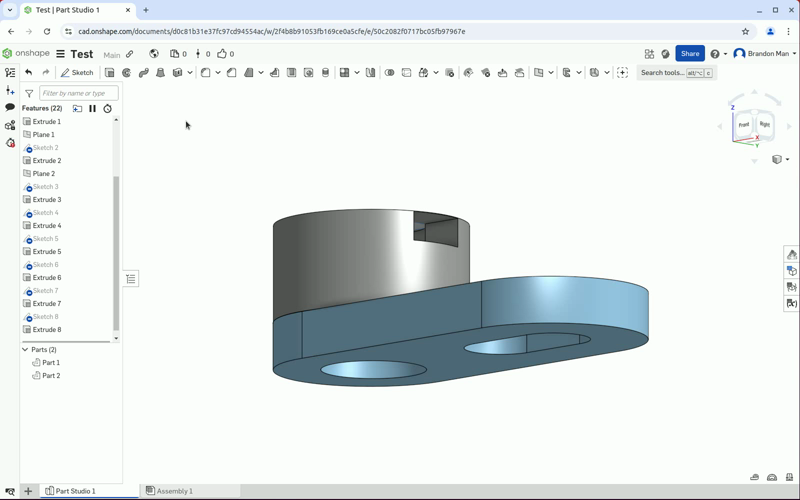
key(down, 3)
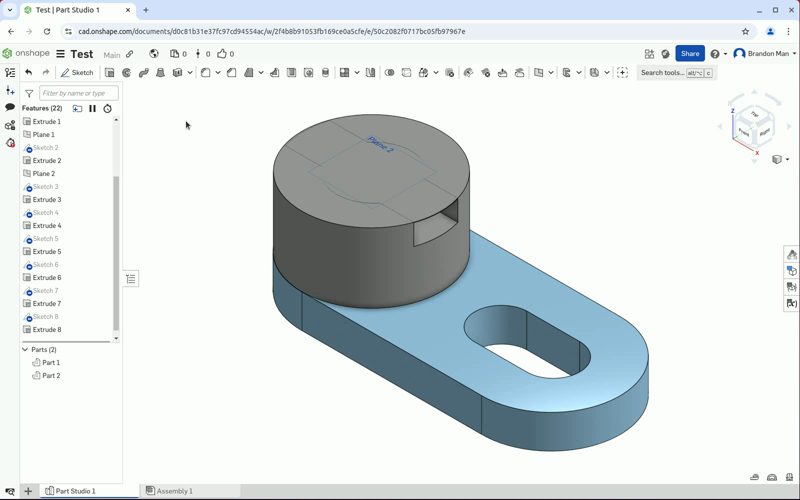
mouse_move(69, 111)
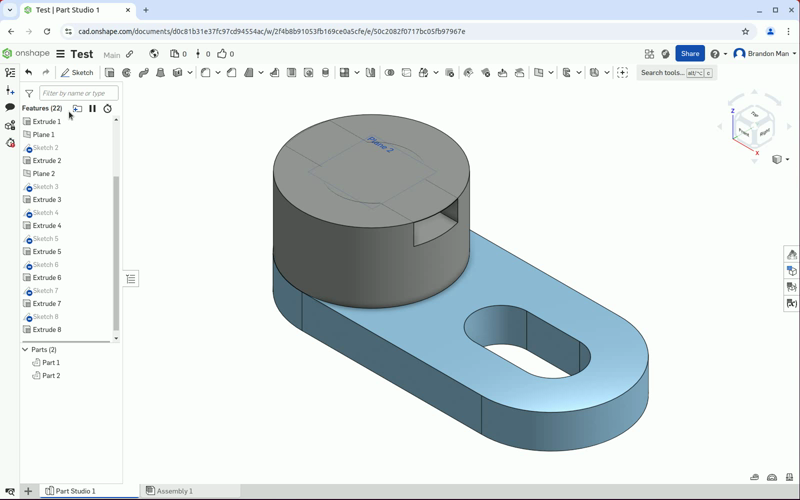
click(69, 111)